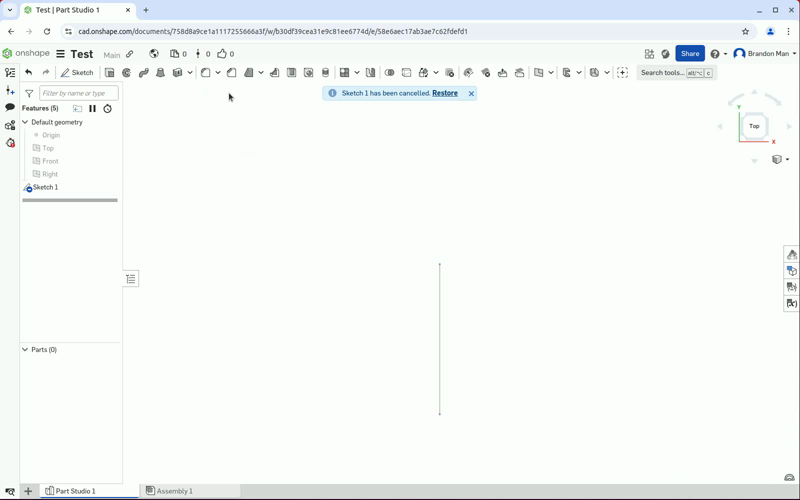
key(shift+h)
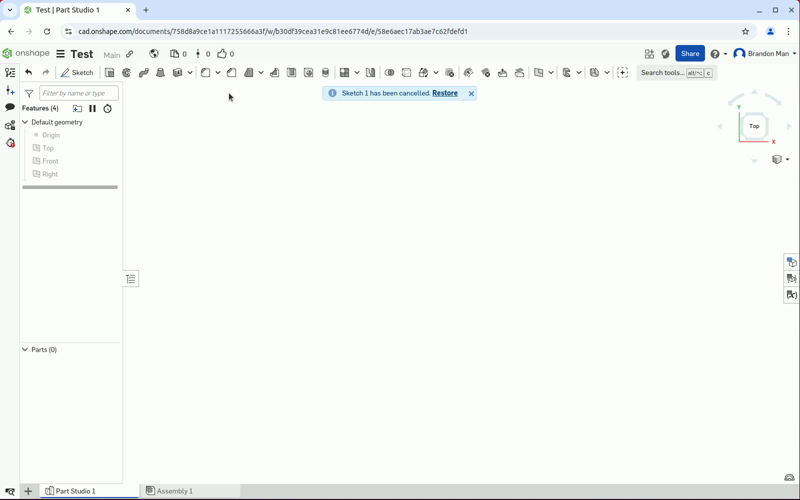
mouse_move(73, 352)
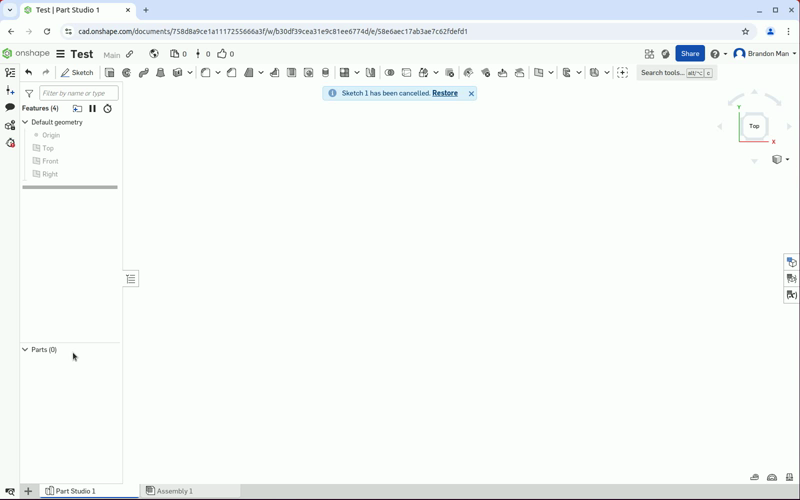
key(y)
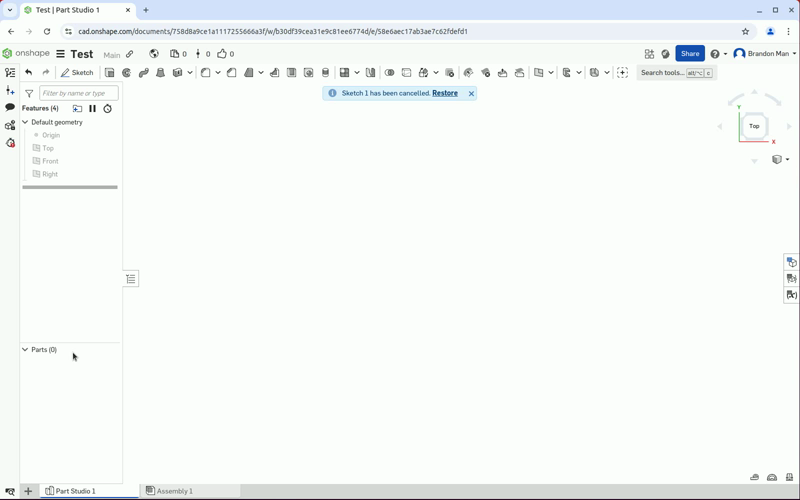
key(shift+p)
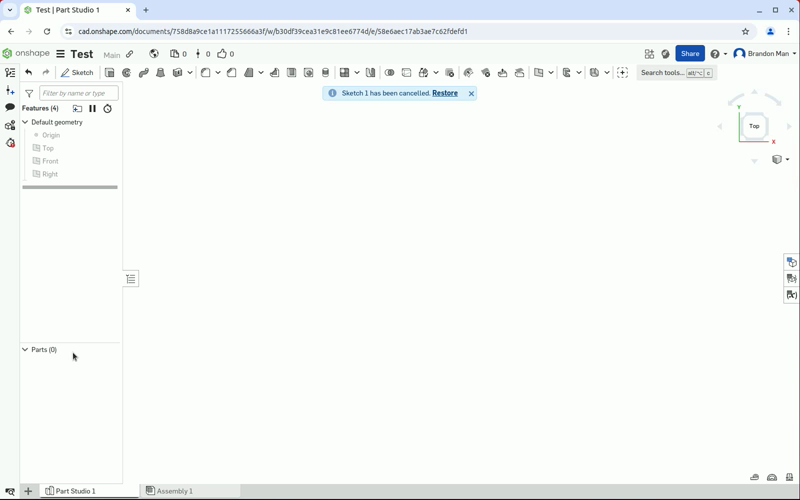
key(space)
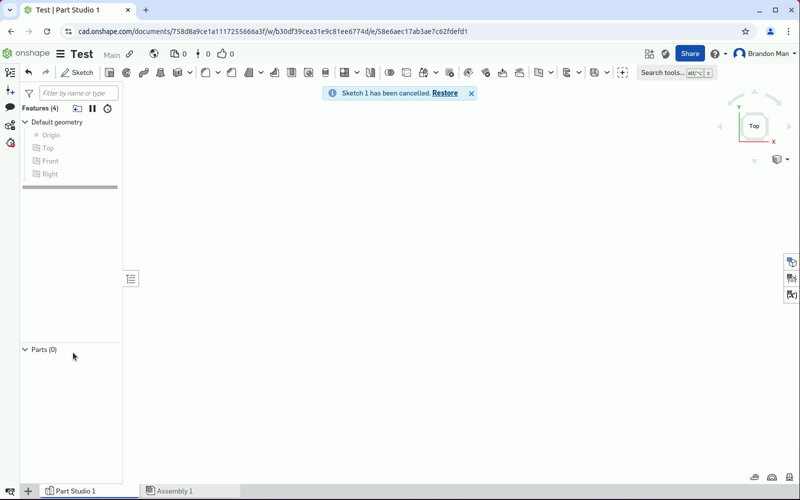
key_down(shift)
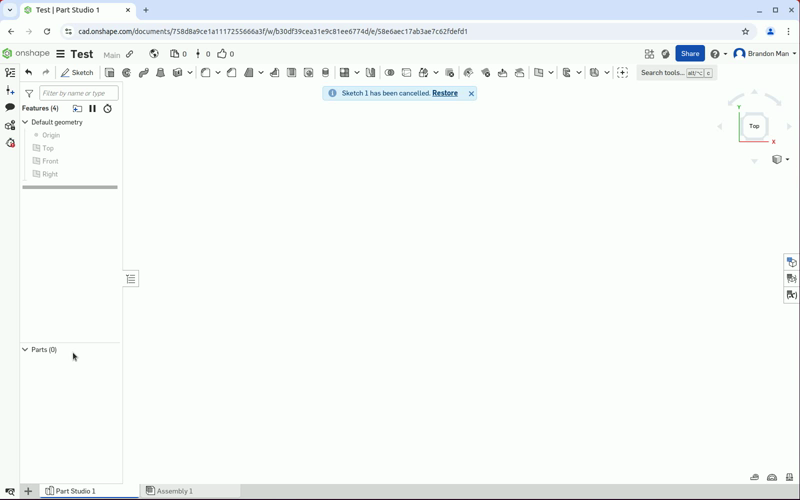
key(up)
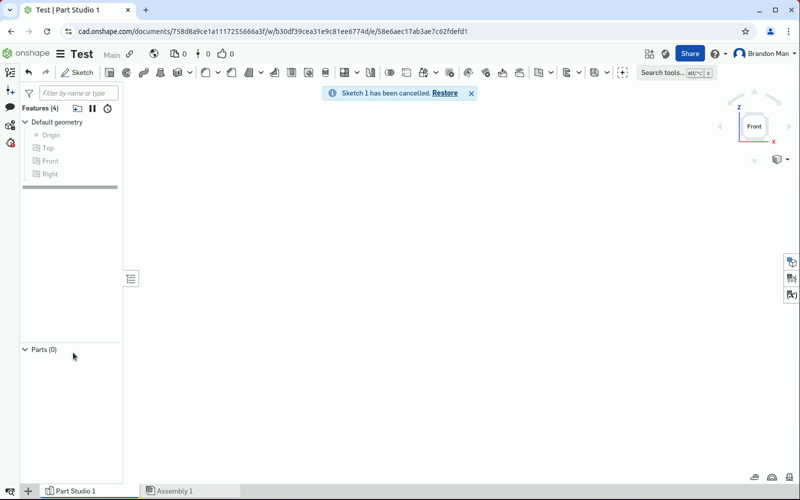
key_up(shift)
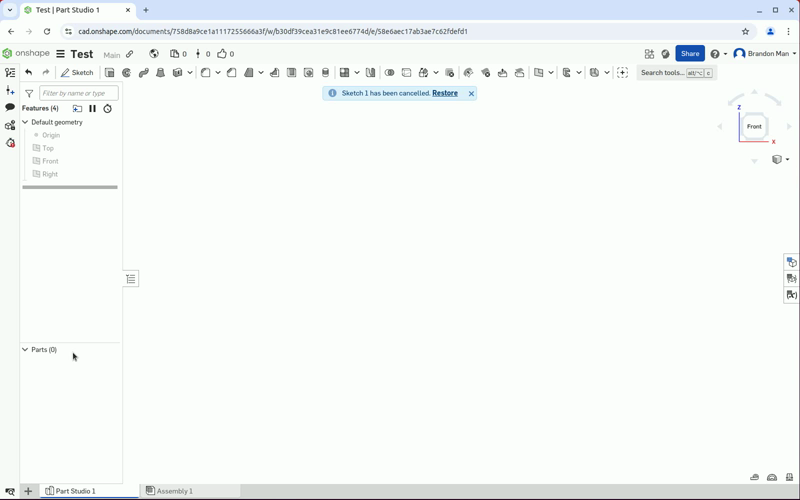
mouse_move(73, 352)
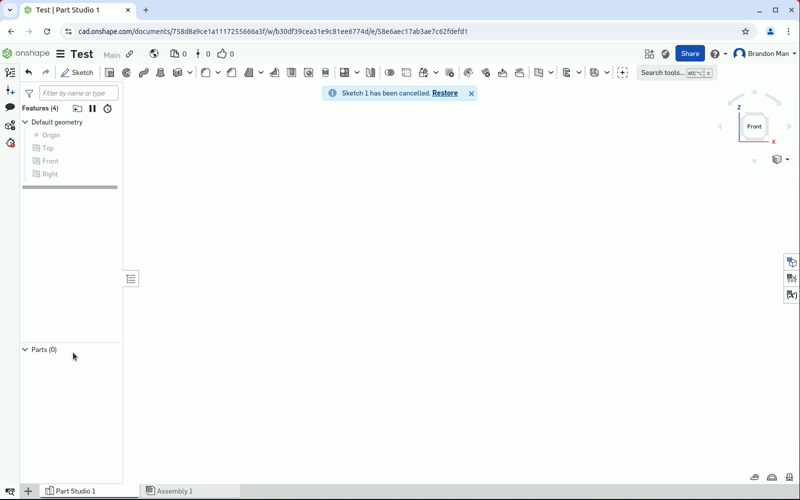
key(shift+y)
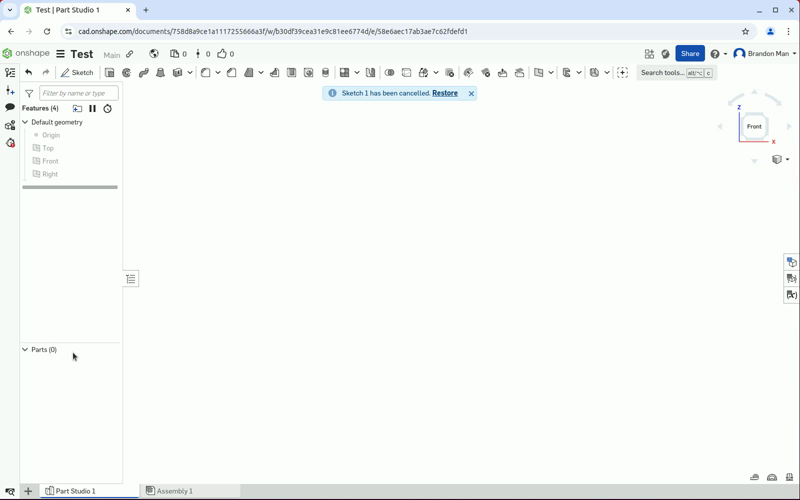
key(shift+s)
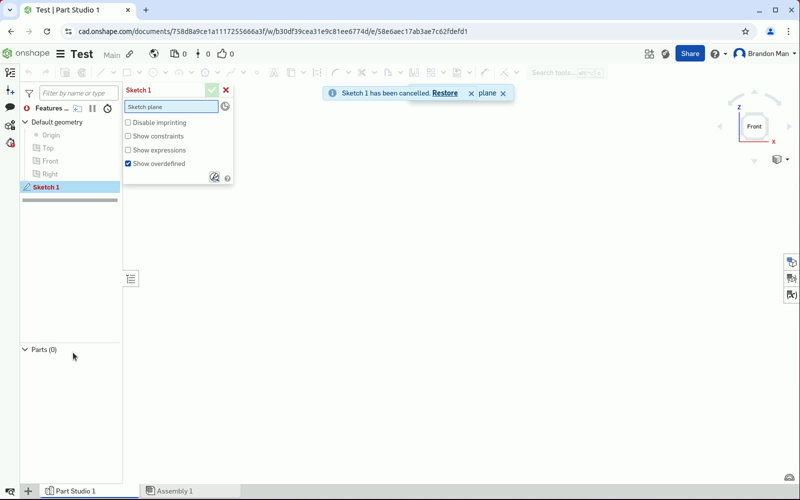
mouse_move(73, 163)
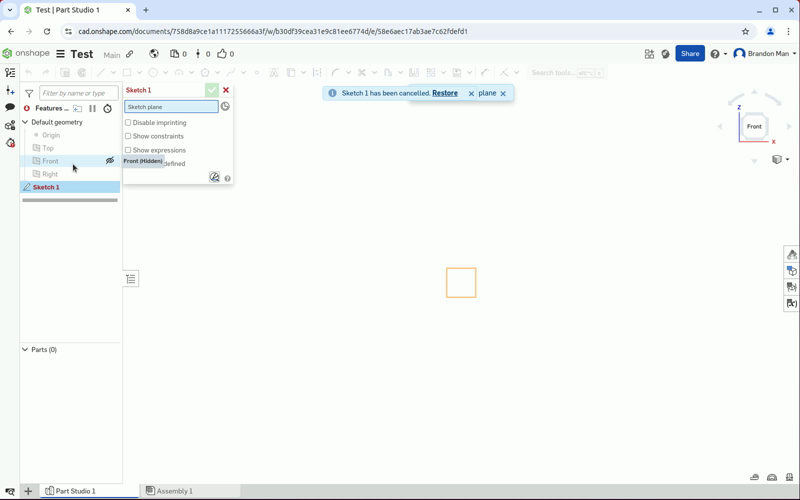
click(73, 163)
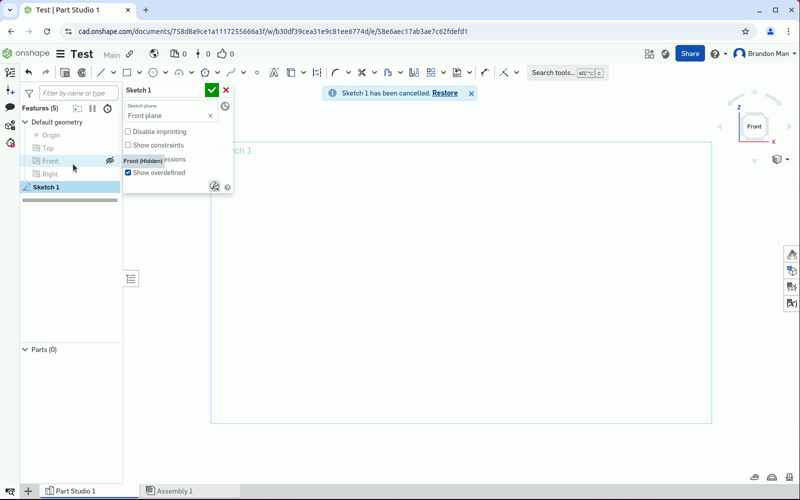
mouse_move(73, 352)
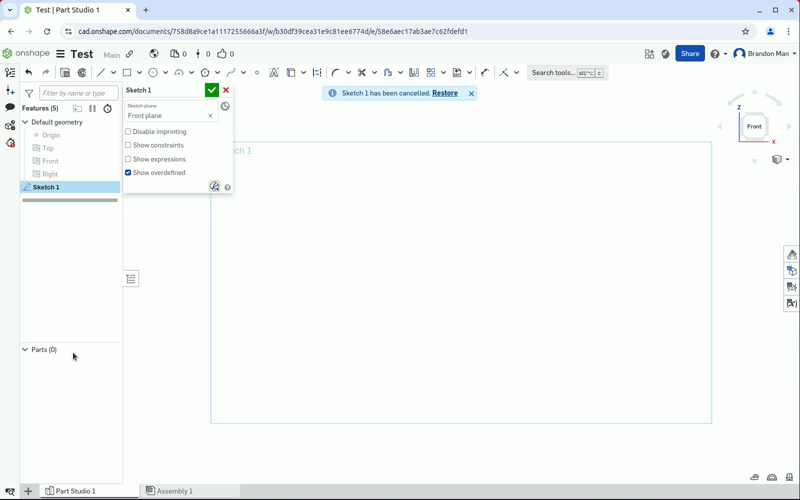
key(y)
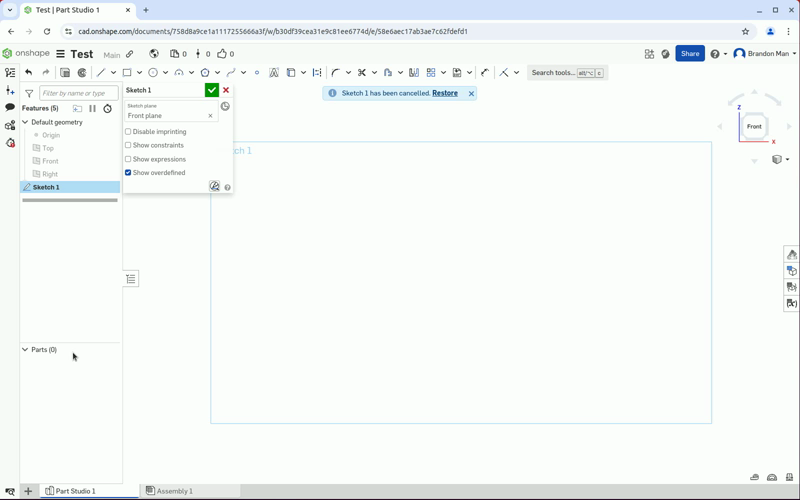
key(l)
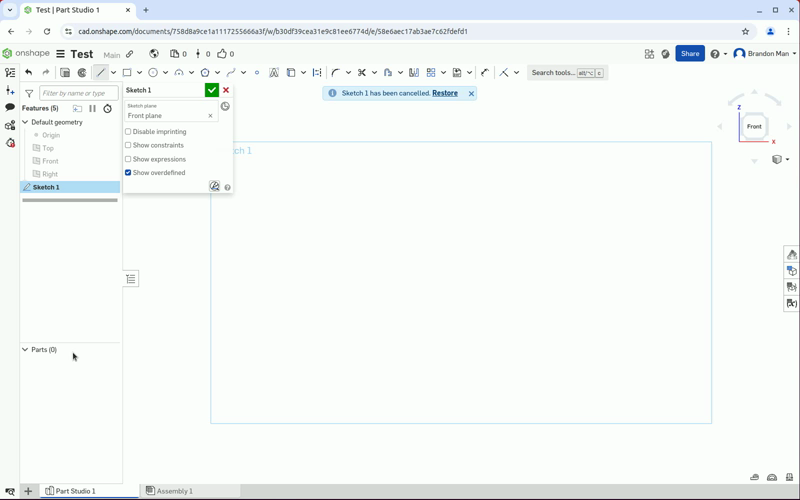
key_down(shift)
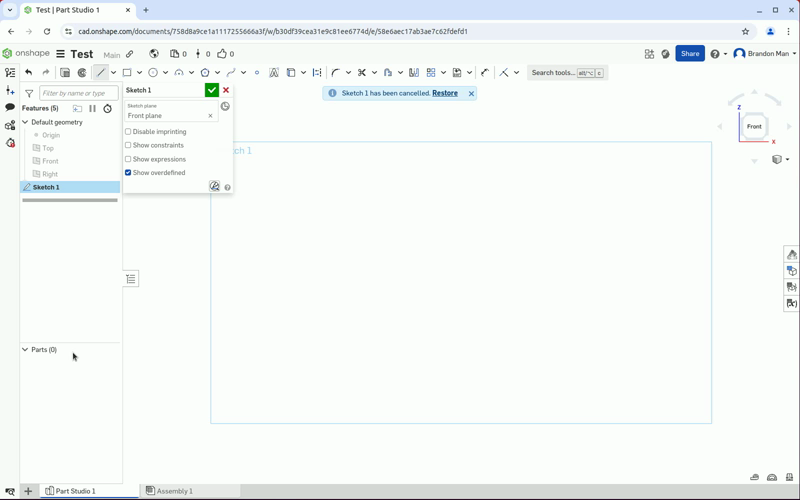
mouse_move(432, 311)
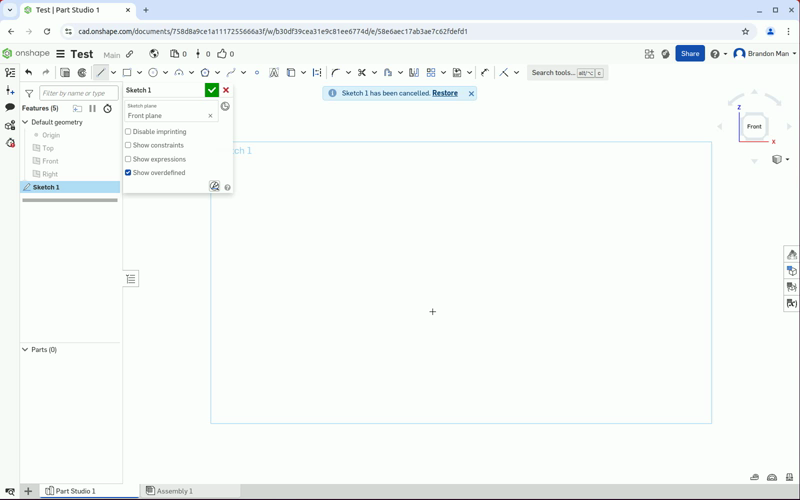
click(432, 311)
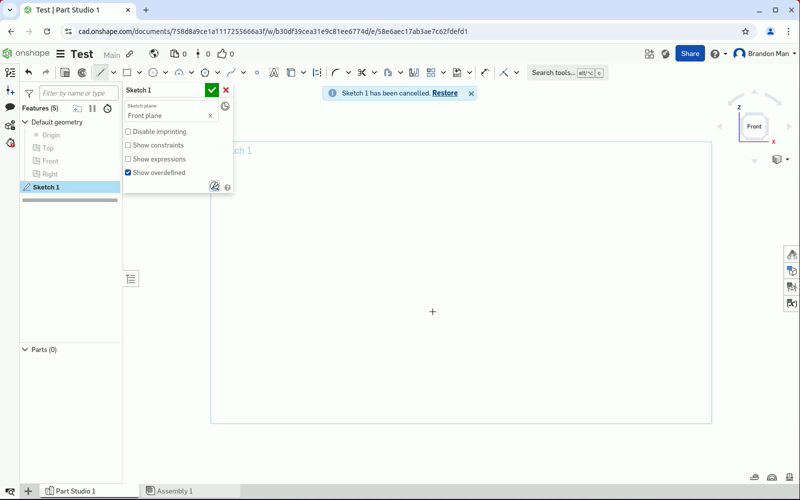
key_up(shift)
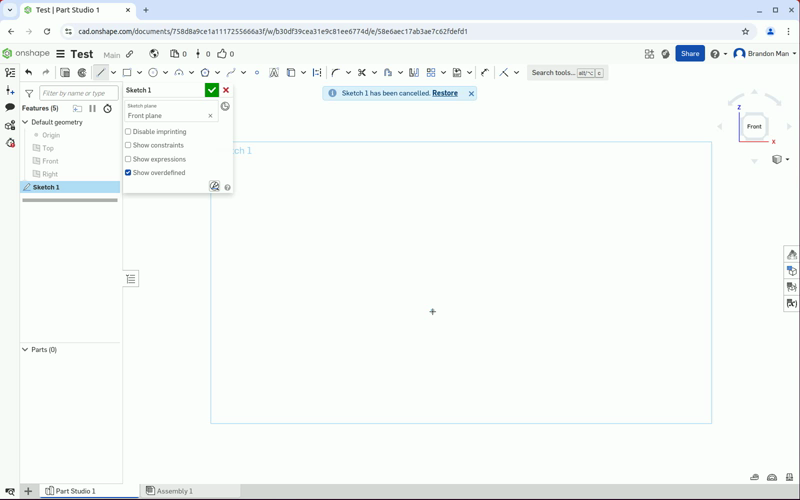
key_down(shift)
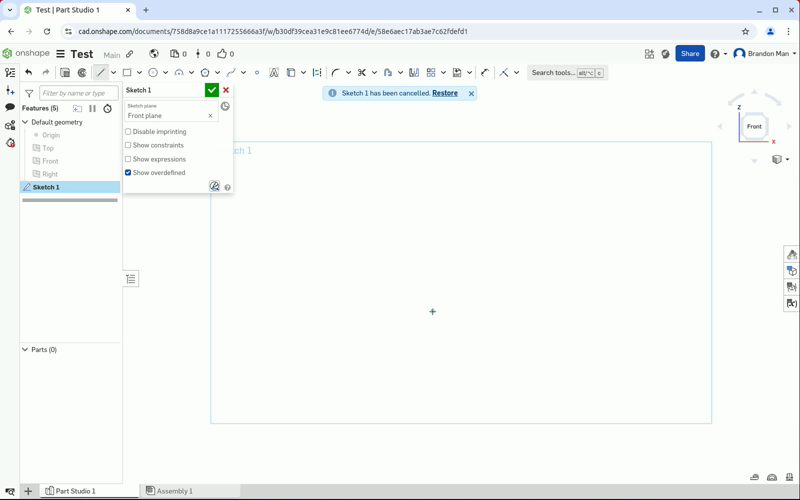
mouse_move(462, 311)
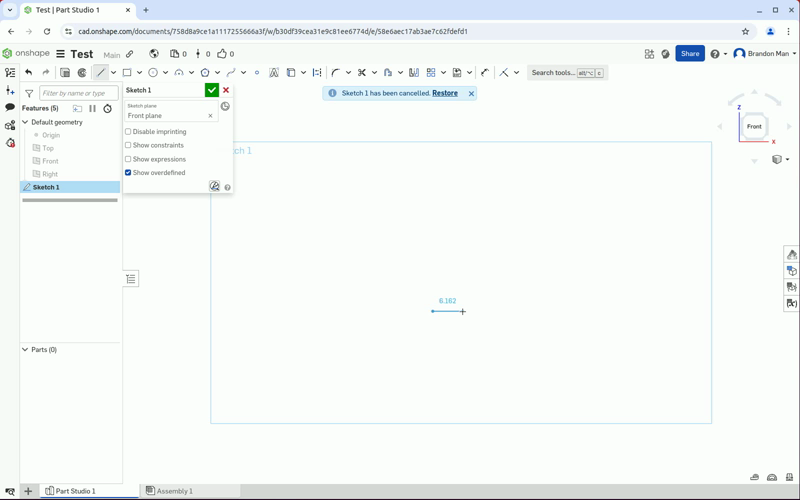
mouse_move(488, 311)
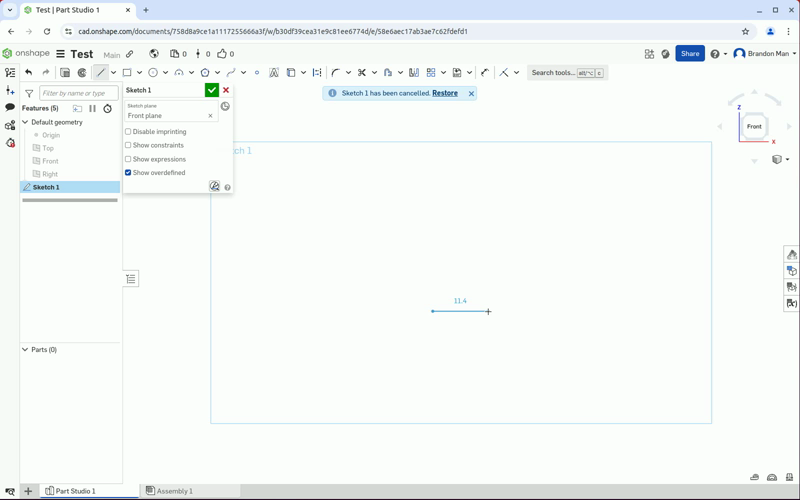
click(488, 311)
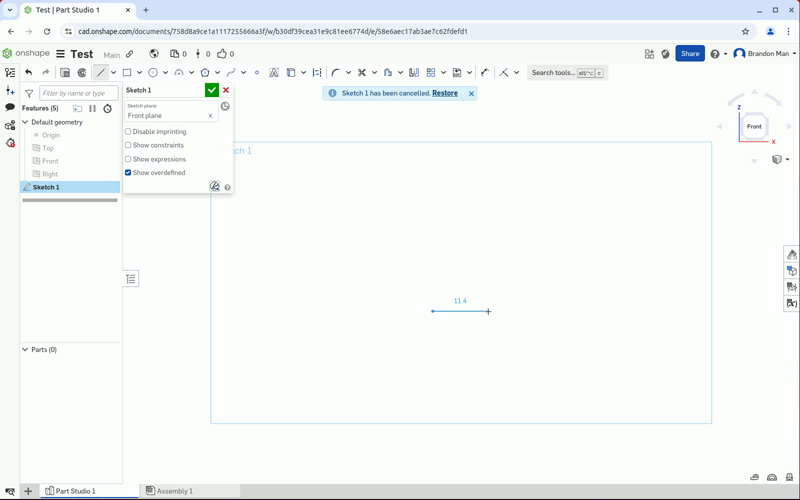
key_up(shift)
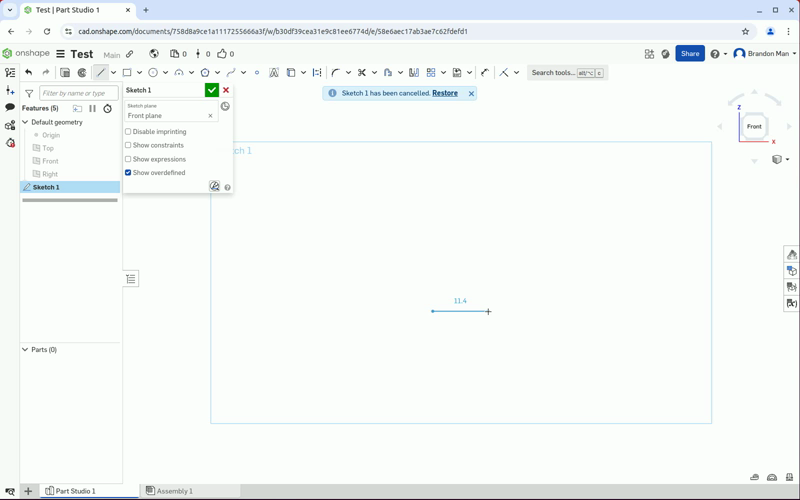
key_down(shift)
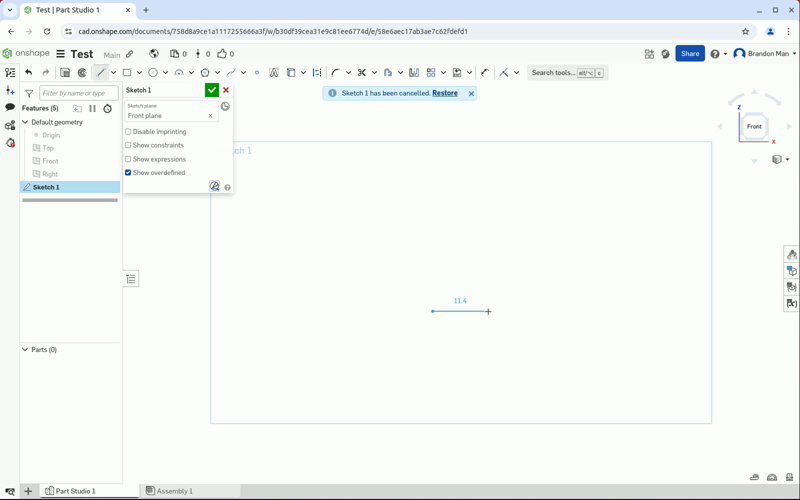
mouse_move(488, 184)
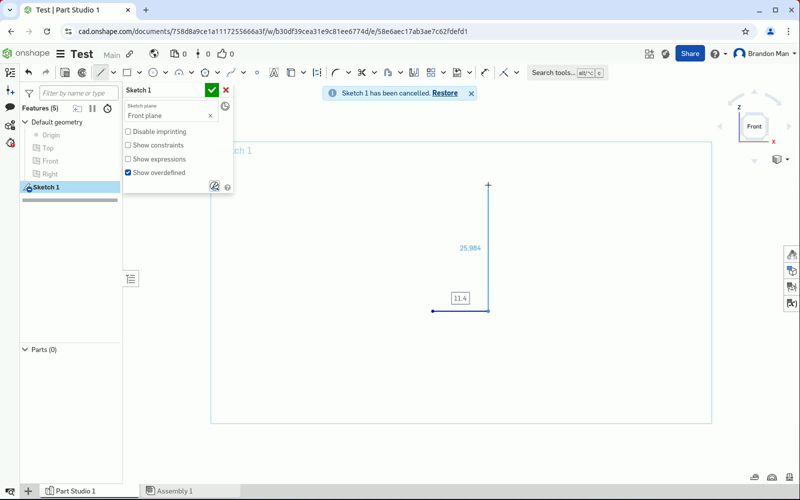
click(488, 184)
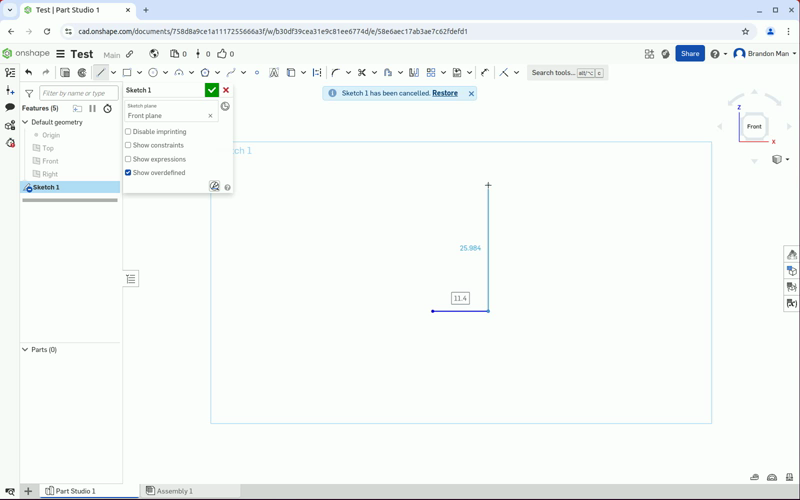
key_up(shift)
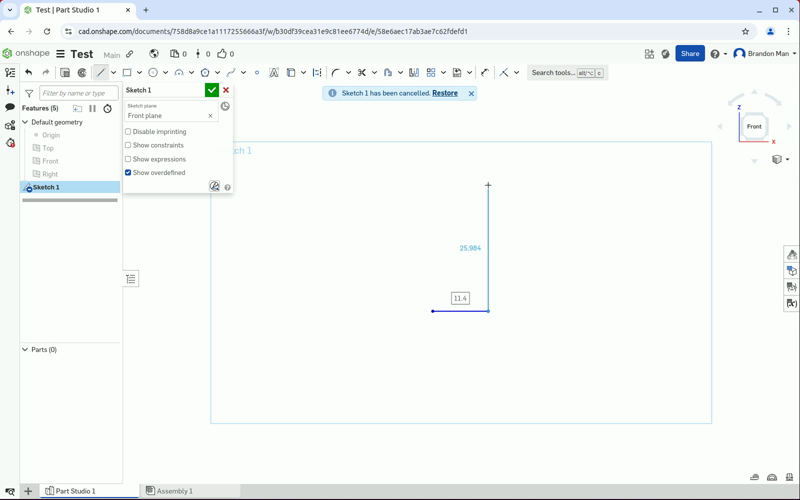
key_down(shift)
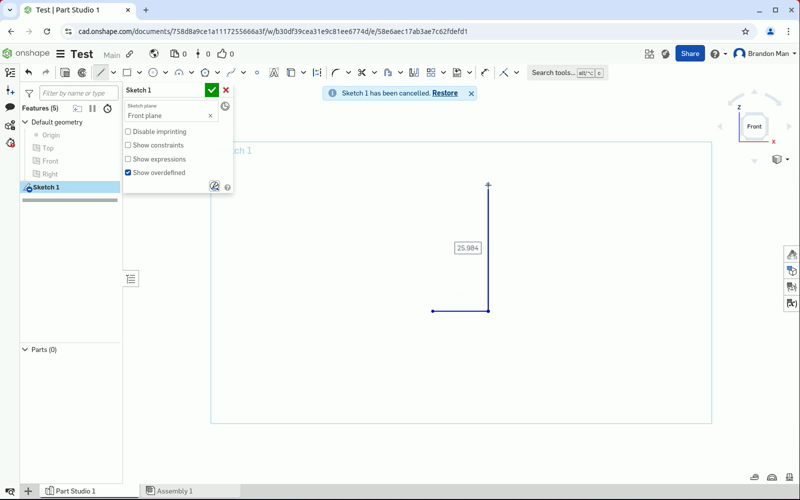
mouse_move(518, 184)
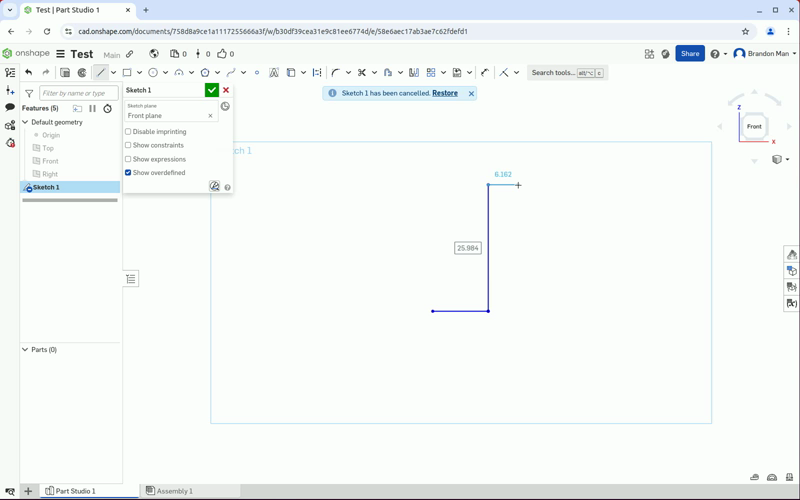
mouse_move(432, 184)
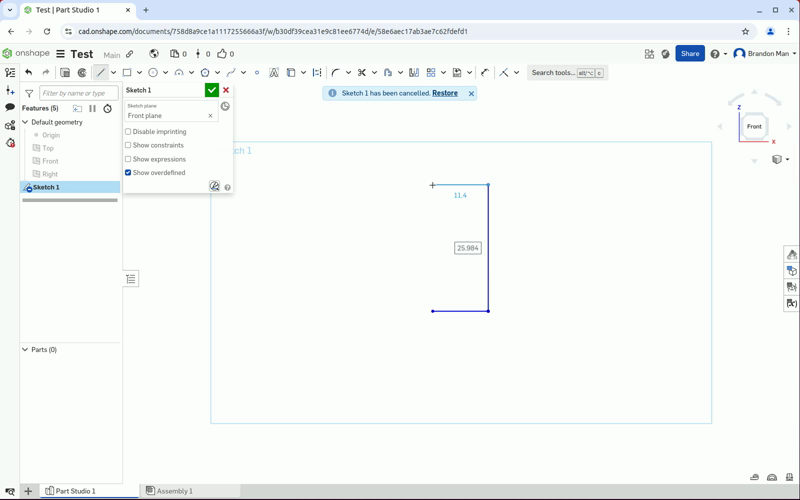
click(432, 184)
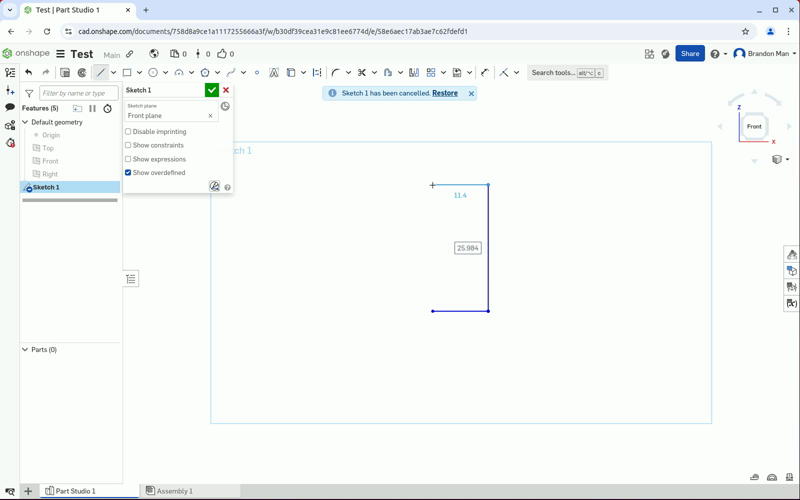
key_up(shift)
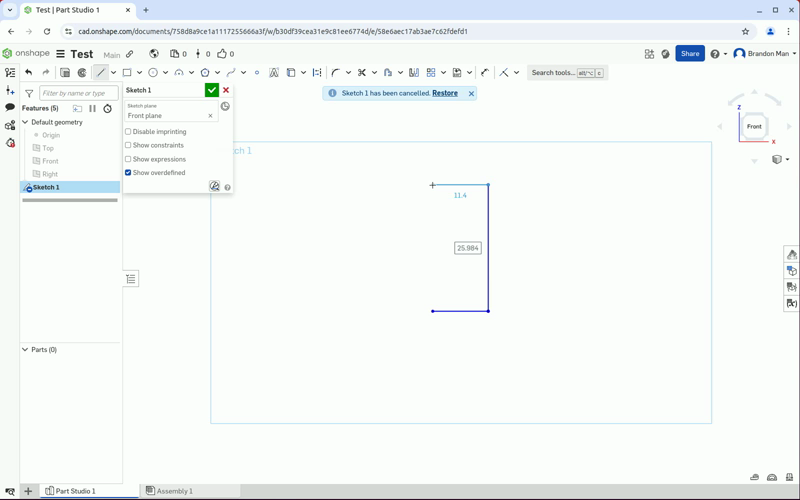
key_down(shift)
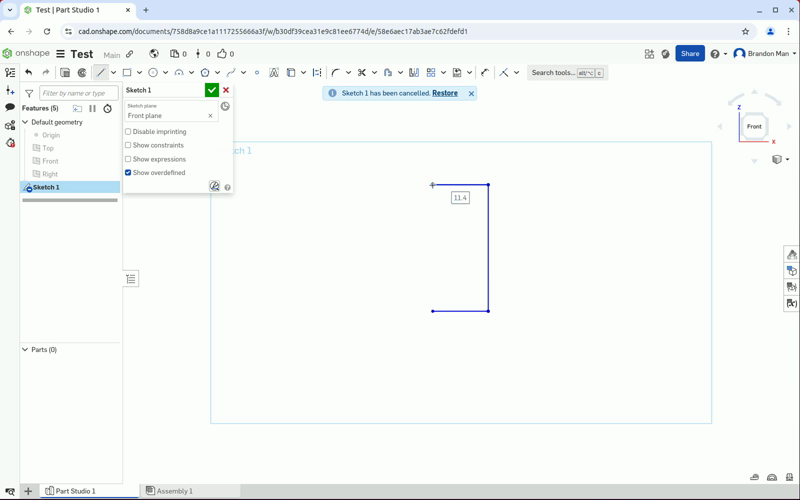
mouse_move(462, 184)
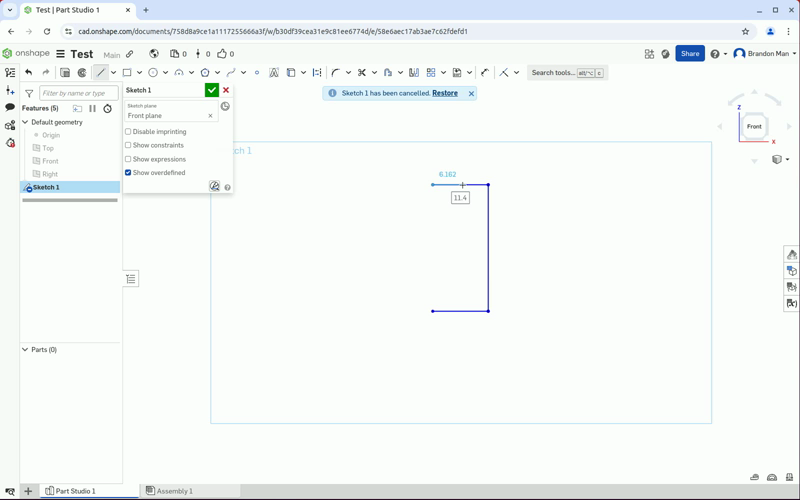
mouse_move(432, 235)
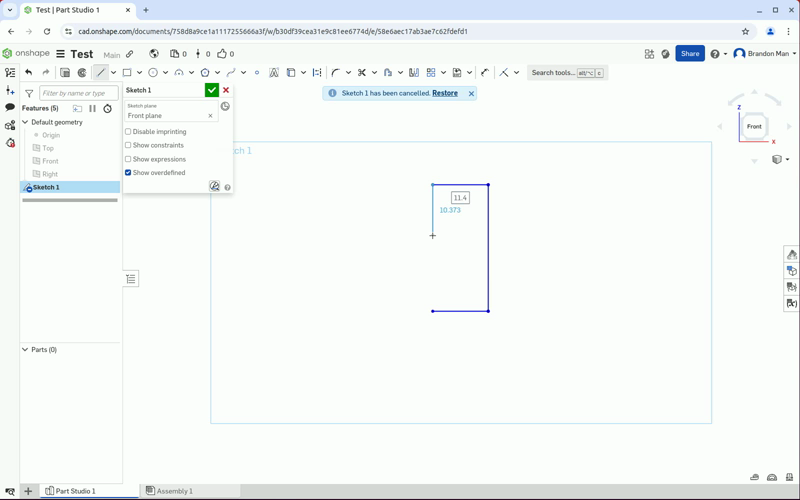
click(432, 235)
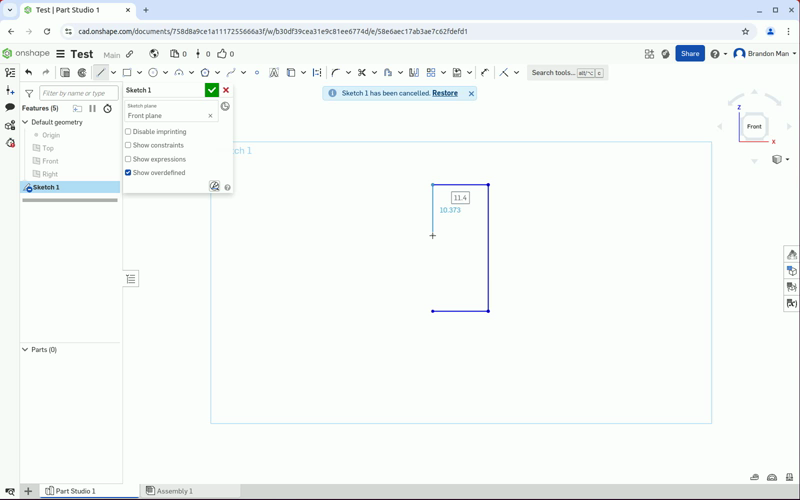
key_up(shift)
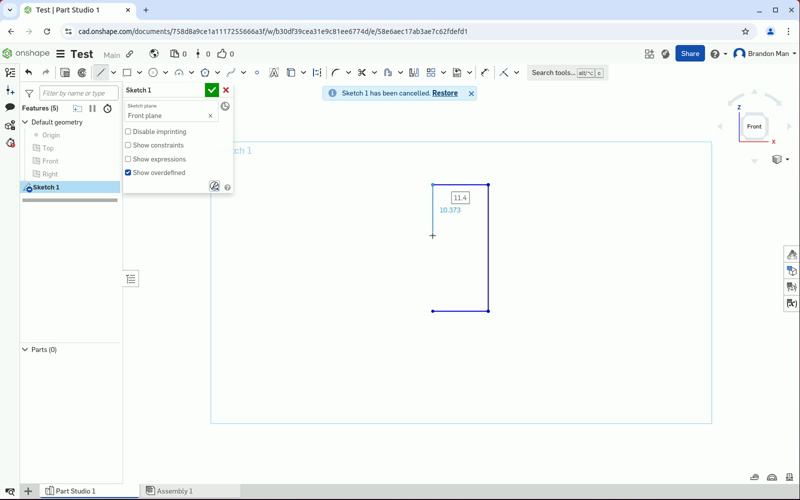
key_down(shift)
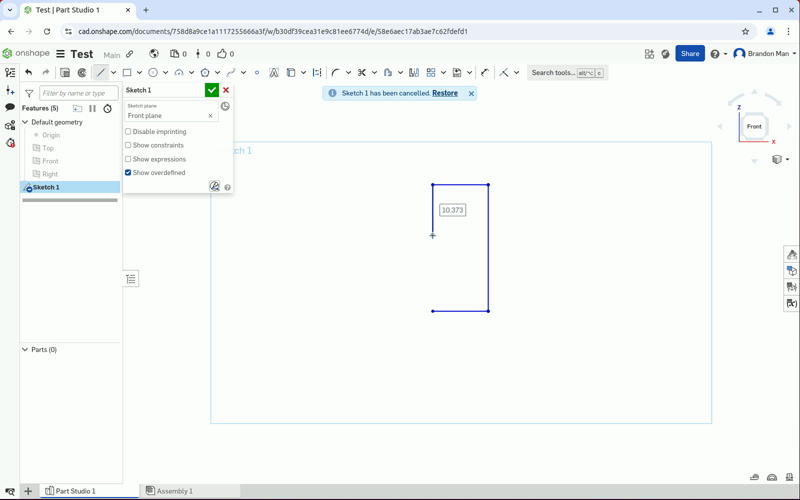
mouse_move(462, 235)
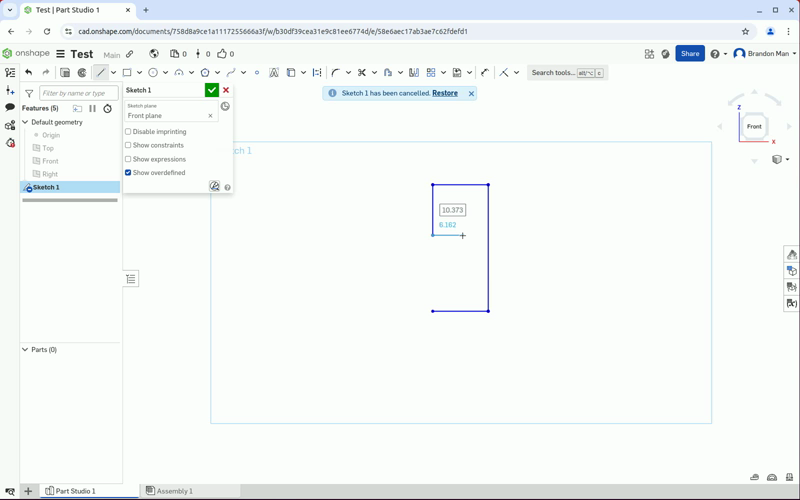
mouse_move(432, 240)
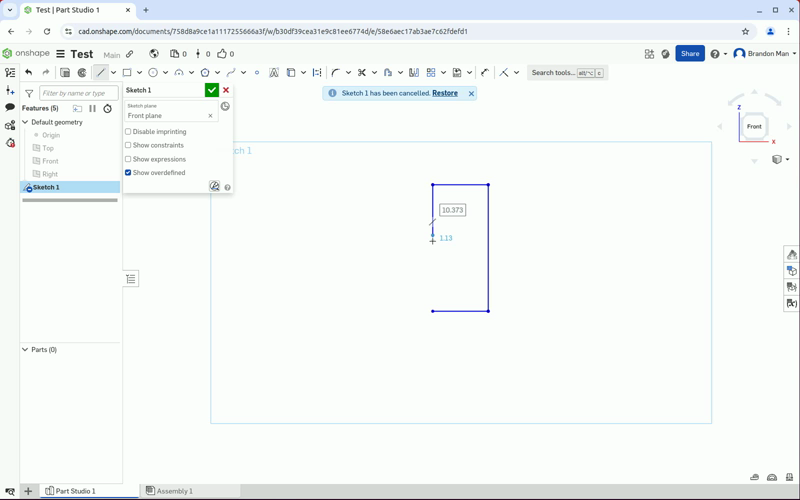
scroll(6)
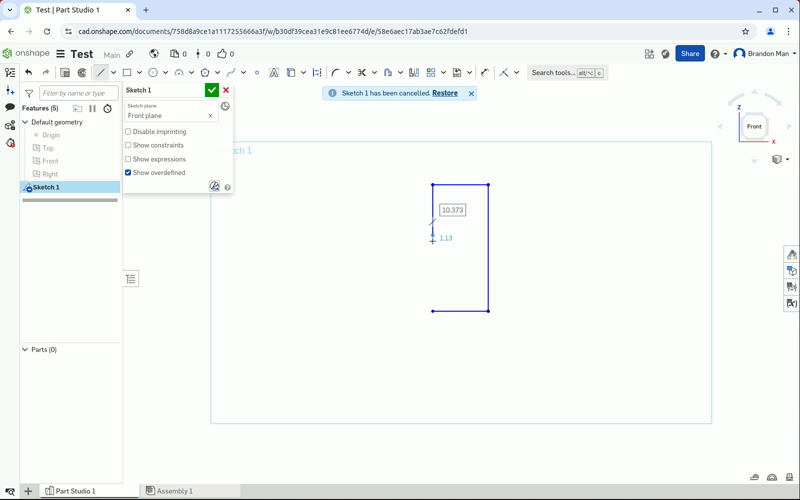
scroll(6)
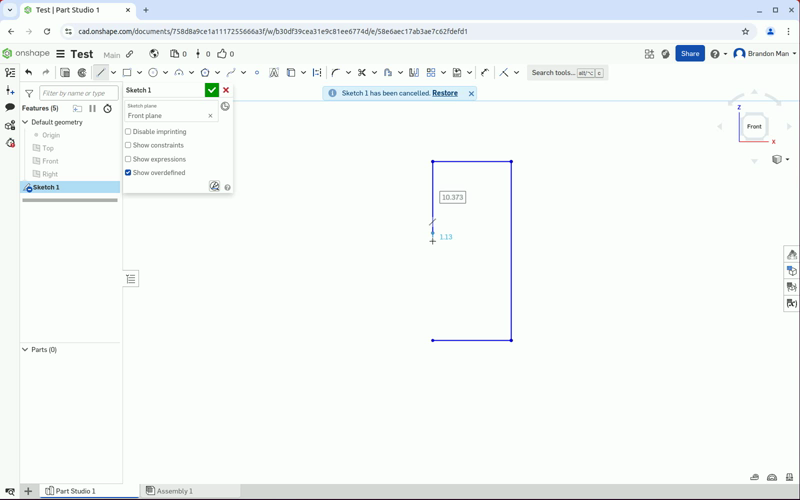
scroll(6)
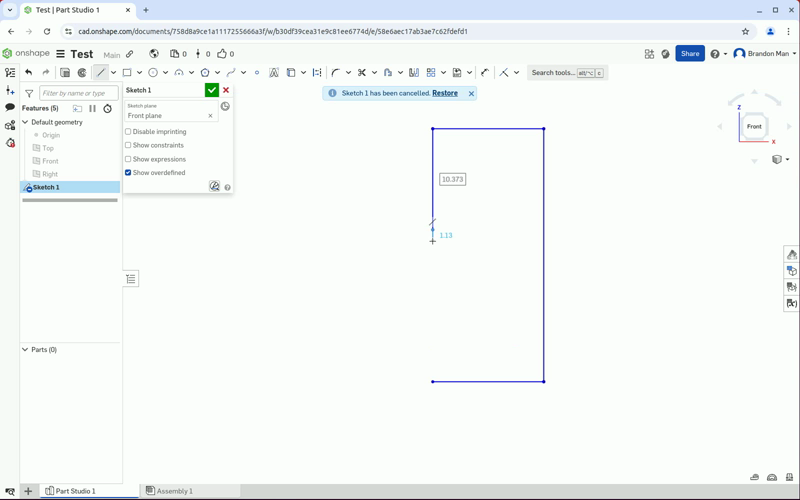
scroll(6)
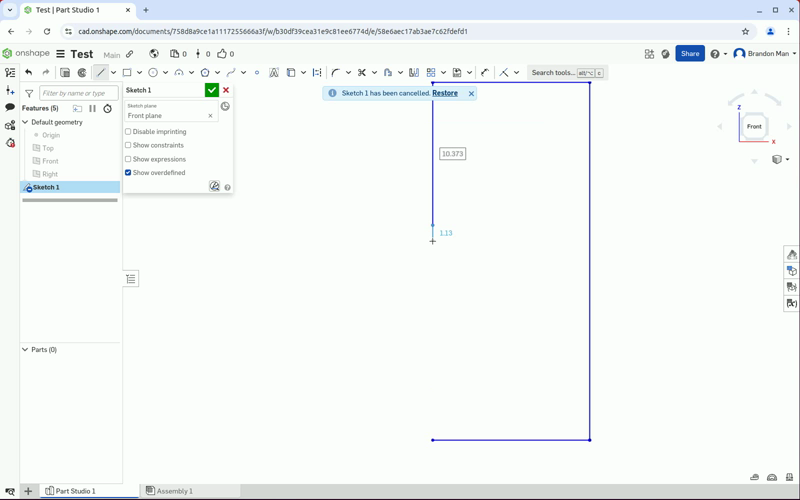
scroll(6)
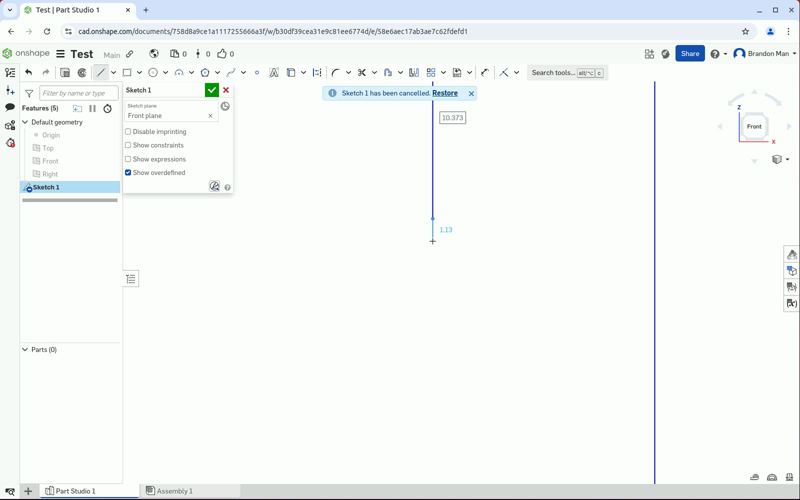
scroll(6)
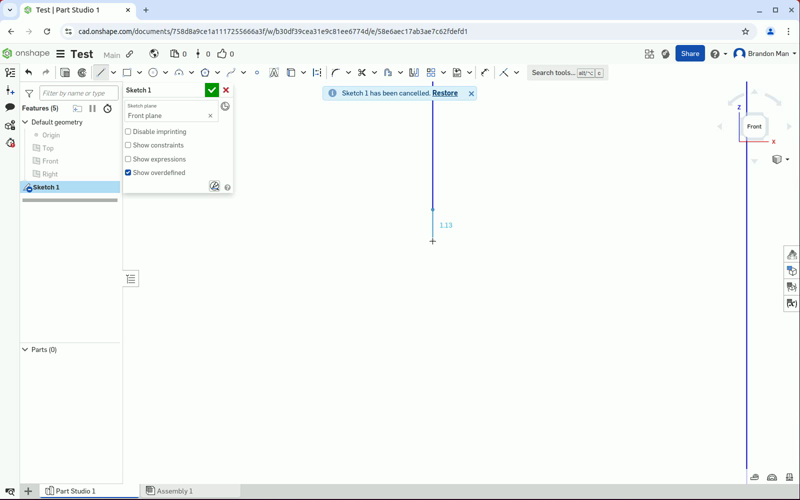
scroll(6)
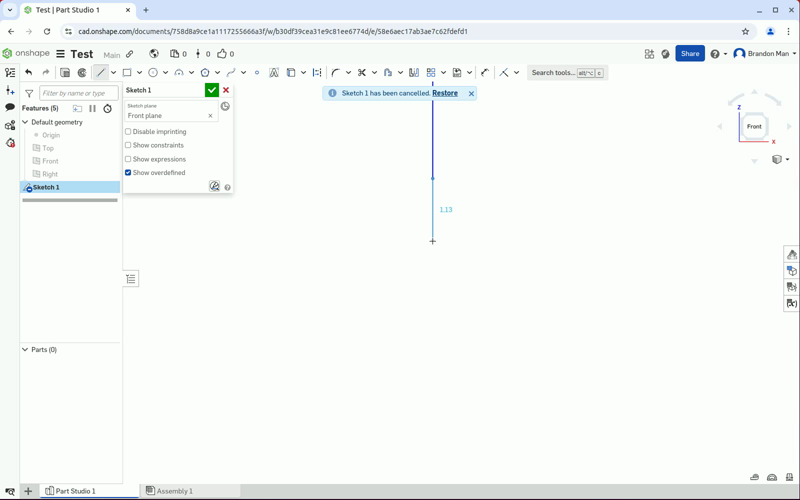
click(432, 240)
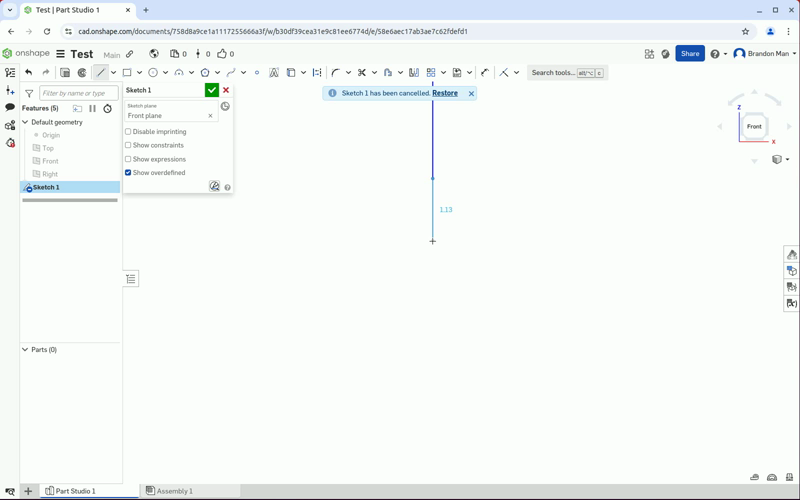
scroll(-6)
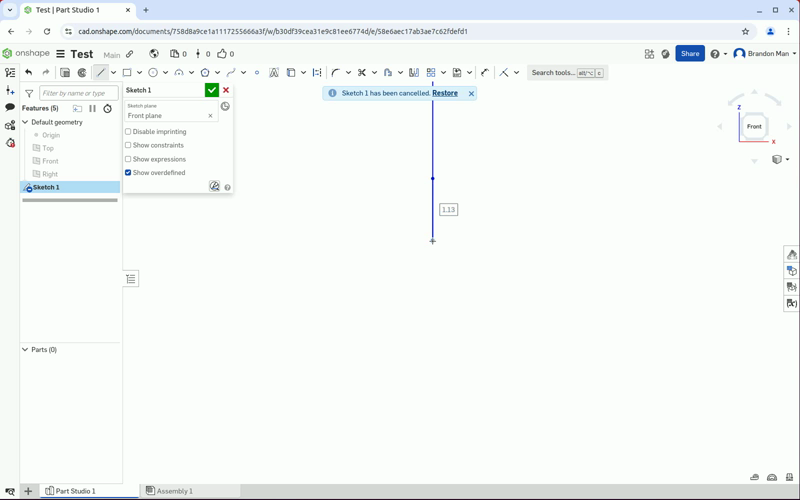
scroll(-6)
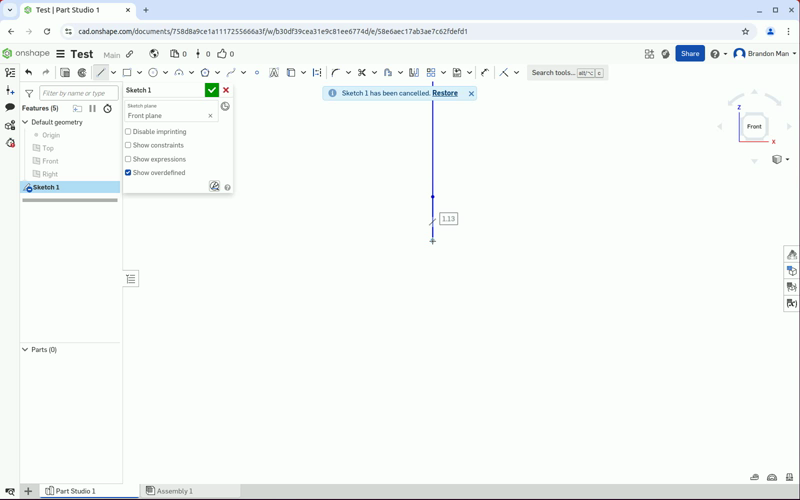
scroll(-6)
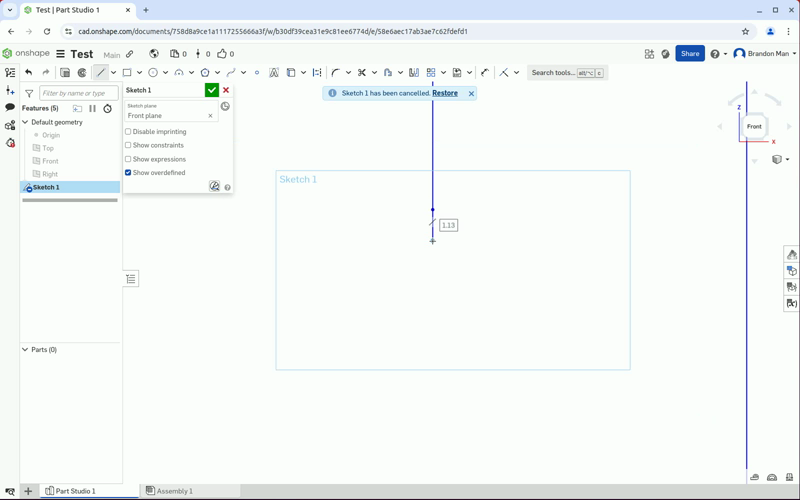
scroll(-6)
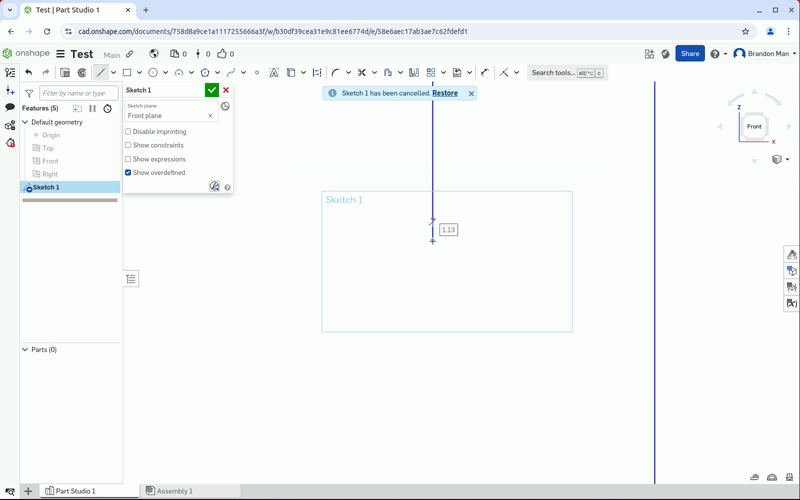
scroll(-6)
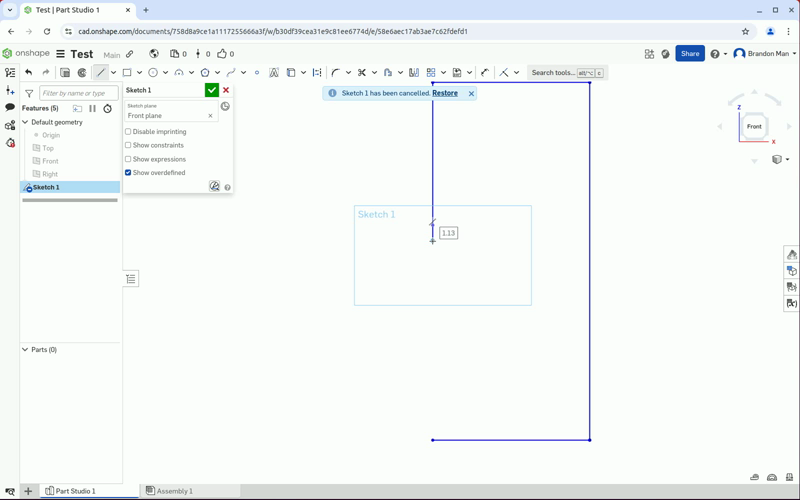
scroll(-6)
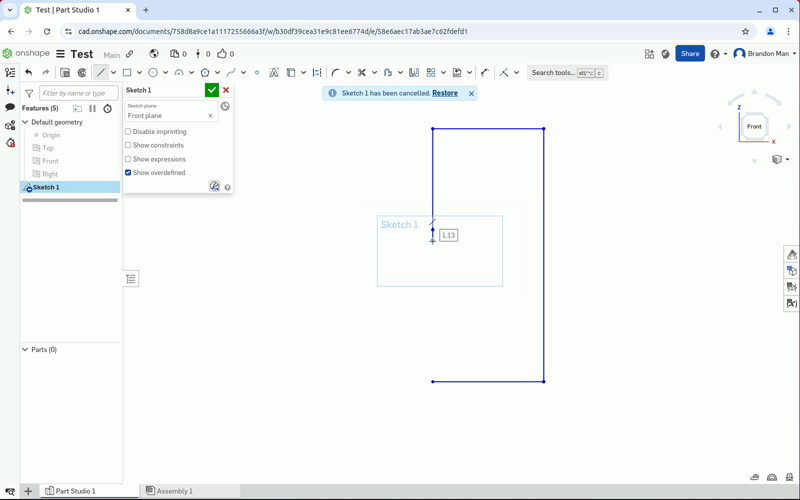
scroll(-6)
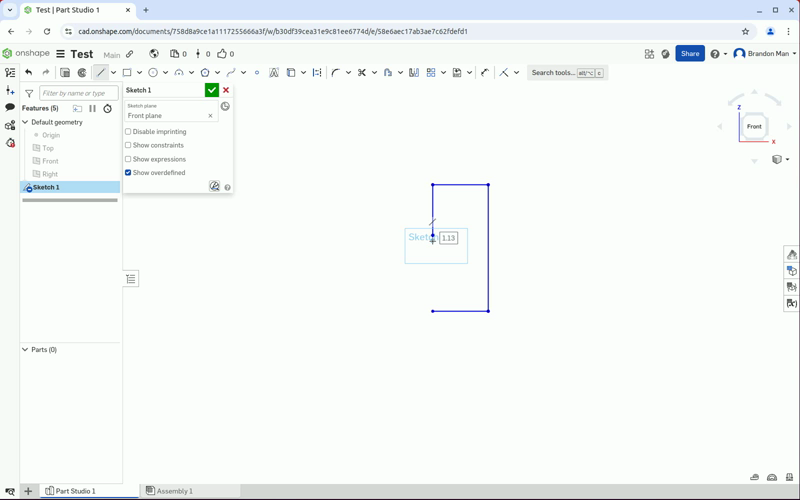
key_up(shift)
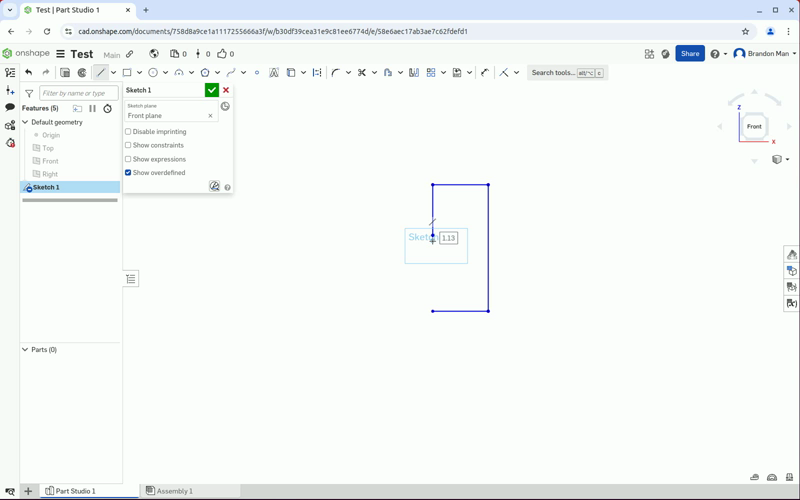
key_down(shift)
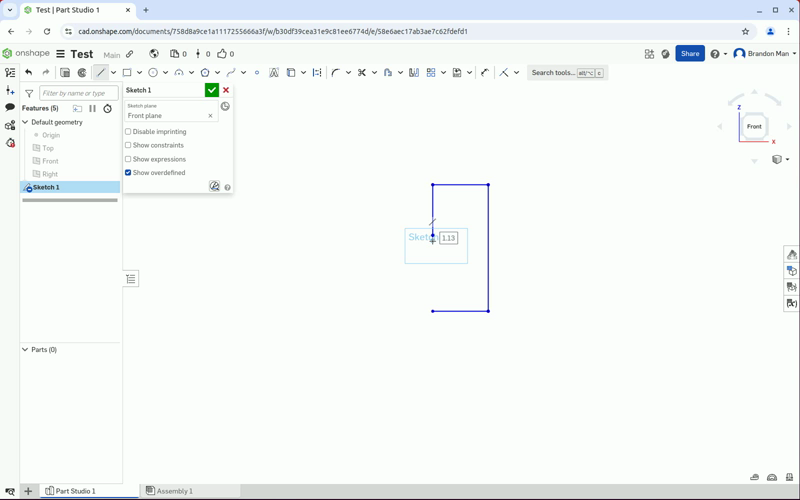
mouse_move(432, 311)
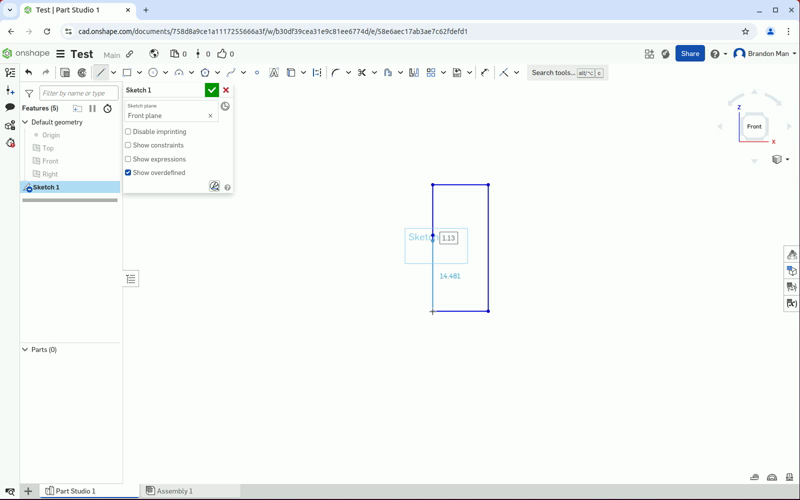
key_up(shift)
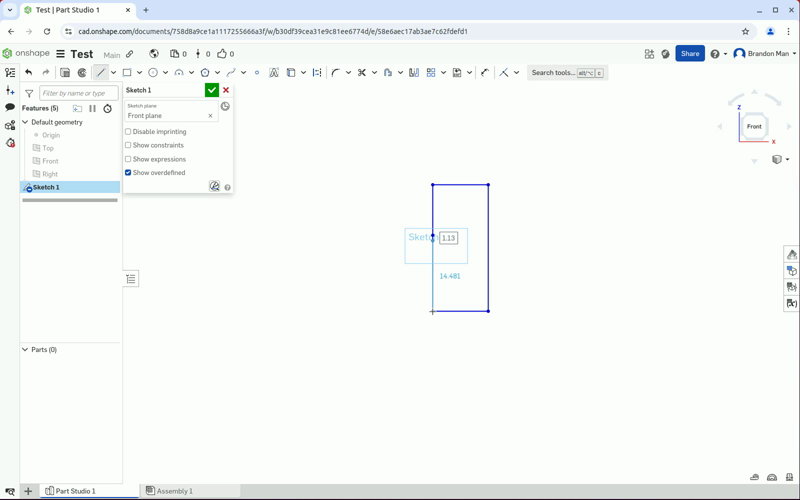
click(432, 311)
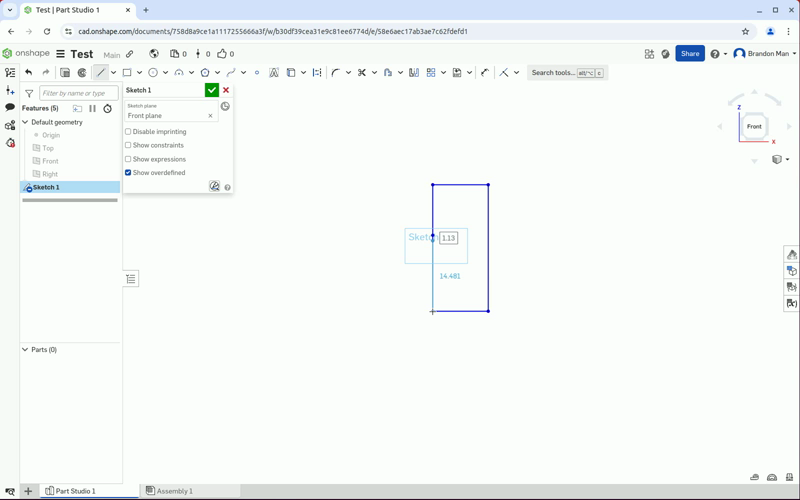
key(esc)
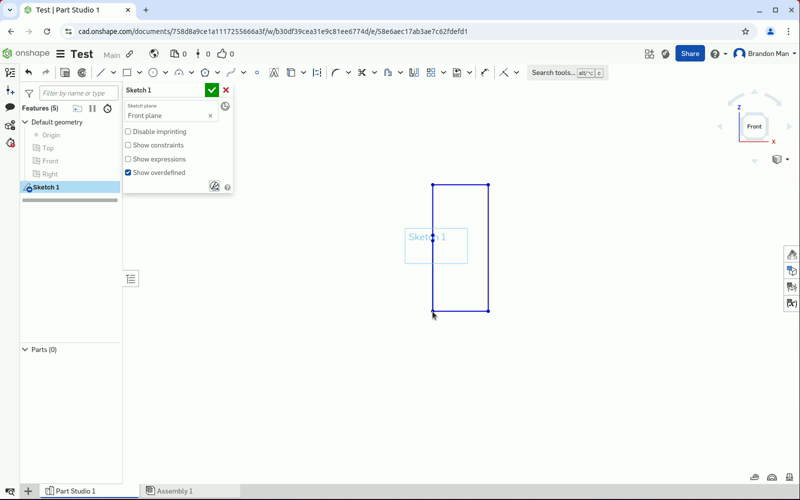
key(l)
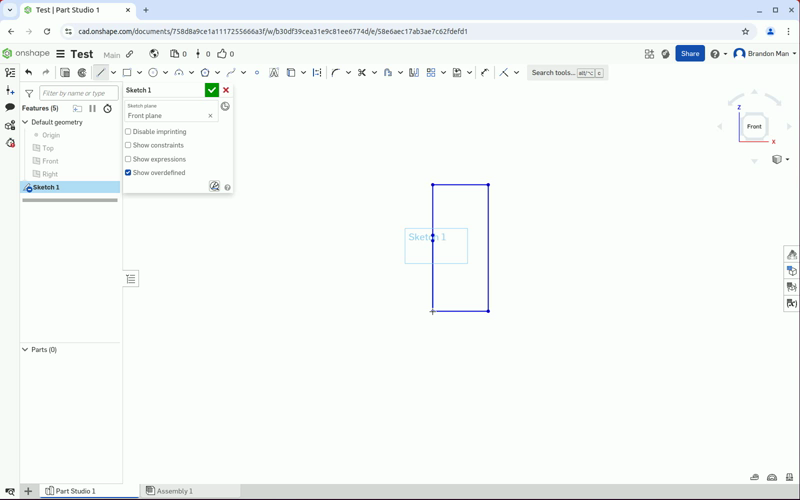
key_down(shift)
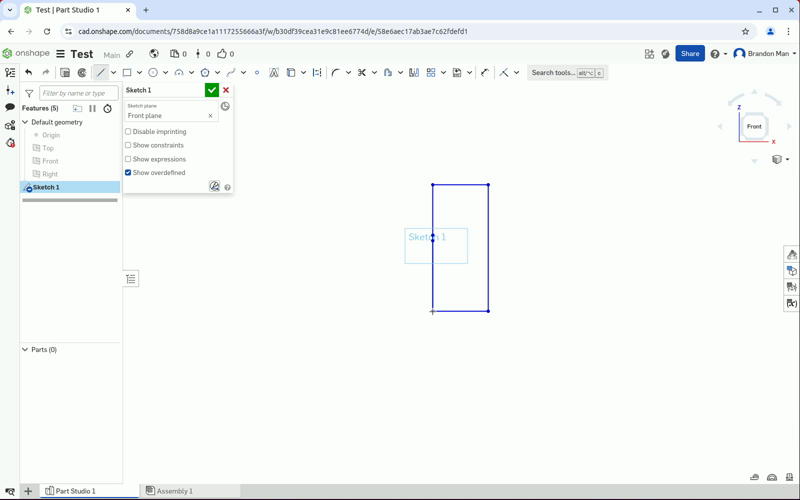
mouse_move(450, 296)
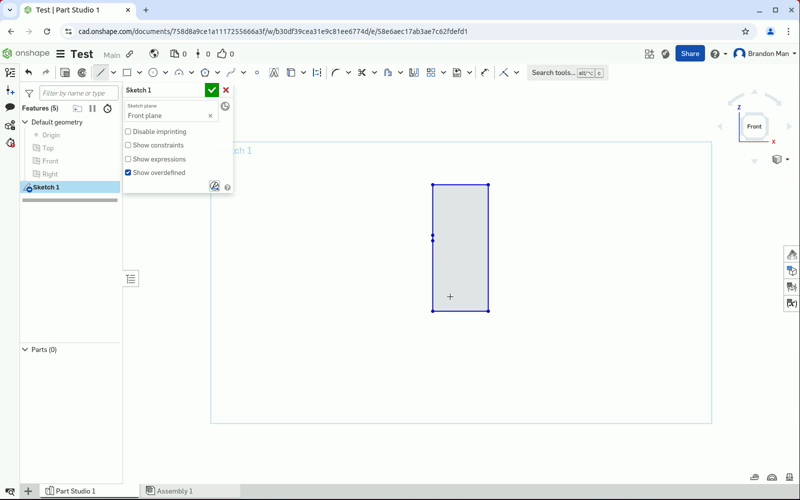
click(450, 296)
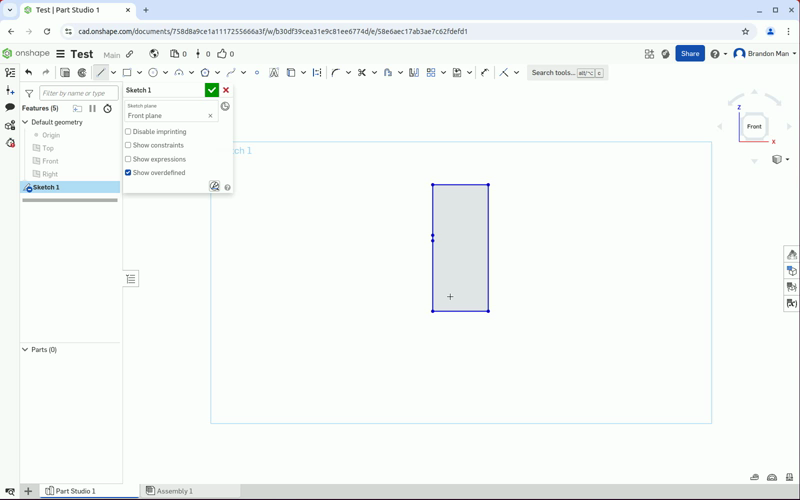
key_up(shift)
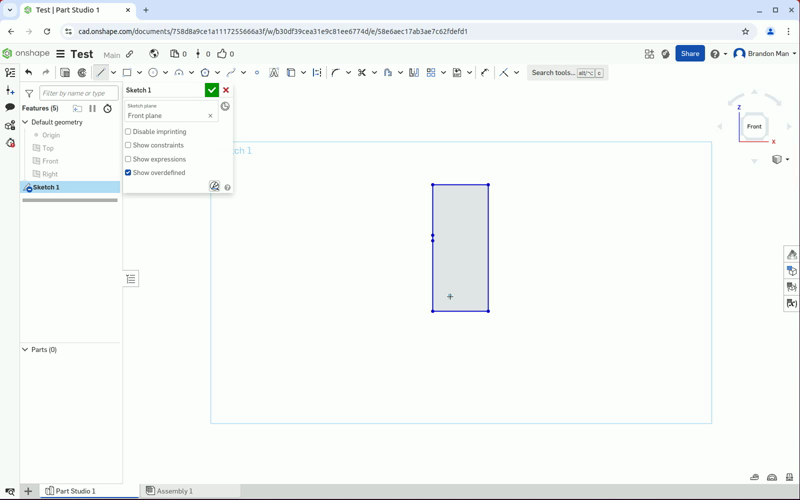
key_down(shift)
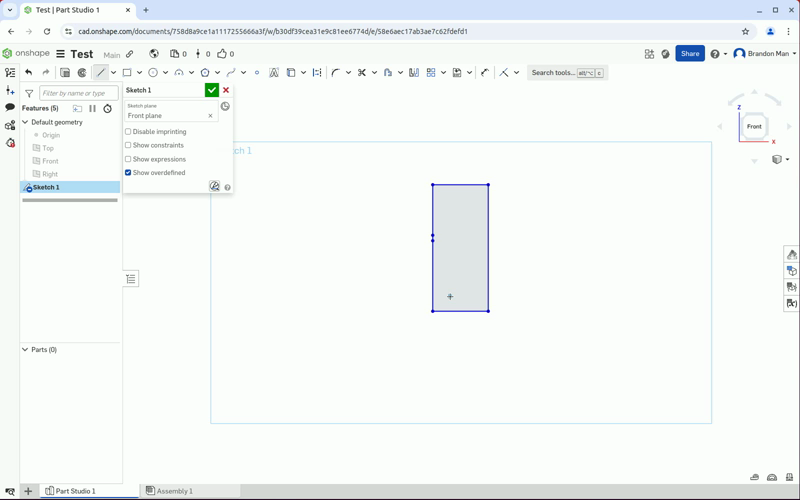
mouse_move(480, 296)
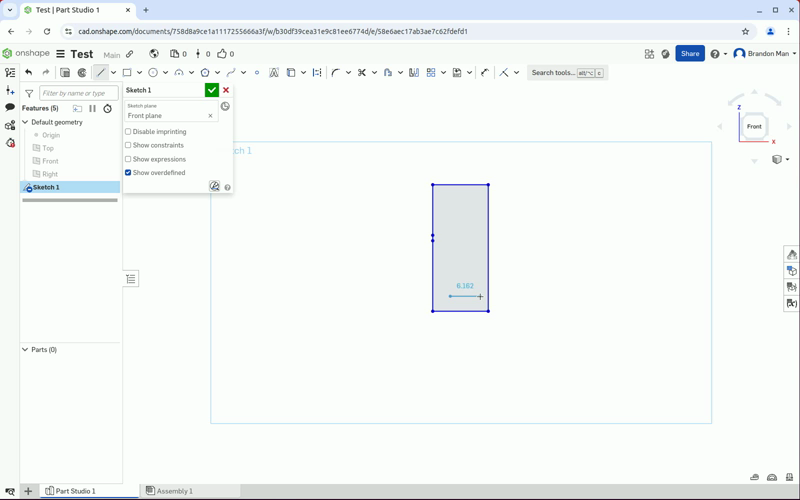
mouse_move(455, 296)
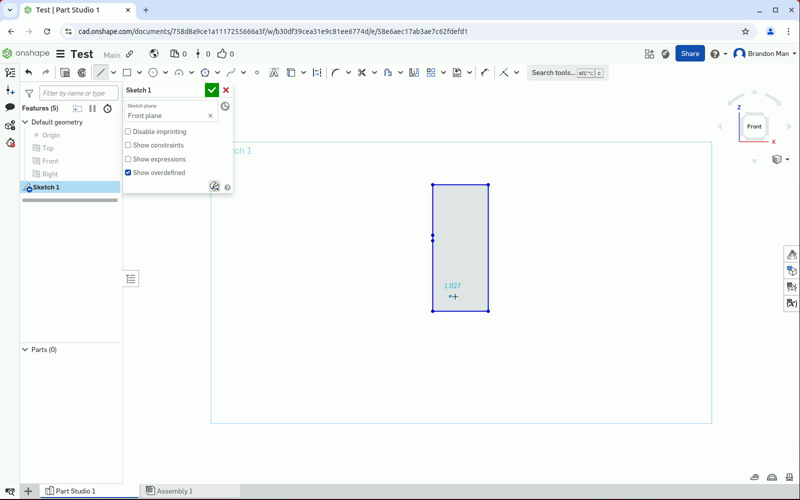
scroll(6)
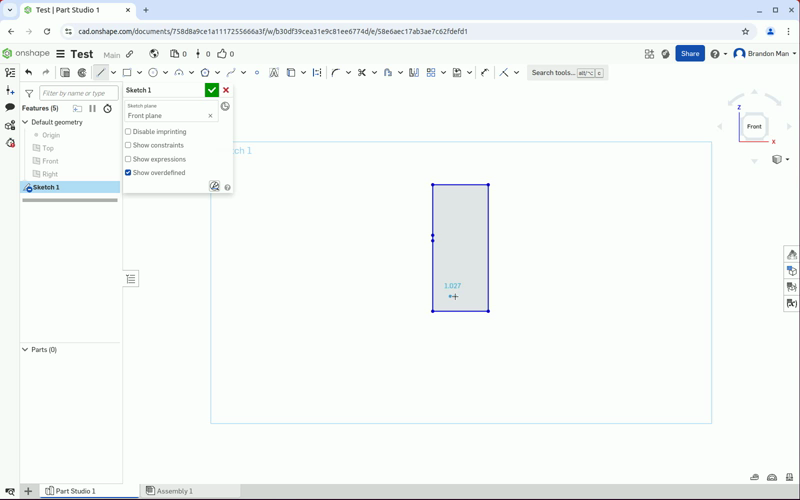
scroll(6)
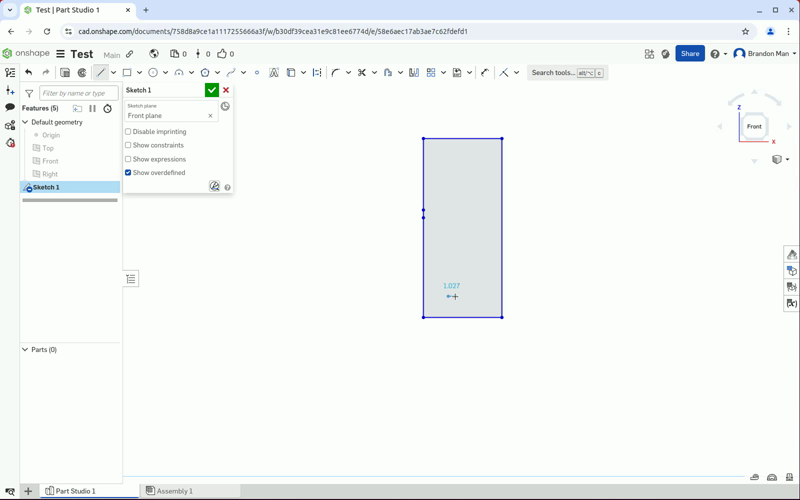
scroll(6)
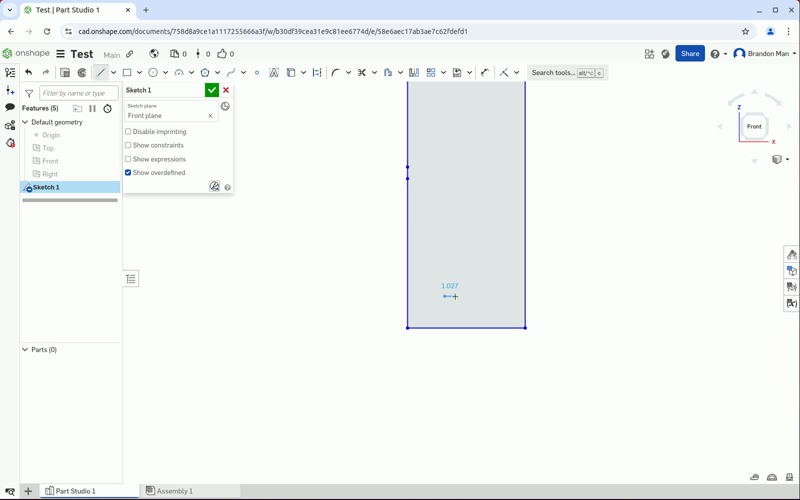
scroll(6)
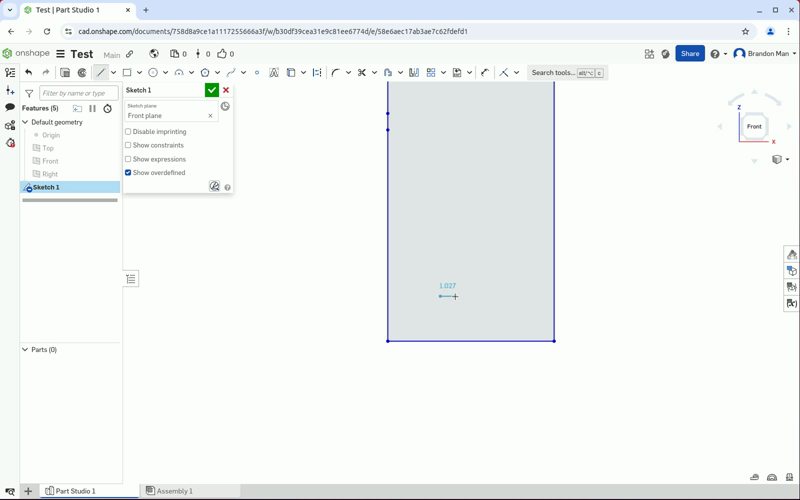
scroll(6)
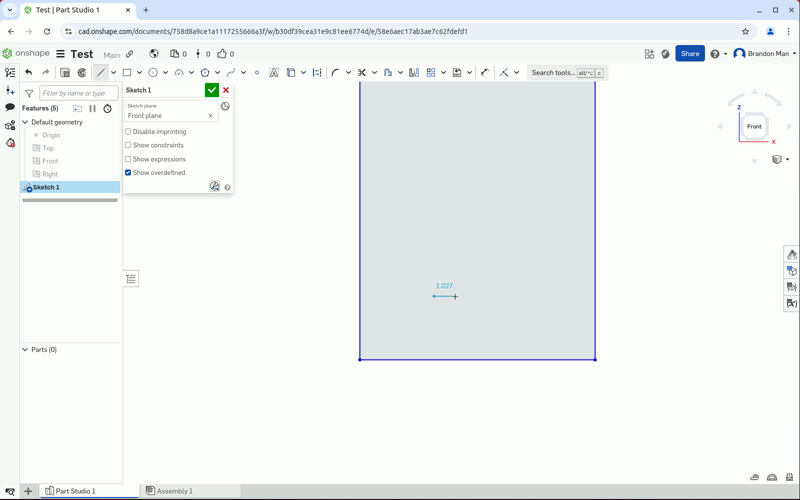
scroll(6)
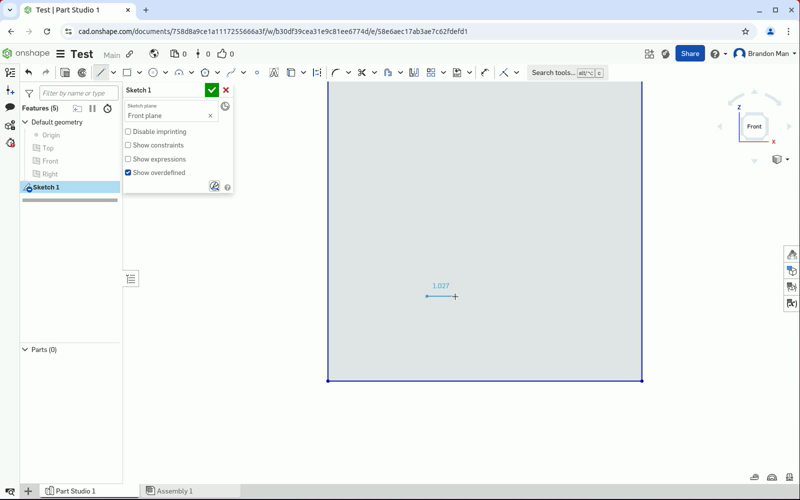
scroll(6)
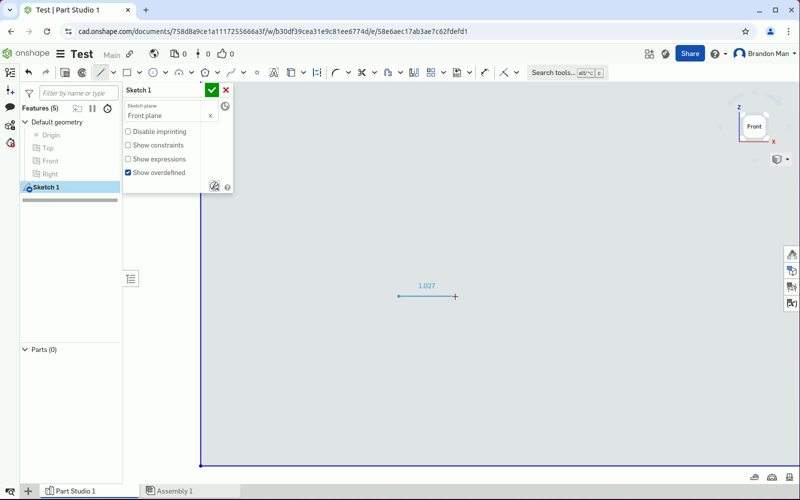
click(455, 296)
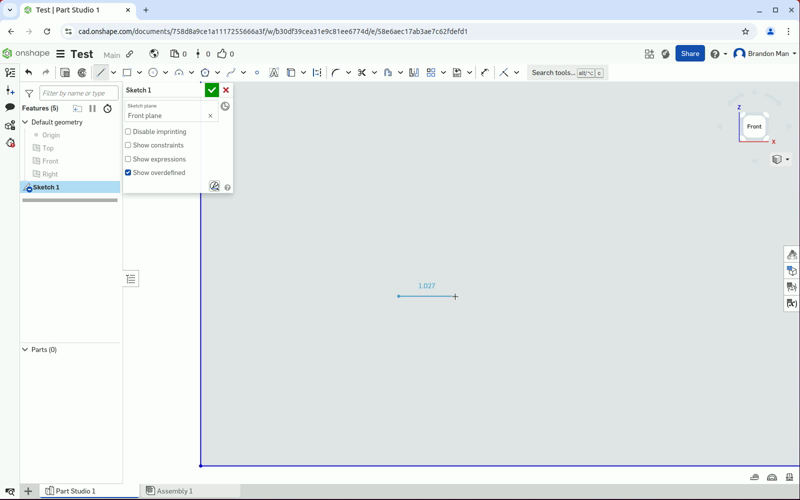
scroll(-6)
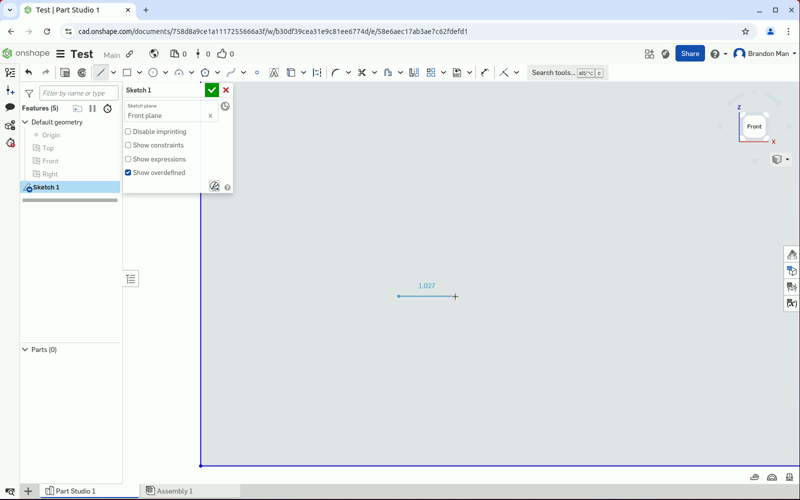
scroll(-6)
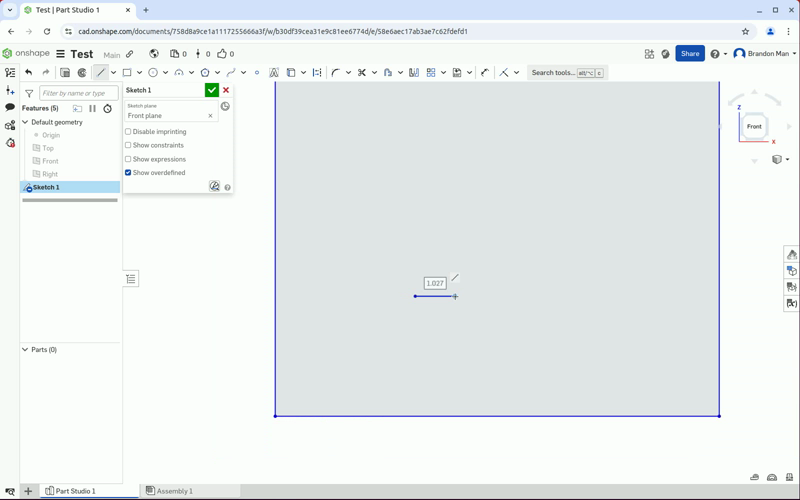
scroll(-6)
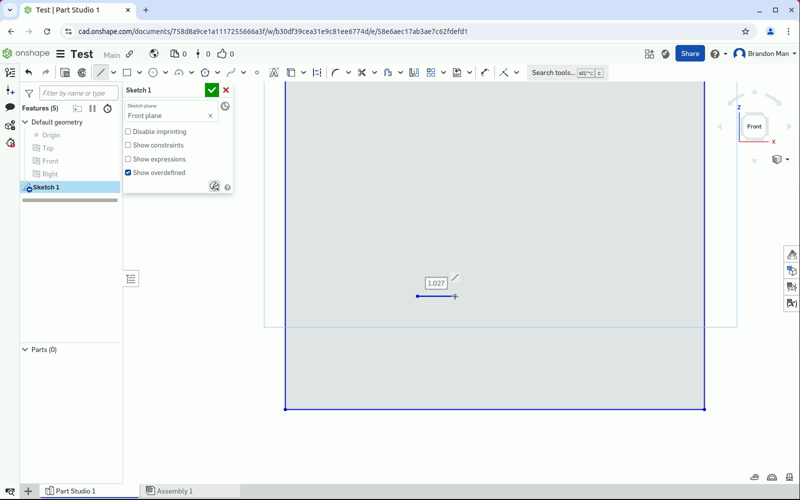
scroll(-6)
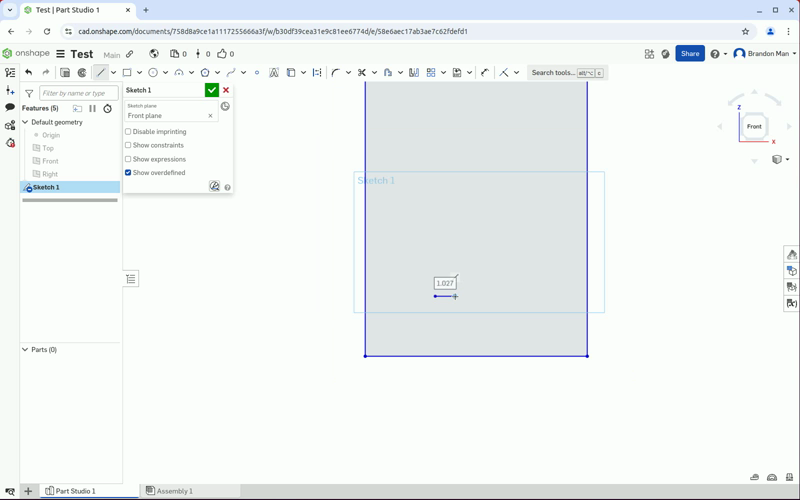
scroll(-6)
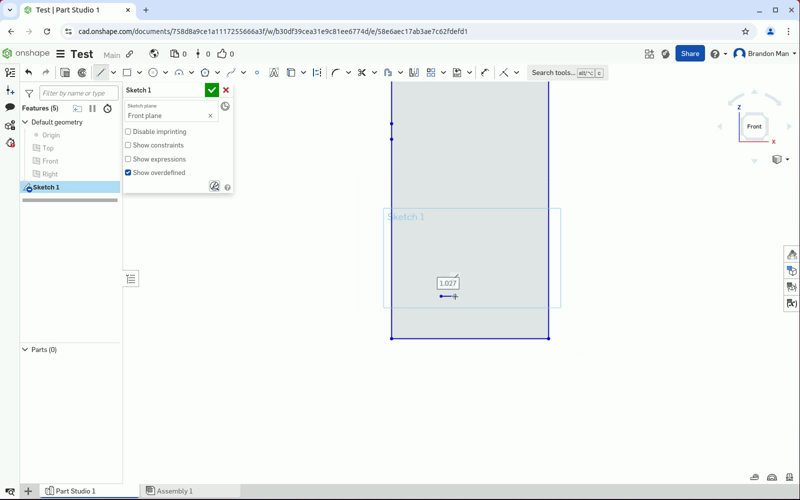
scroll(-6)
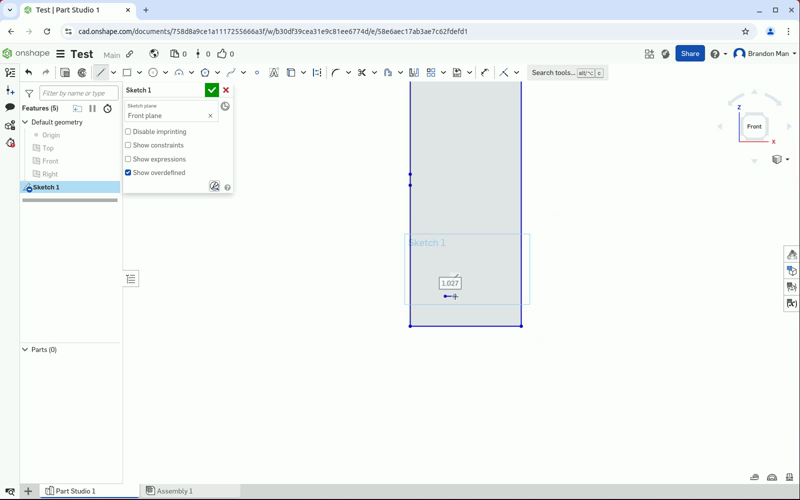
scroll(-6)
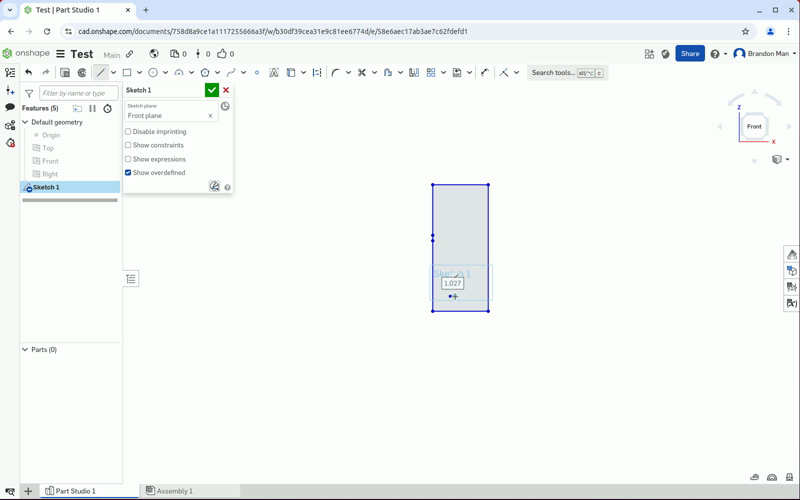
key_up(shift)
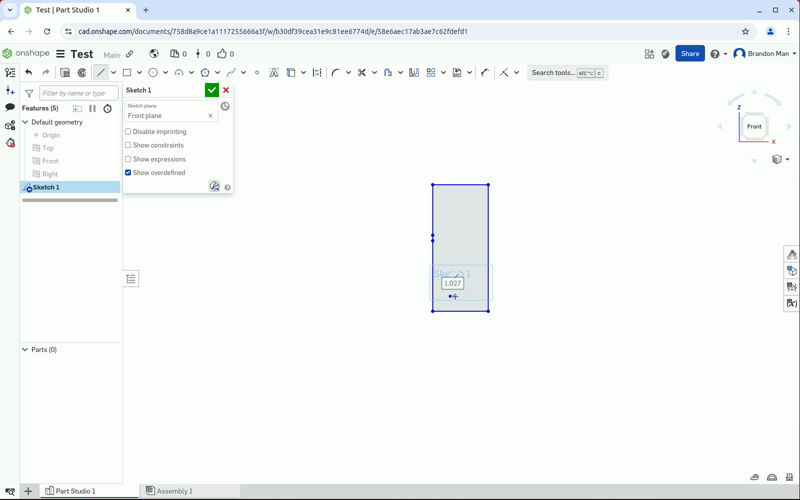
key_down(shift)
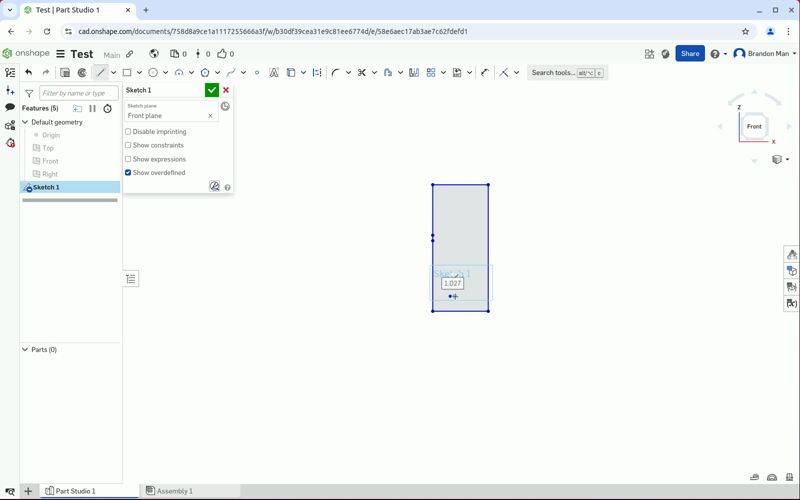
mouse_move(485, 296)
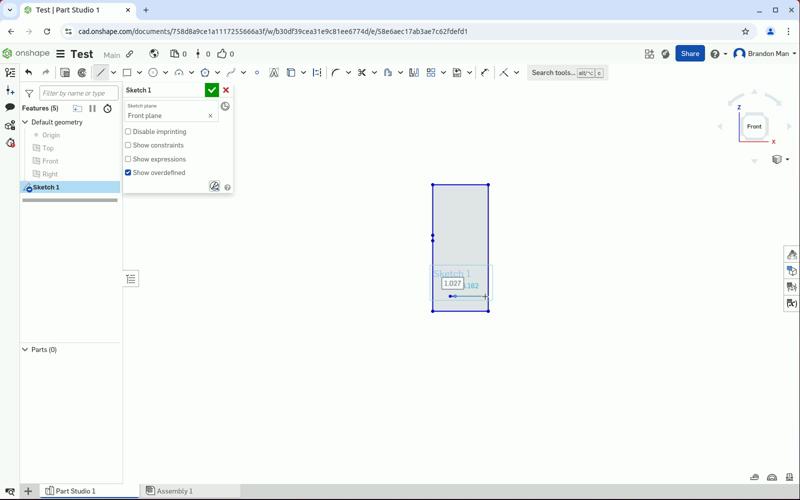
mouse_move(455, 255)
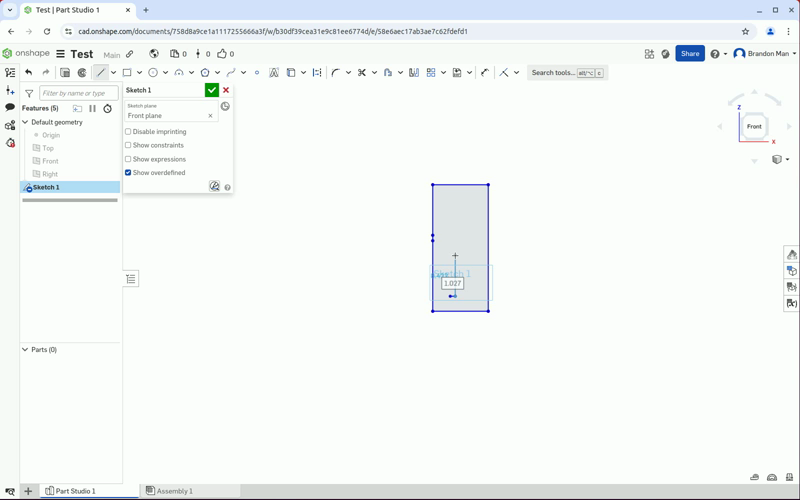
click(455, 255)
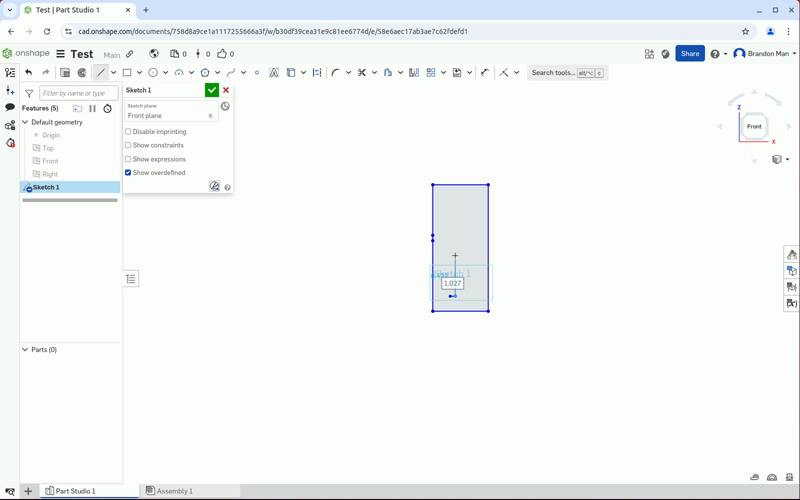
key_up(shift)
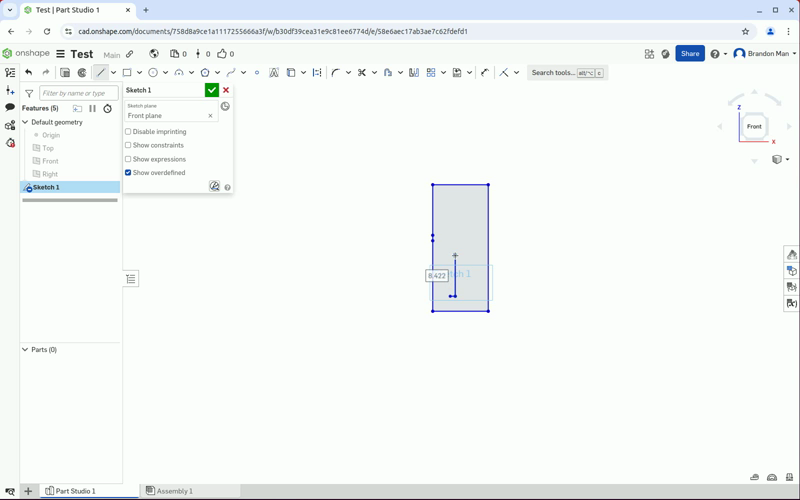
key_down(shift)
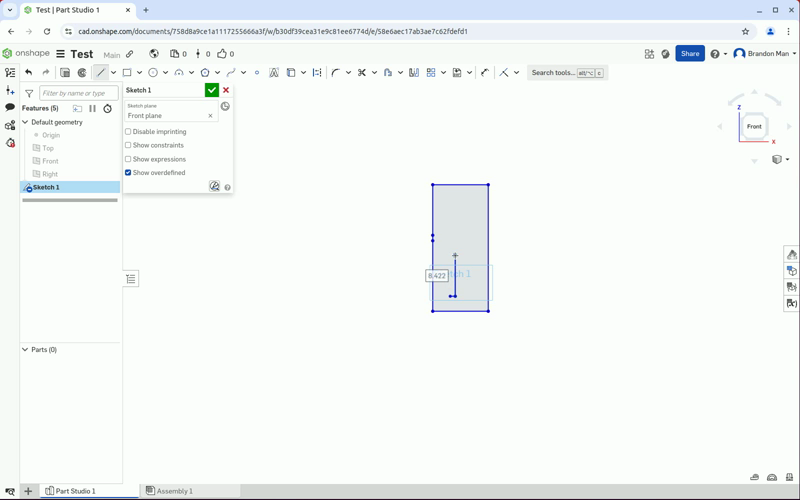
mouse_move(485, 255)
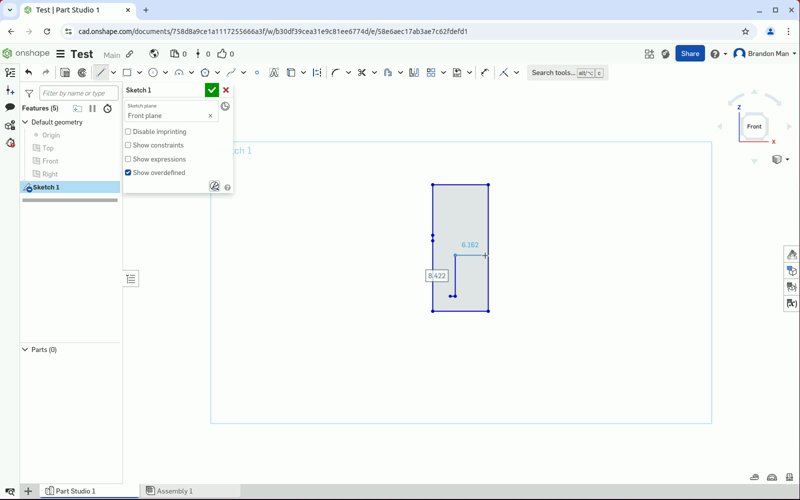
mouse_move(450, 255)
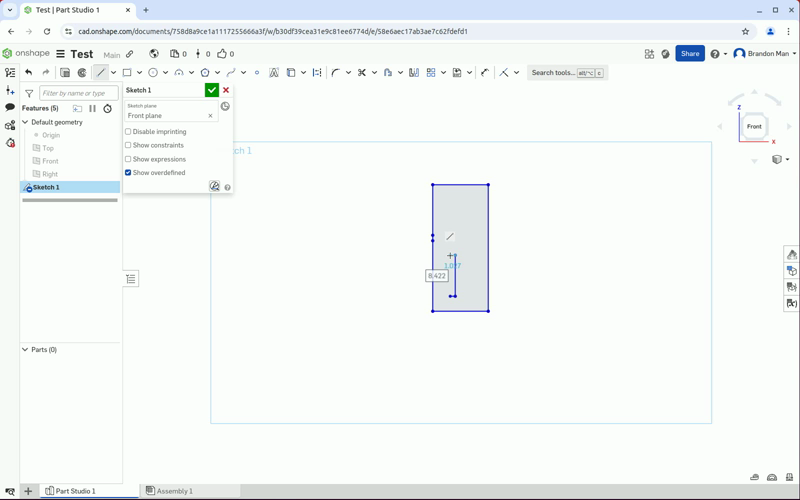
scroll(6)
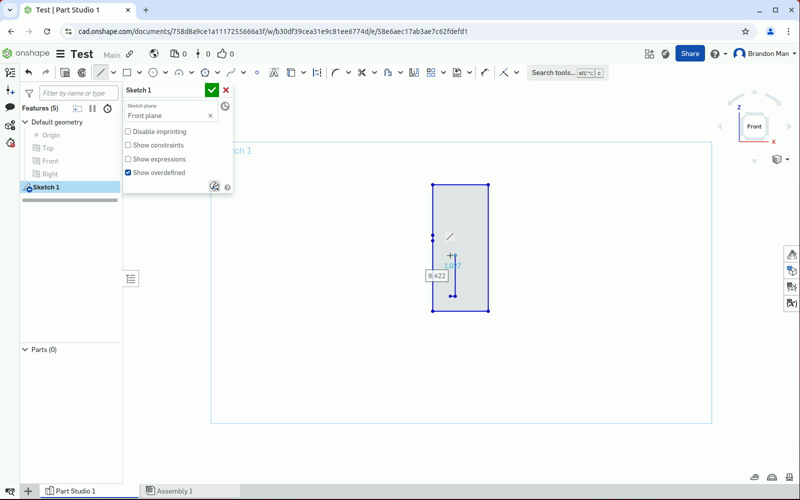
scroll(6)
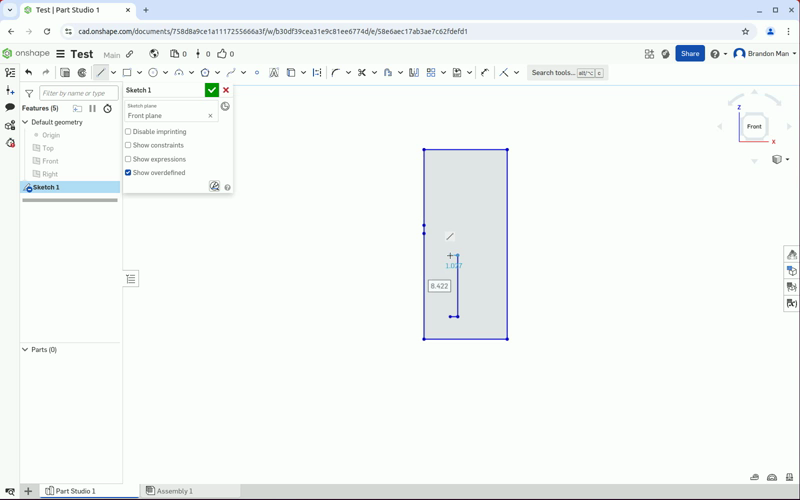
scroll(6)
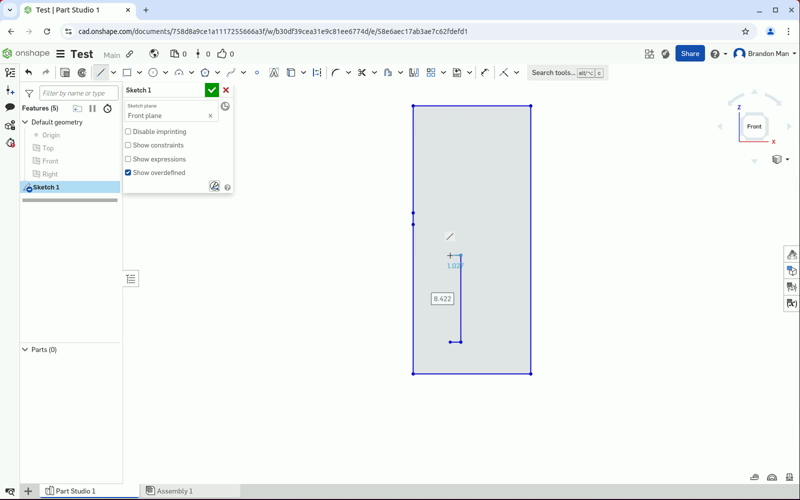
scroll(6)
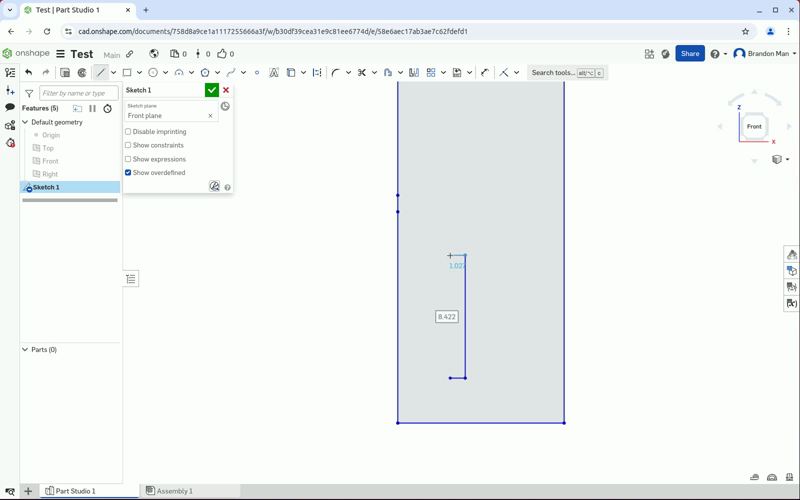
scroll(6)
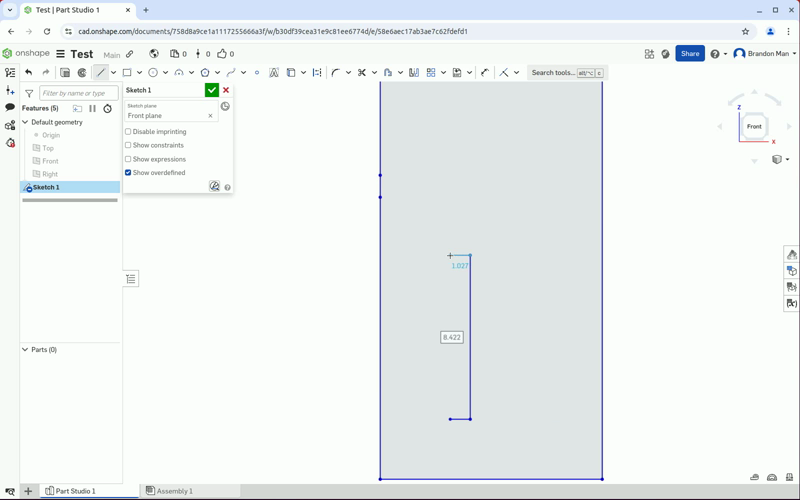
scroll(6)
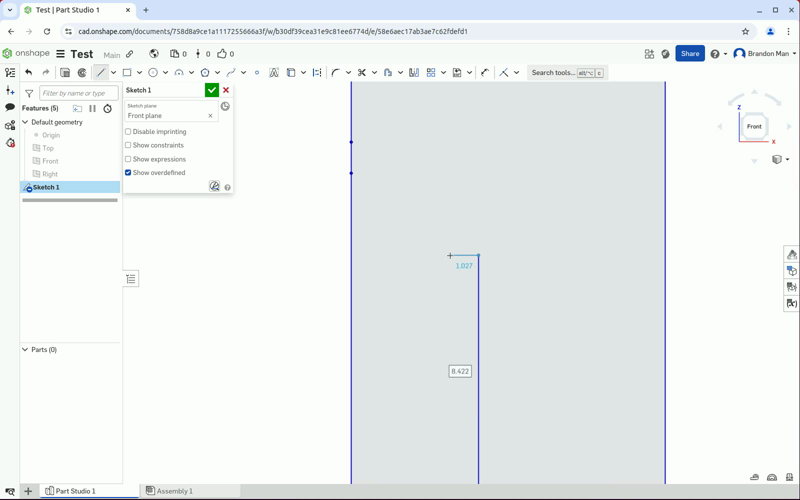
scroll(6)
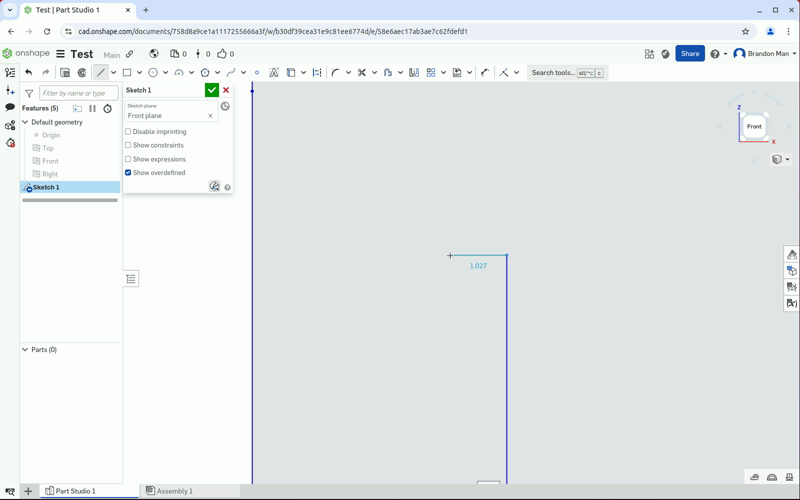
click(450, 255)
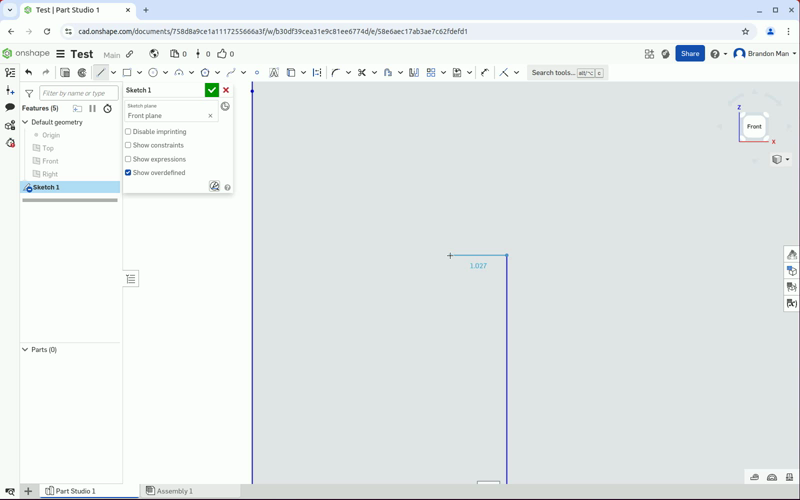
scroll(-6)
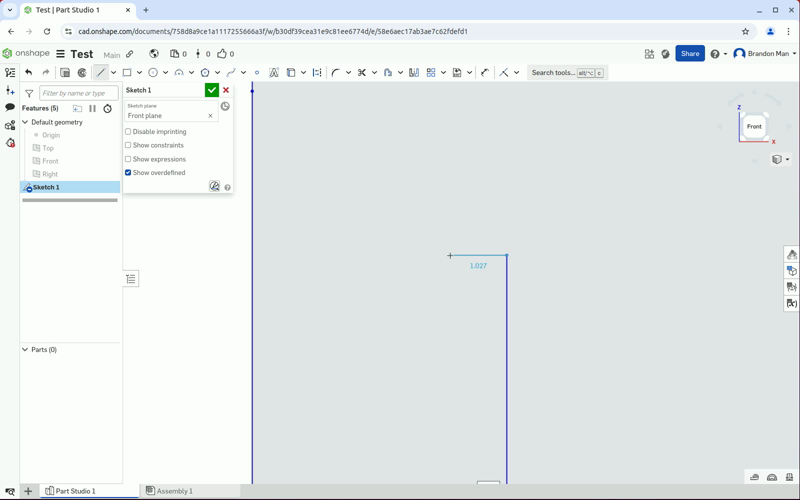
scroll(-6)
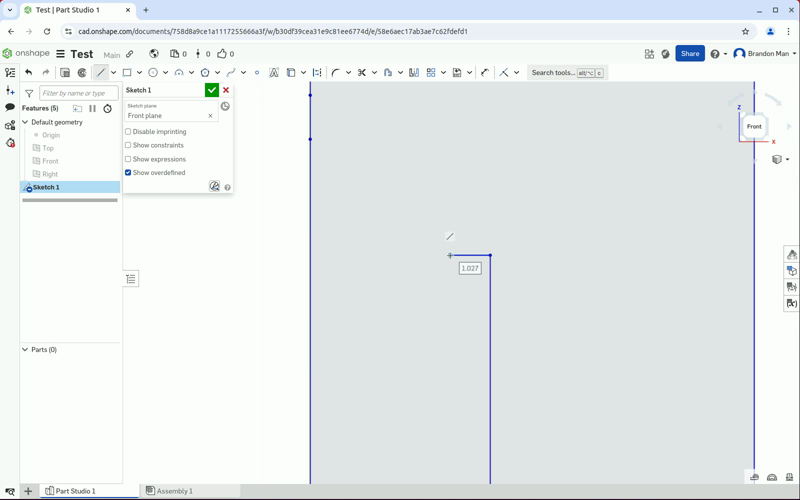
scroll(-6)
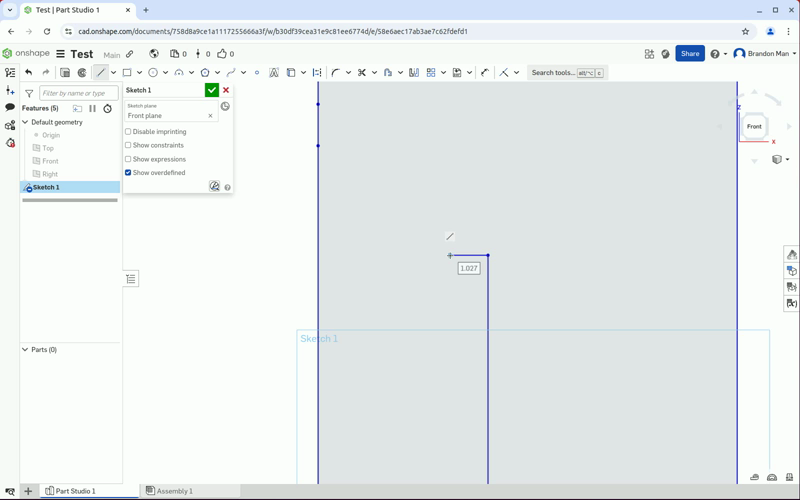
scroll(-6)
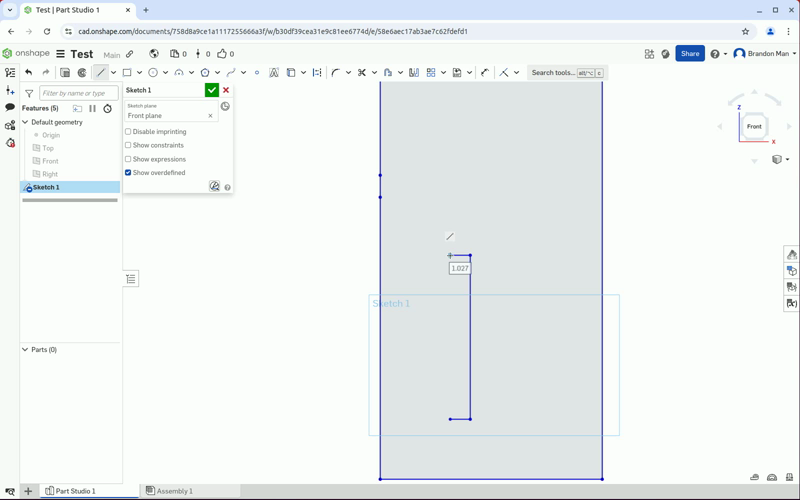
scroll(-6)
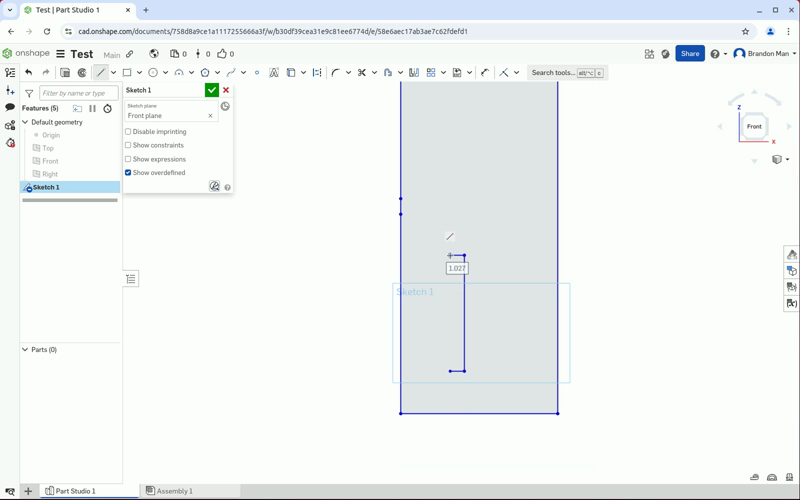
scroll(-6)
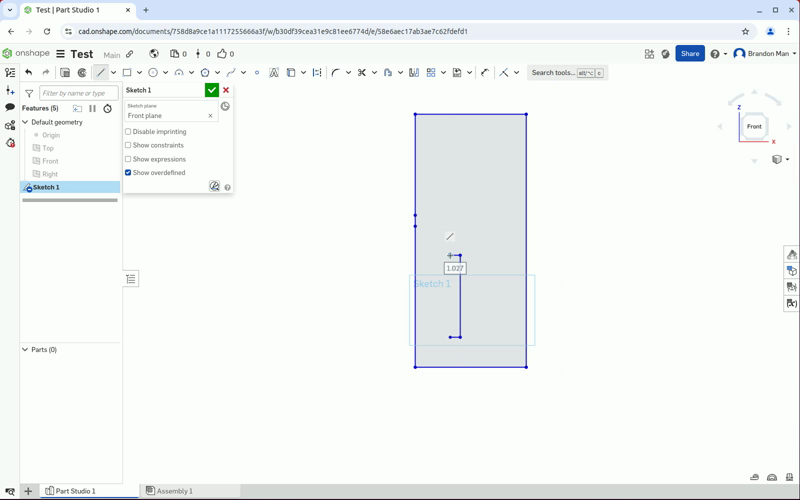
scroll(-6)
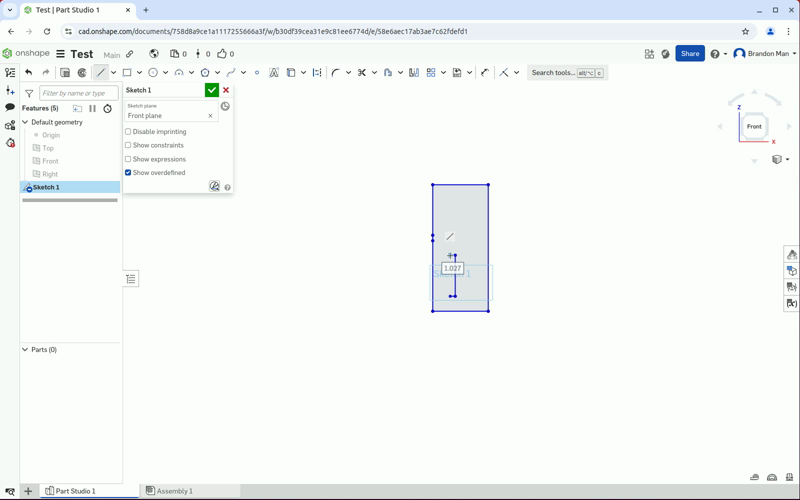
key_up(shift)
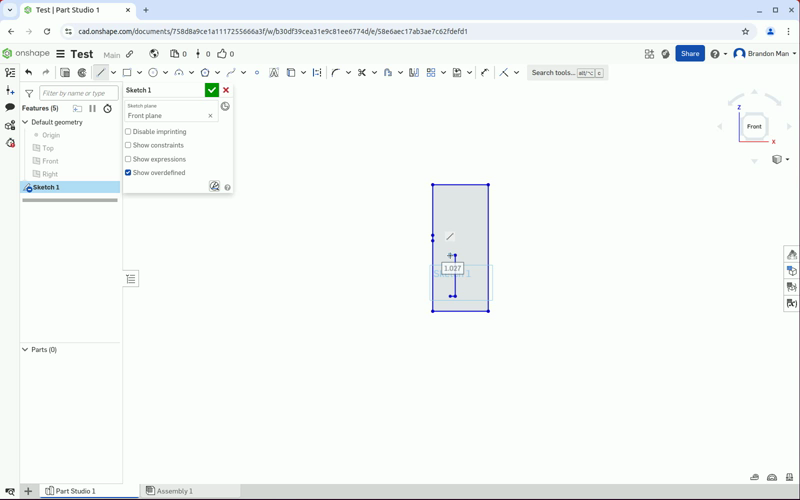
mouse_move(480, 255)
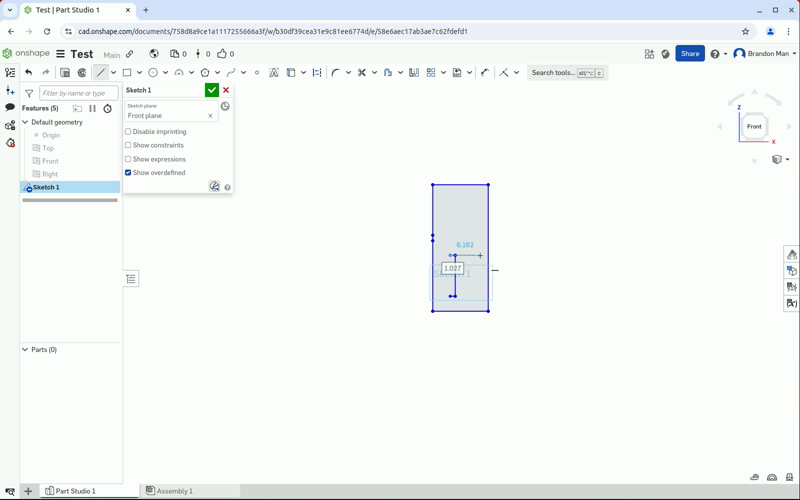
key_down(shift)
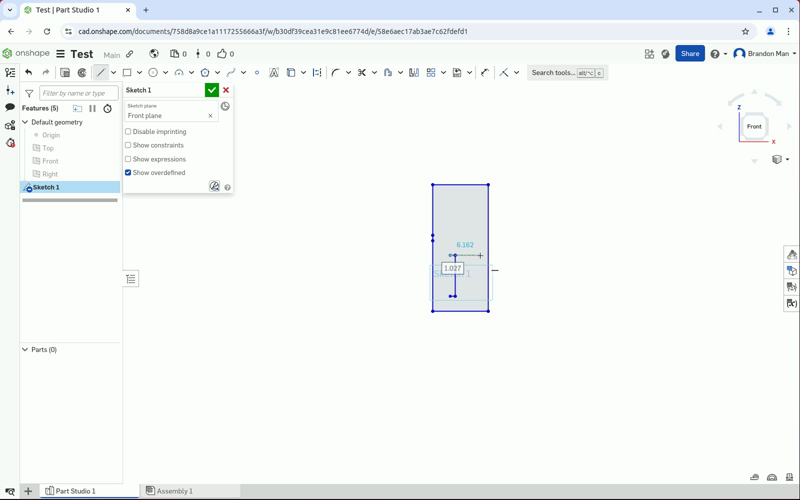
mouse_move(450, 296)
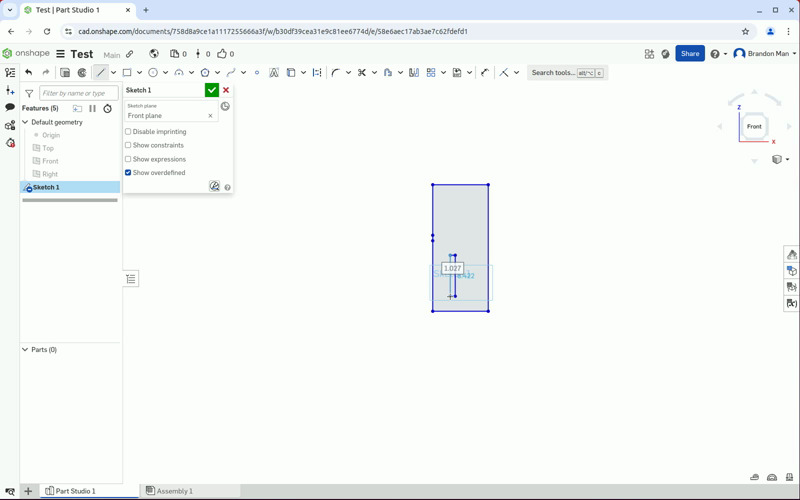
key_up(shift)
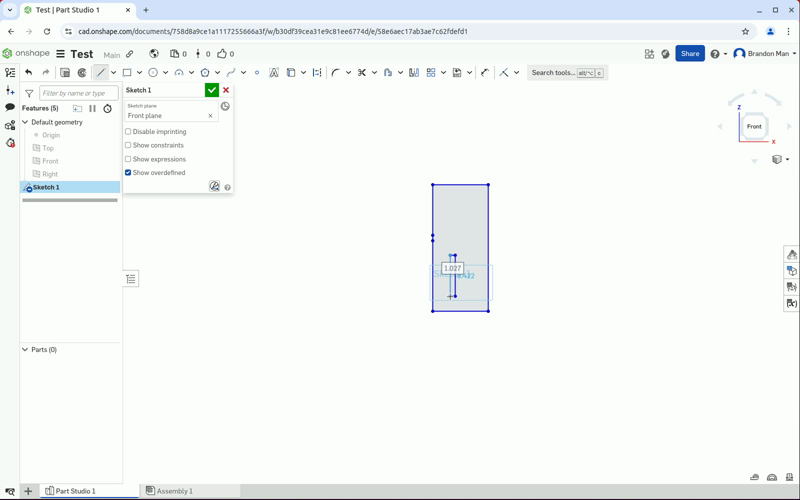
click(450, 296)
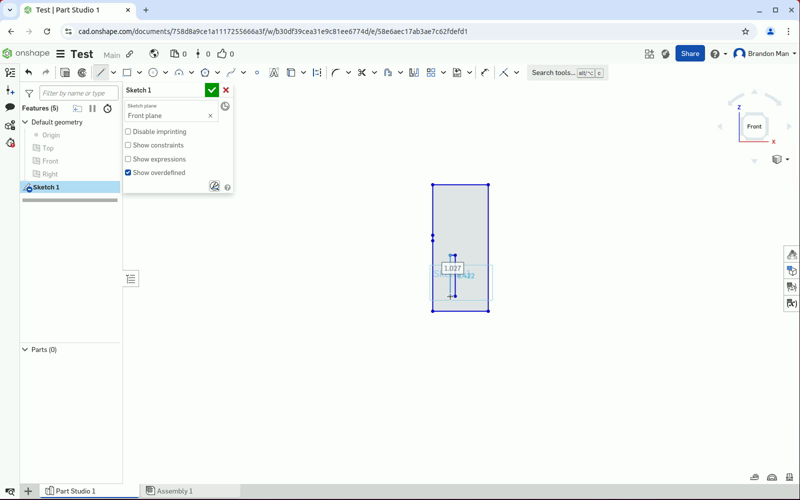
key(esc)
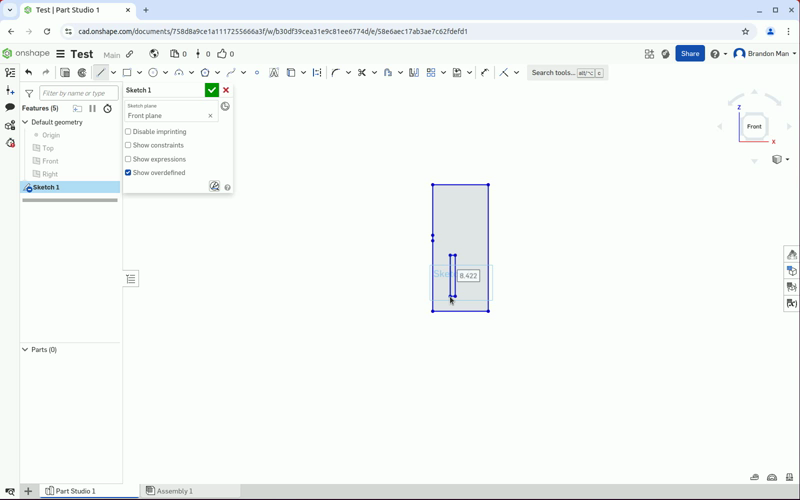
key(l)
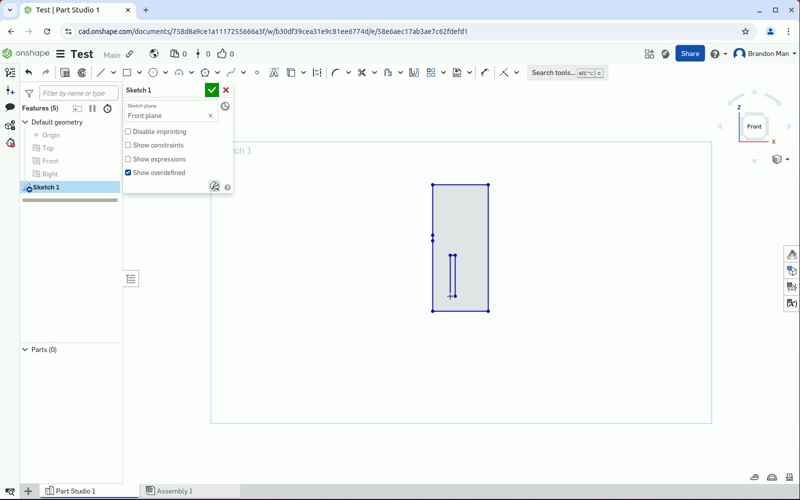
key_down(shift)
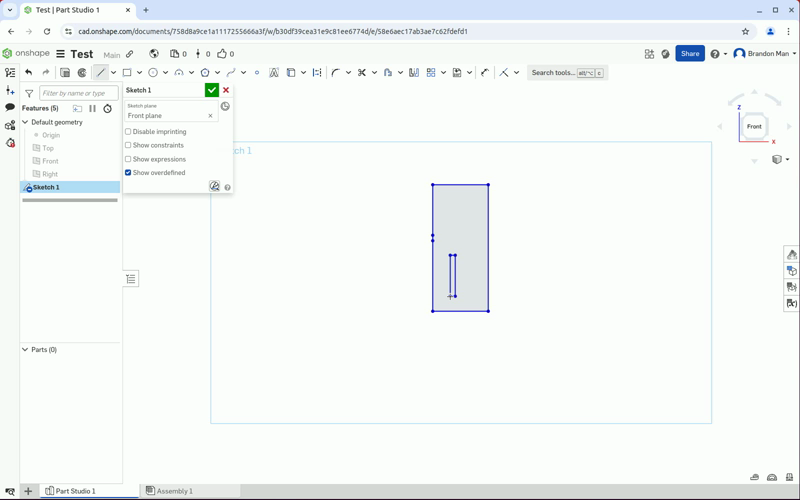
mouse_move(450, 240)
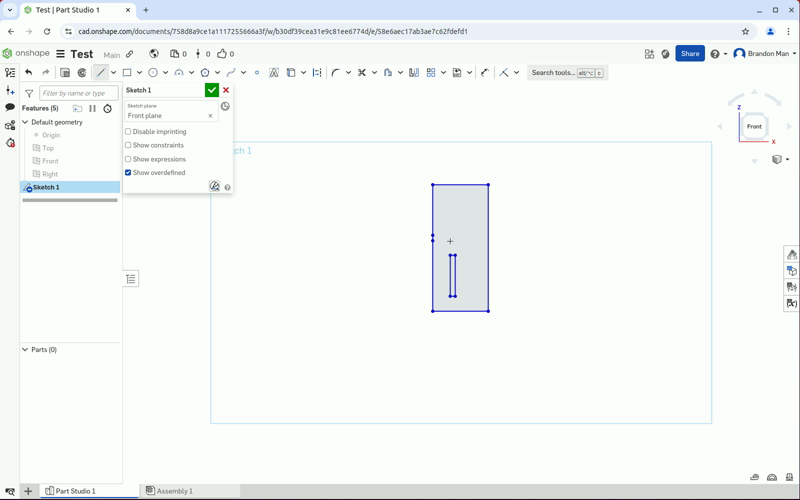
click(450, 240)
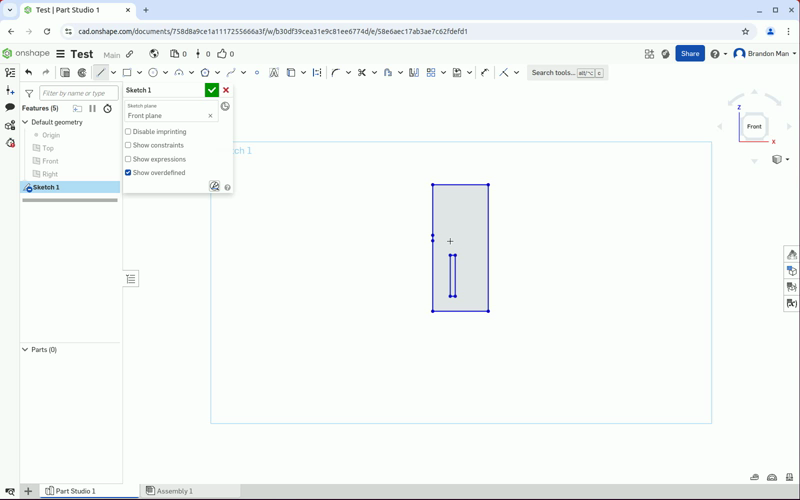
key_up(shift)
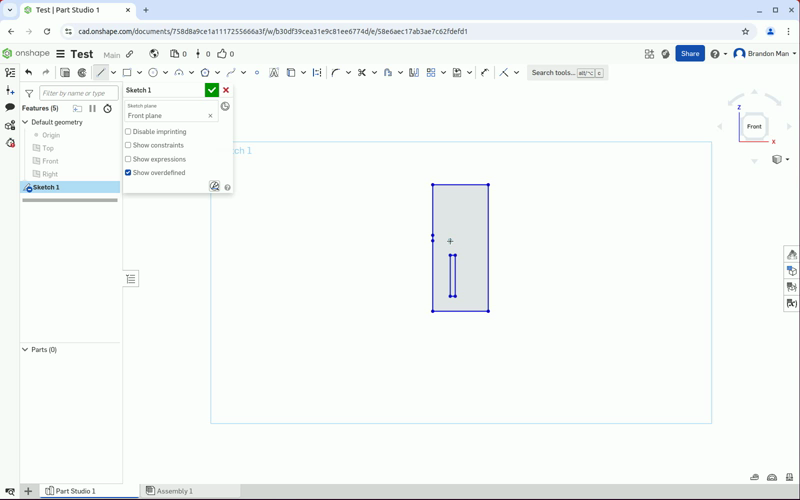
key_down(shift)
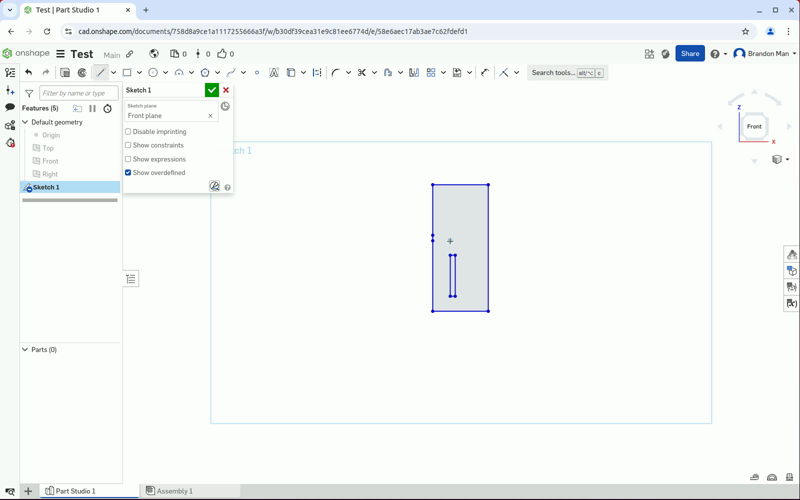
mouse_move(480, 240)
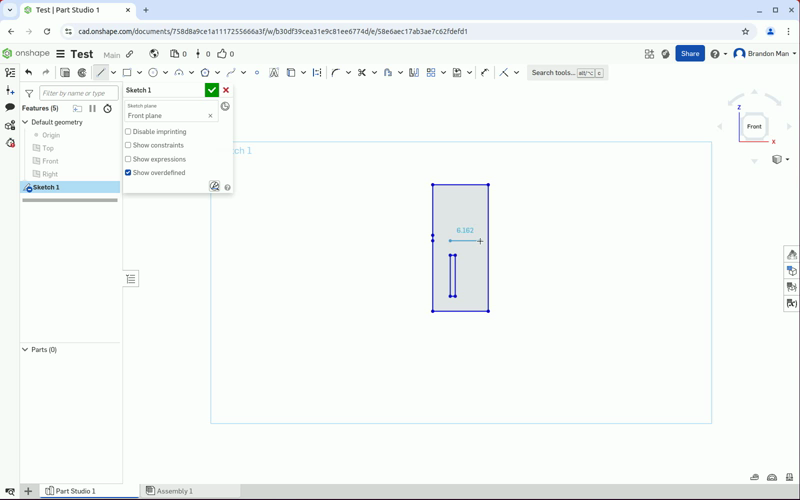
mouse_move(455, 240)
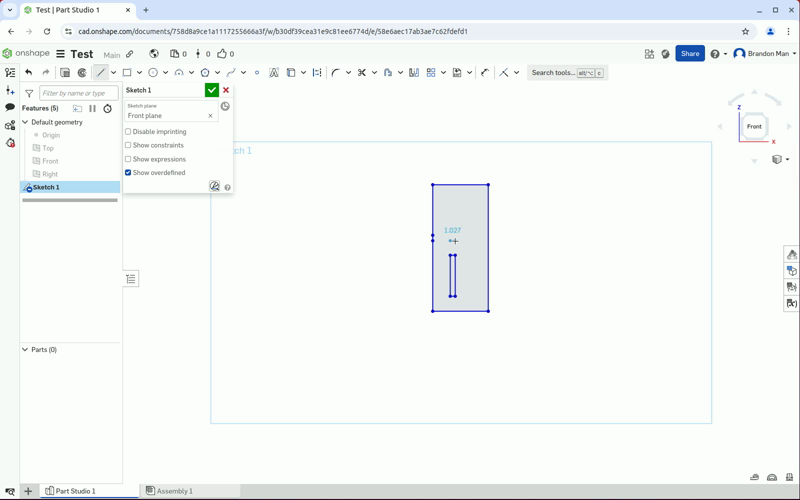
scroll(6)
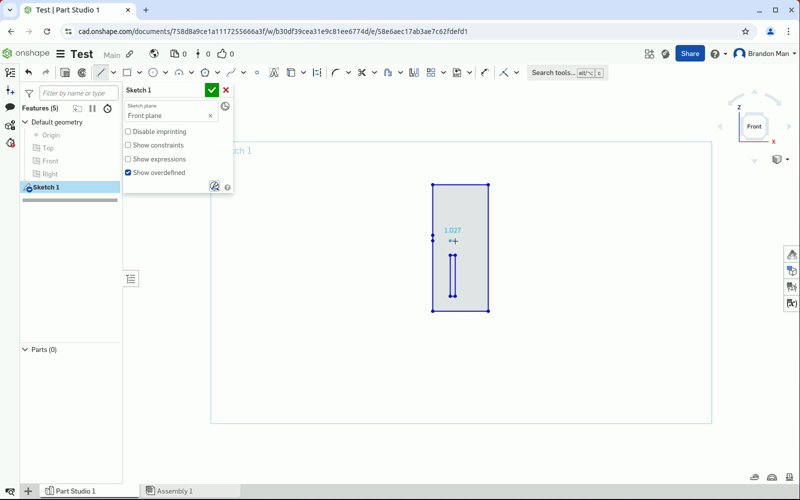
scroll(6)
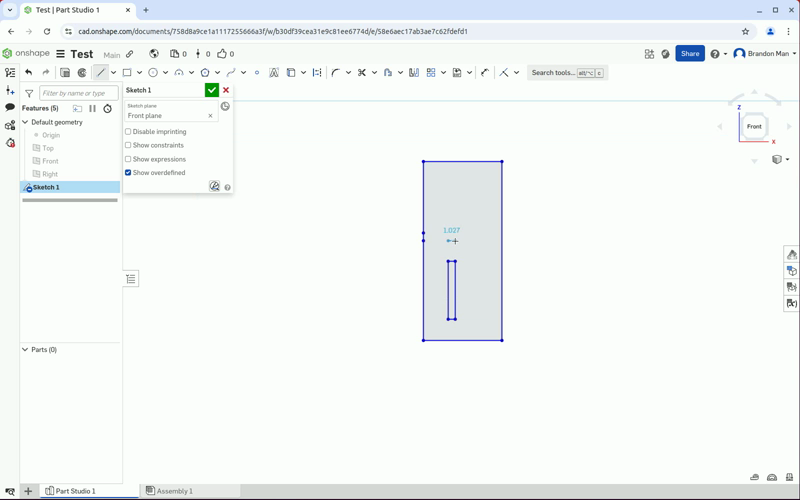
scroll(6)
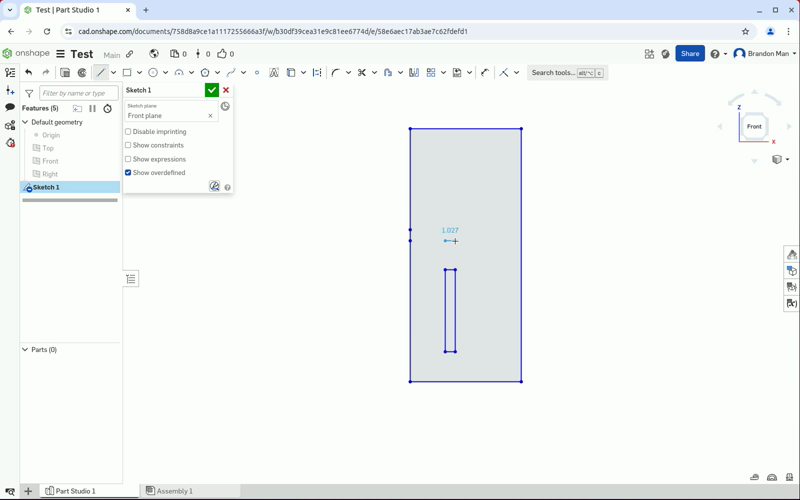
scroll(6)
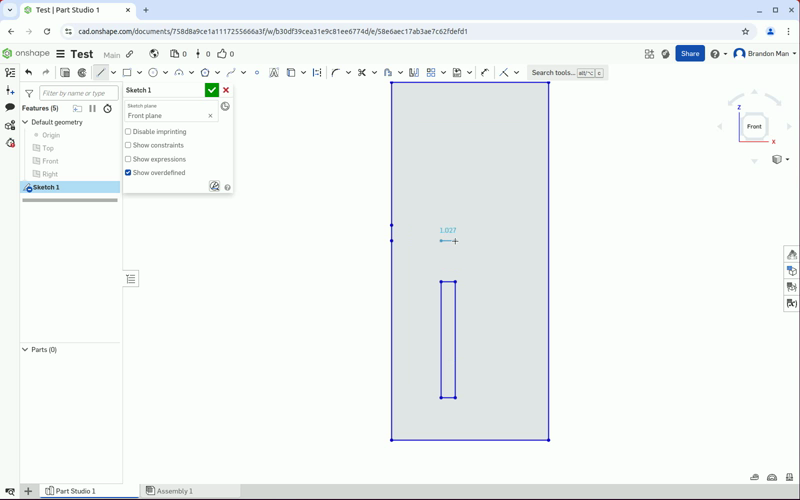
scroll(6)
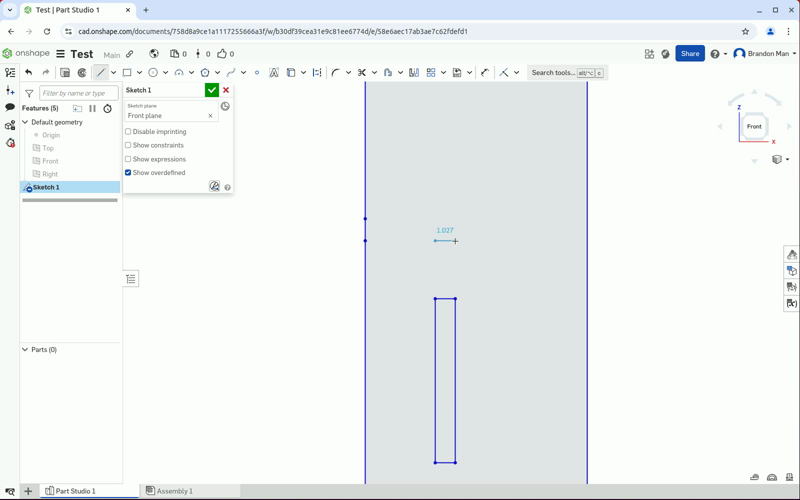
scroll(6)
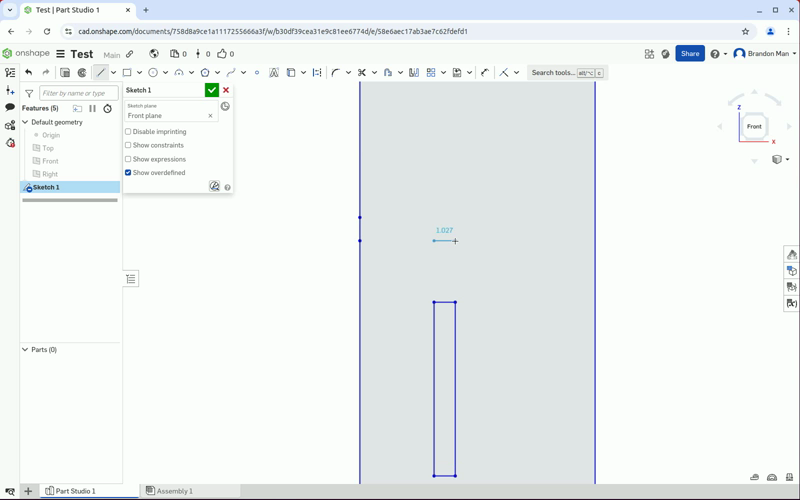
scroll(6)
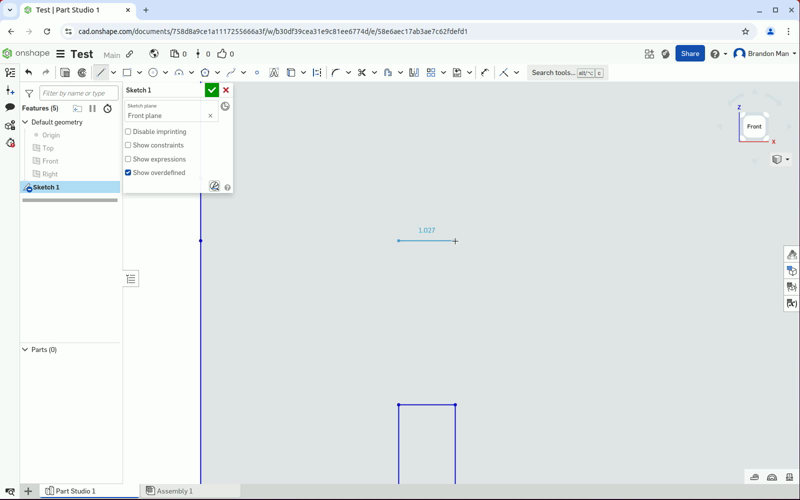
click(455, 240)
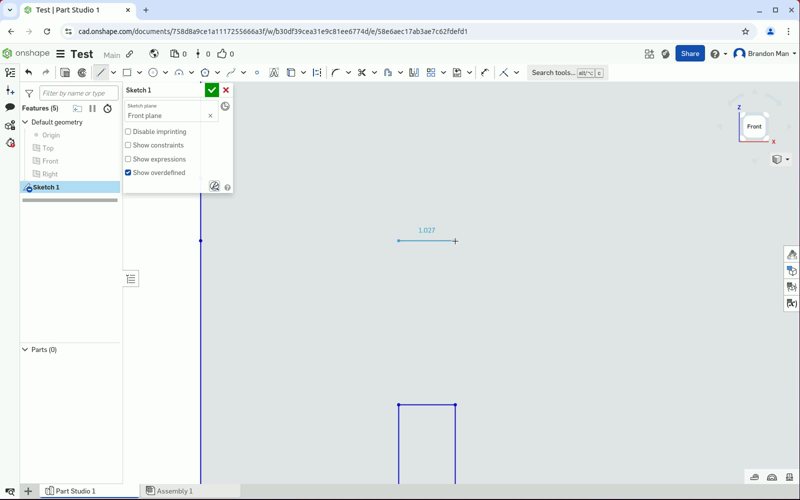
scroll(-6)
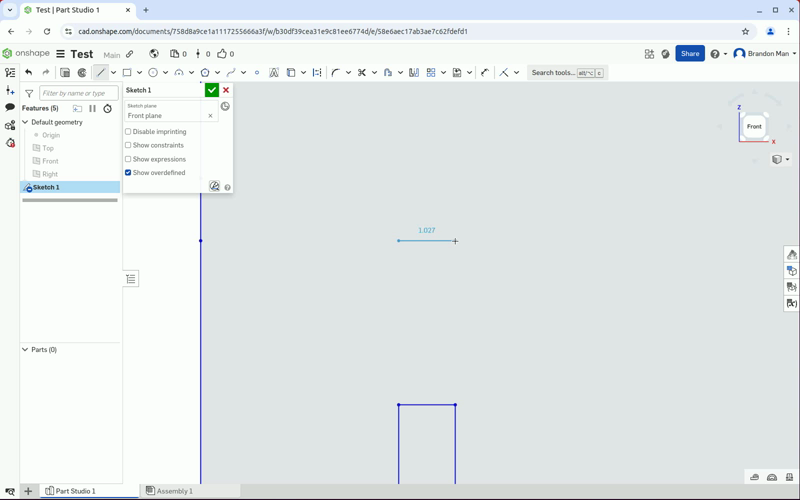
scroll(-6)
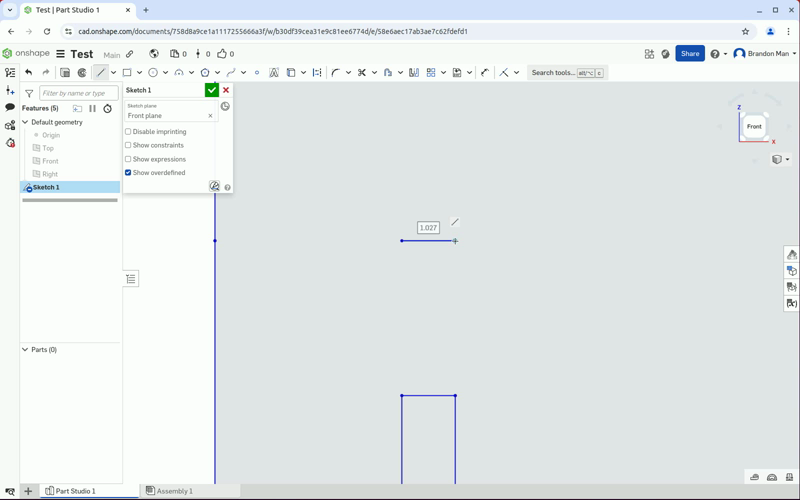
scroll(-6)
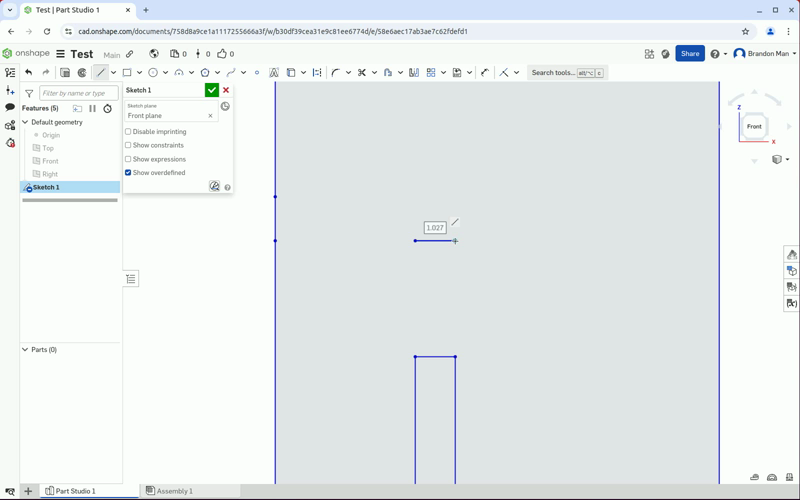
scroll(-6)
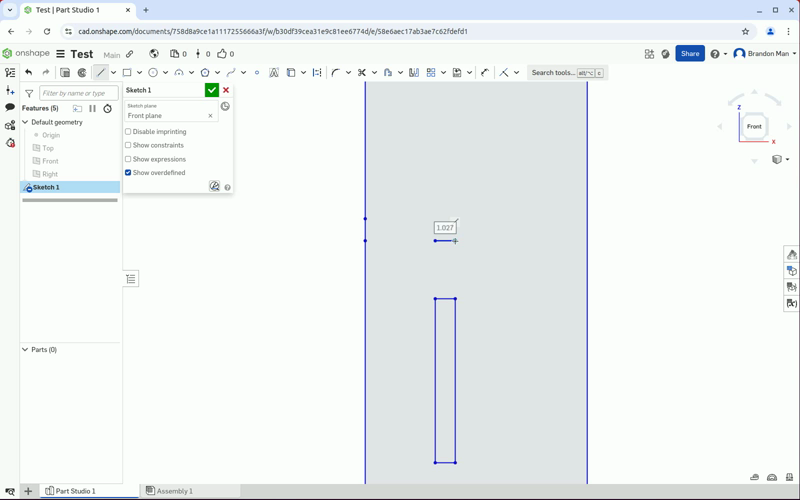
scroll(-6)
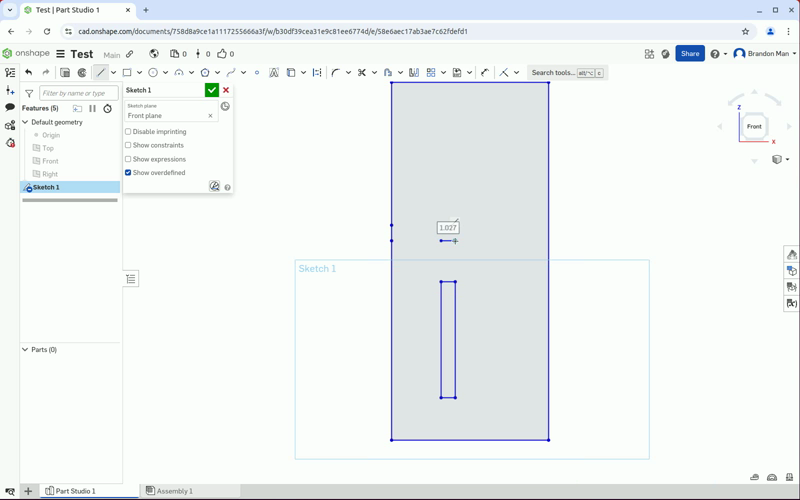
scroll(-6)
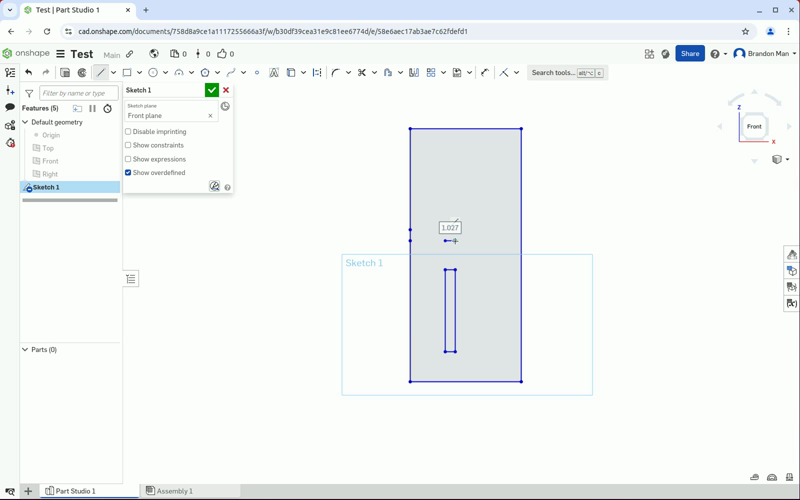
scroll(-6)
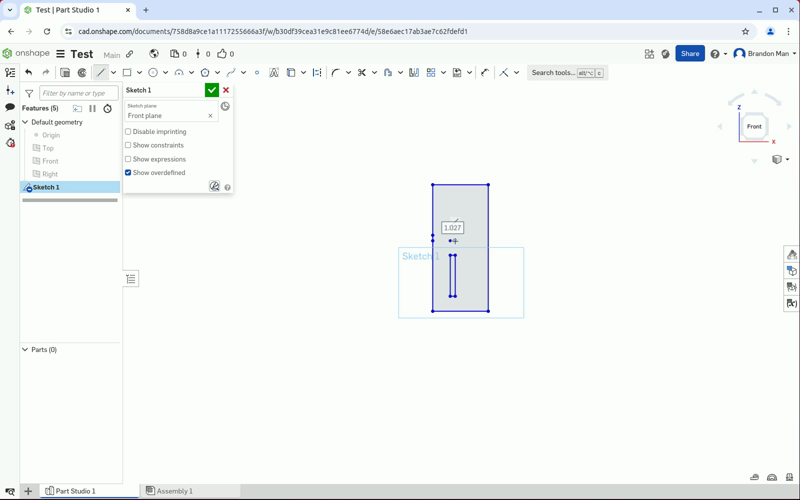
key_up(shift)
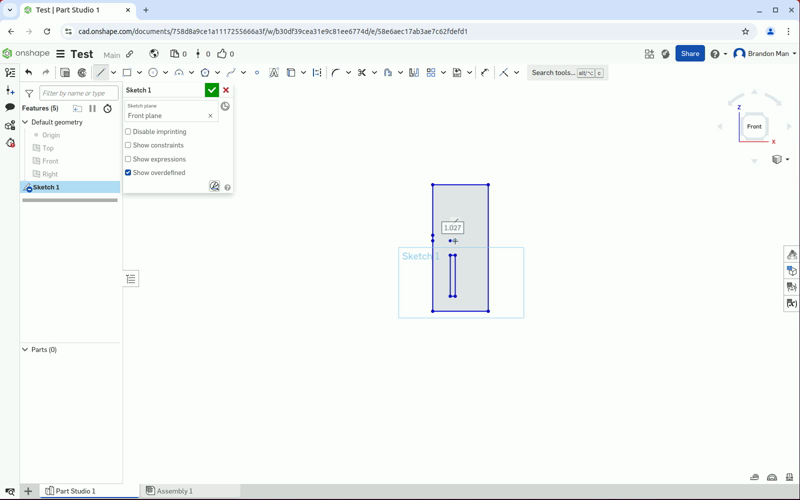
key_down(shift)
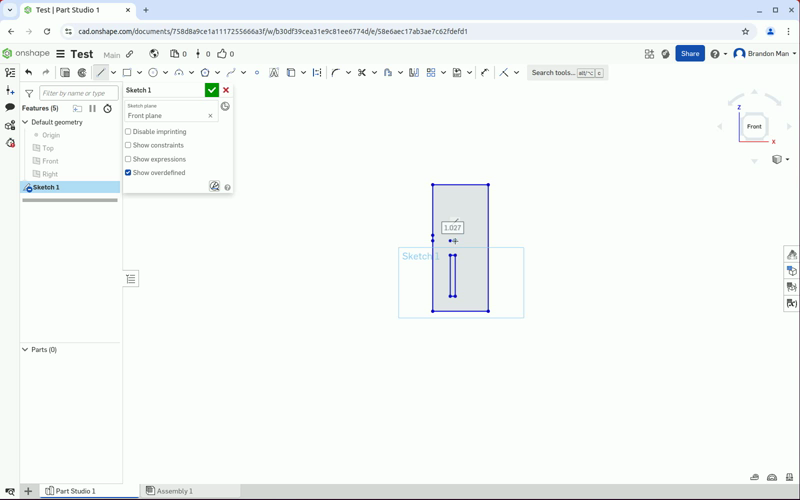
mouse_move(485, 240)
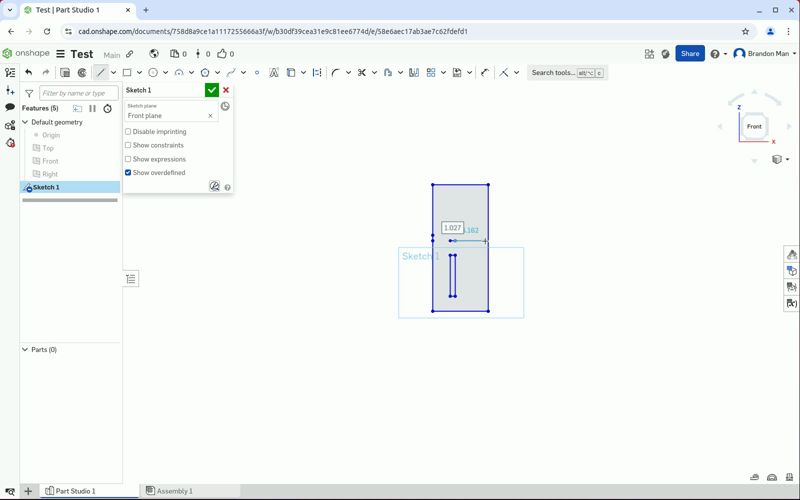
mouse_move(455, 199)
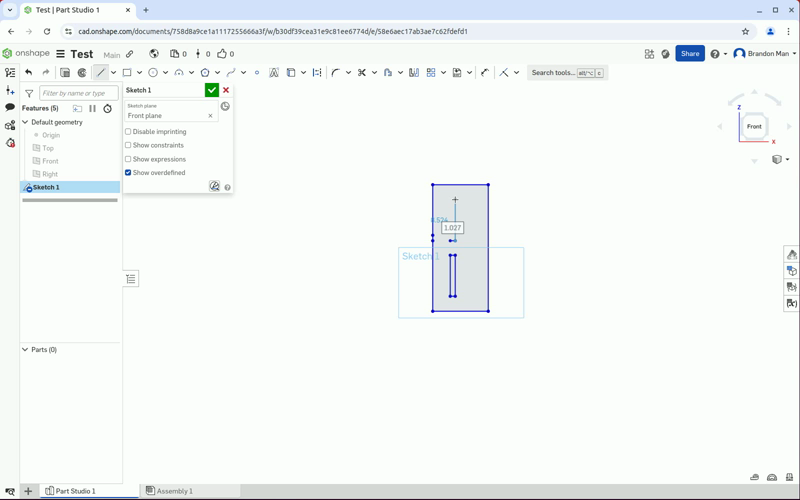
click(455, 199)
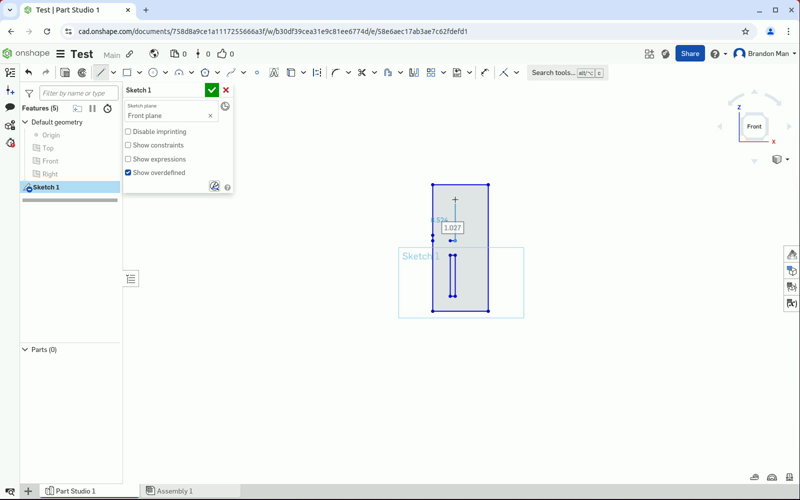
key_up(shift)
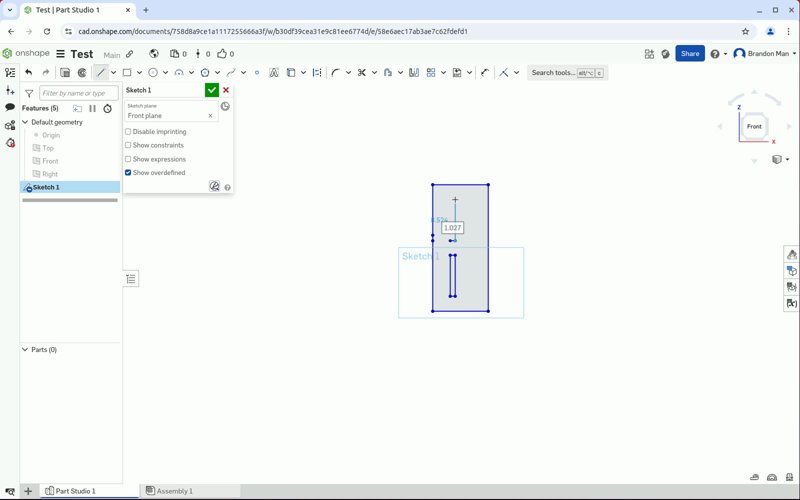
key_down(shift)
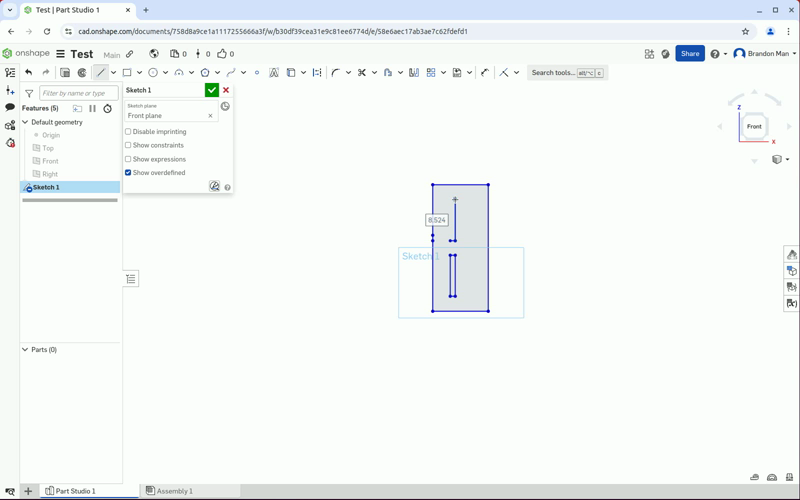
mouse_move(485, 199)
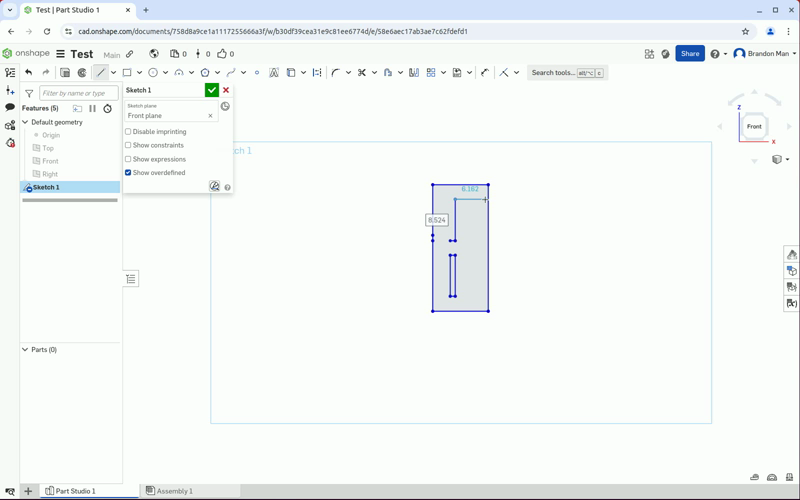
mouse_move(450, 199)
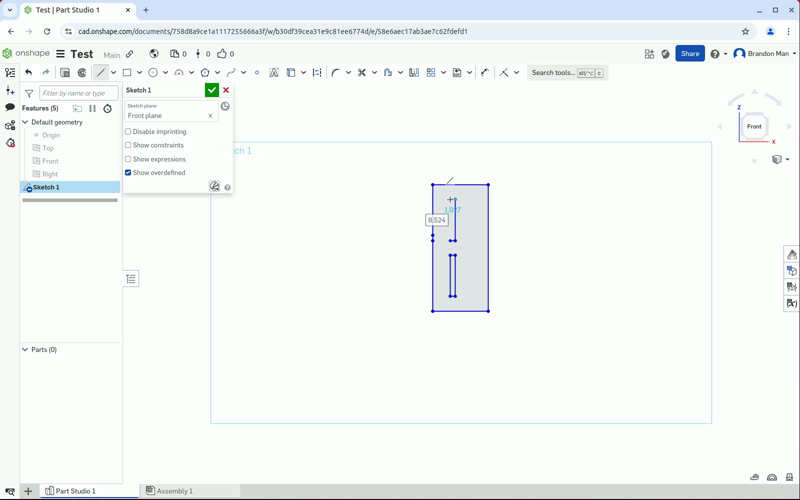
scroll(6)
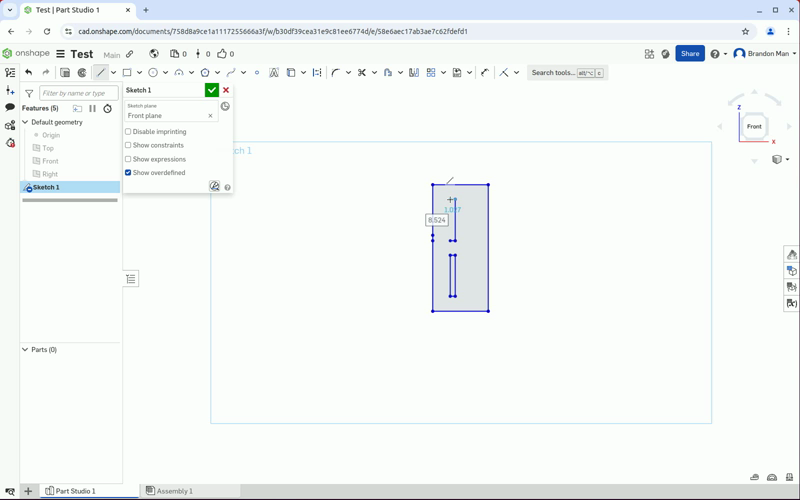
scroll(6)
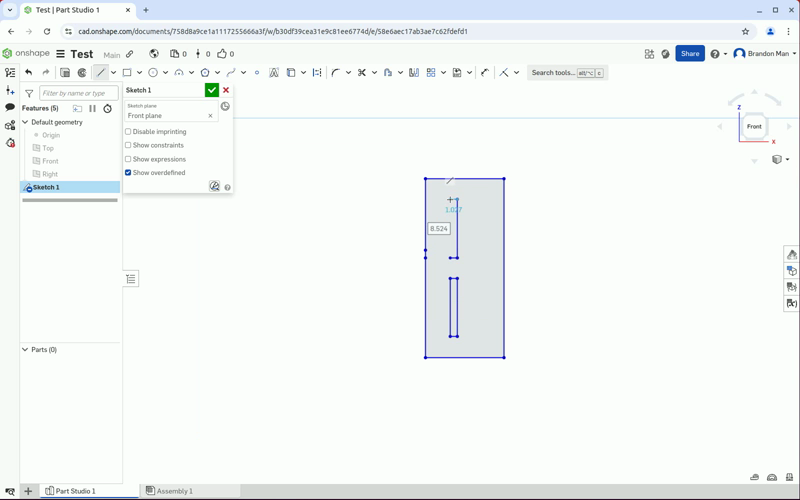
scroll(6)
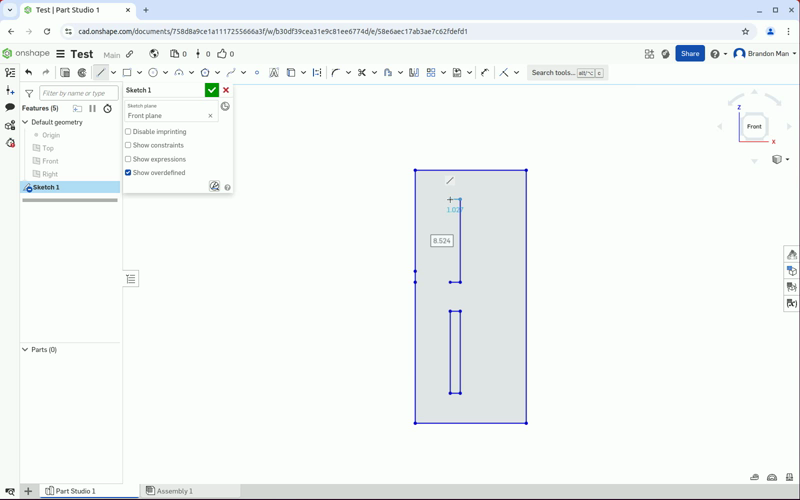
scroll(6)
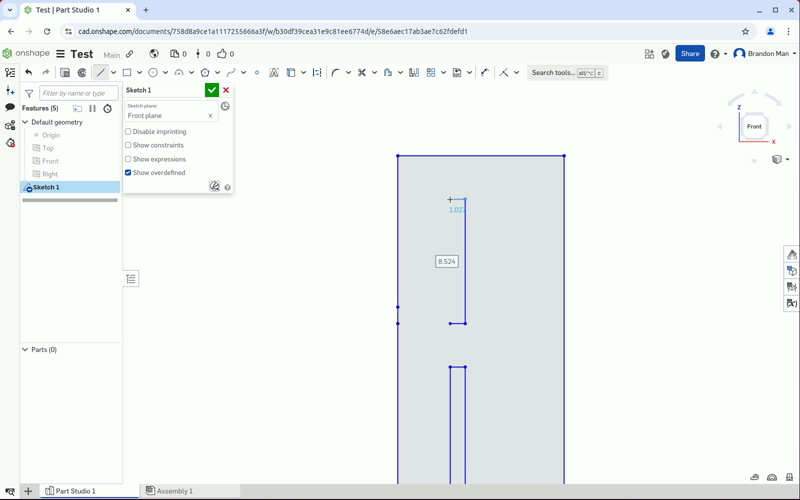
scroll(6)
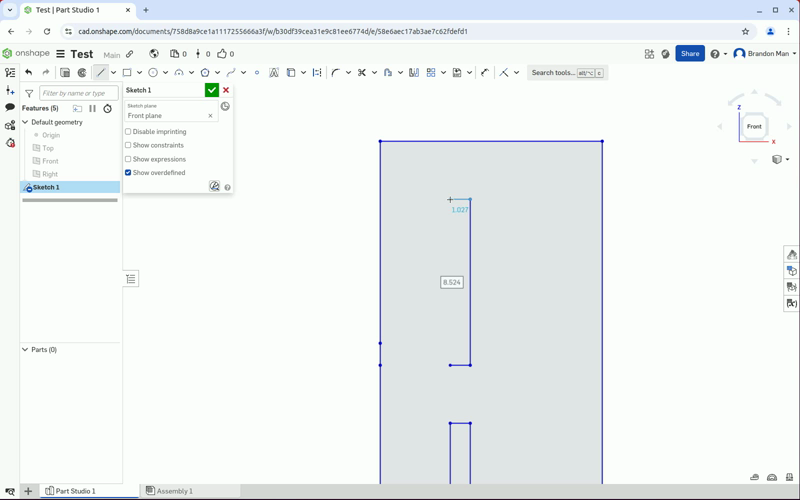
scroll(6)
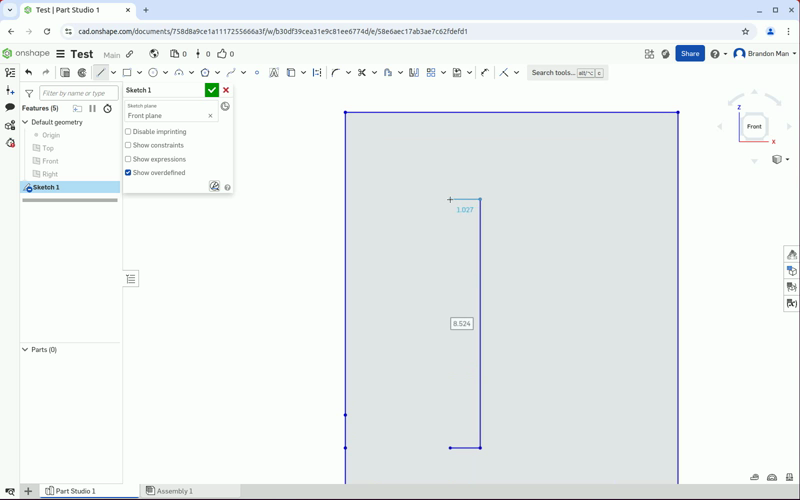
scroll(6)
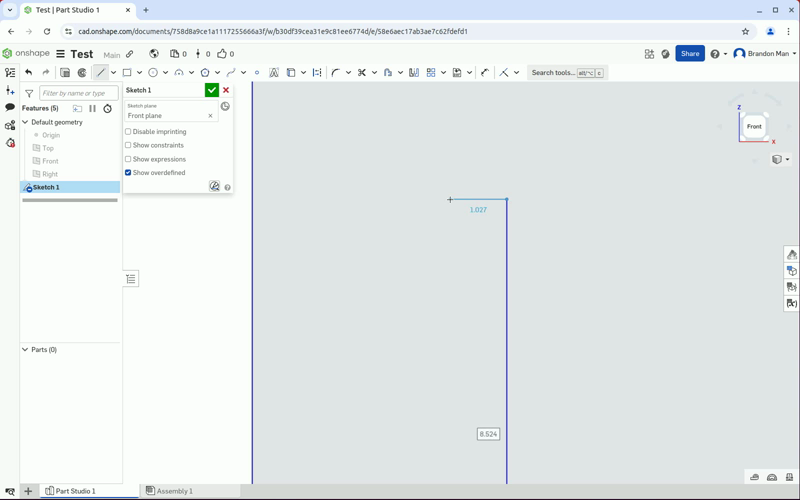
click(450, 199)
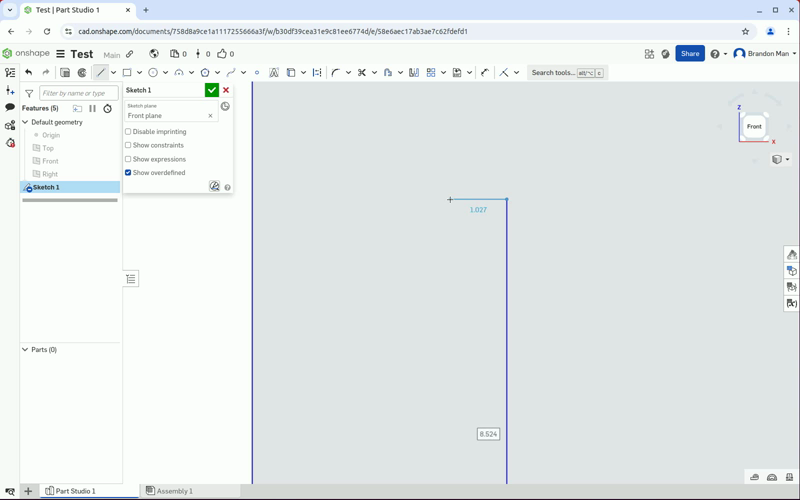
scroll(-6)
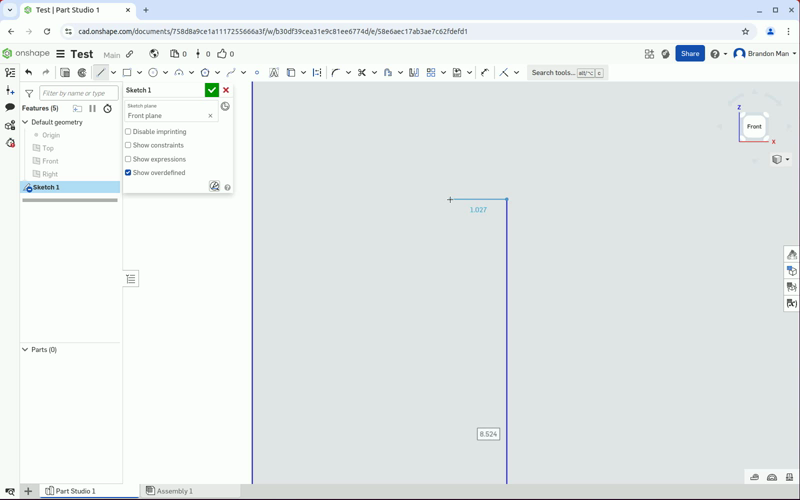
scroll(-6)
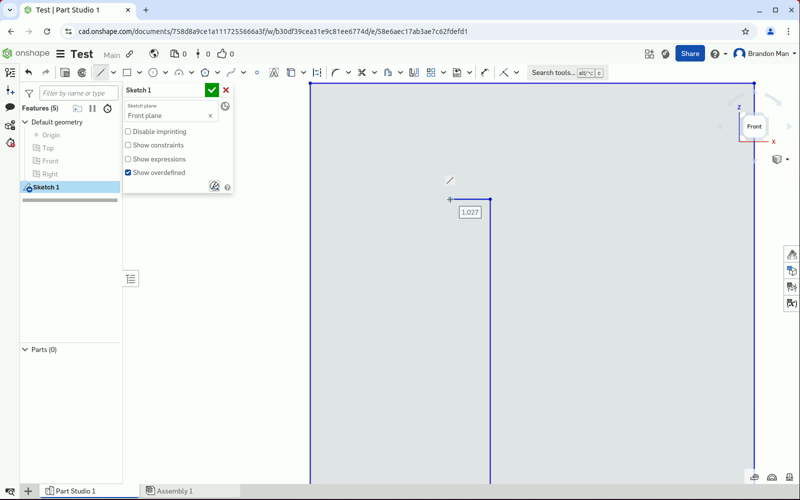
scroll(-6)
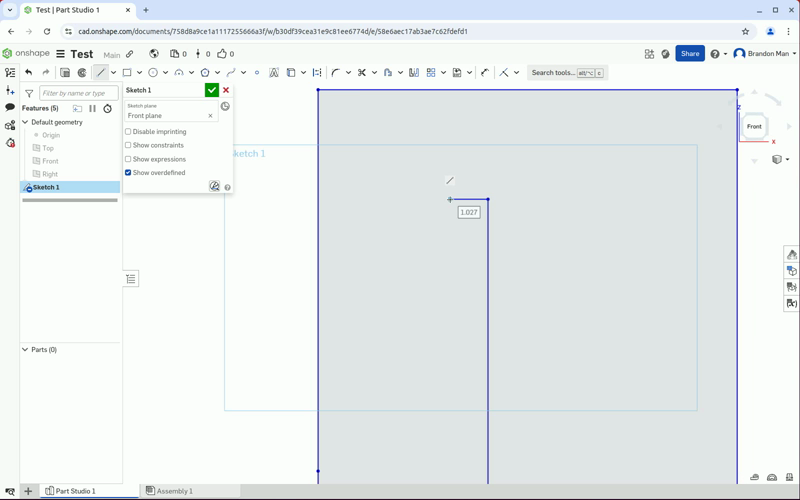
scroll(-6)
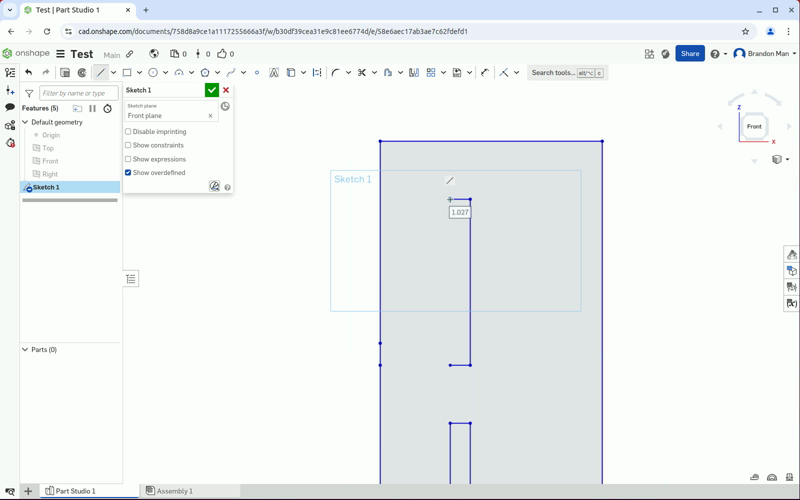
scroll(-6)
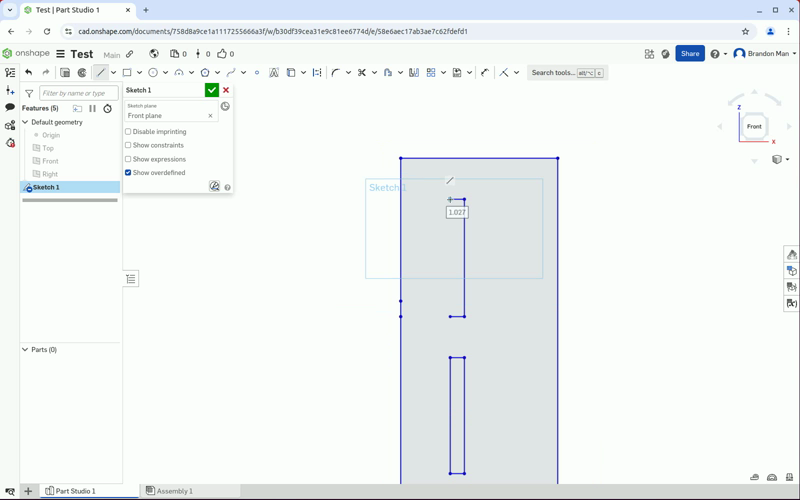
scroll(-6)
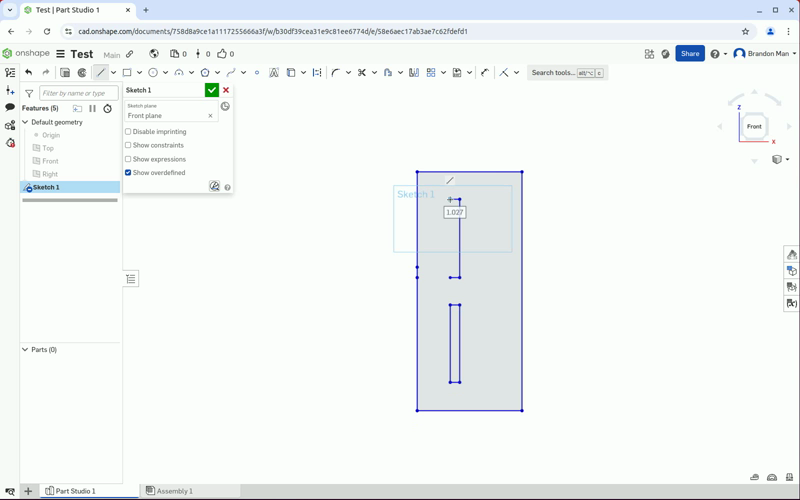
scroll(-6)
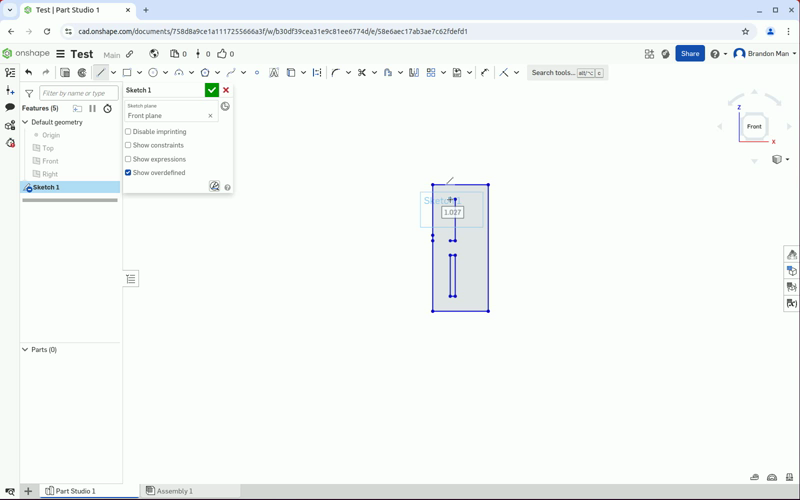
key_up(shift)
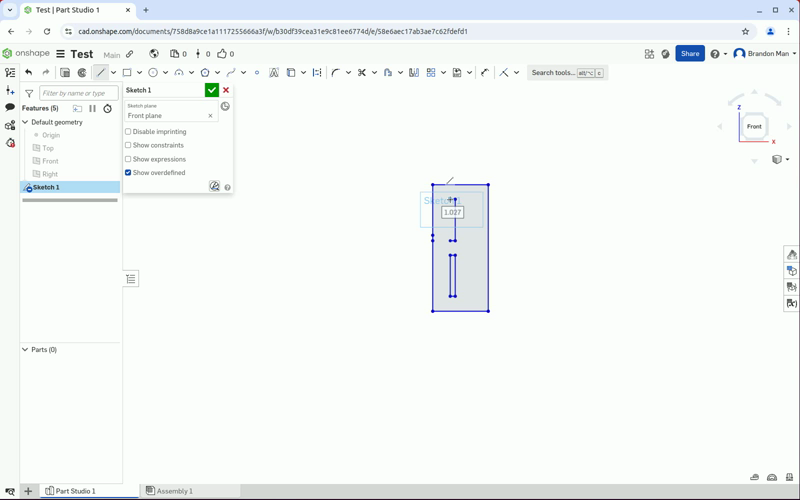
mouse_move(480, 199)
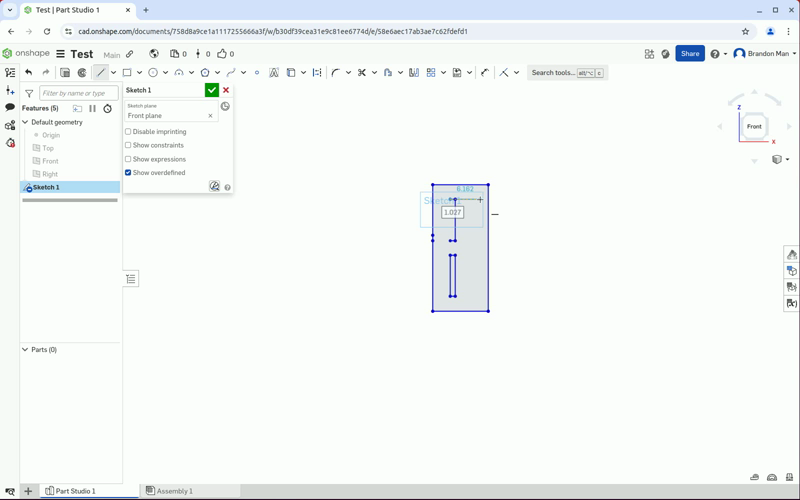
key_down(shift)
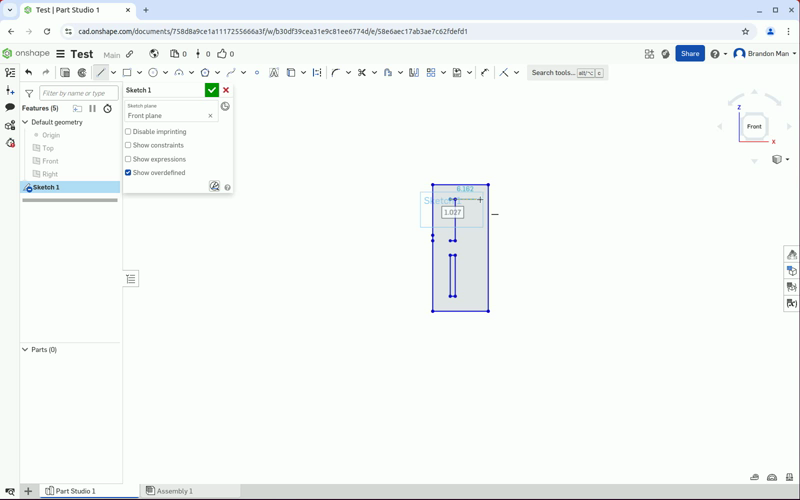
mouse_move(450, 240)
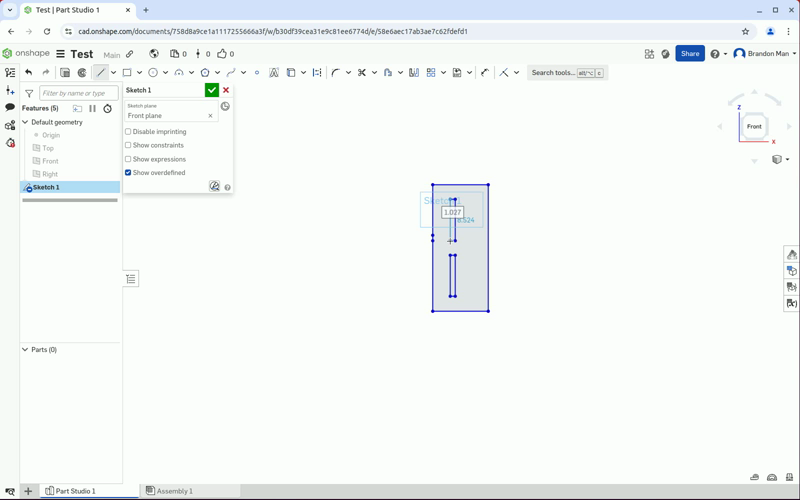
key_up(shift)
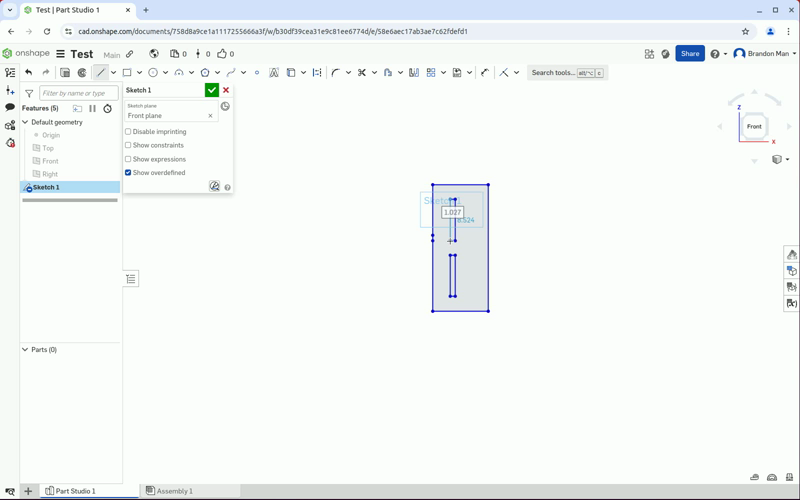
click(450, 240)
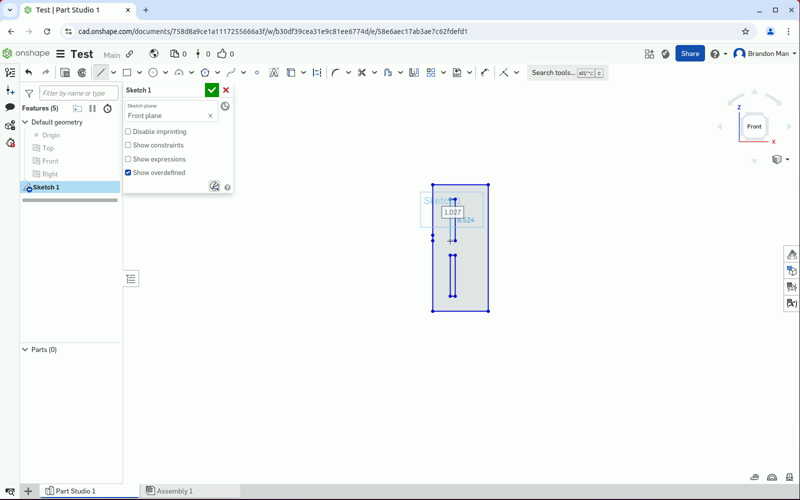
key(esc)
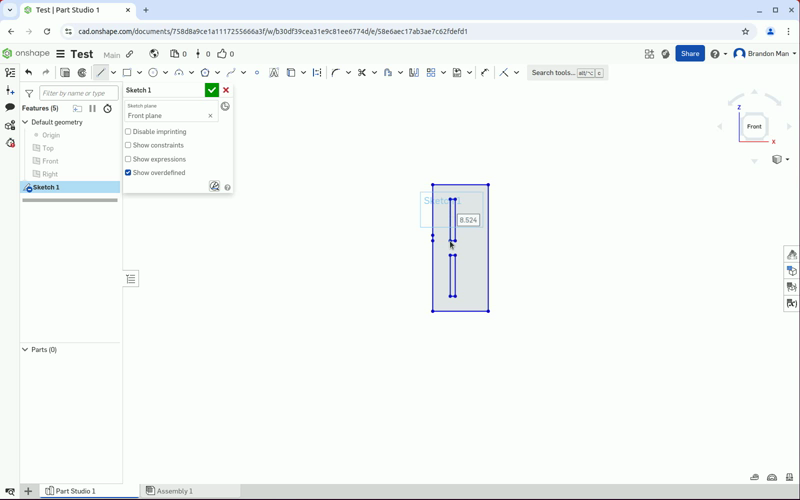
key(l)
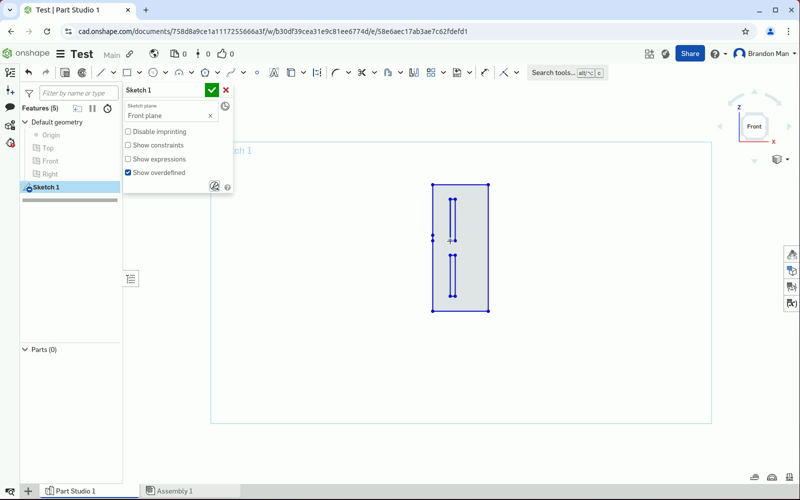
key_down(shift)
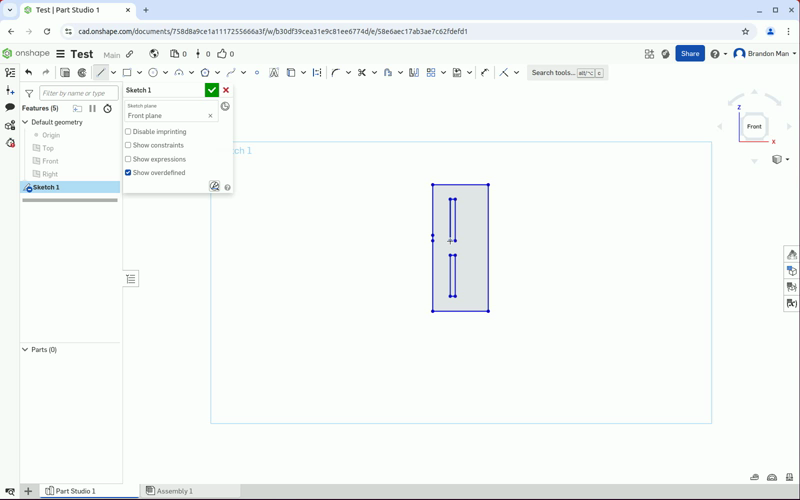
mouse_move(465, 296)
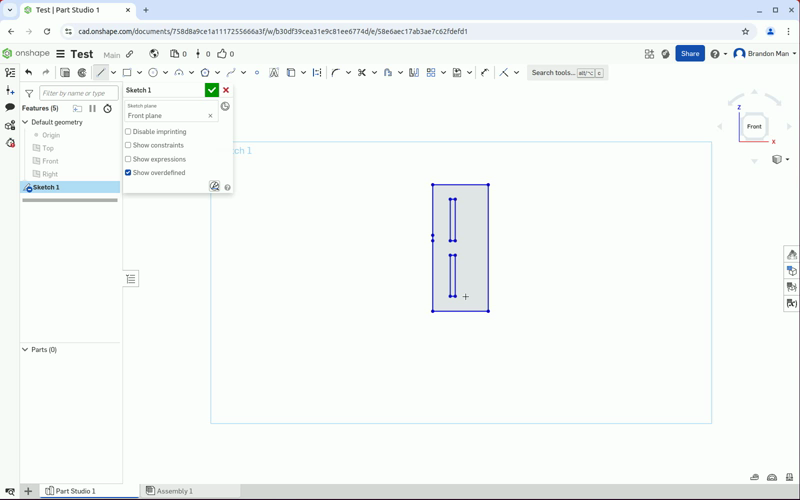
click(465, 296)
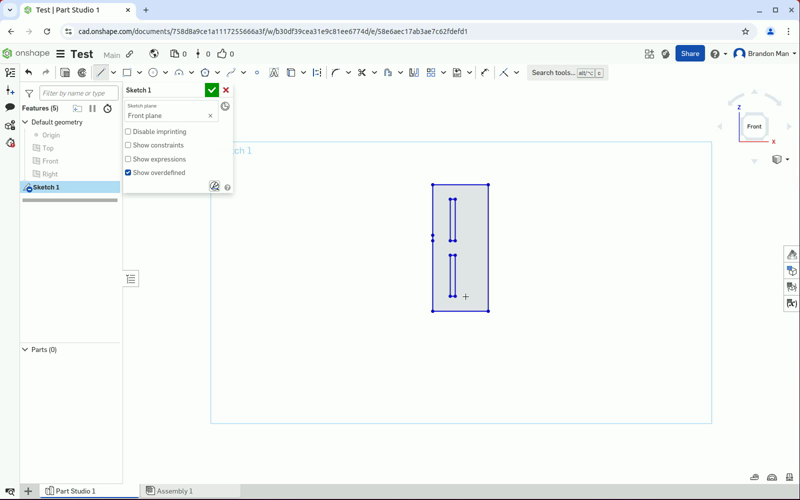
key_up(shift)
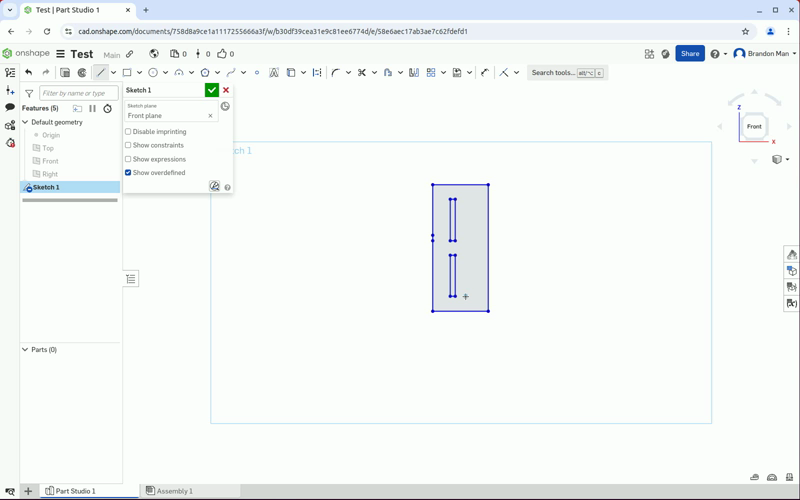
key_down(shift)
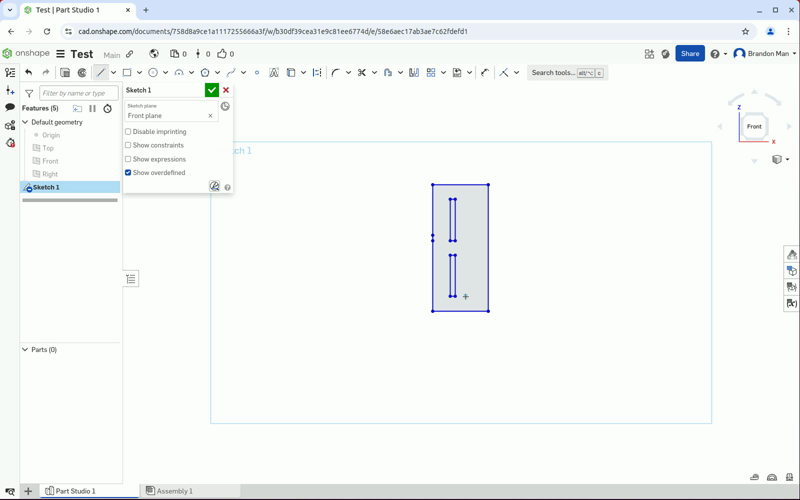
mouse_move(495, 296)
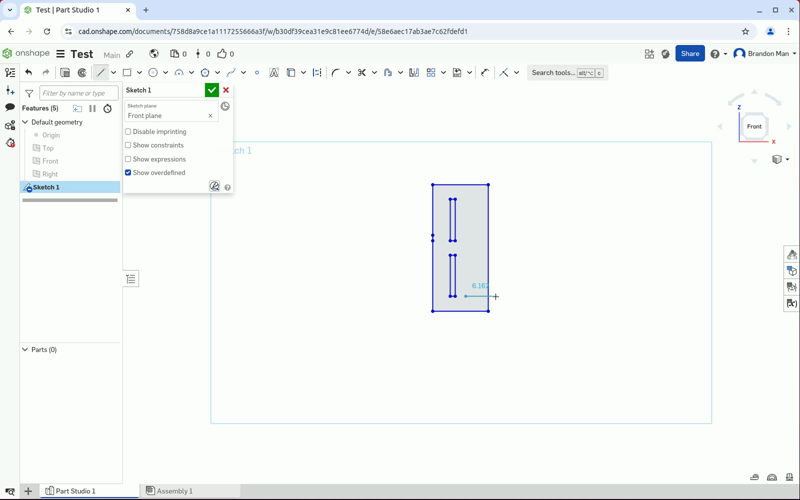
mouse_move(472, 296)
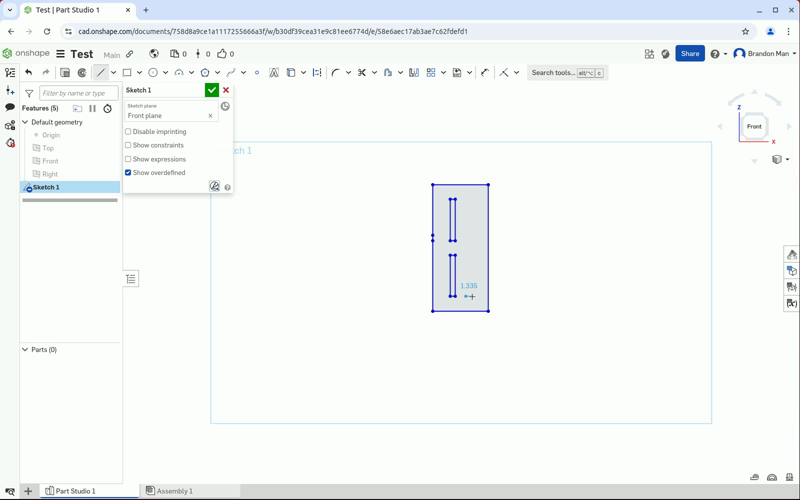
scroll(6)
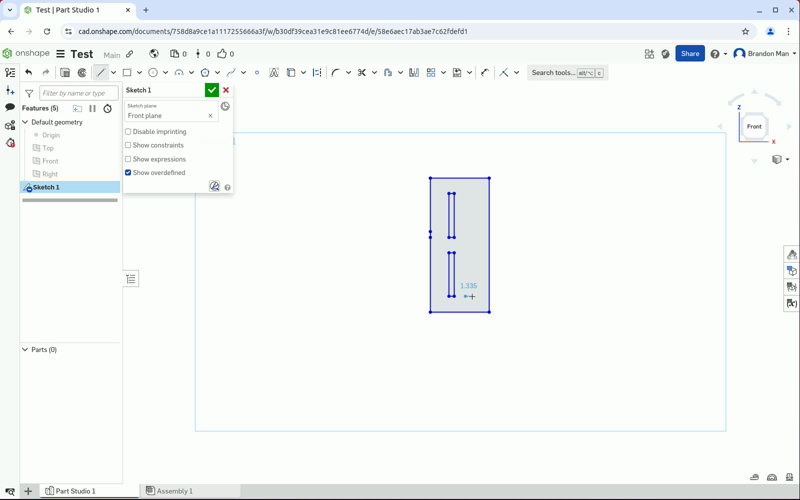
scroll(6)
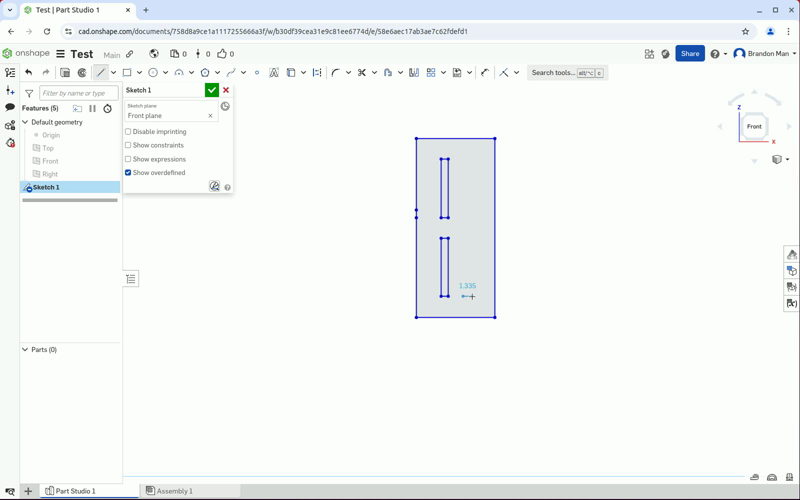
scroll(6)
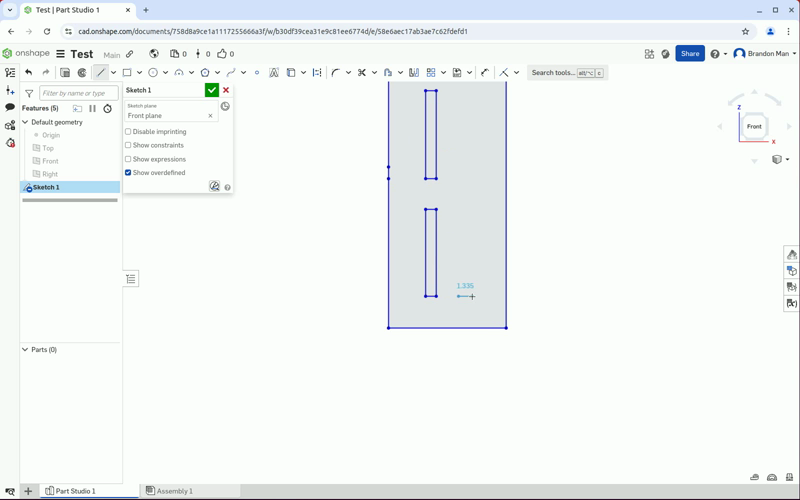
scroll(6)
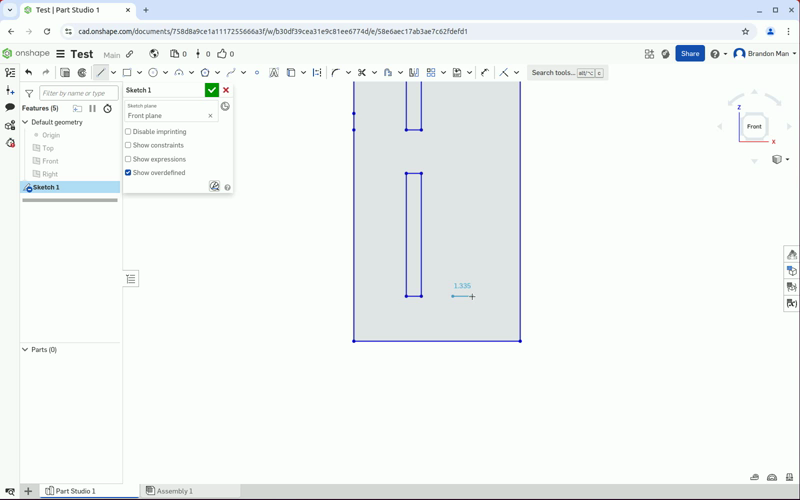
scroll(6)
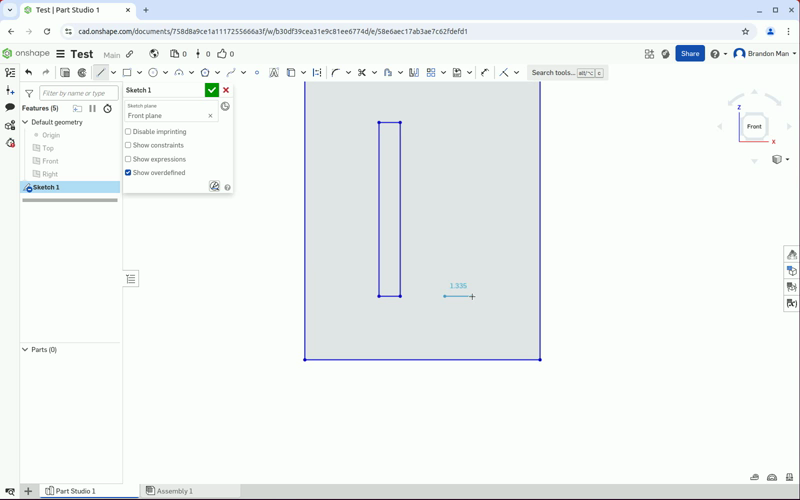
scroll(6)
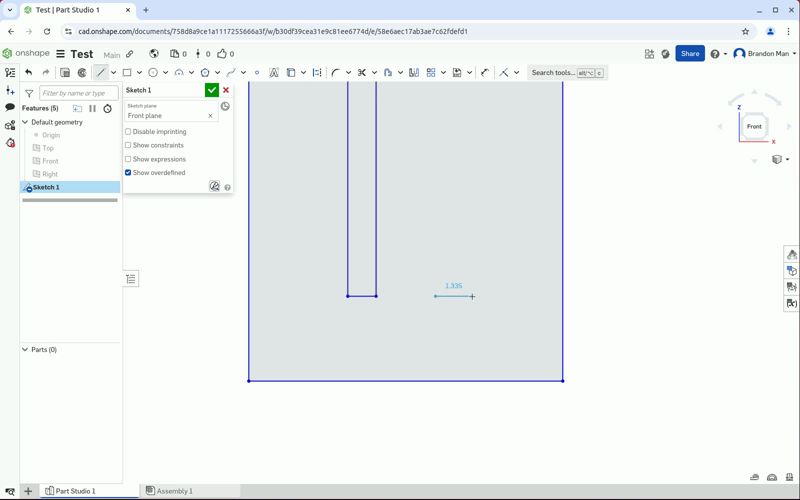
scroll(6)
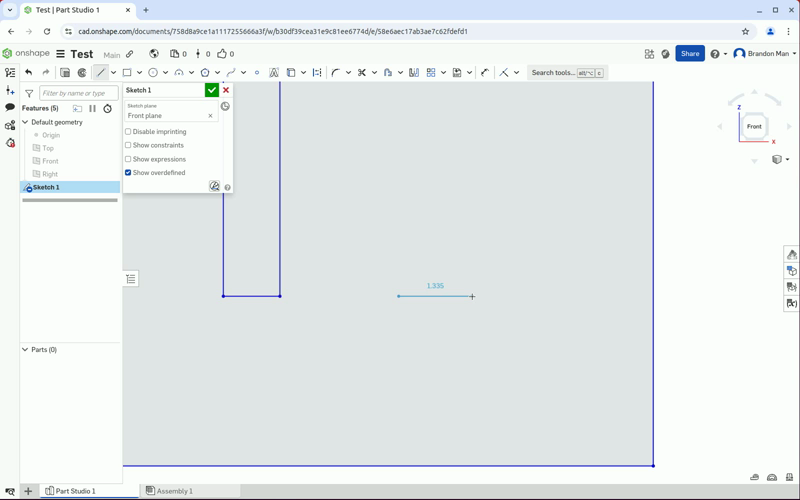
click(472, 296)
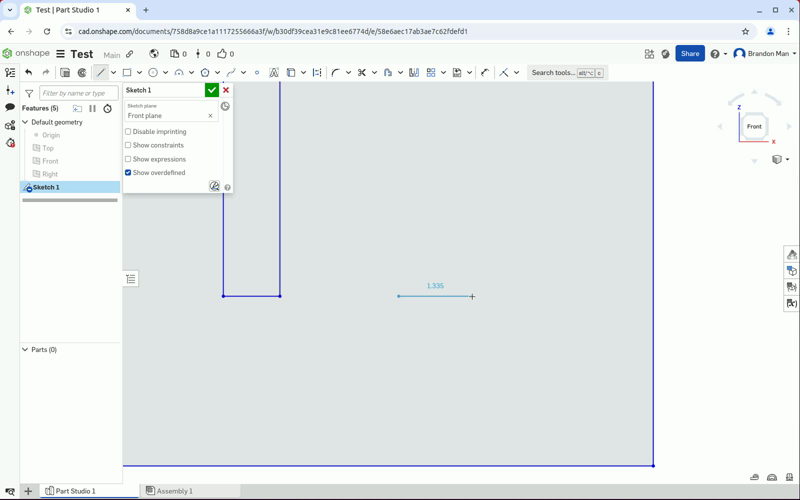
scroll(-6)
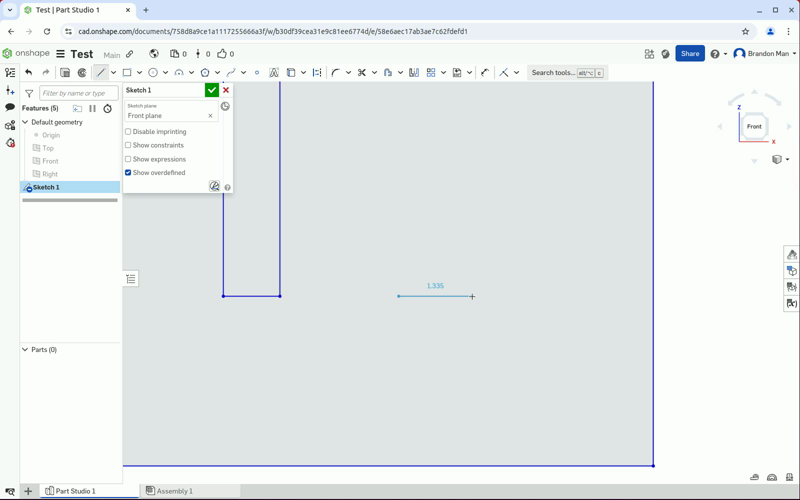
scroll(-6)
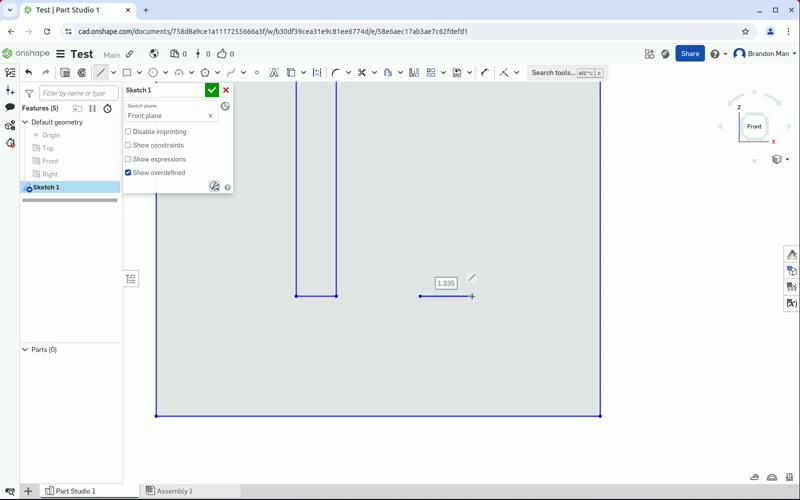
scroll(-6)
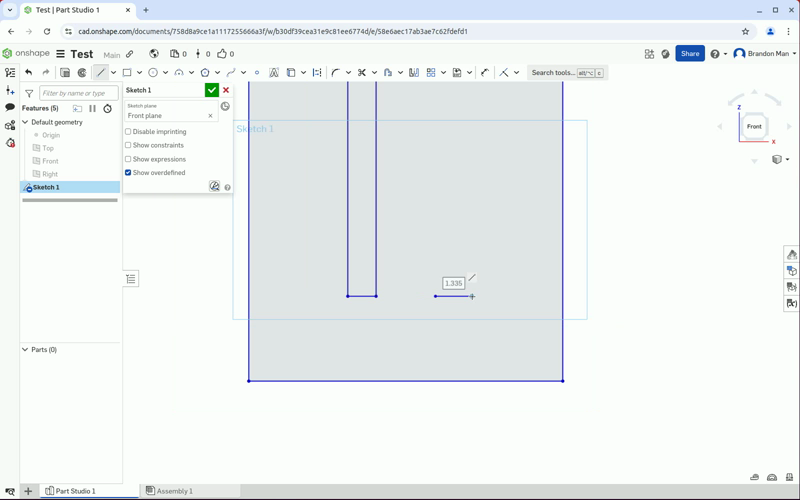
scroll(-6)
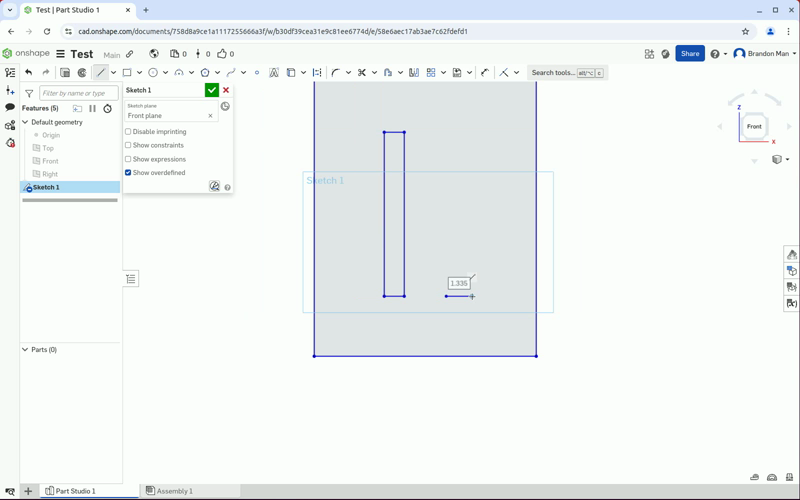
scroll(-6)
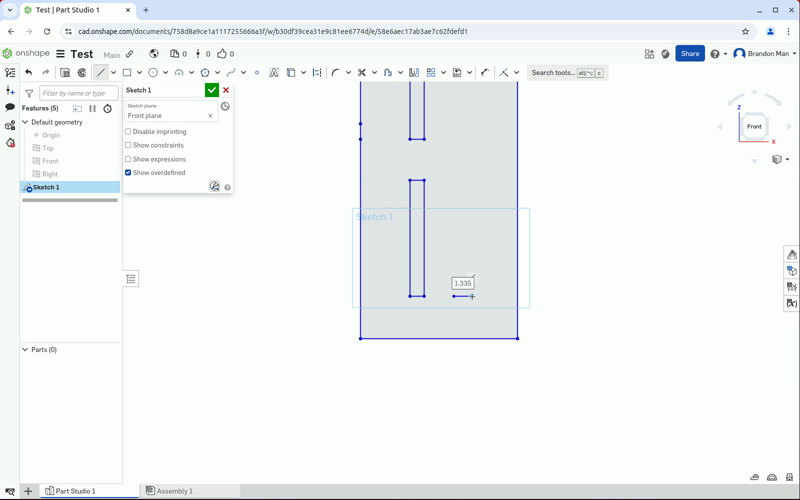
scroll(-6)
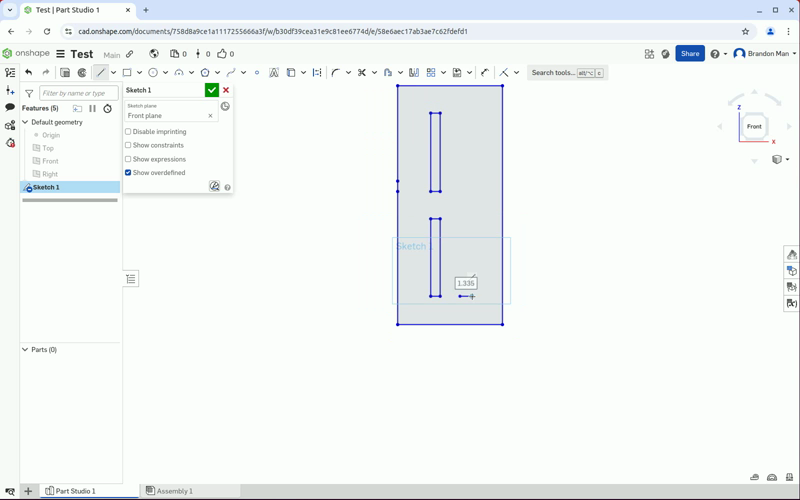
scroll(-6)
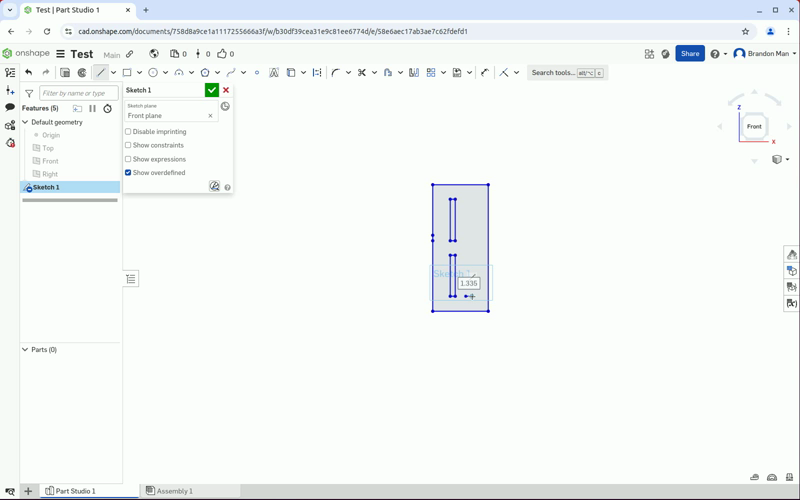
key_up(shift)
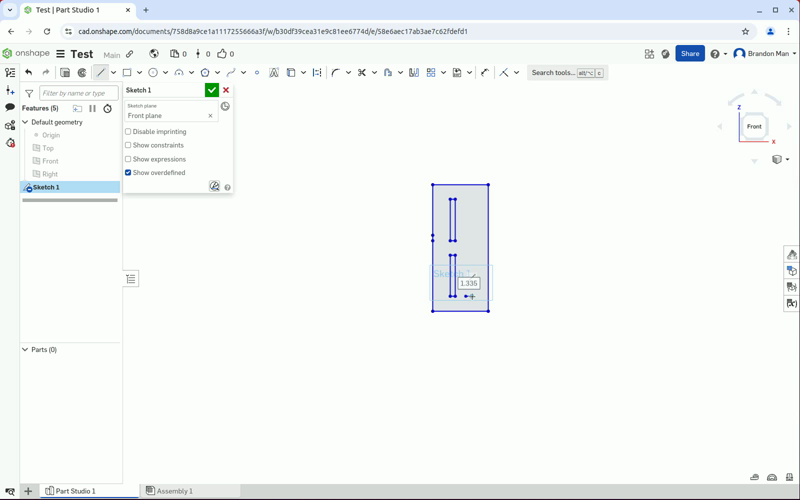
key_down(shift)
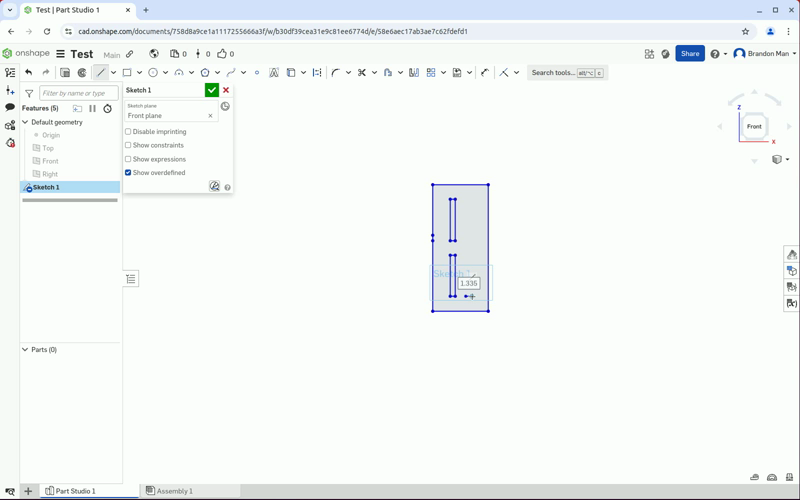
mouse_move(502, 296)
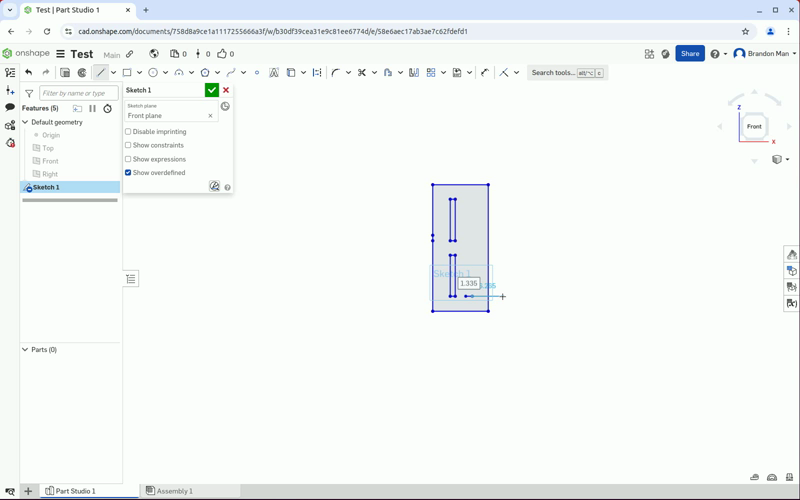
mouse_move(472, 255)
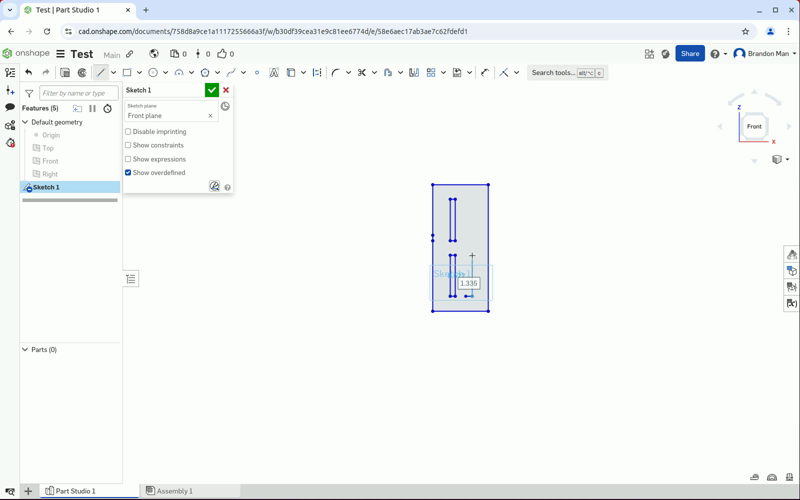
click(472, 255)
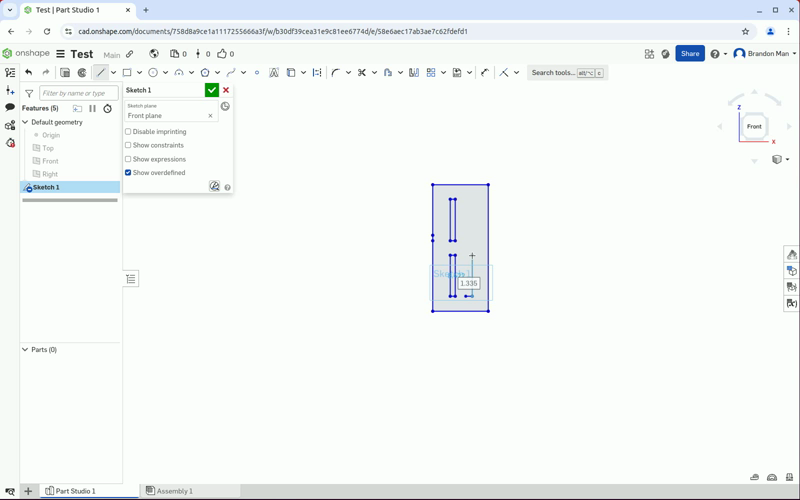
key_up(shift)
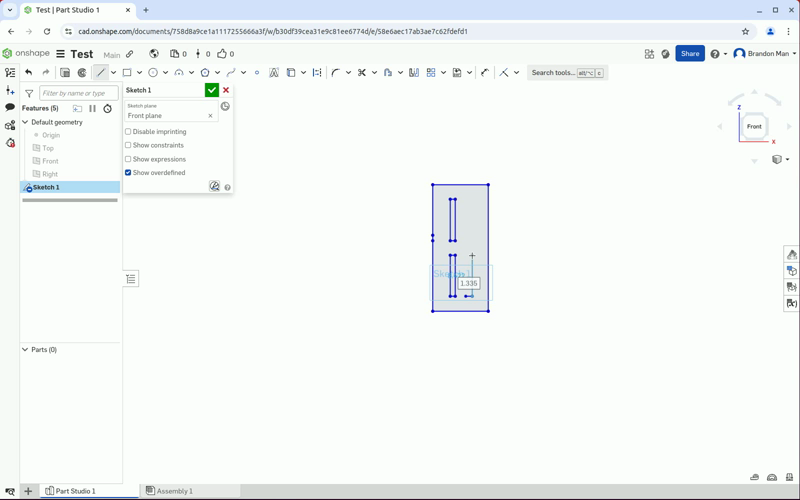
key_down(shift)
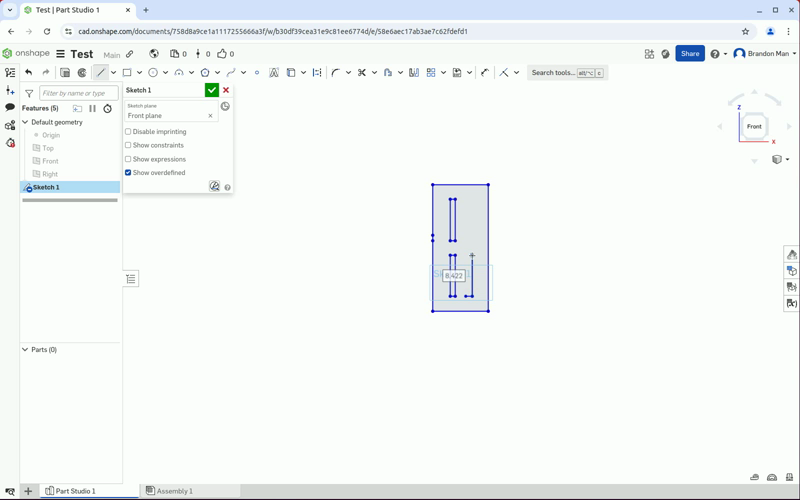
mouse_move(502, 255)
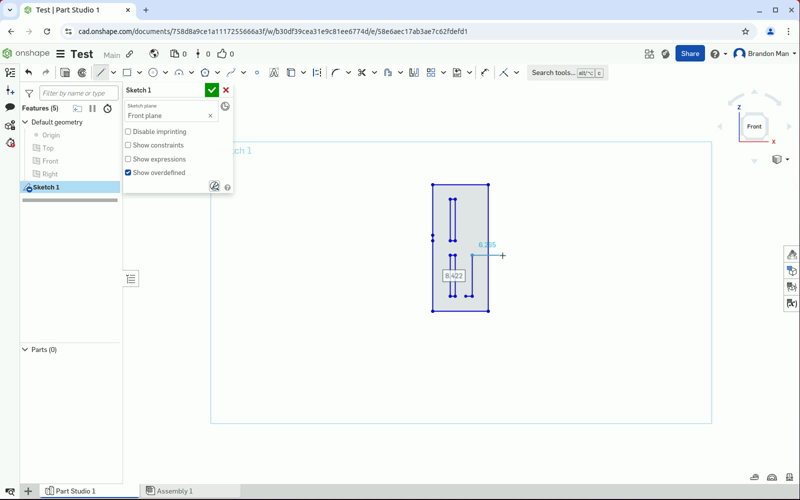
mouse_move(465, 255)
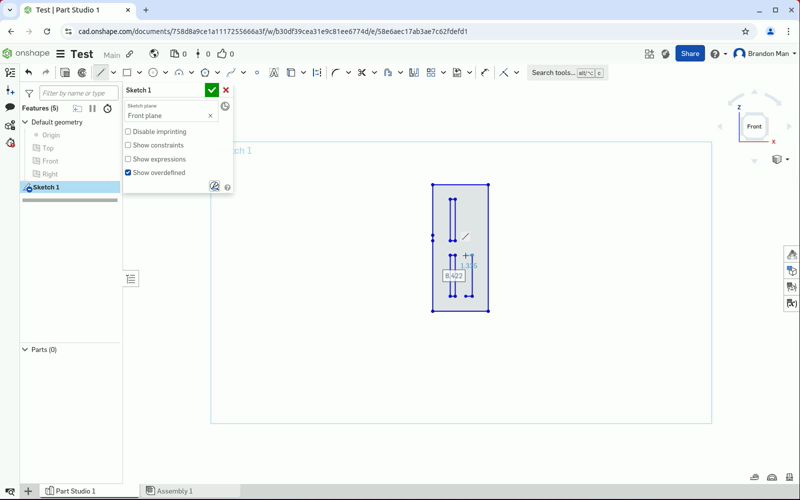
scroll(6)
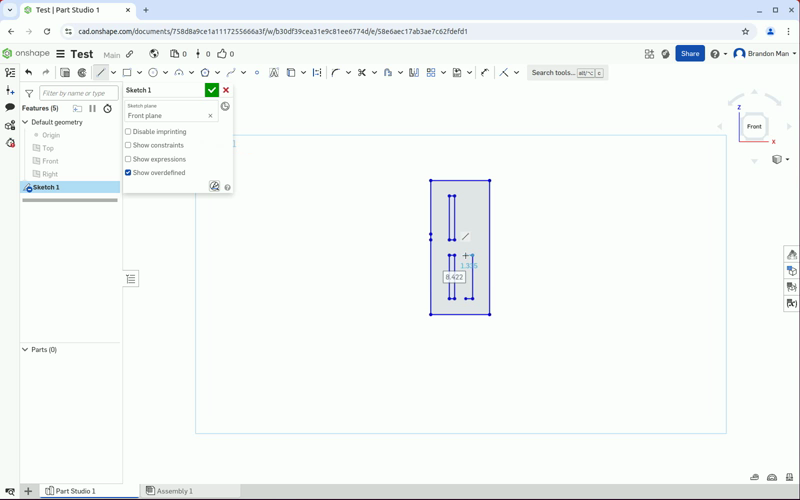
scroll(6)
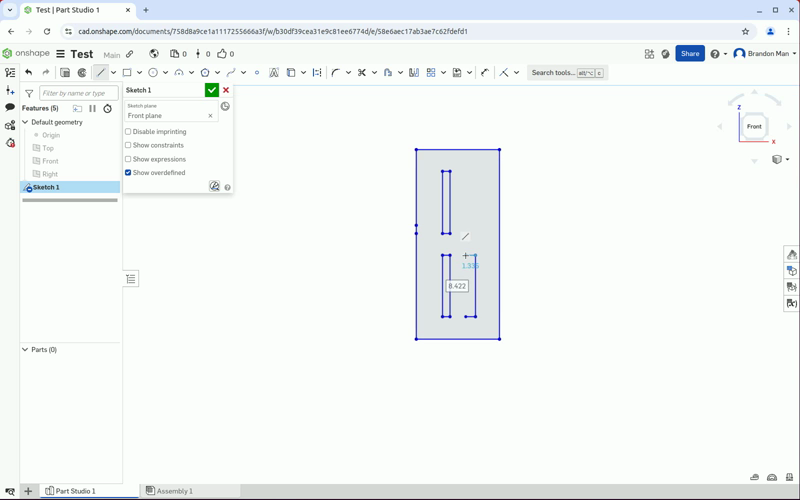
scroll(6)
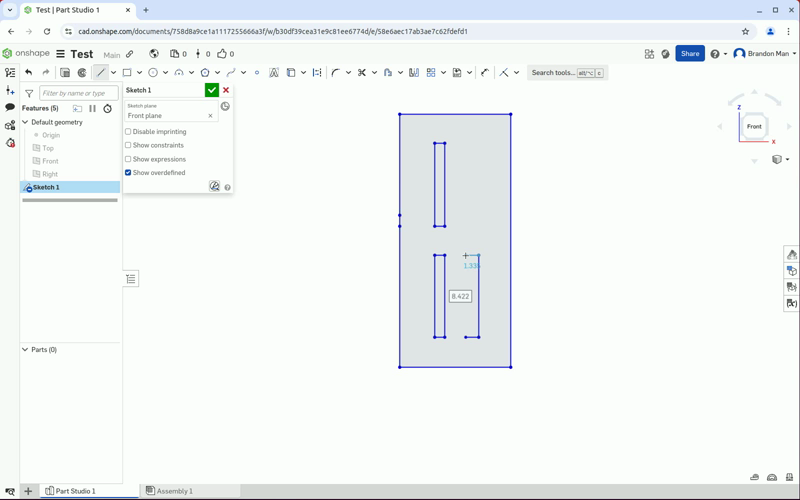
scroll(6)
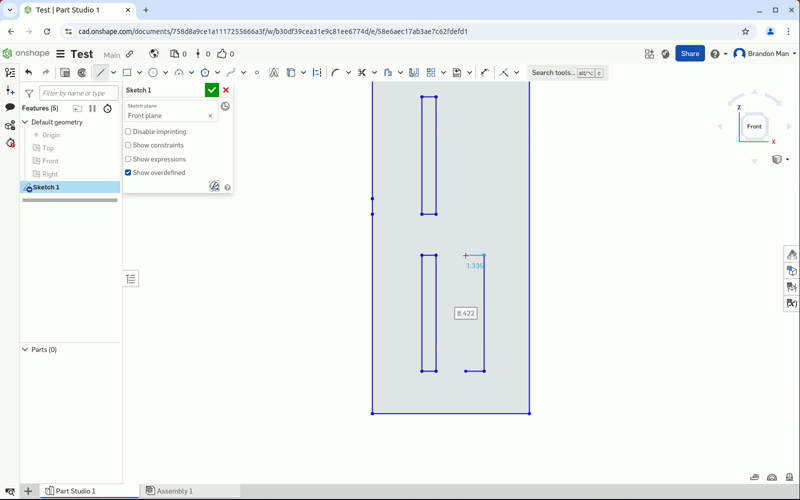
scroll(6)
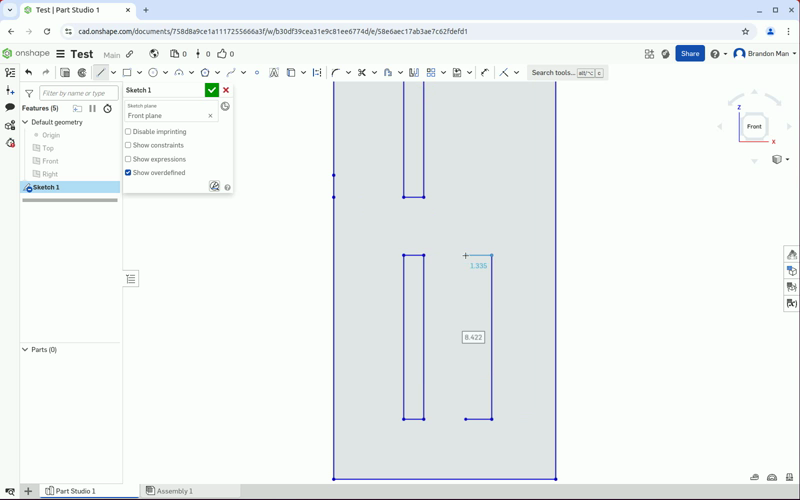
scroll(6)
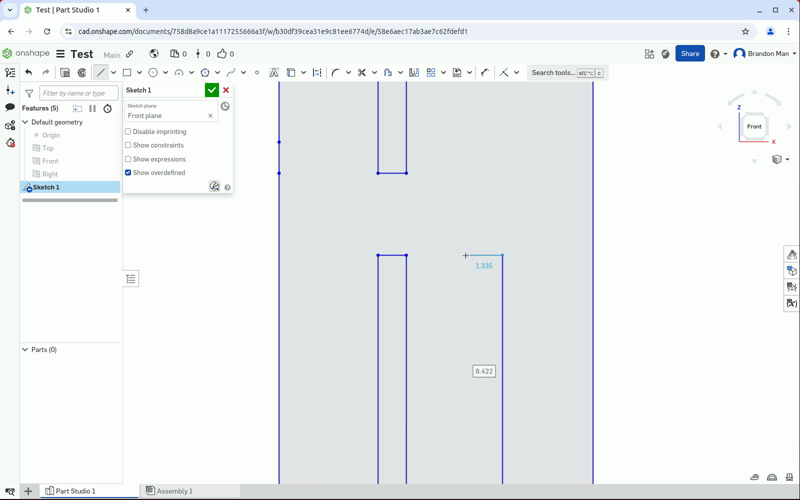
scroll(6)
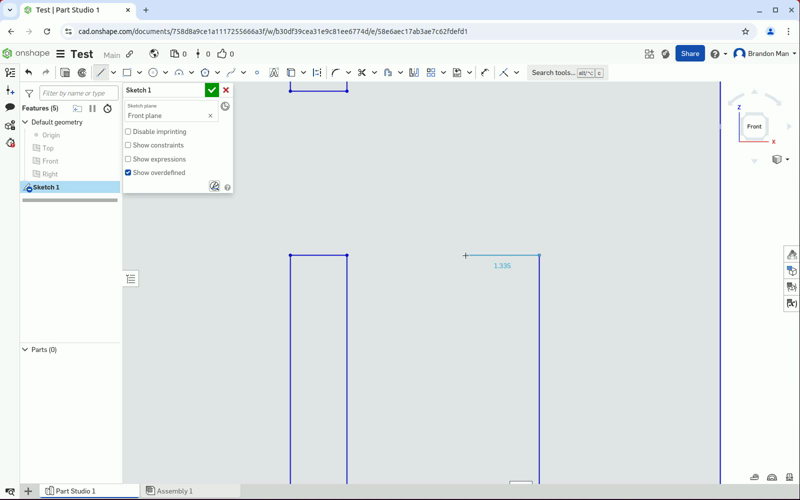
click(465, 255)
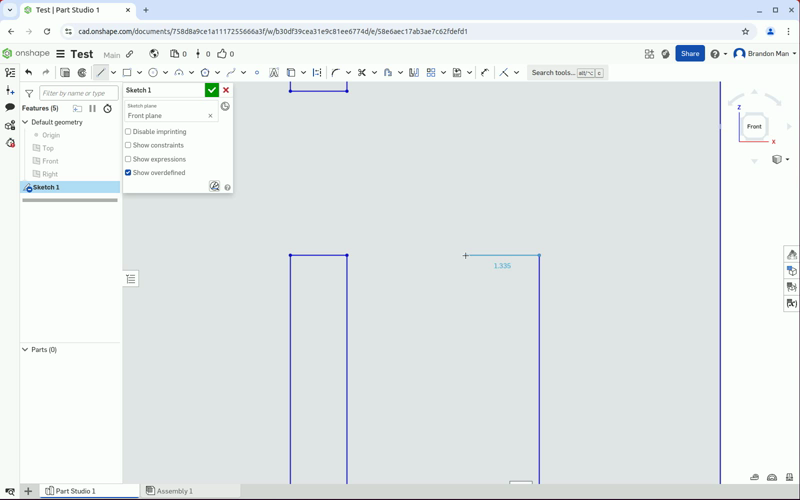
scroll(-6)
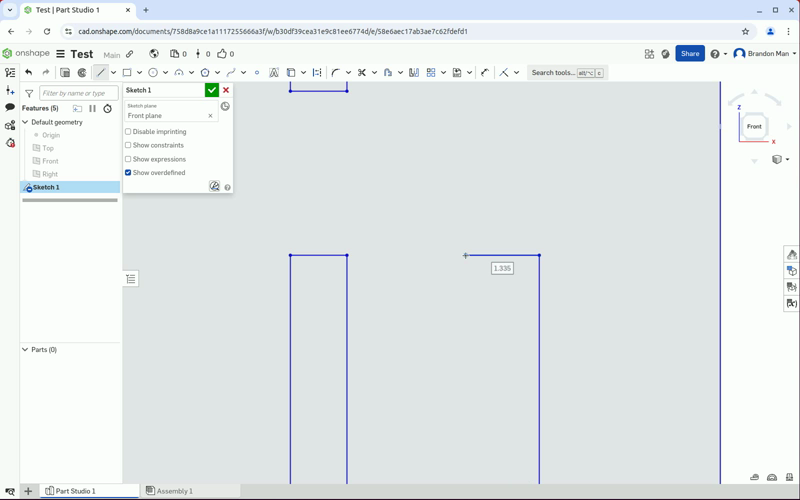
scroll(-6)
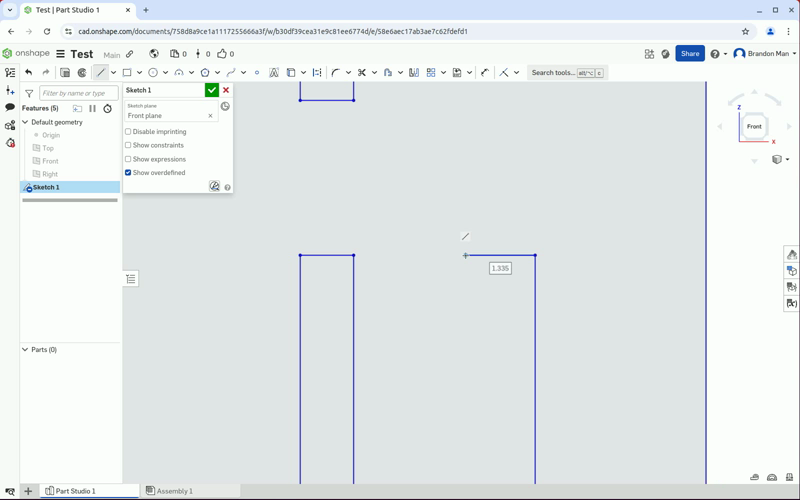
scroll(-6)
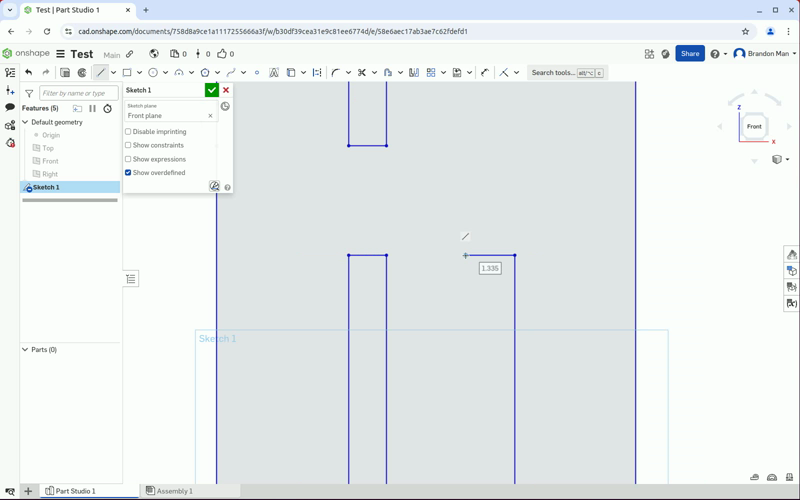
scroll(-6)
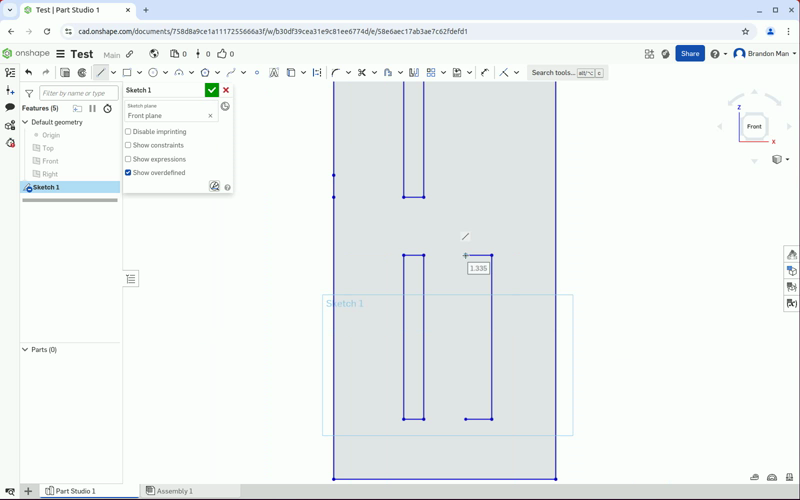
scroll(-6)
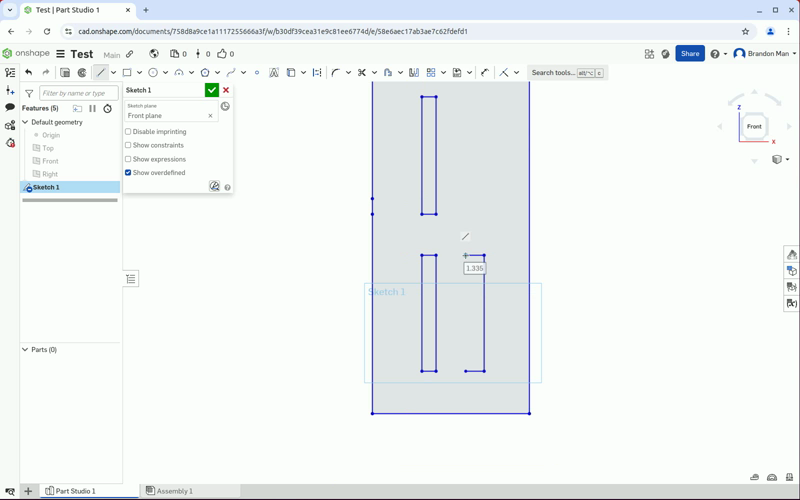
scroll(-6)
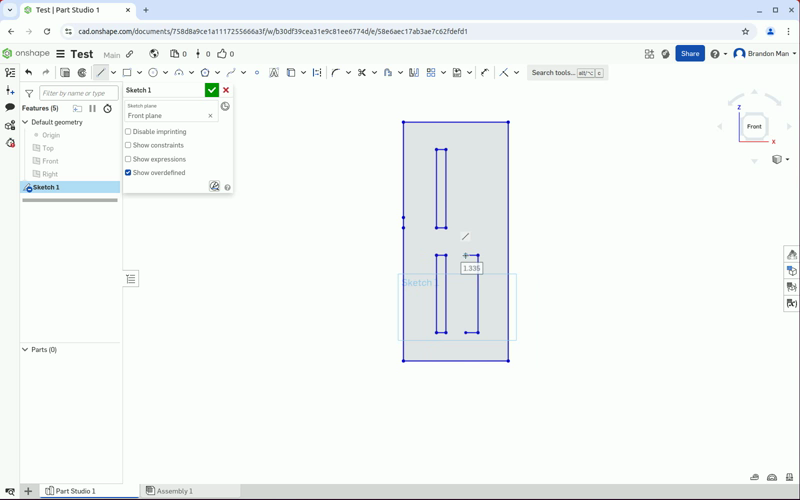
scroll(-6)
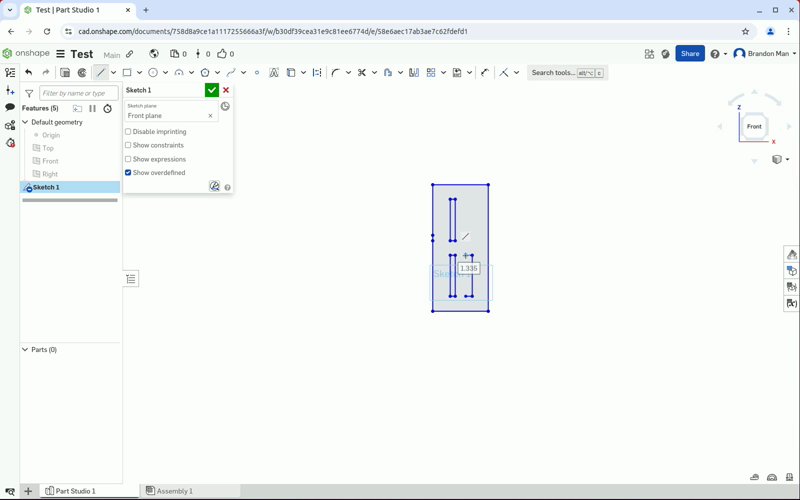
key_up(shift)
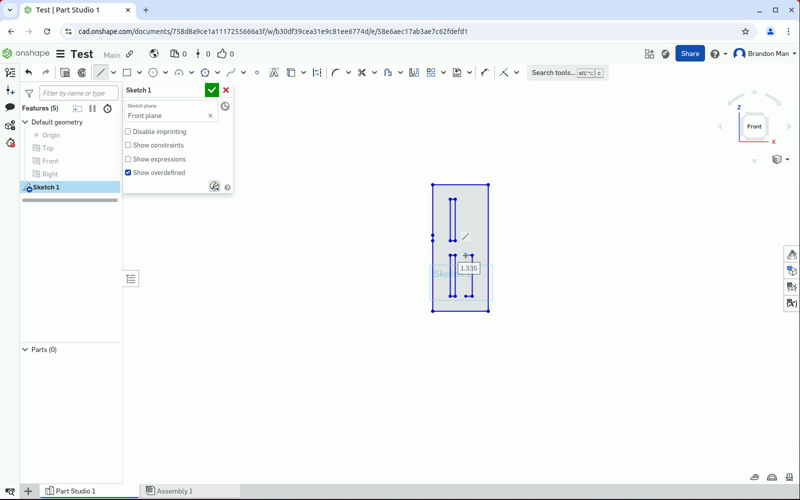
mouse_move(495, 255)
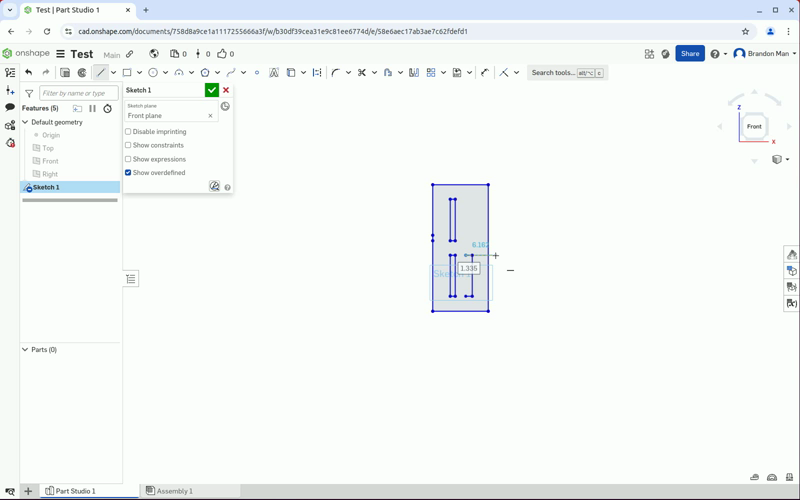
key_down(shift)
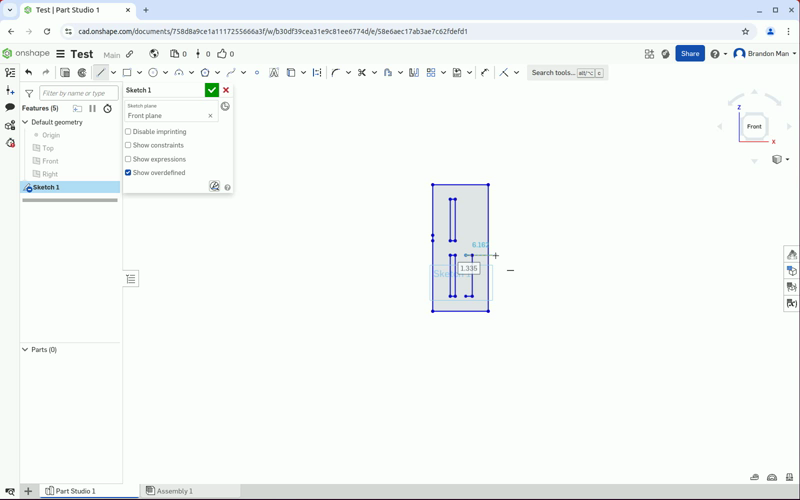
mouse_move(465, 296)
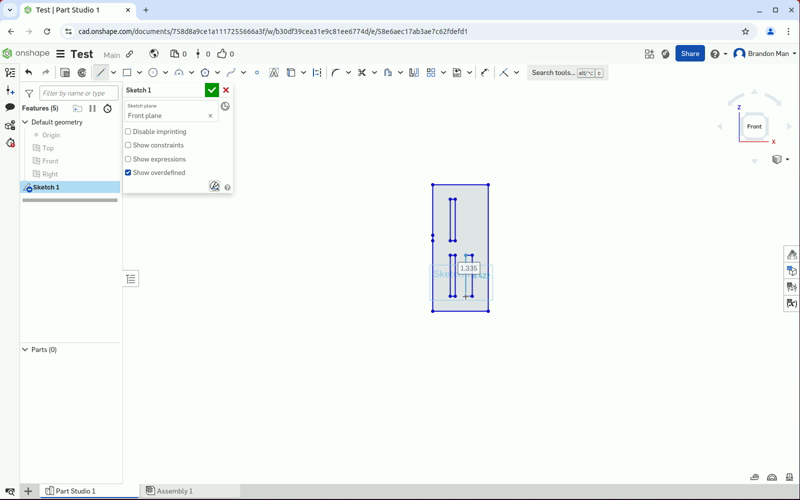
key_up(shift)
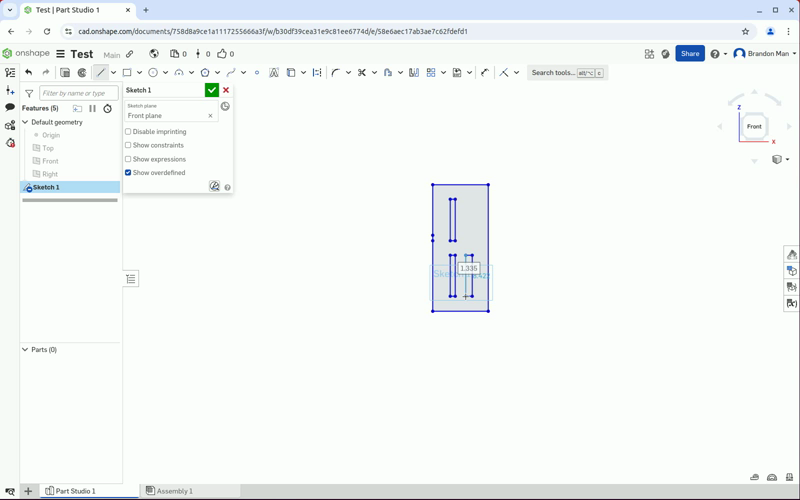
click(465, 296)
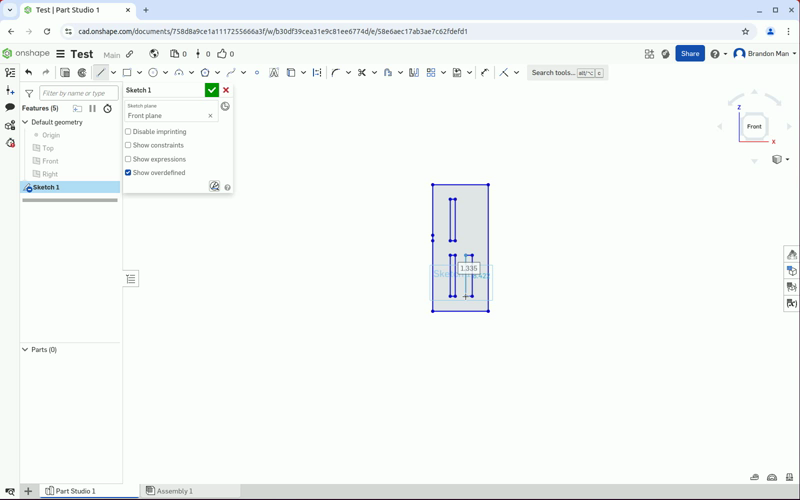
key(esc)
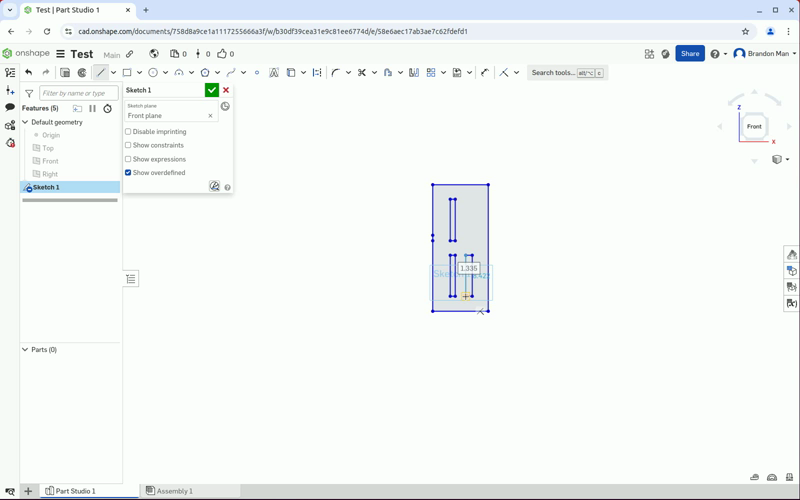
key(l)
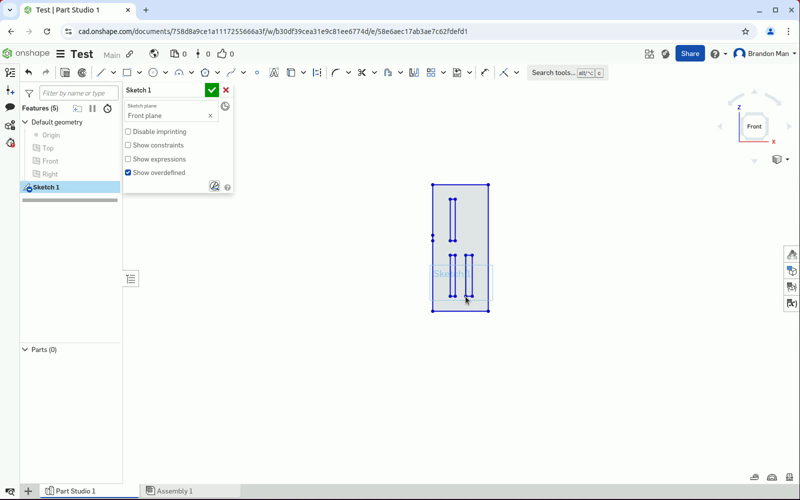
key_down(shift)
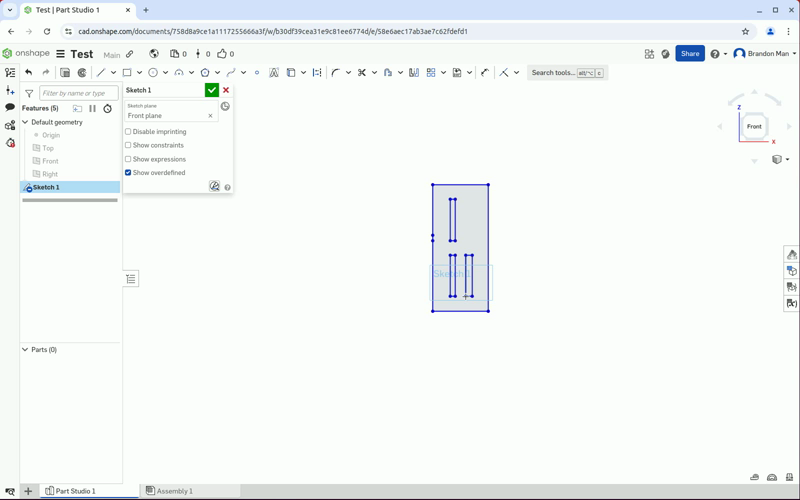
mouse_move(465, 240)
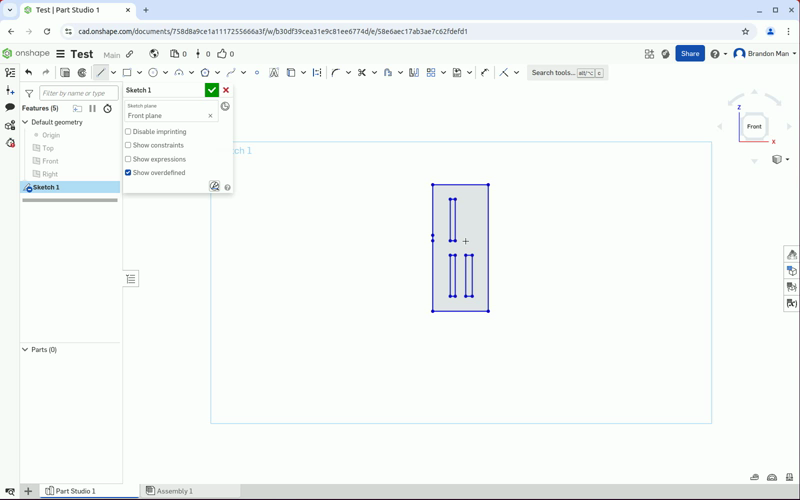
click(465, 240)
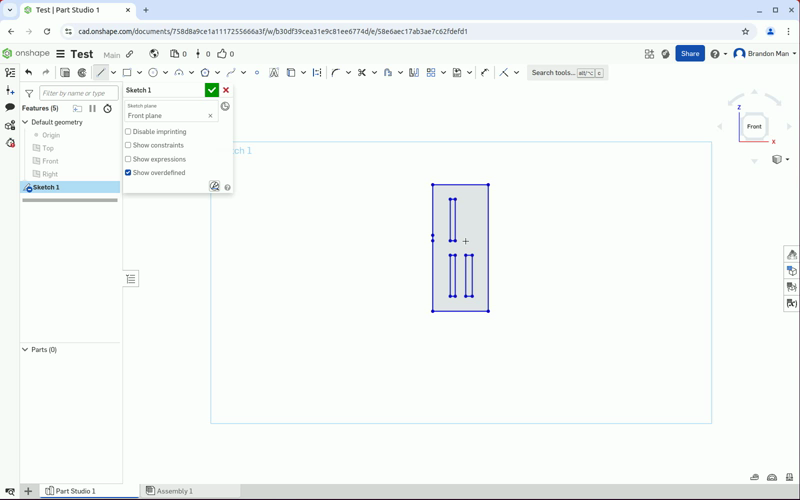
key_up(shift)
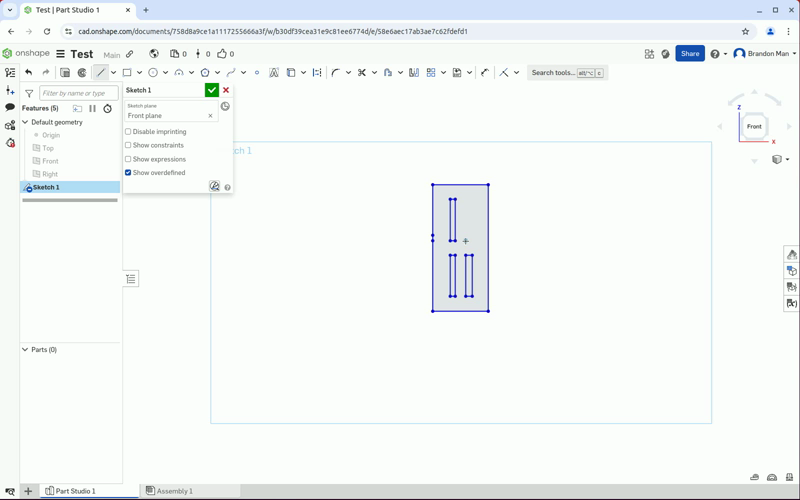
key_down(shift)
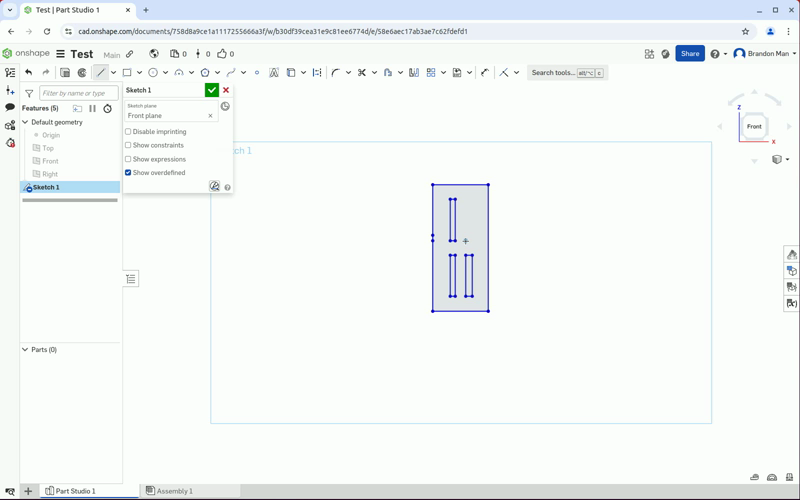
mouse_move(495, 240)
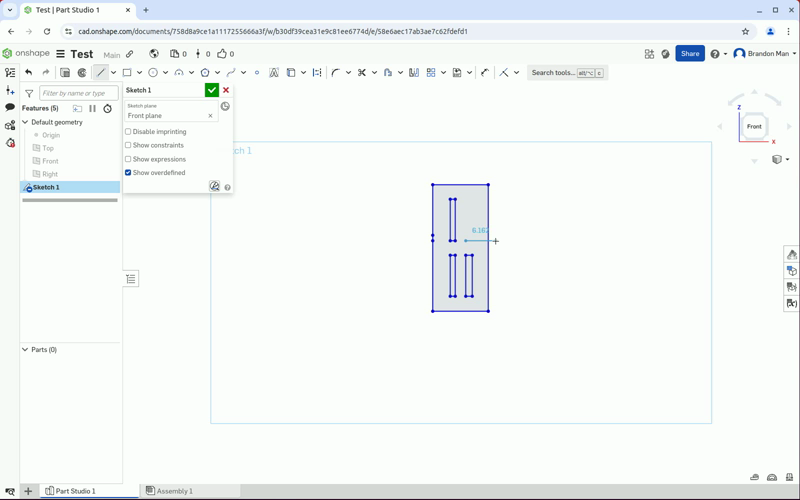
mouse_move(472, 240)
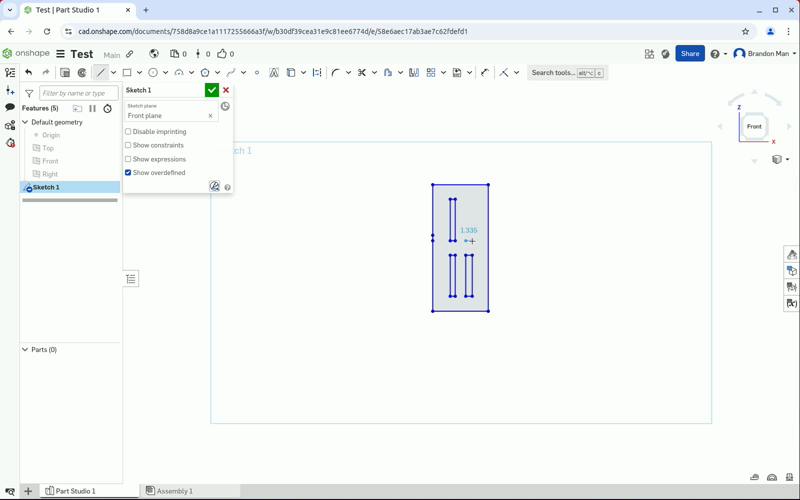
scroll(6)
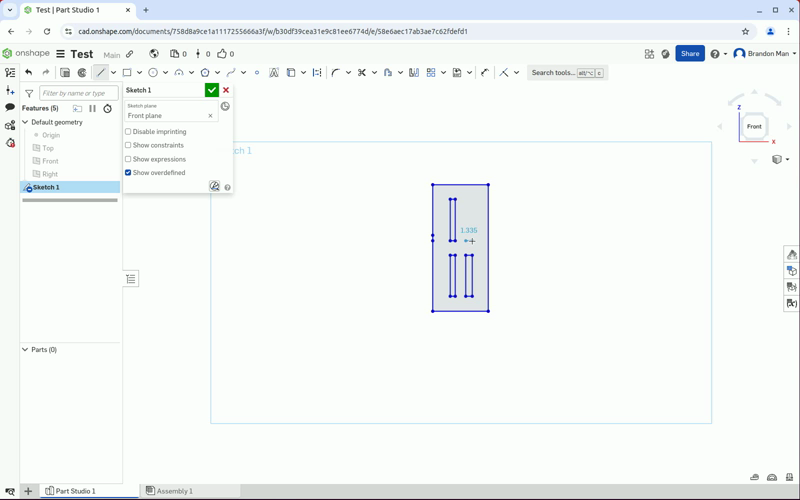
scroll(6)
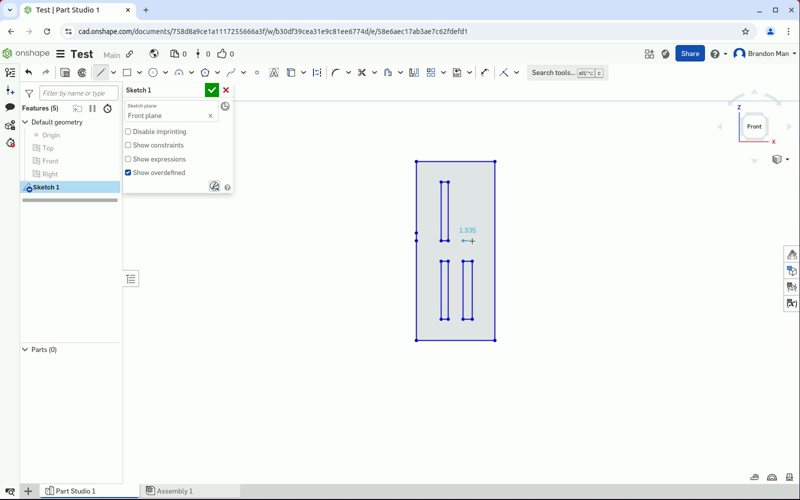
scroll(6)
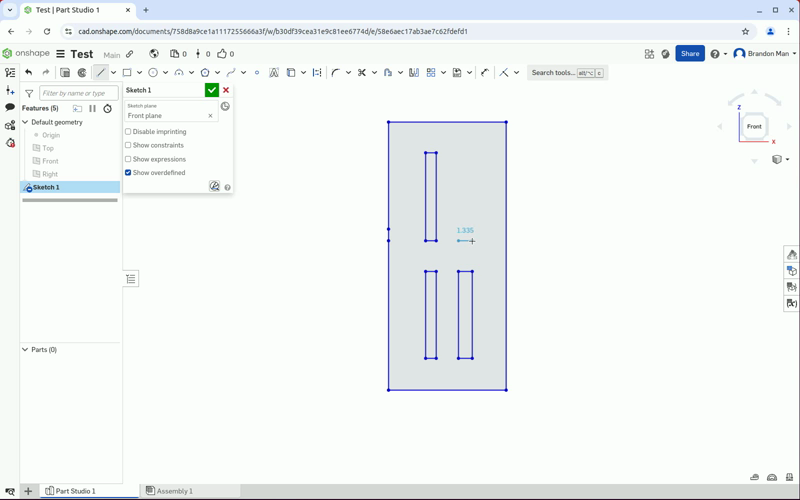
scroll(6)
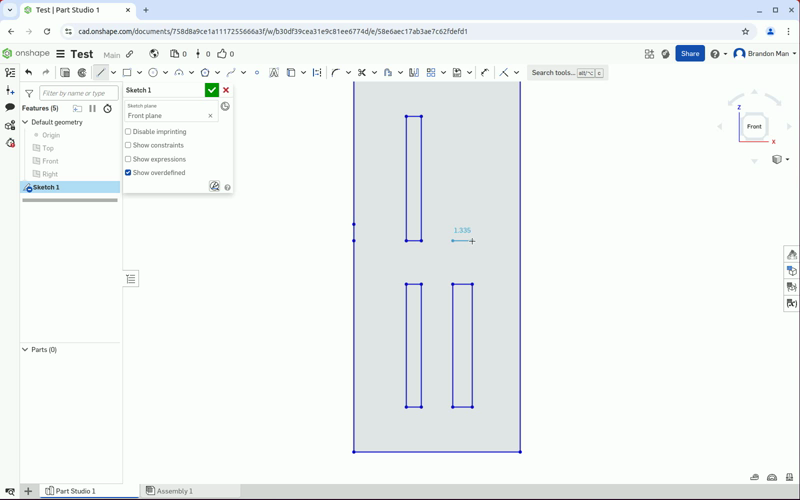
scroll(6)
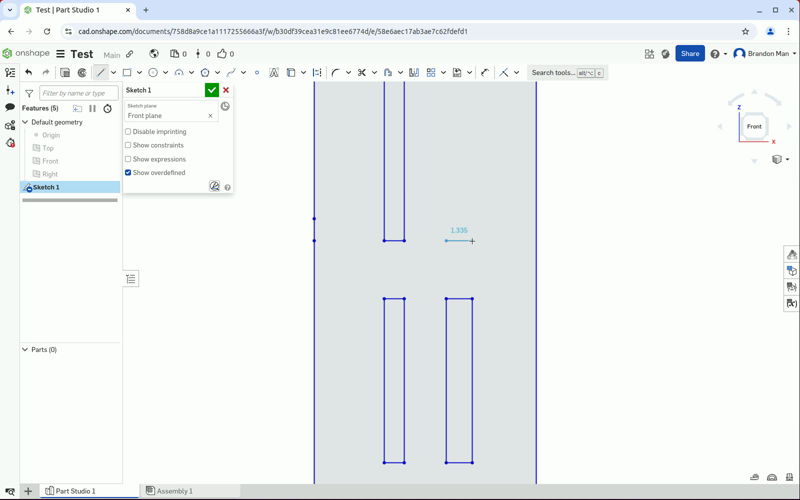
scroll(6)
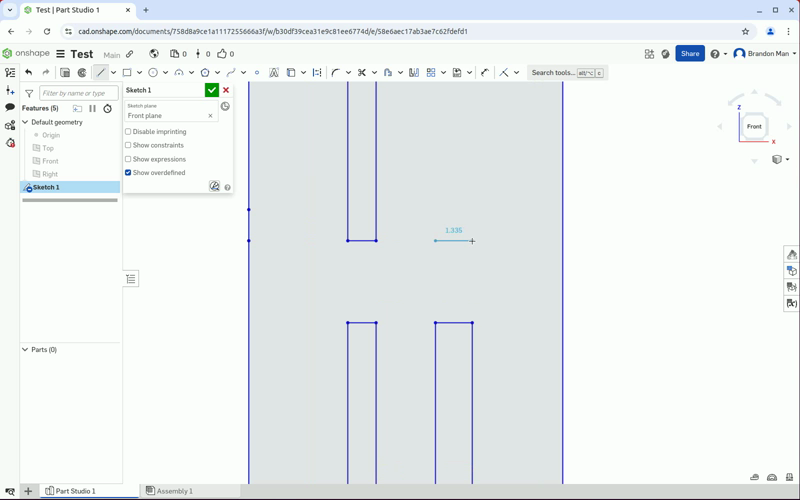
scroll(6)
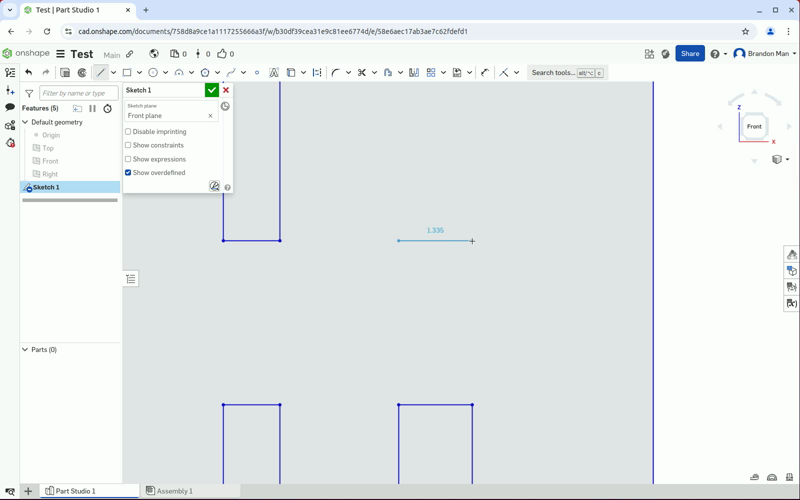
click(472, 240)
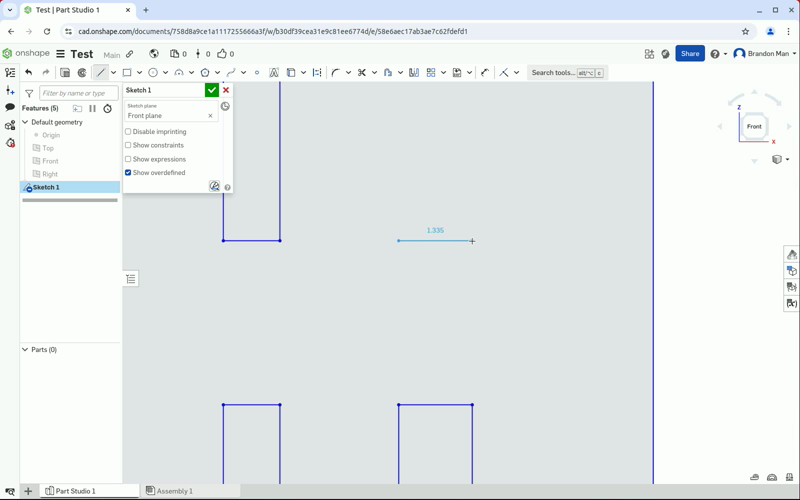
scroll(-6)
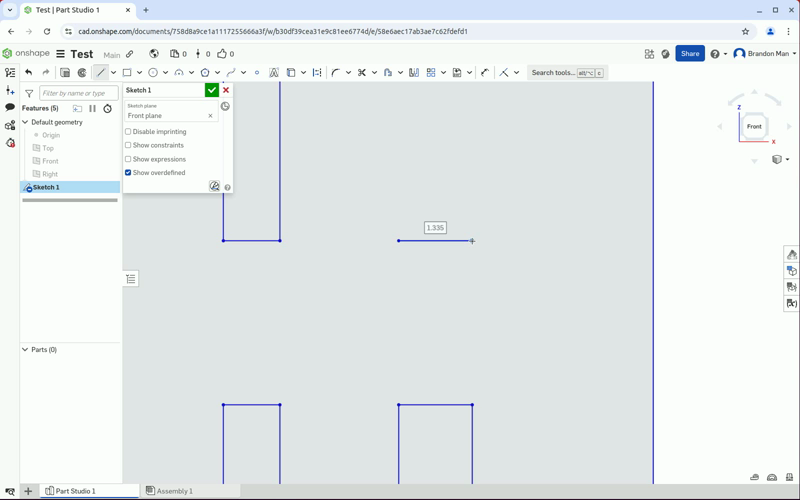
scroll(-6)
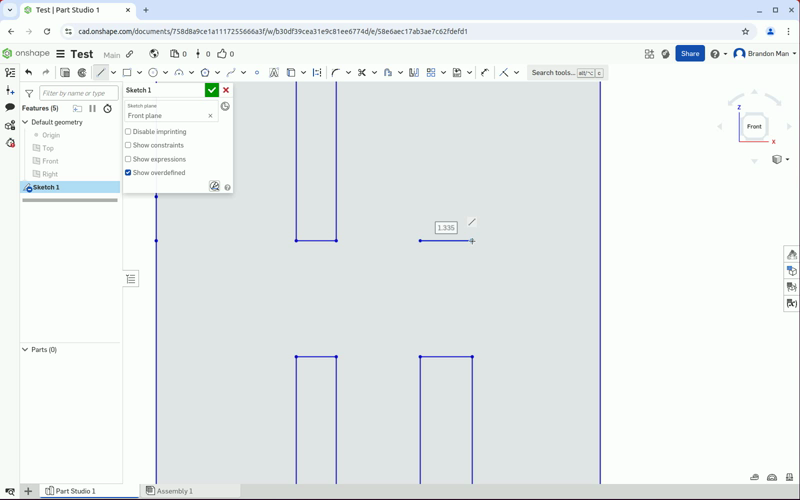
scroll(-6)
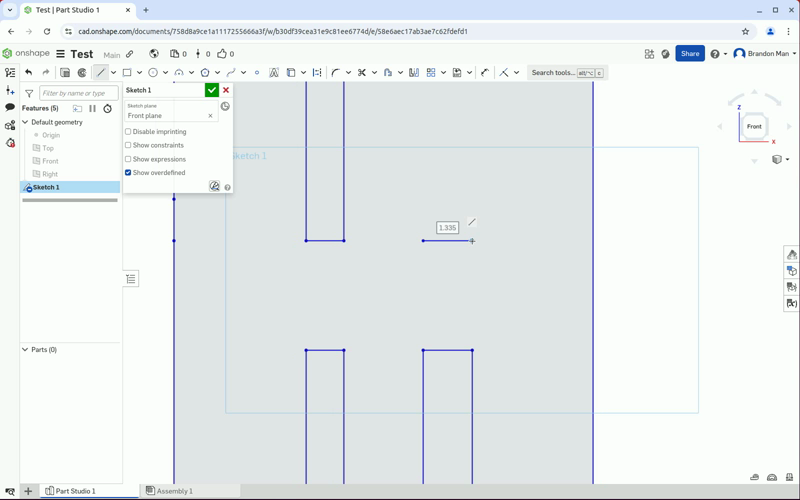
scroll(-6)
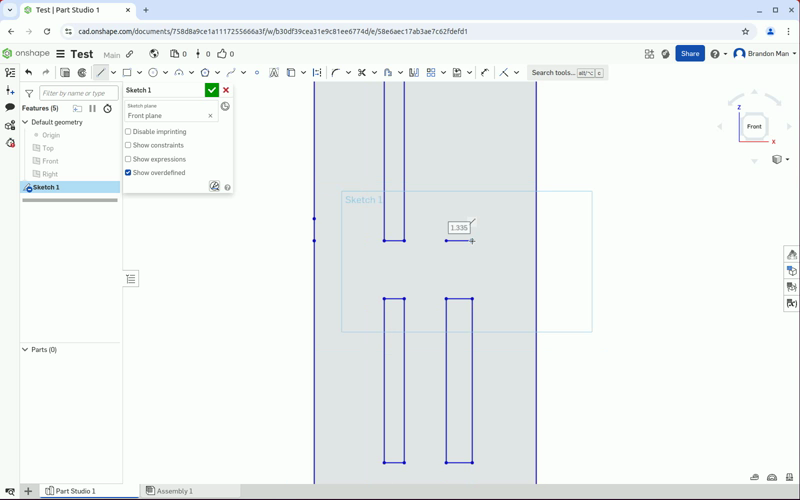
scroll(-6)
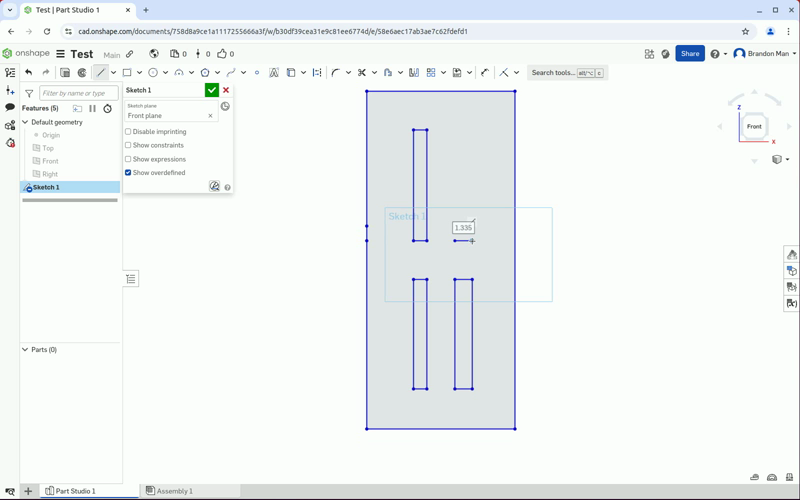
scroll(-6)
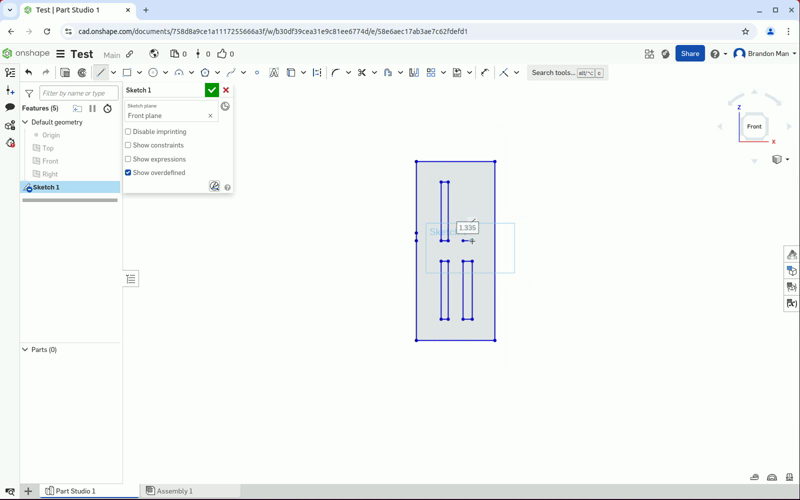
scroll(-6)
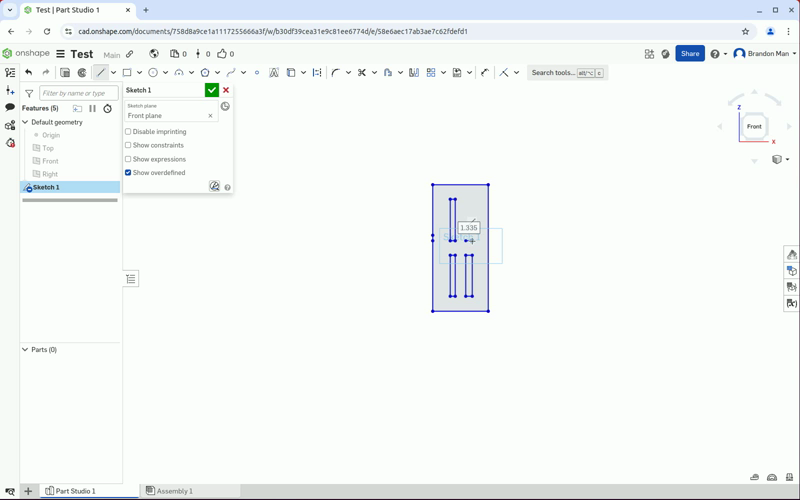
key_up(shift)
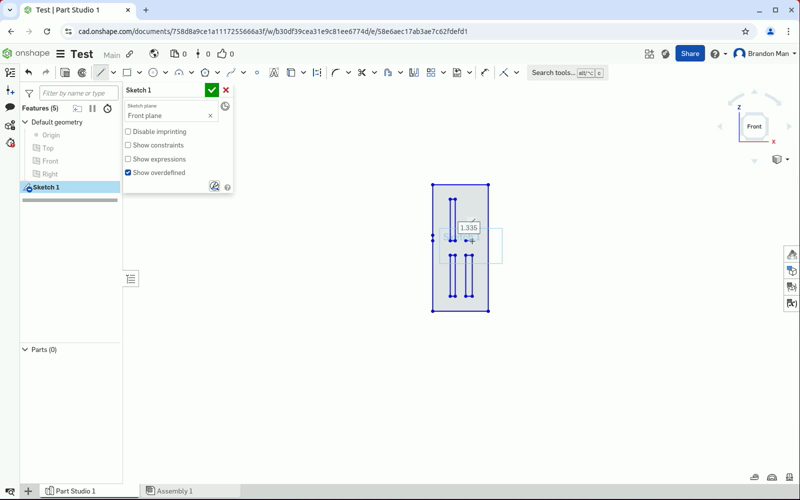
key_down(shift)
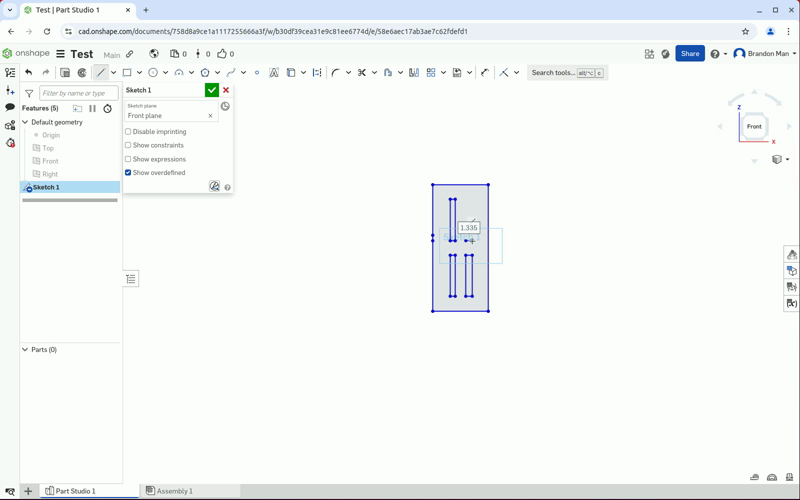
mouse_move(502, 240)
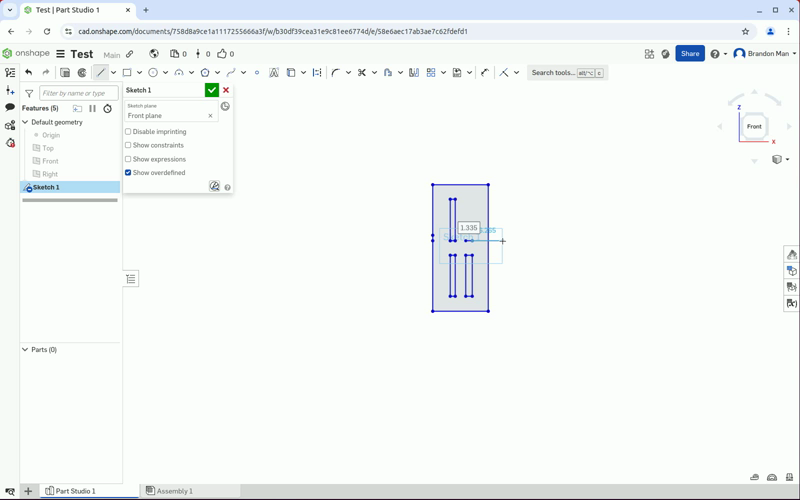
mouse_move(472, 199)
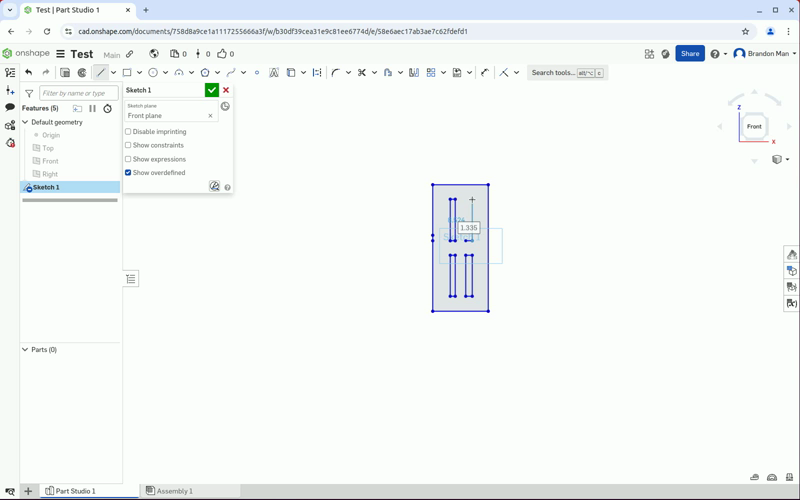
click(472, 199)
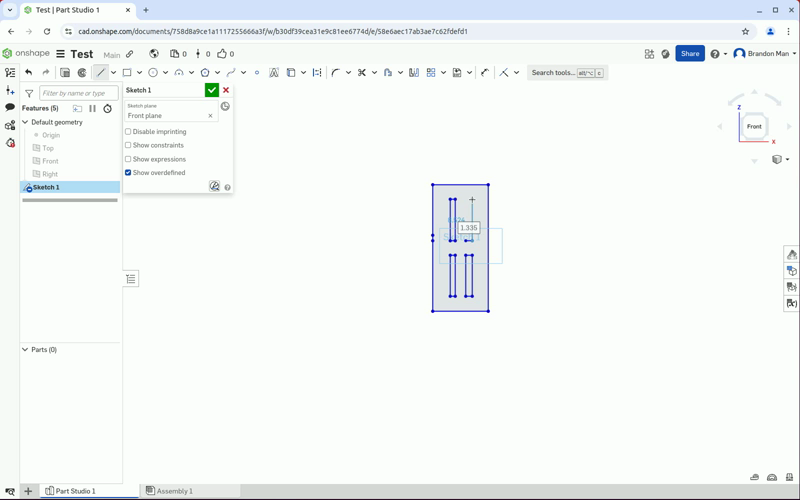
key_up(shift)
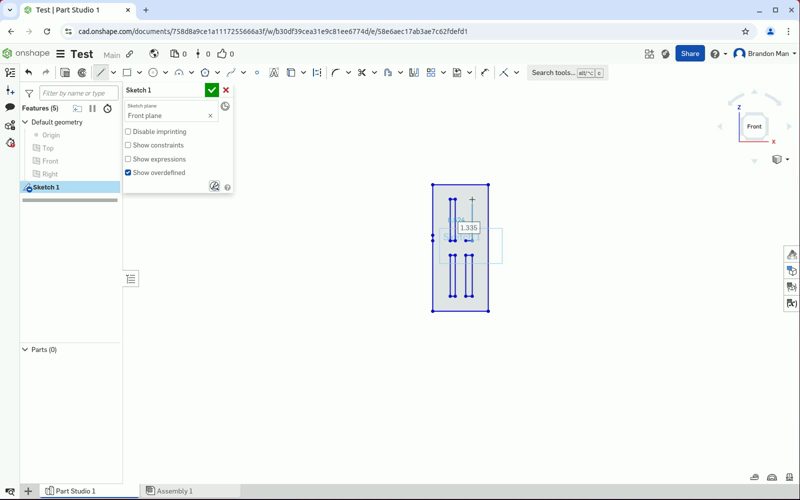
key_down(shift)
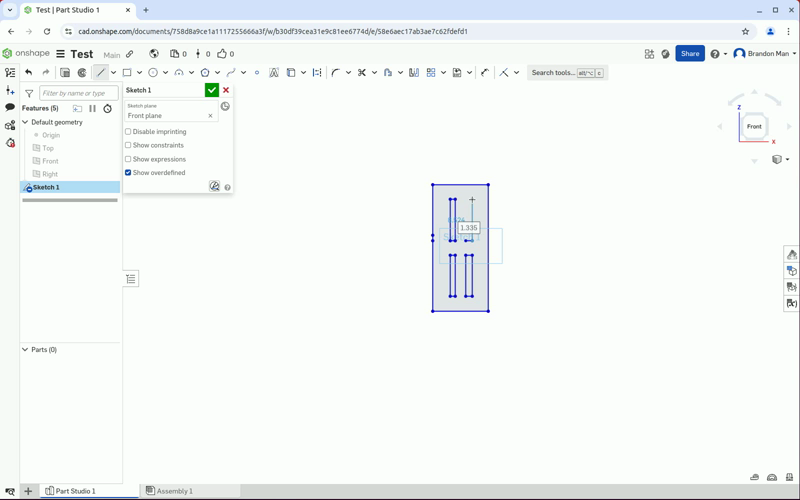
mouse_move(502, 199)
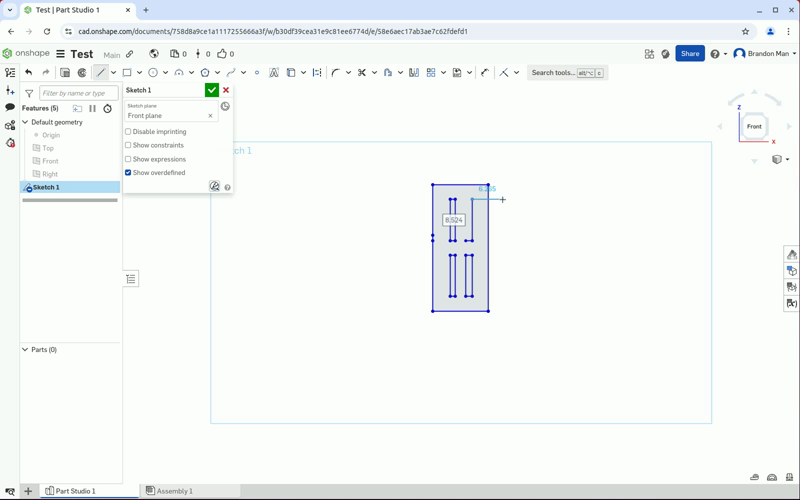
mouse_move(465, 199)
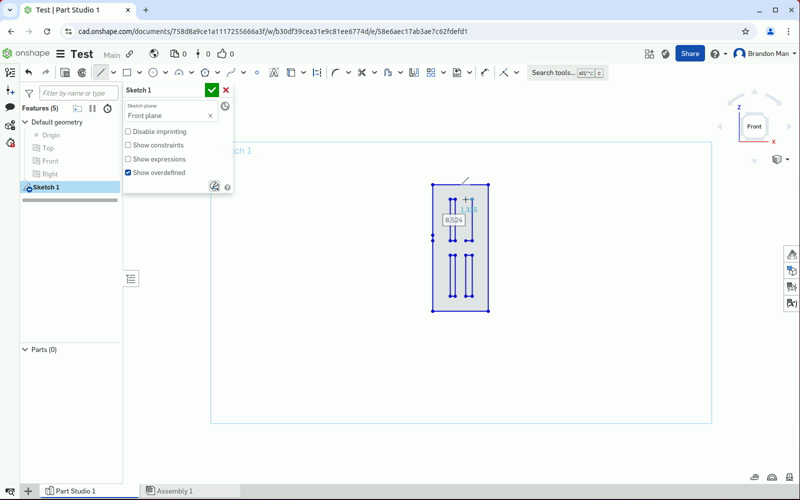
scroll(6)
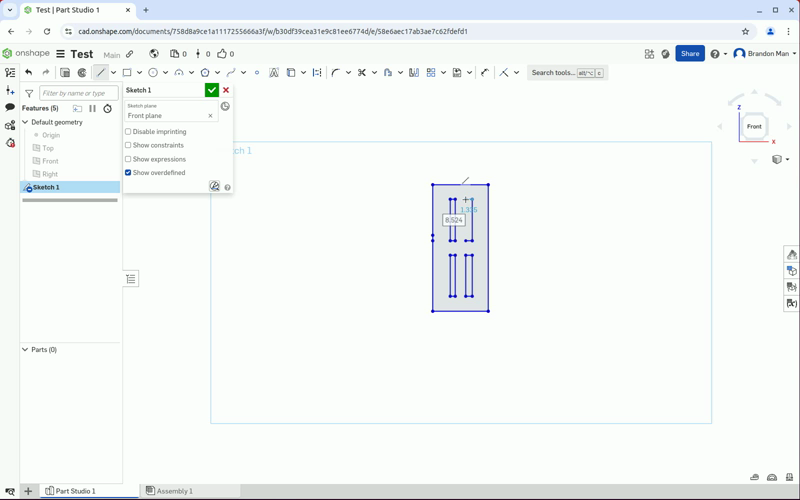
scroll(6)
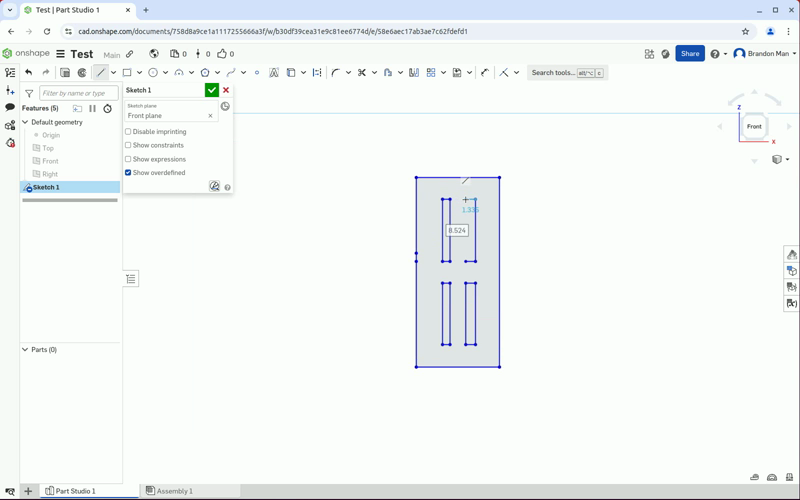
scroll(6)
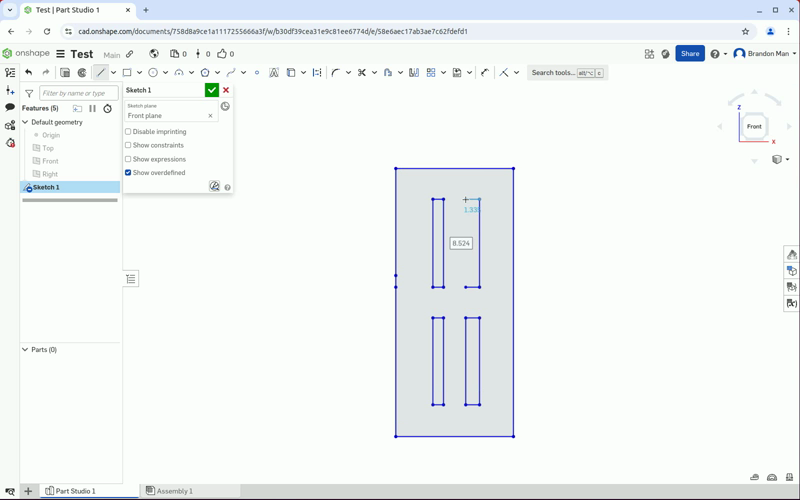
scroll(6)
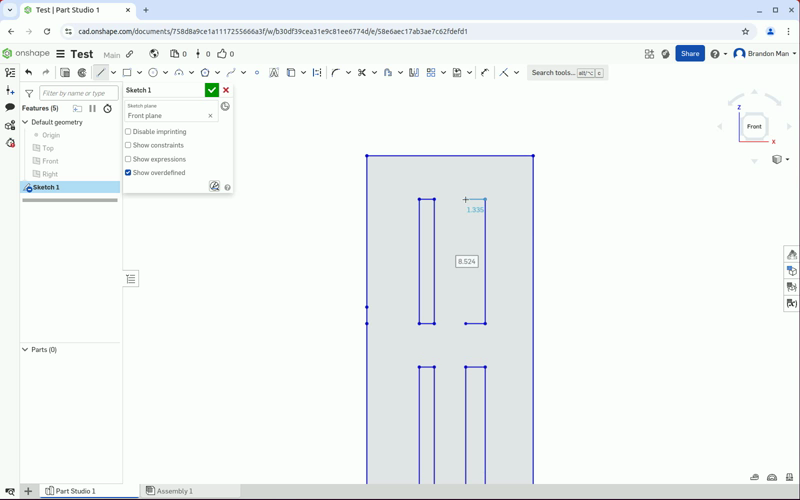
scroll(6)
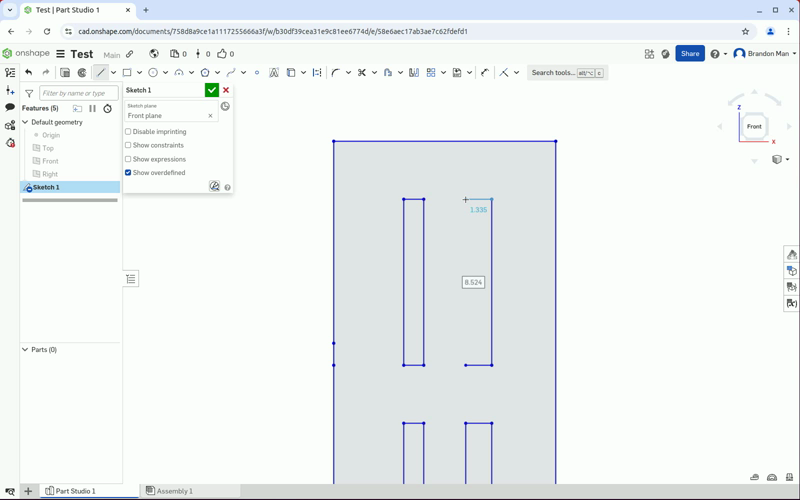
scroll(6)
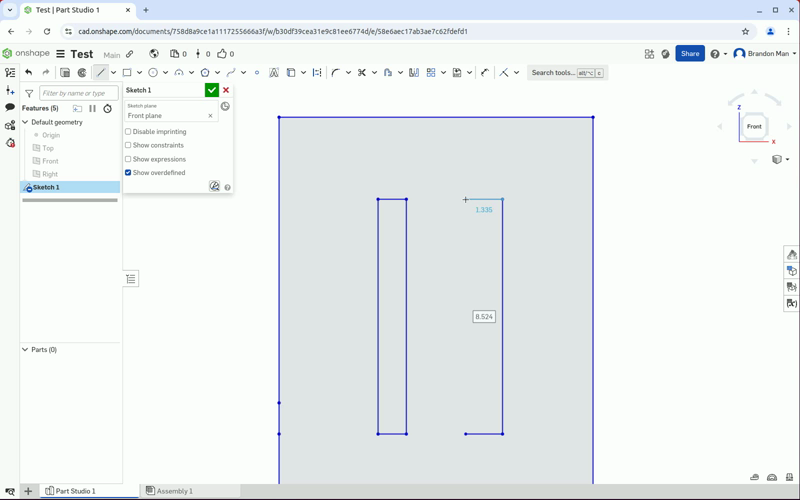
scroll(6)
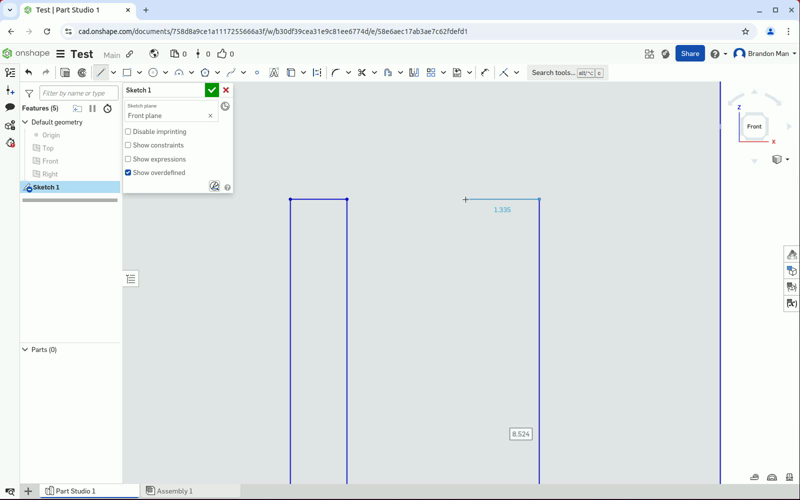
click(465, 199)
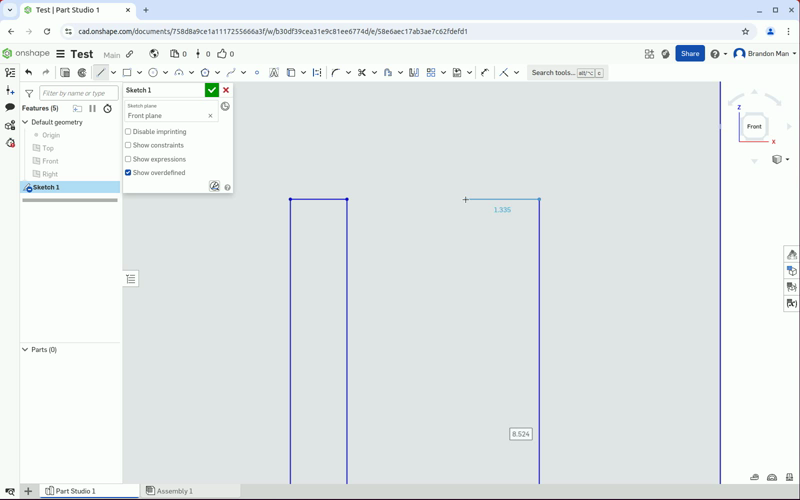
scroll(-6)
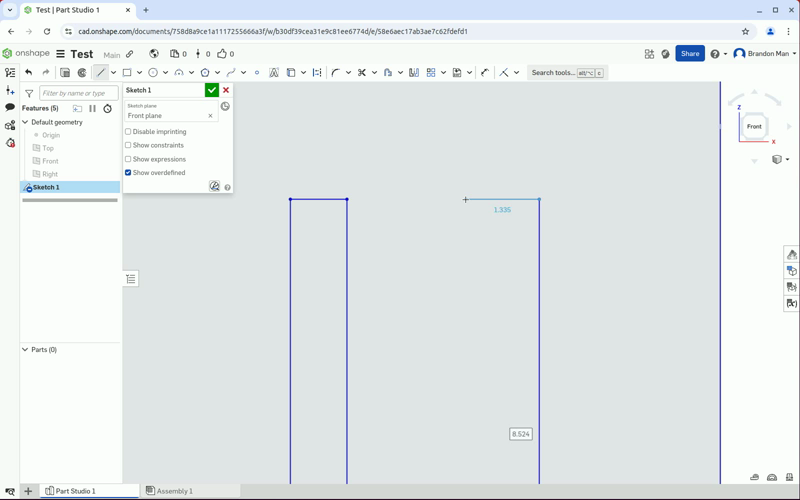
scroll(-6)
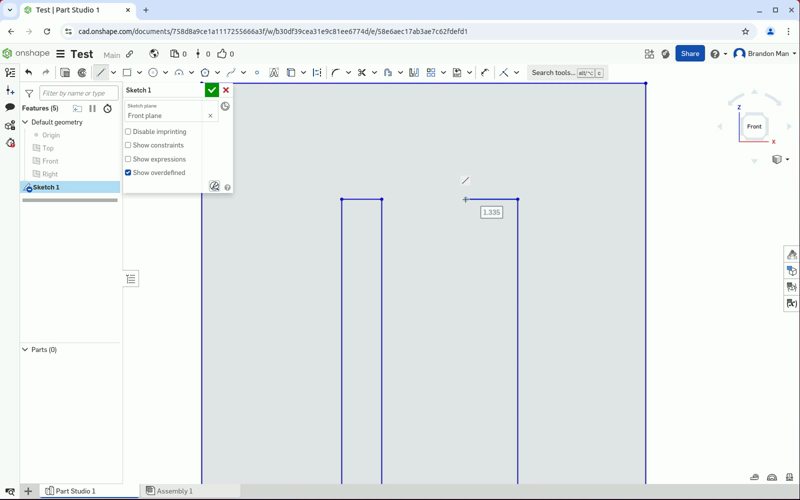
scroll(-6)
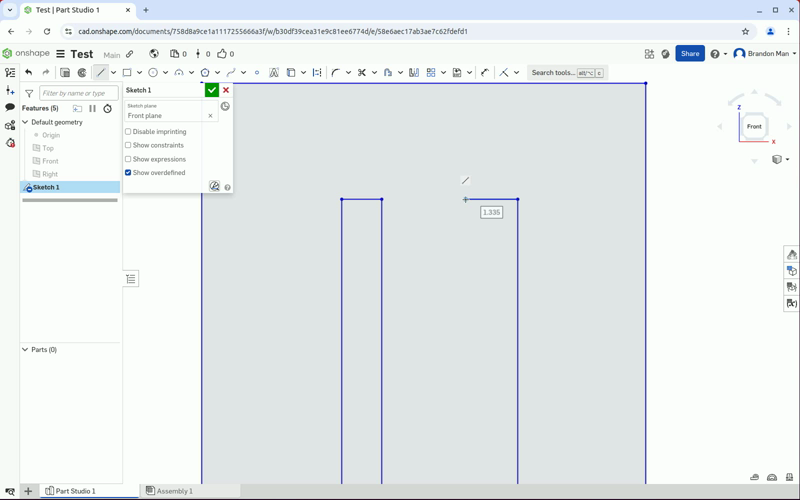
scroll(-6)
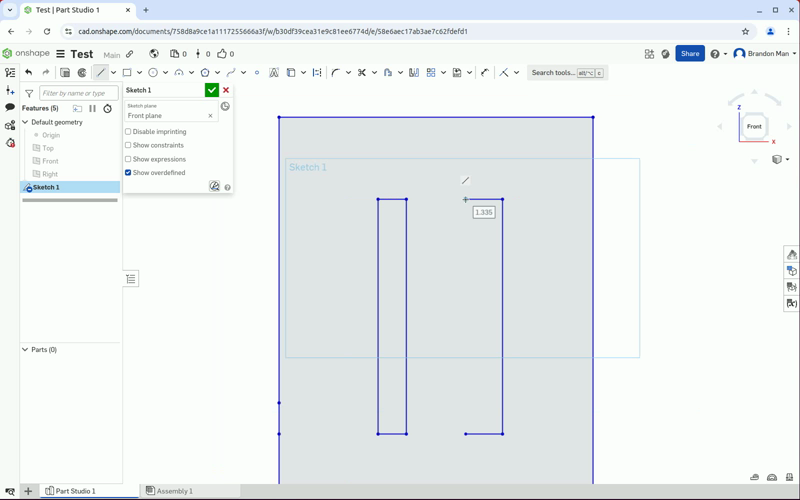
scroll(-6)
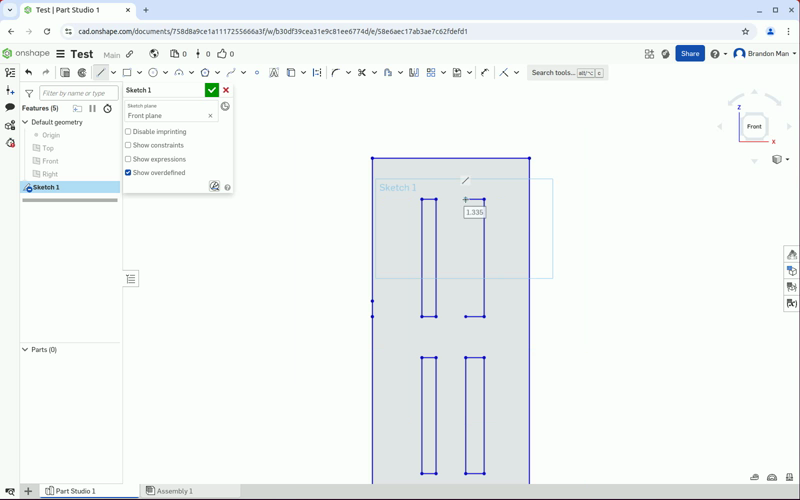
scroll(-6)
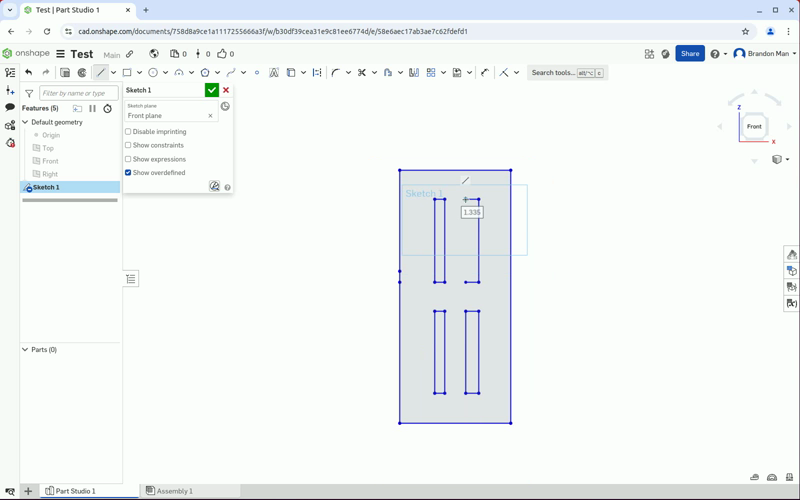
scroll(-6)
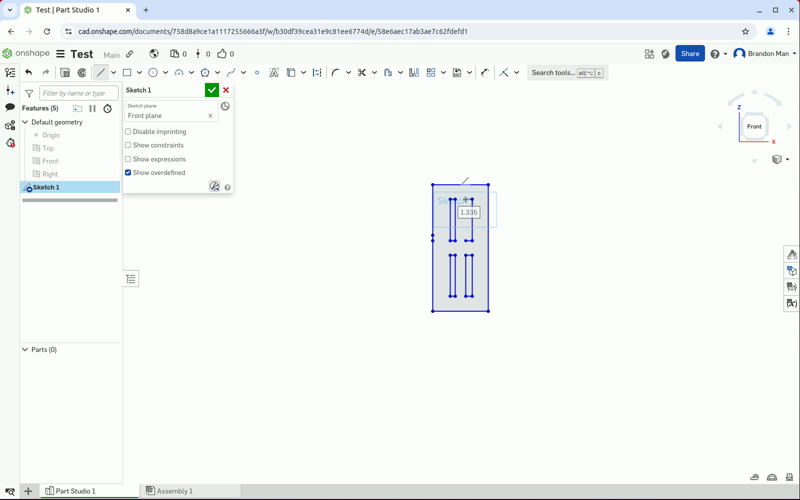
key_up(shift)
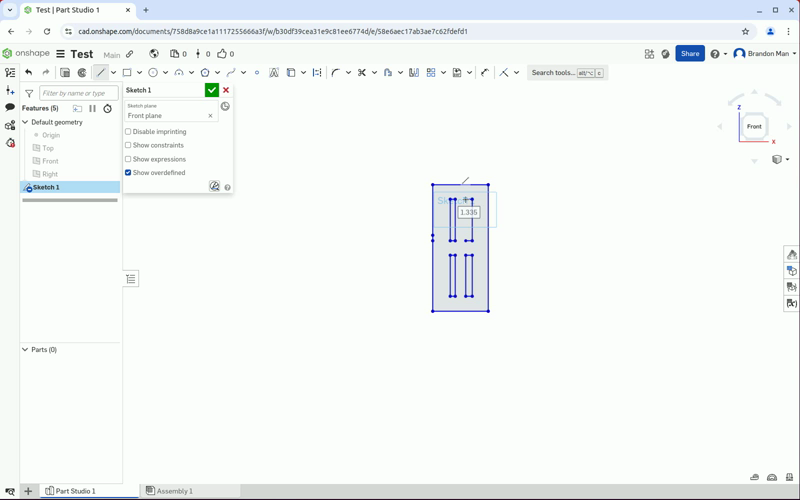
mouse_move(495, 199)
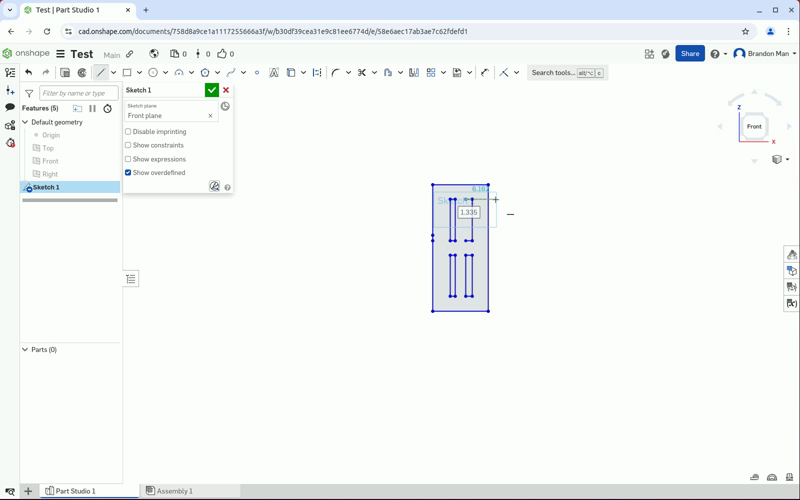
key_down(shift)
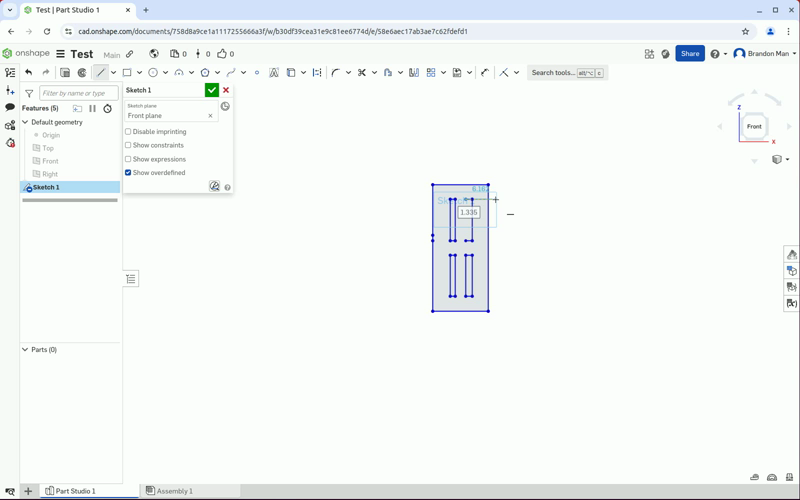
mouse_move(465, 240)
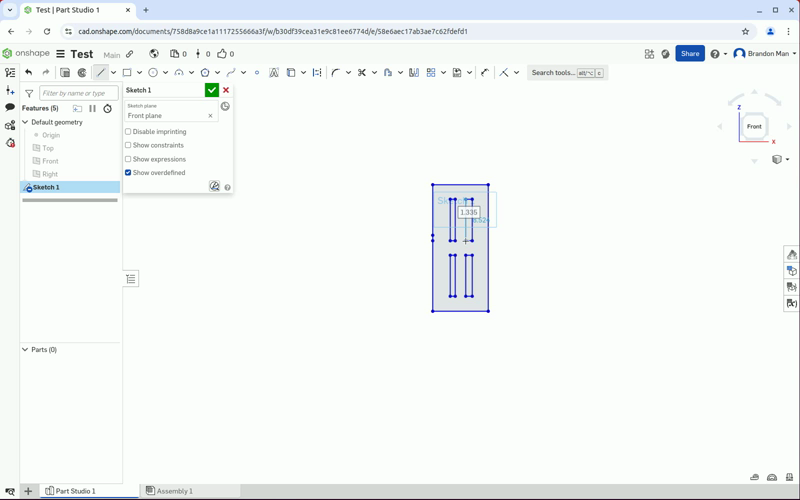
key_up(shift)
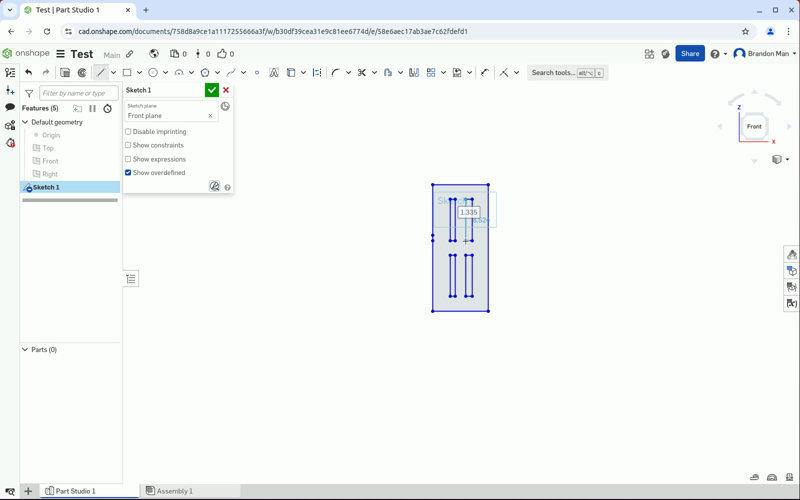
click(465, 240)
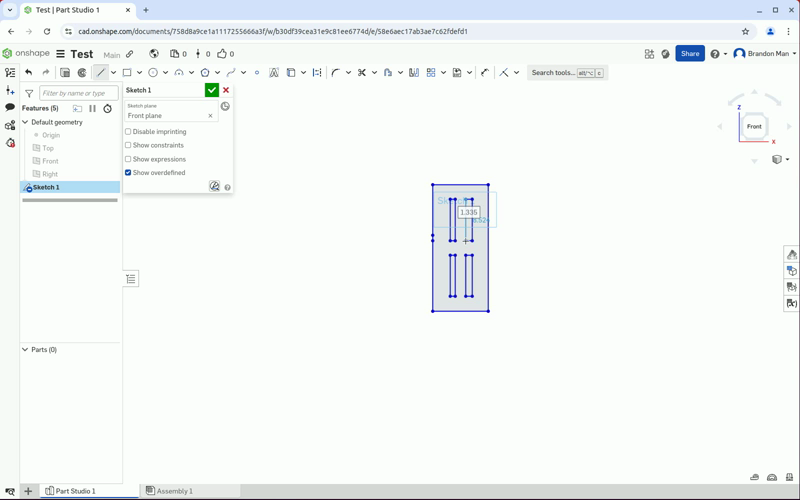
key(esc)
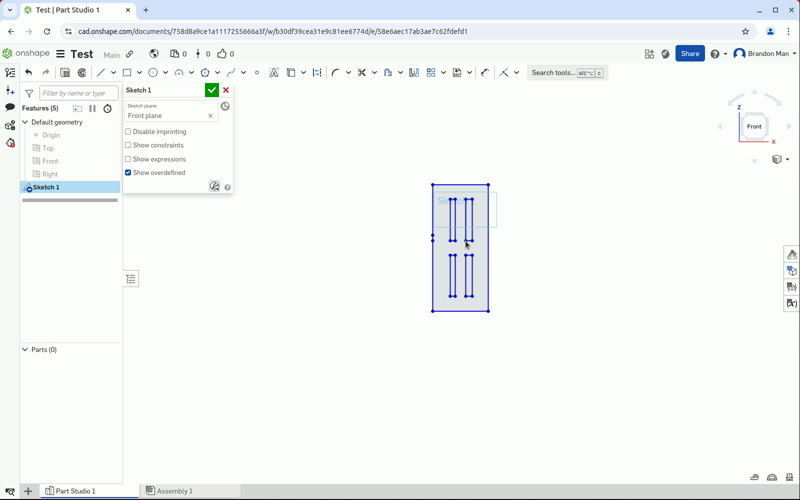
mouse_move(438, 276)
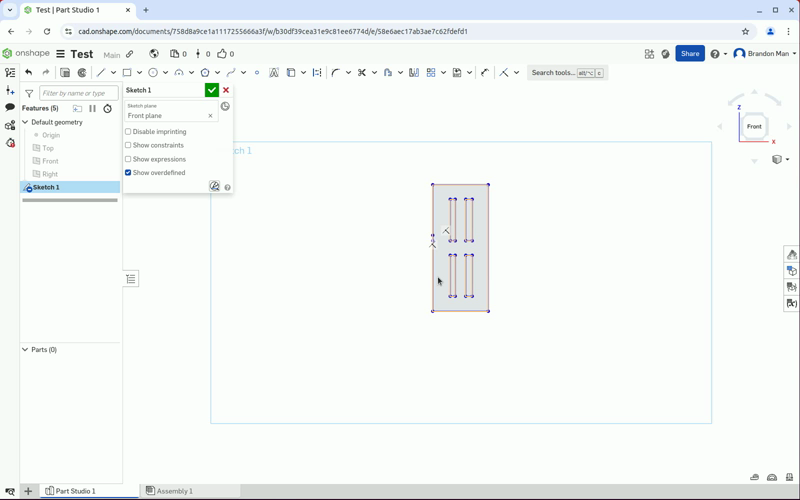
click(438, 276)
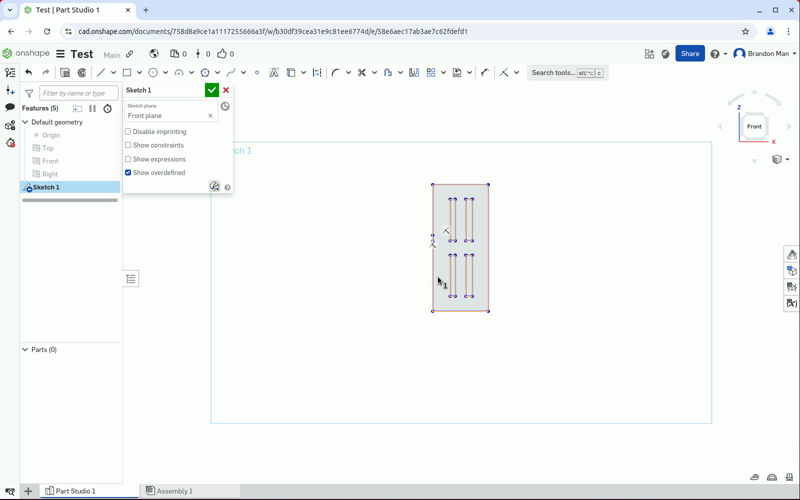
mouse_move(73, 352)
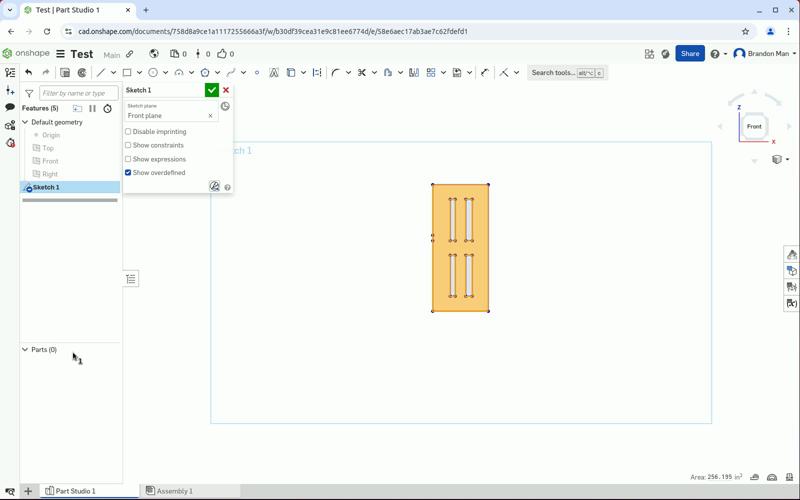
key(shift+y)
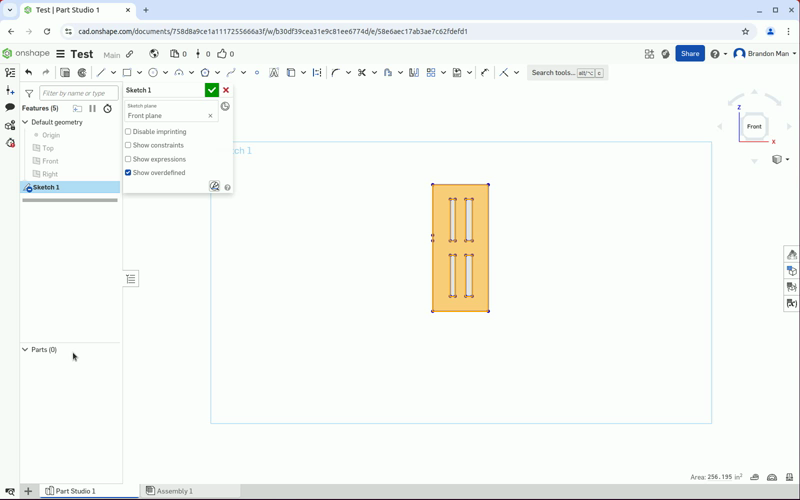
key(shift+e)
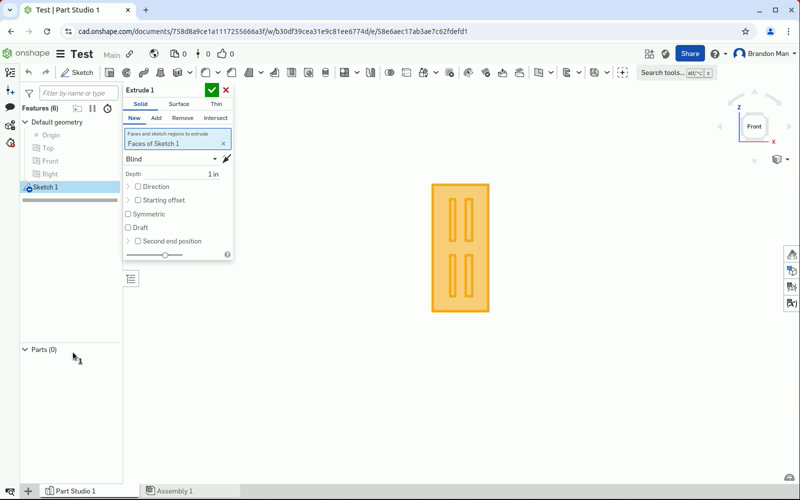
mouse_move(143, 106)
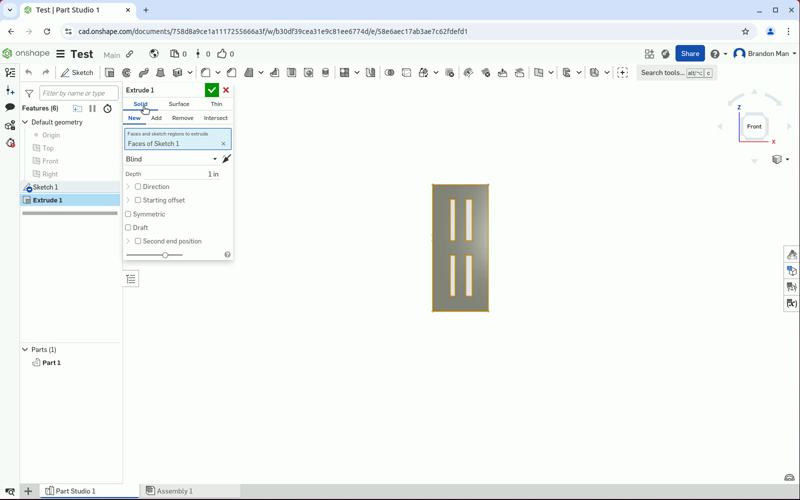
click(143, 106)
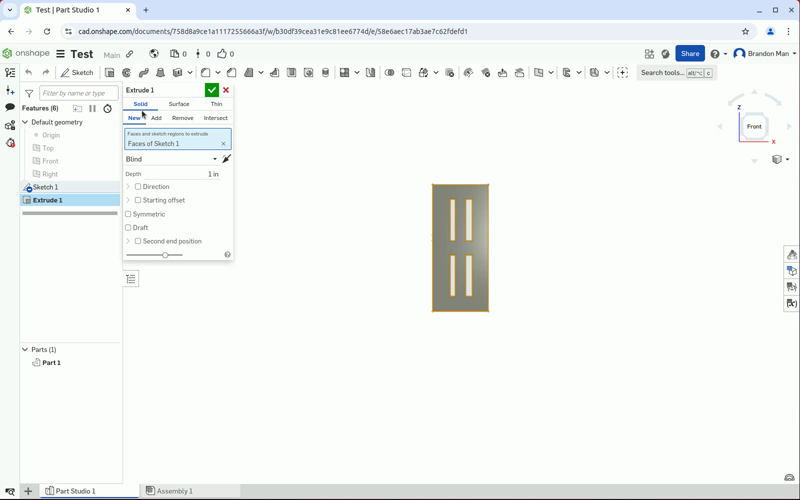
mouse_move(137, 120)
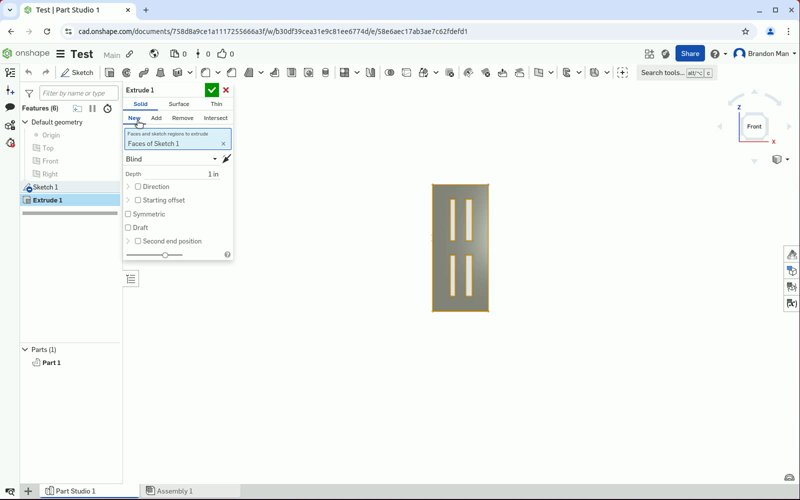
click(137, 120)
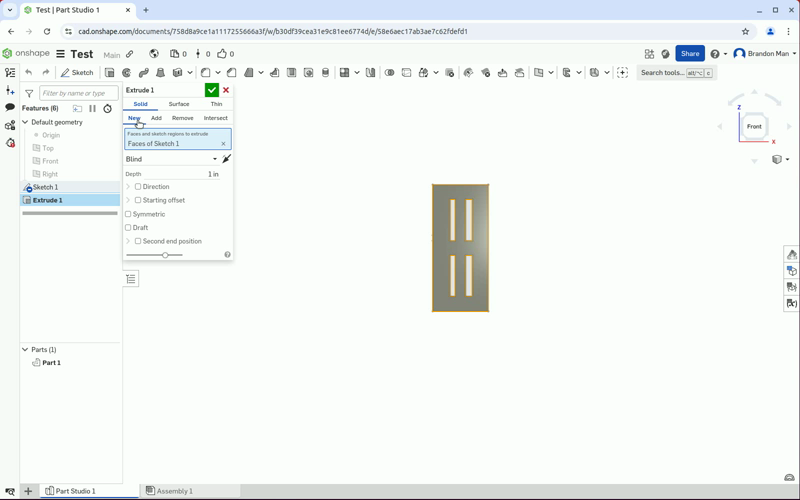
key(tab, 4)
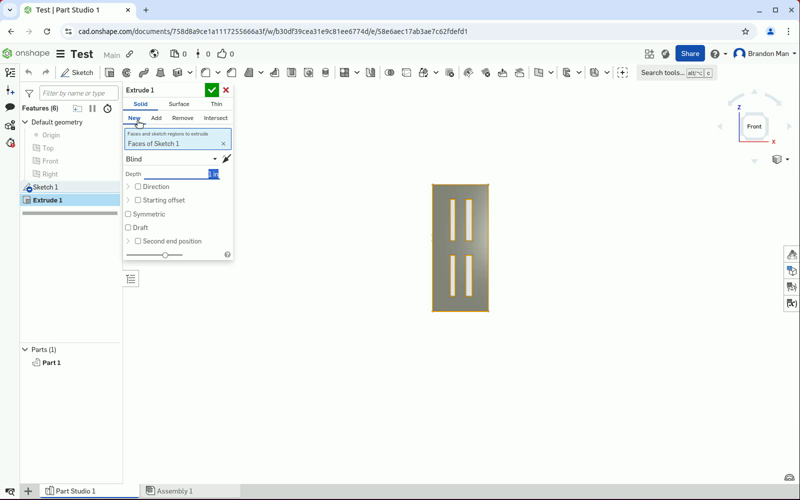
text(8.666)
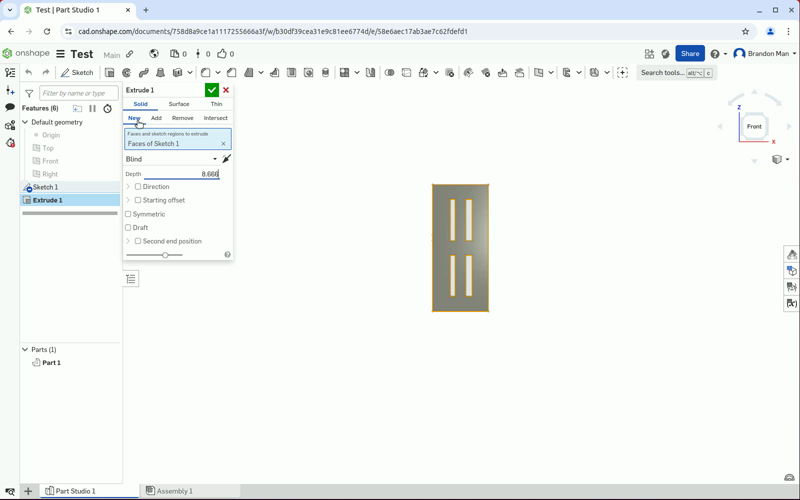
key(tab, 3)
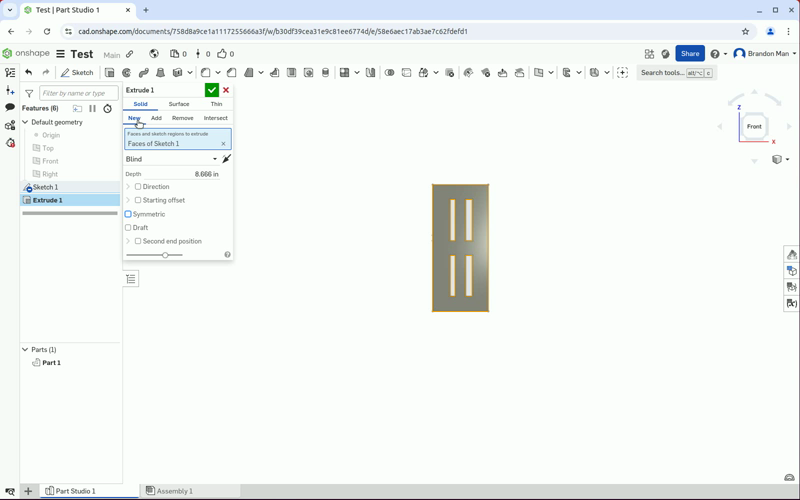
key(space)
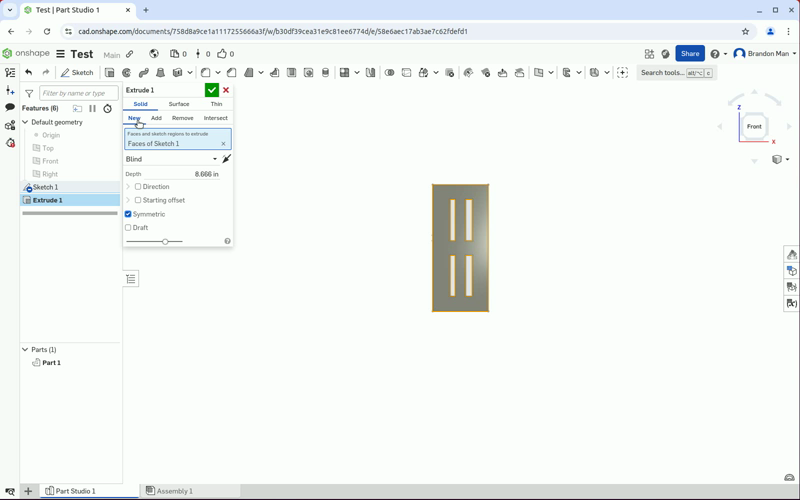
key(enter)
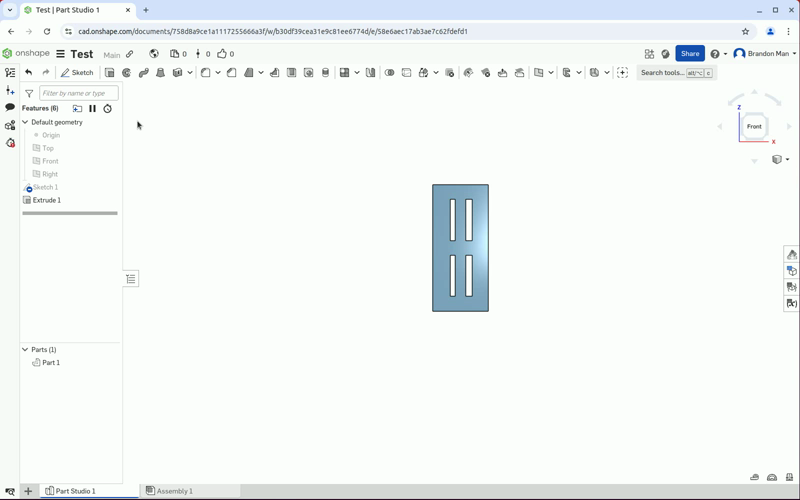
key(shift+h)
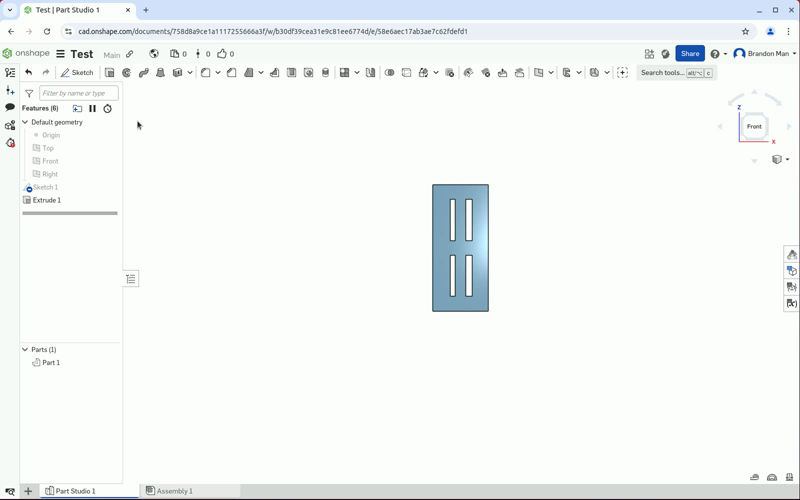
key(shift+h)
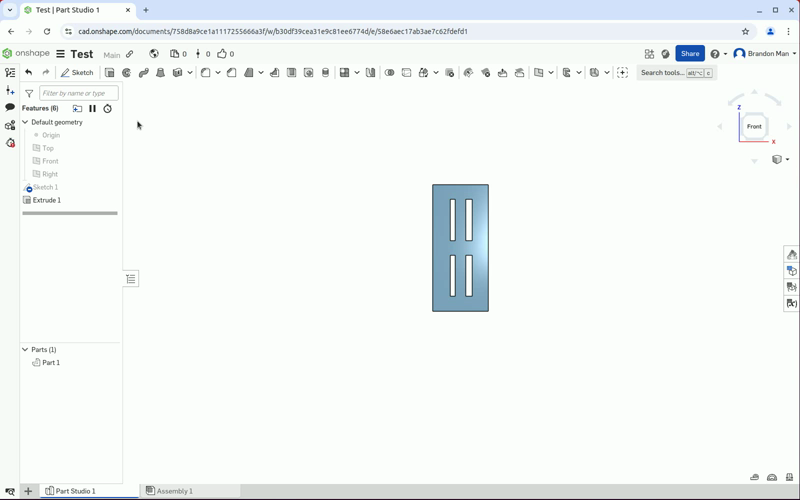
mouse_move(73, 189)
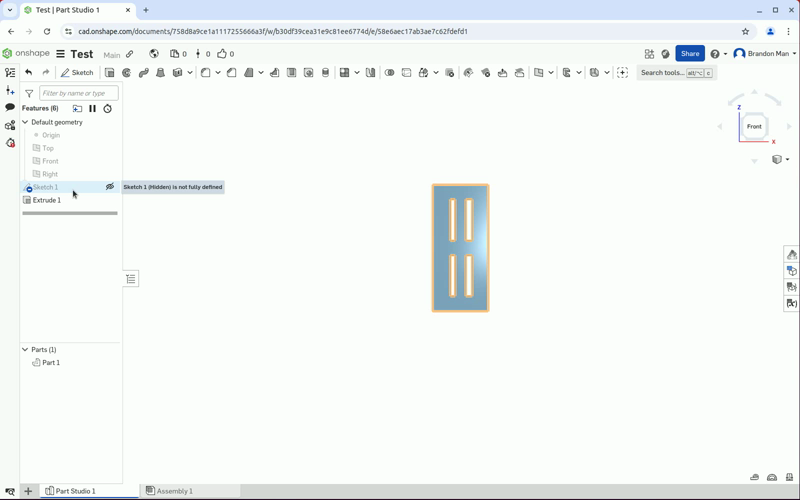
click(73, 189)
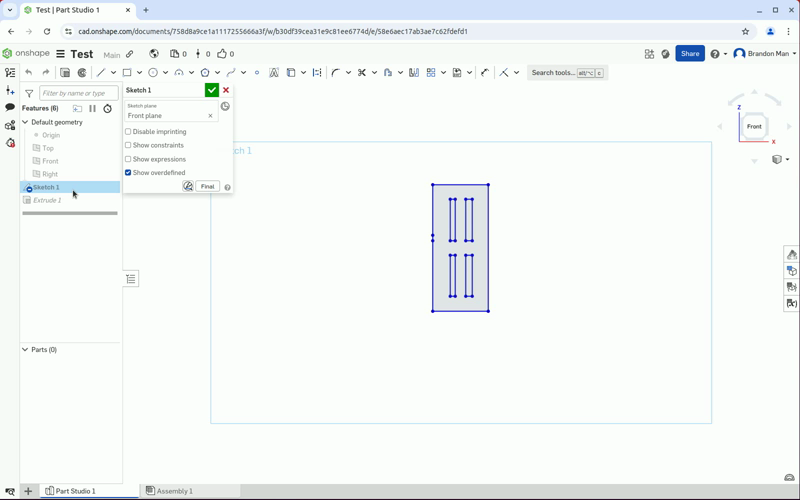
mouse_move(229, 92)
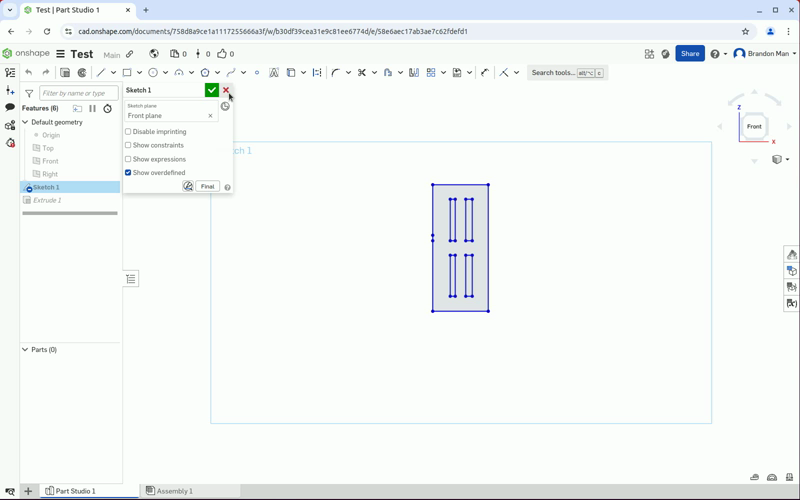
click(229, 92)
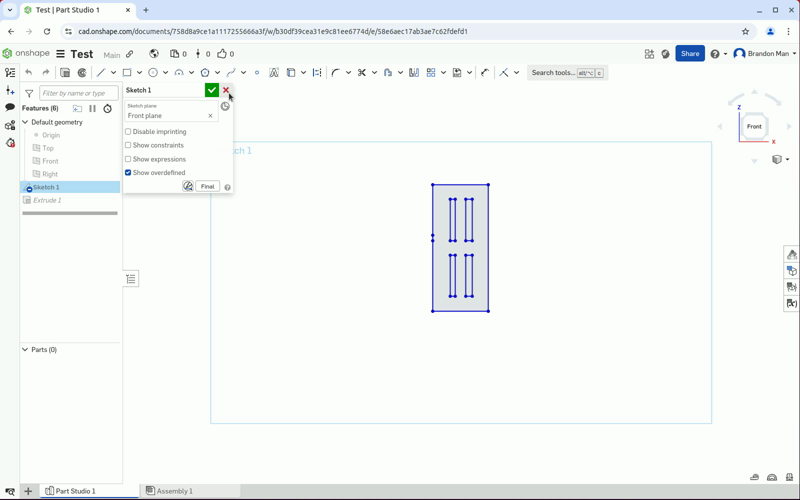
key(shift+s)
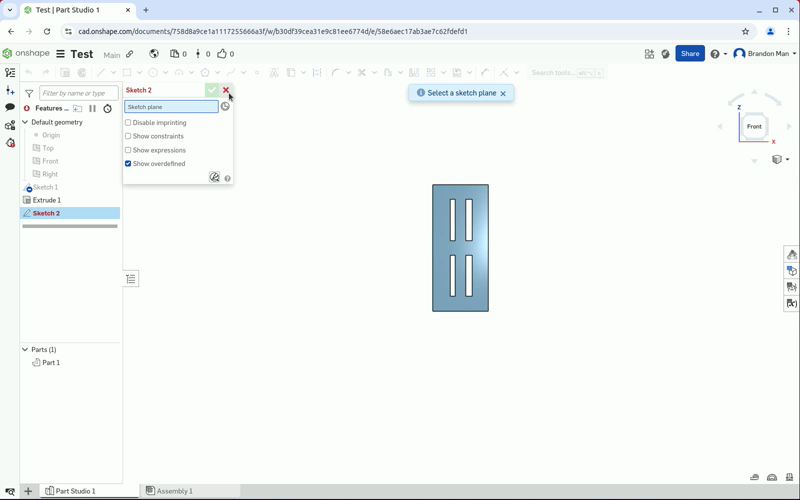
mouse_move(73, 163)
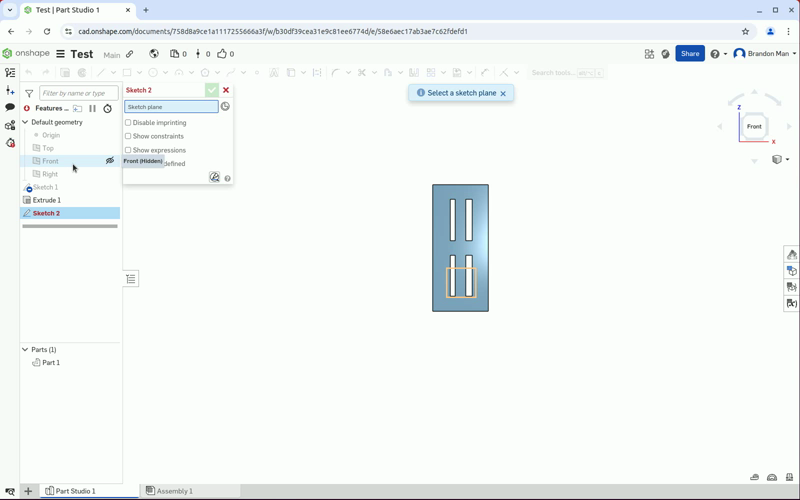
click(73, 163)
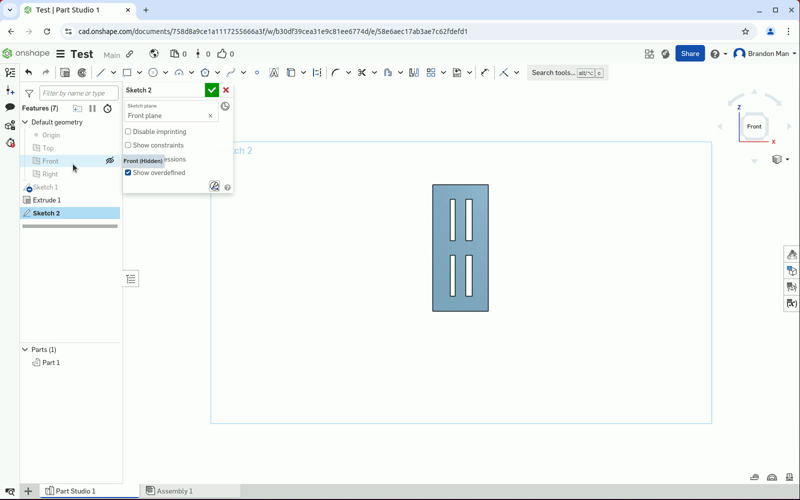
mouse_move(73, 352)
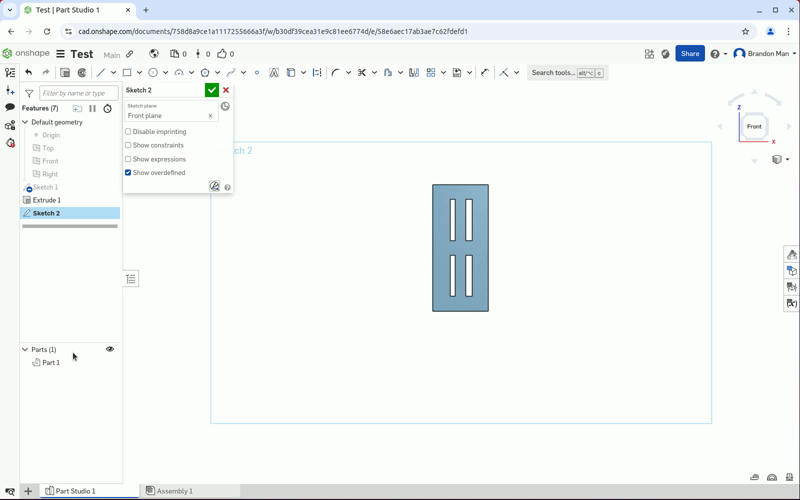
key(y)
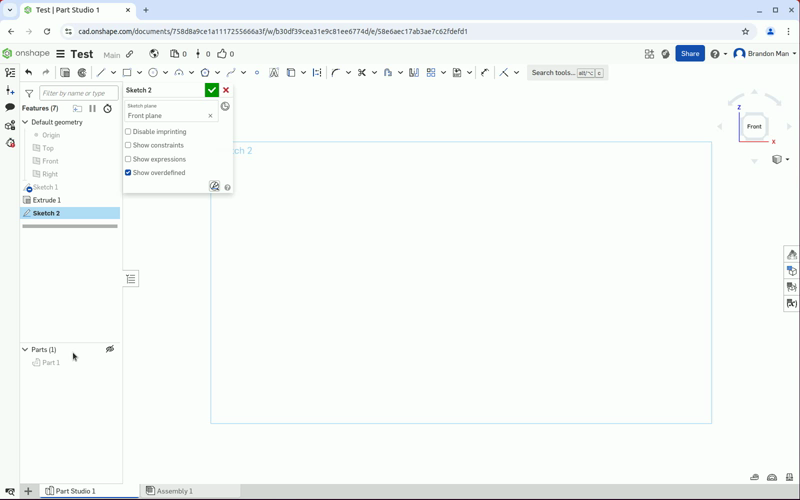
key(l)
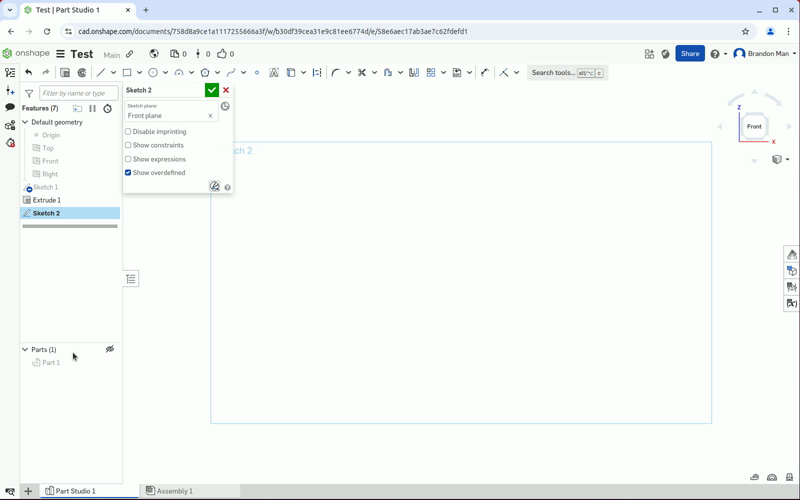
key_down(shift)
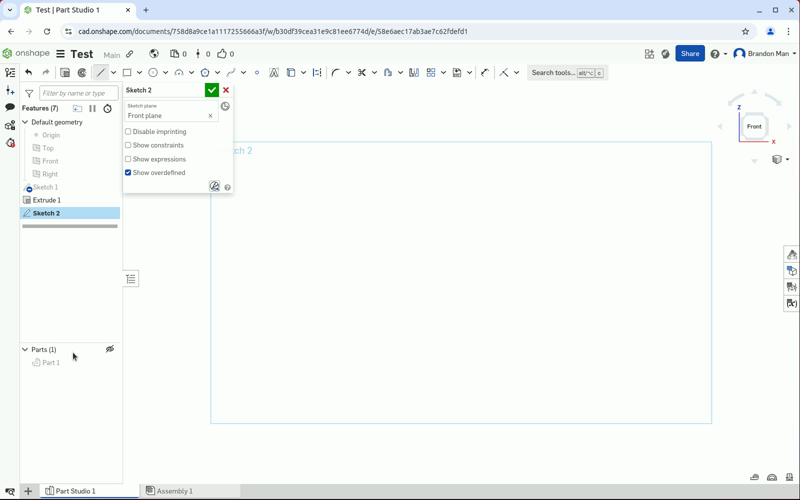
mouse_move(432, 325)
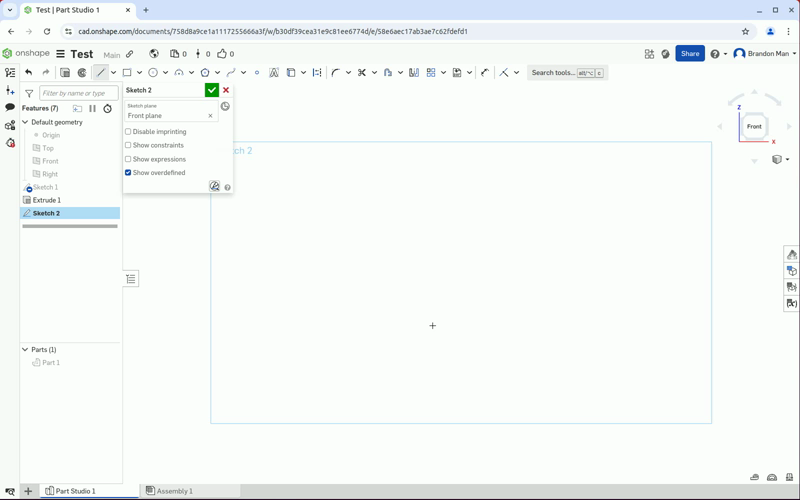
click(432, 325)
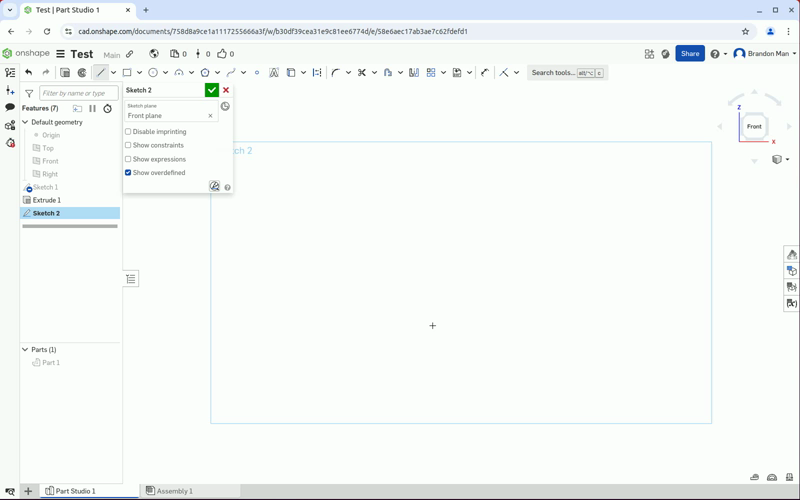
key_up(shift)
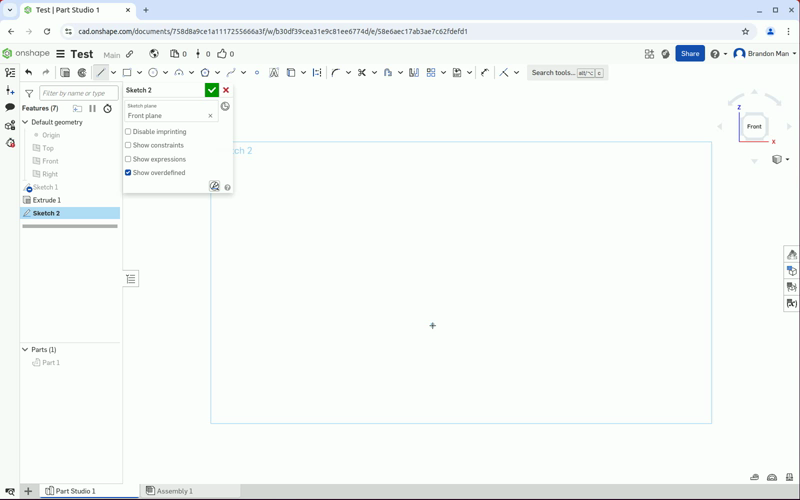
key_down(shift)
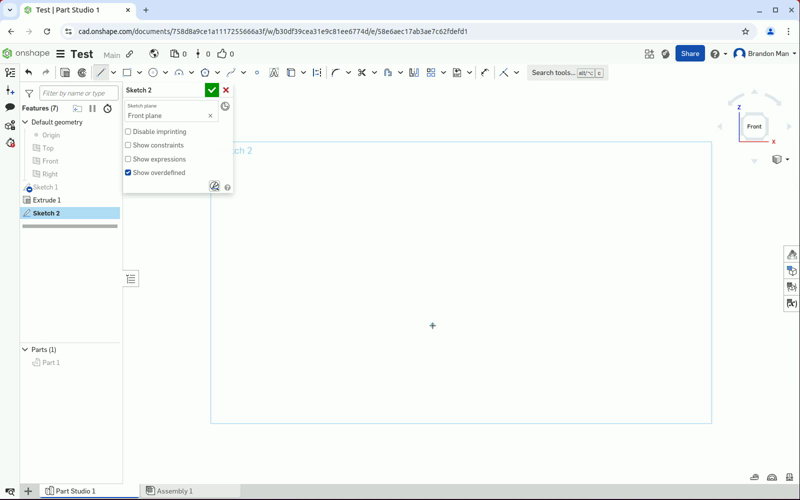
mouse_move(462, 325)
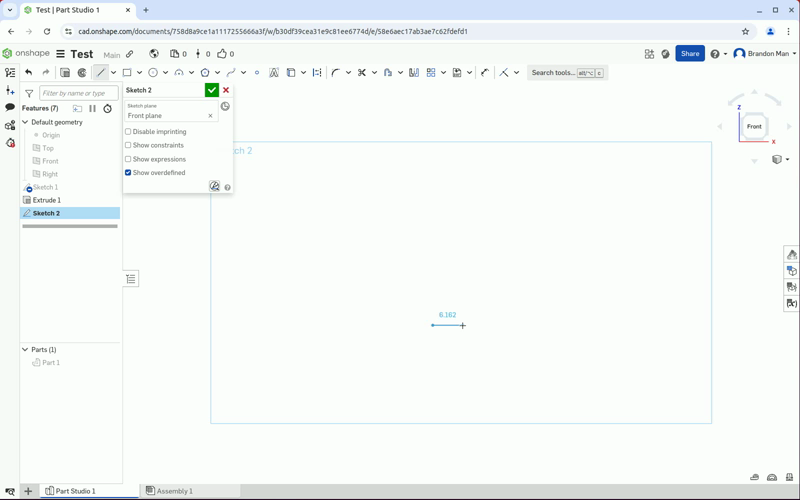
mouse_move(489, 325)
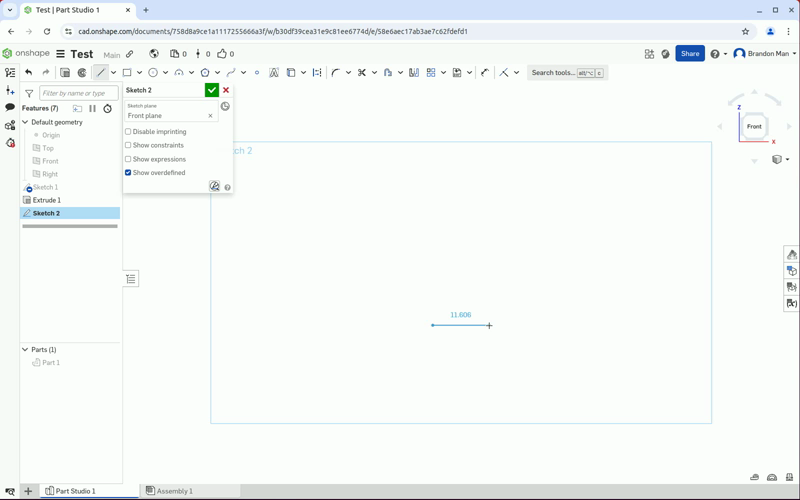
click(489, 325)
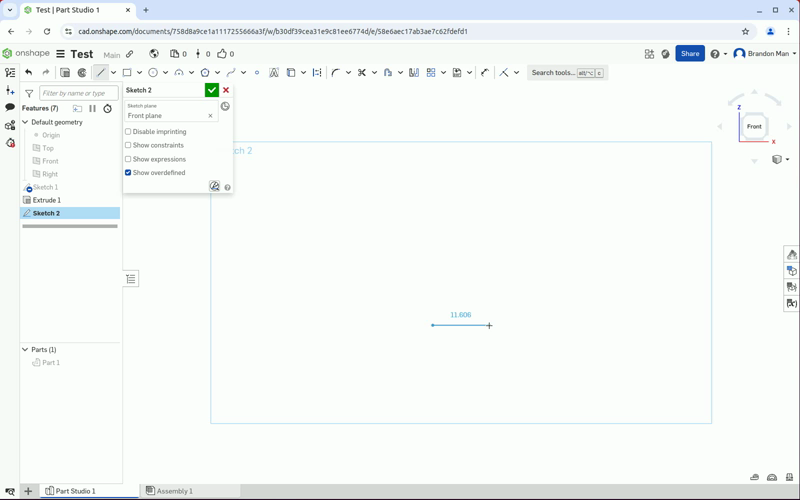
key_up(shift)
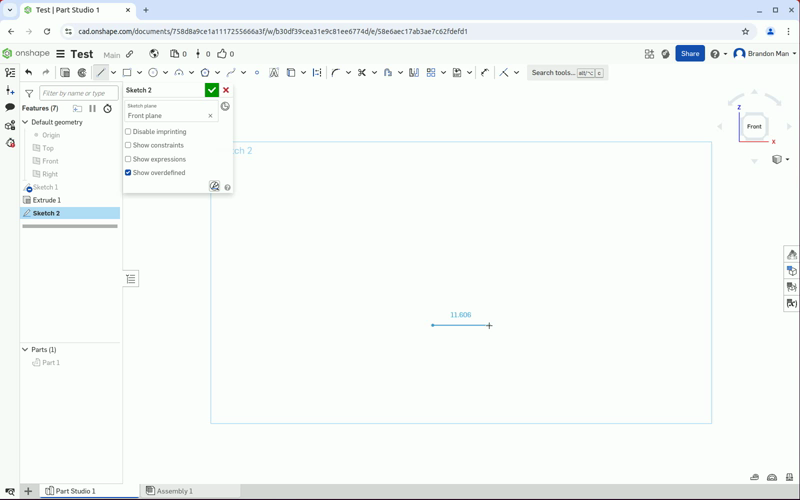
key_down(shift)
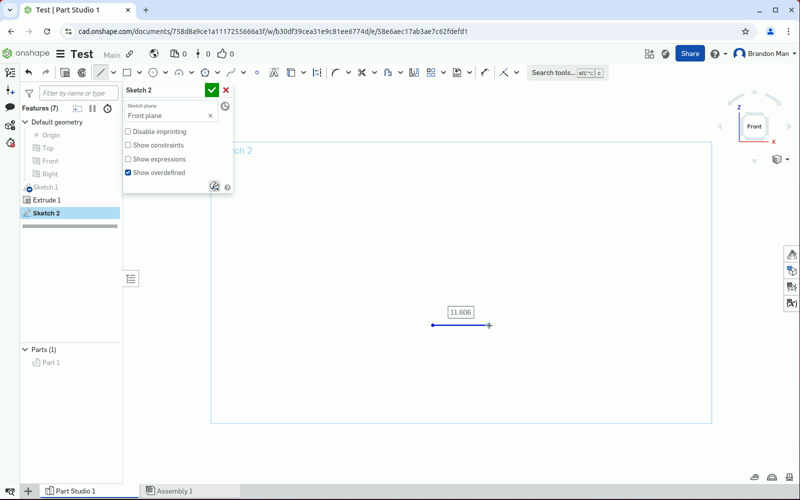
mouse_move(519, 325)
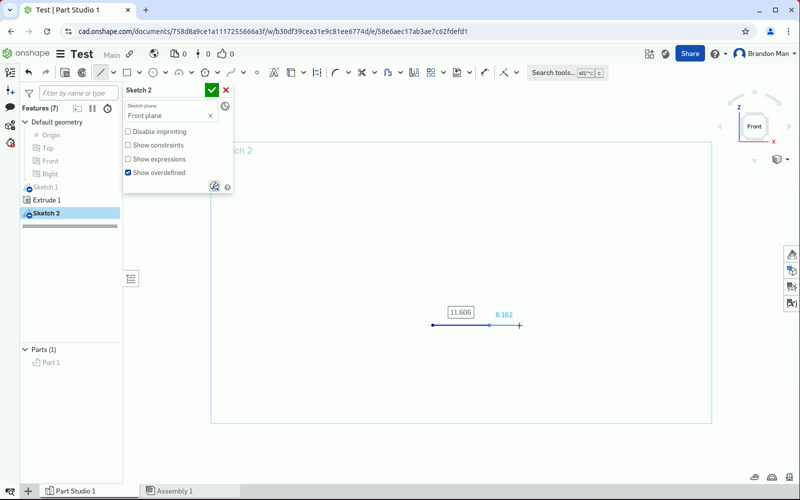
mouse_move(489, 310)
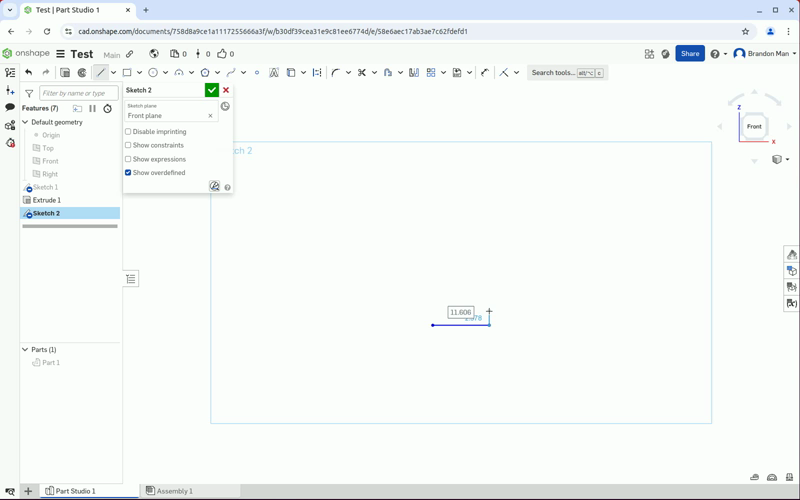
click(489, 310)
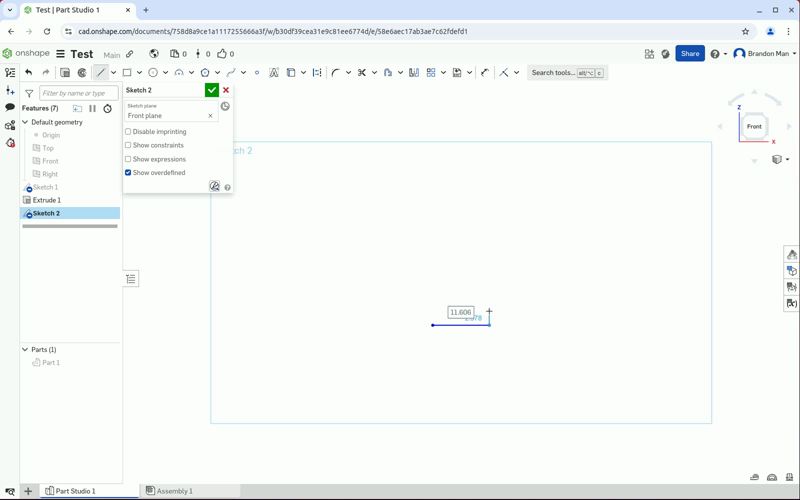
key_up(shift)
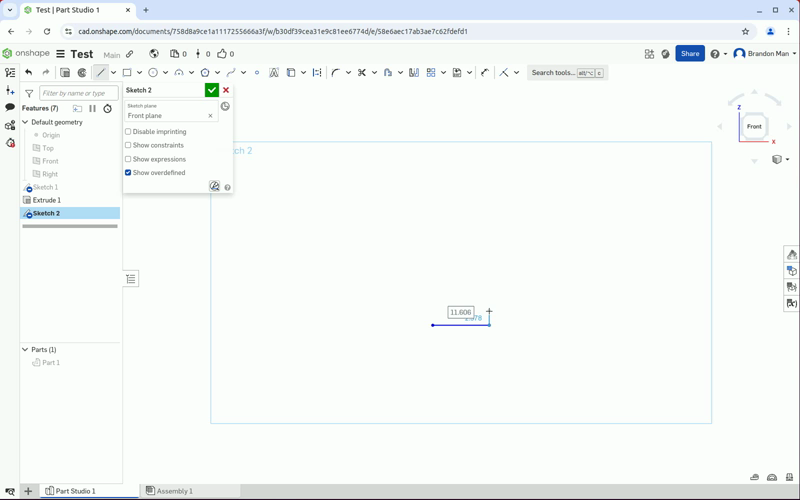
key_down(shift)
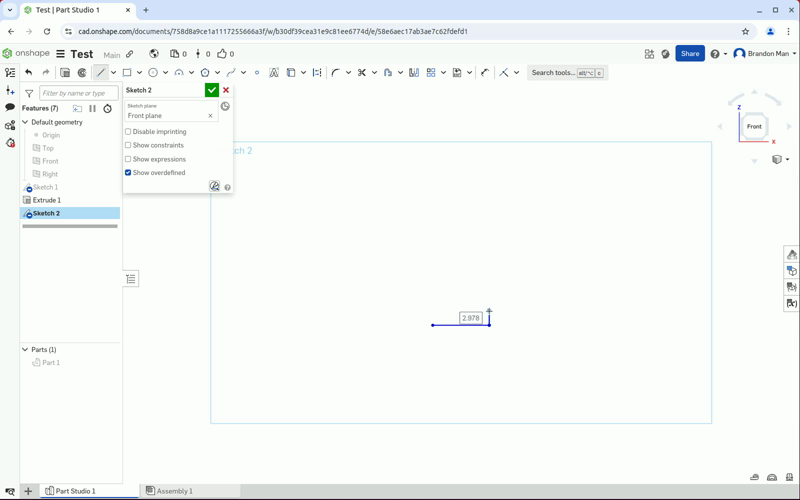
mouse_move(519, 310)
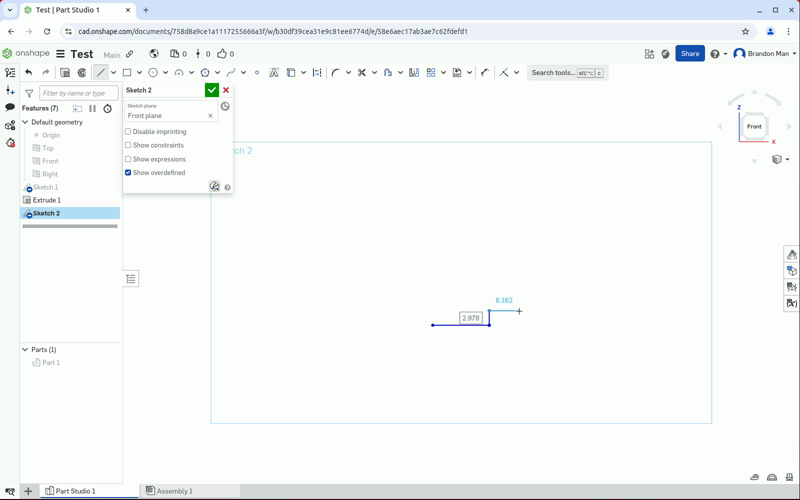
mouse_move(432, 310)
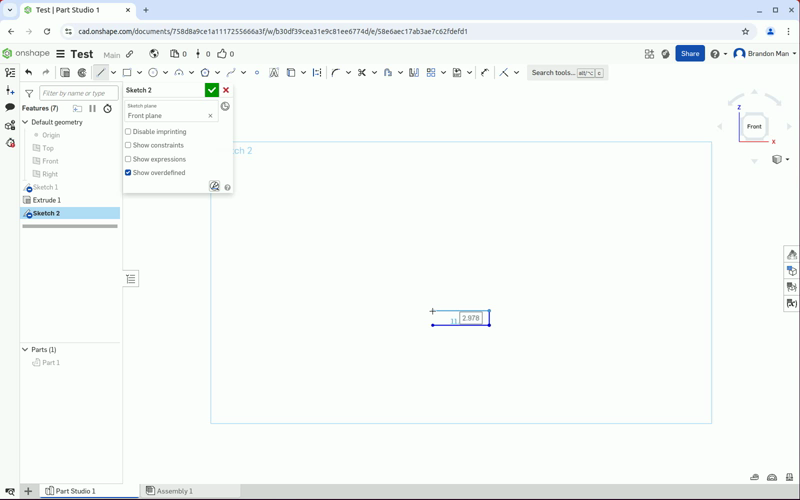
click(432, 310)
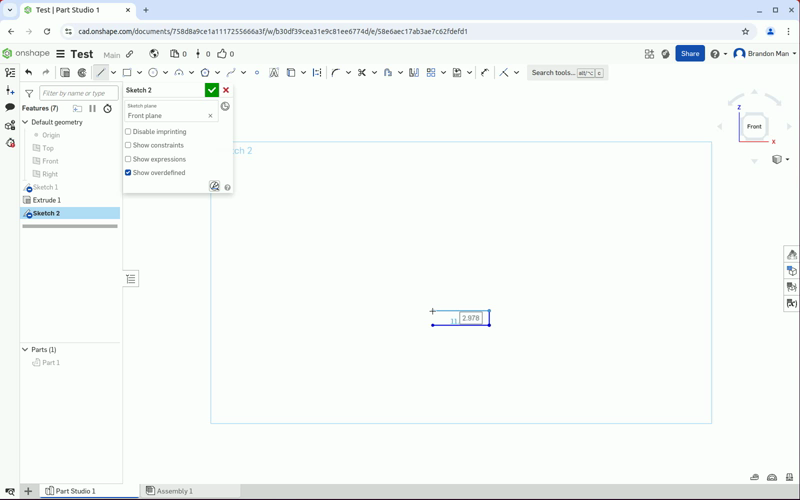
key_up(shift)
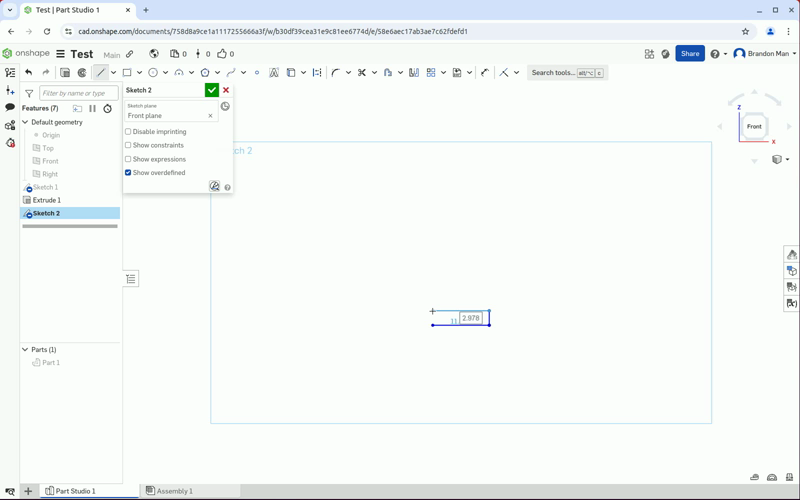
mouse_move(462, 310)
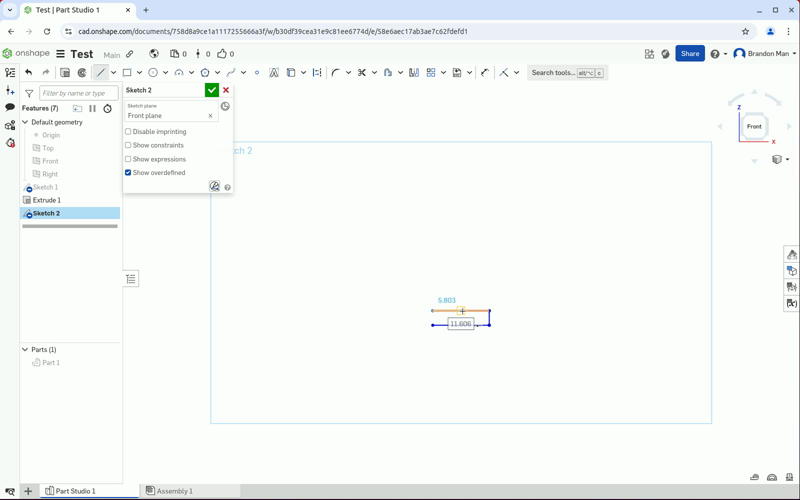
key_down(shift)
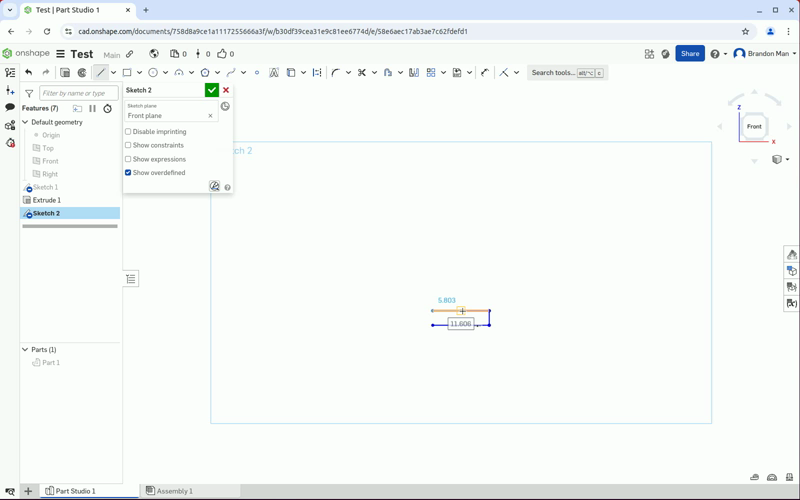
mouse_move(432, 325)
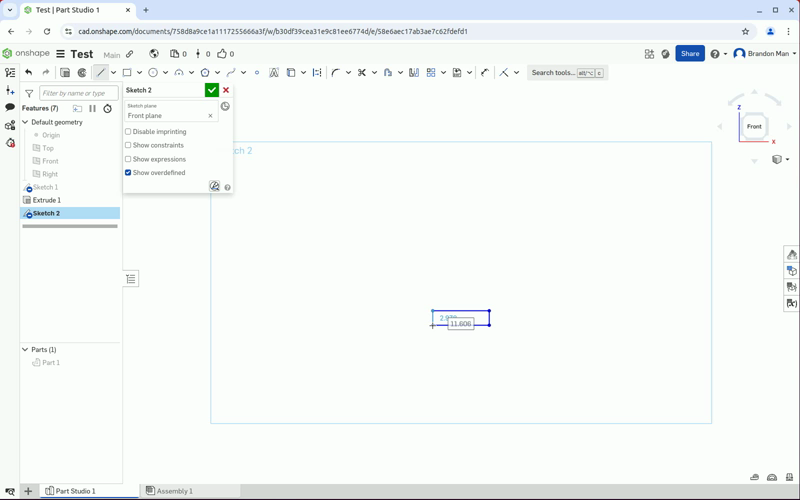
key_up(shift)
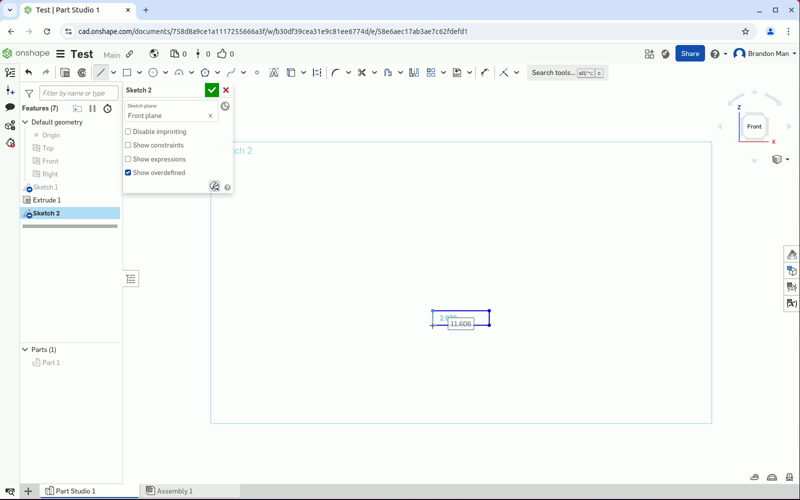
click(432, 325)
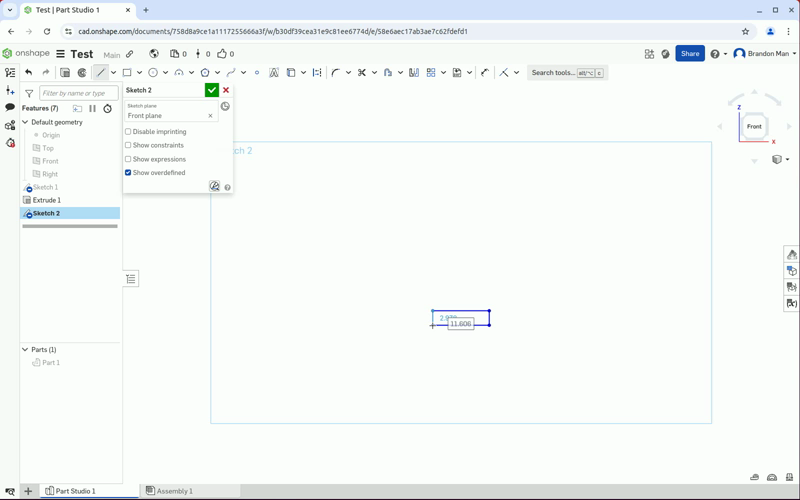
key(esc)
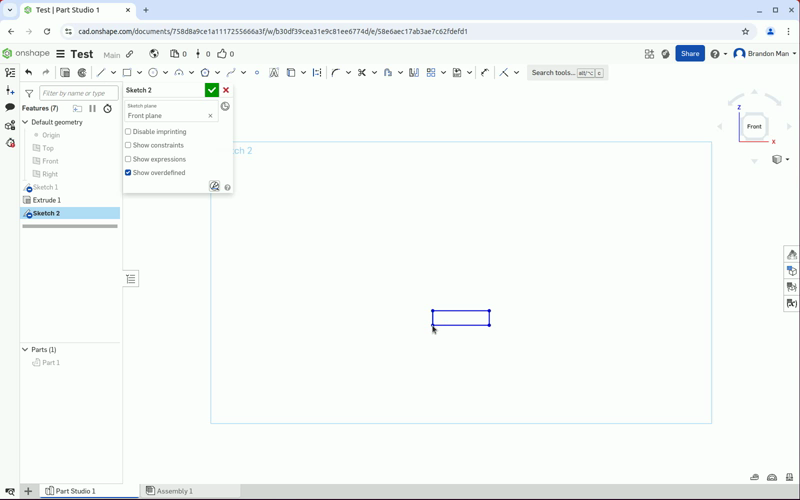
mouse_move(449, 317)
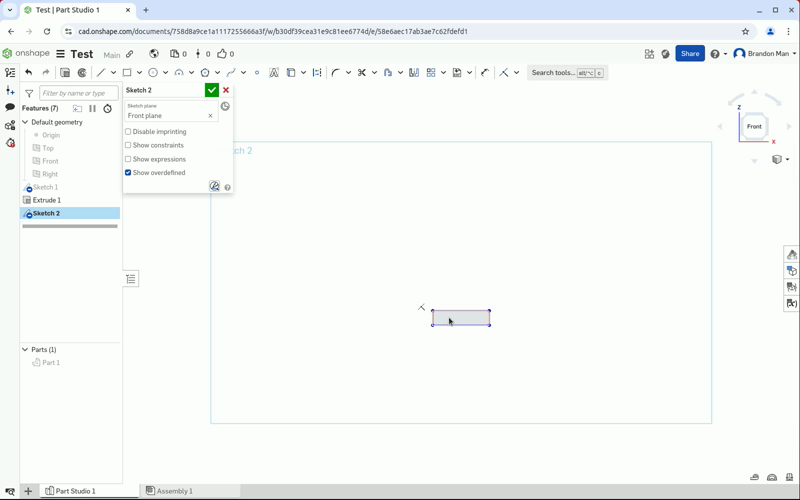
scroll(6)
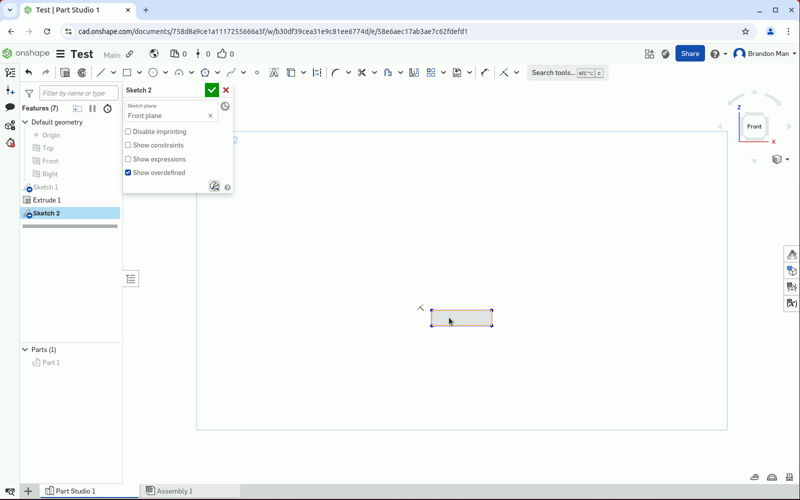
scroll(6)
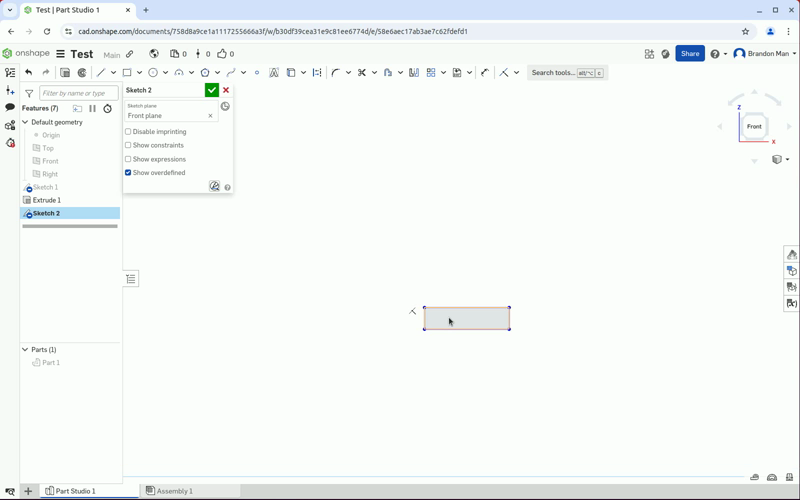
scroll(6)
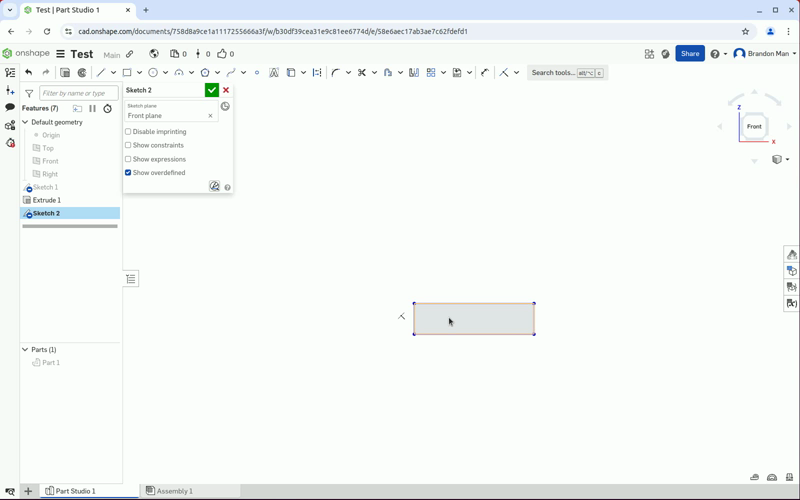
scroll(6)
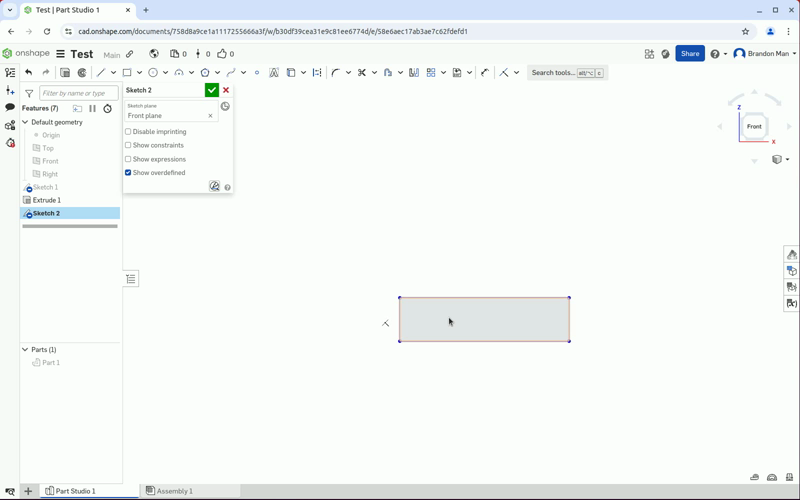
scroll(6)
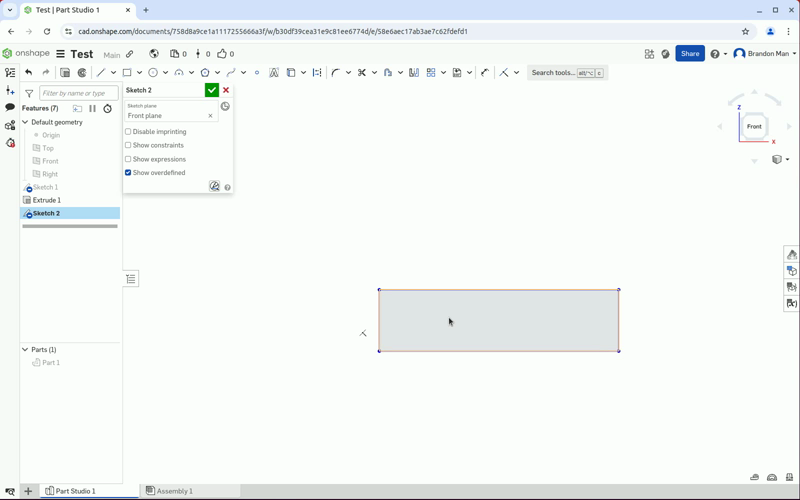
scroll(6)
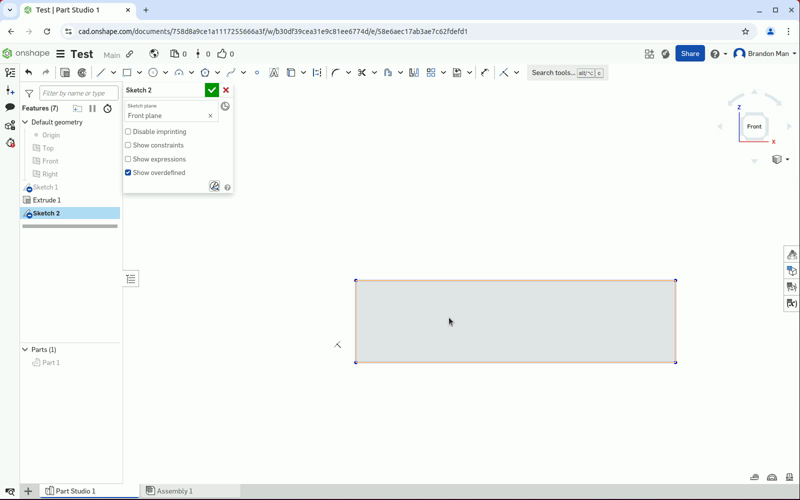
scroll(6)
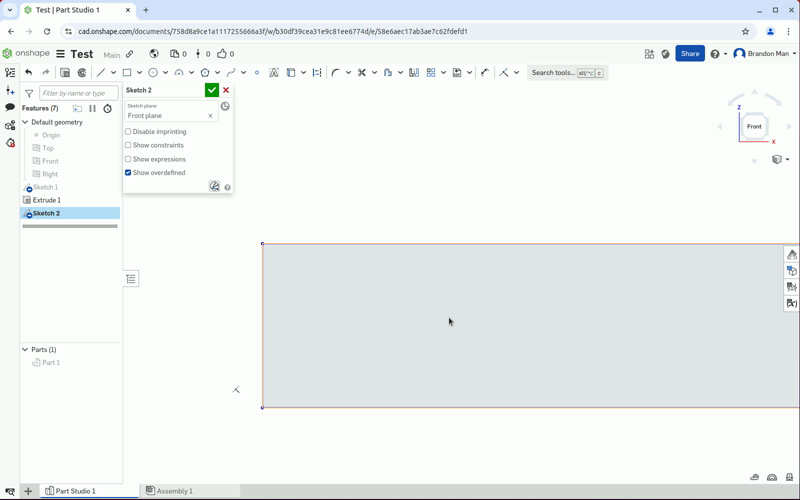
click(449, 317)
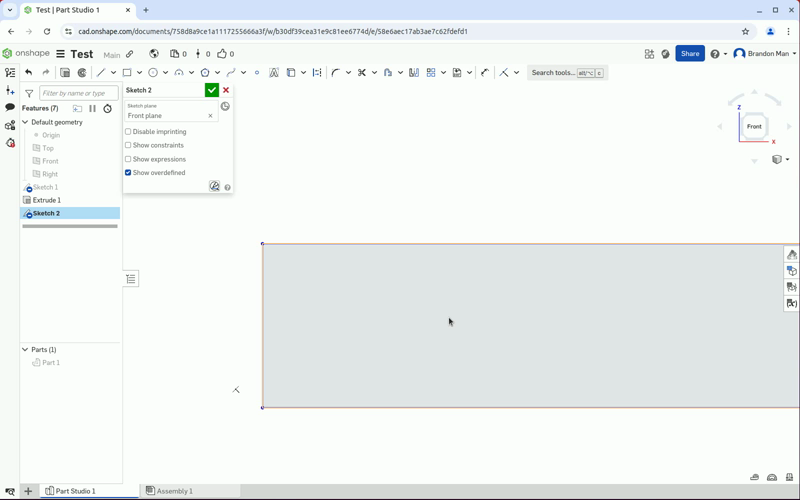
scroll(-6)
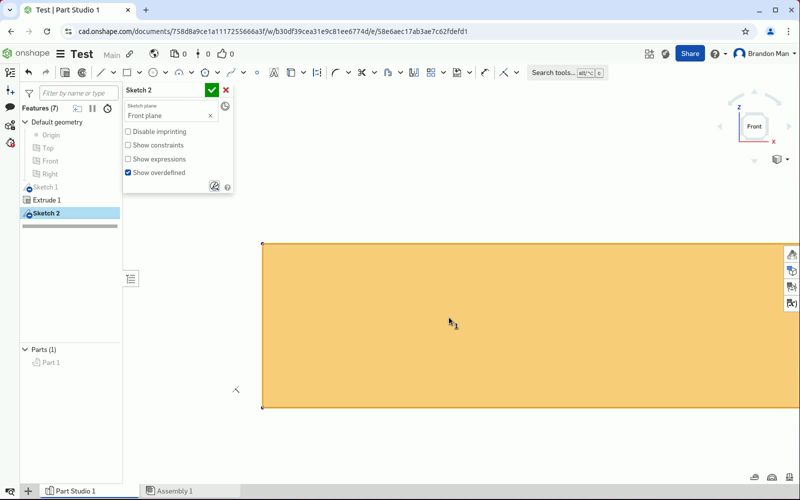
scroll(-6)
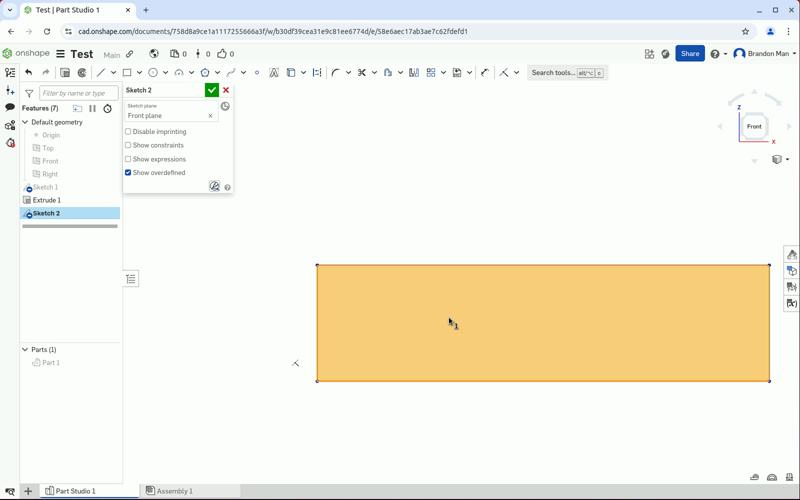
scroll(-6)
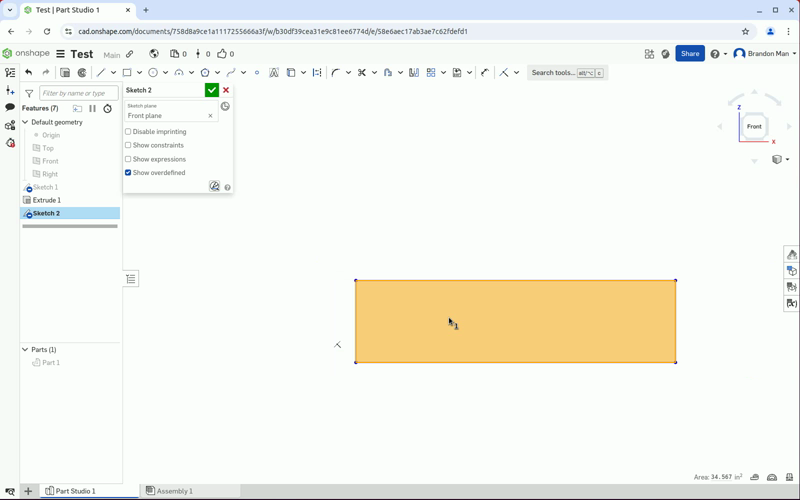
scroll(-6)
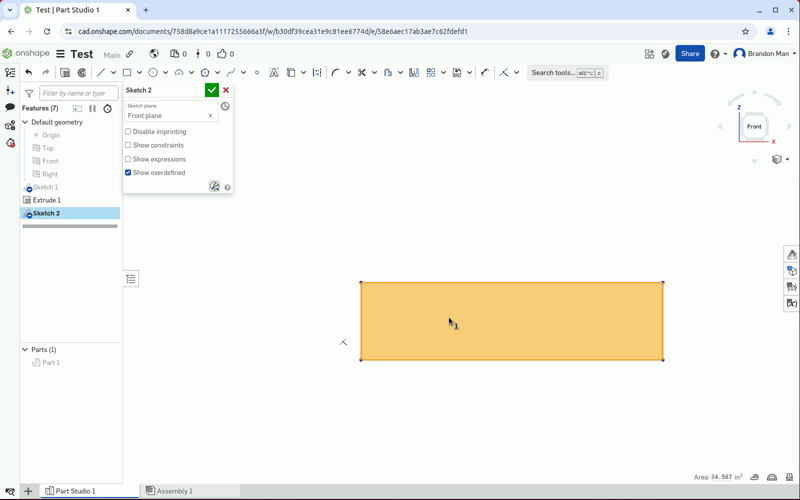
scroll(-6)
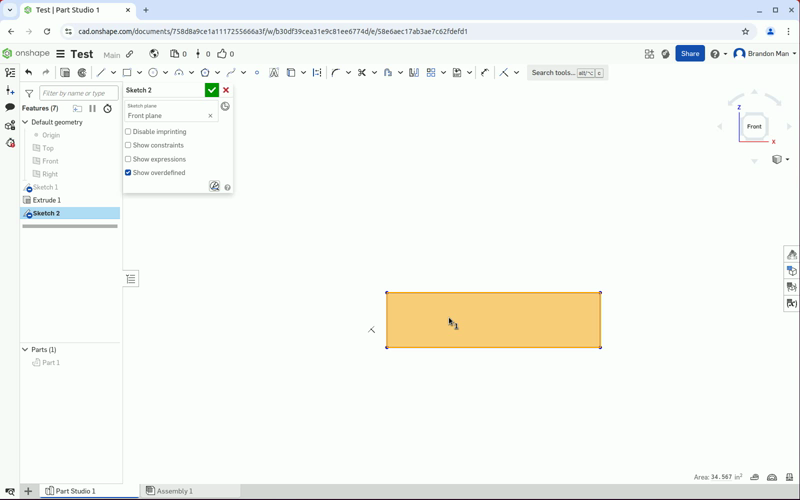
scroll(-6)
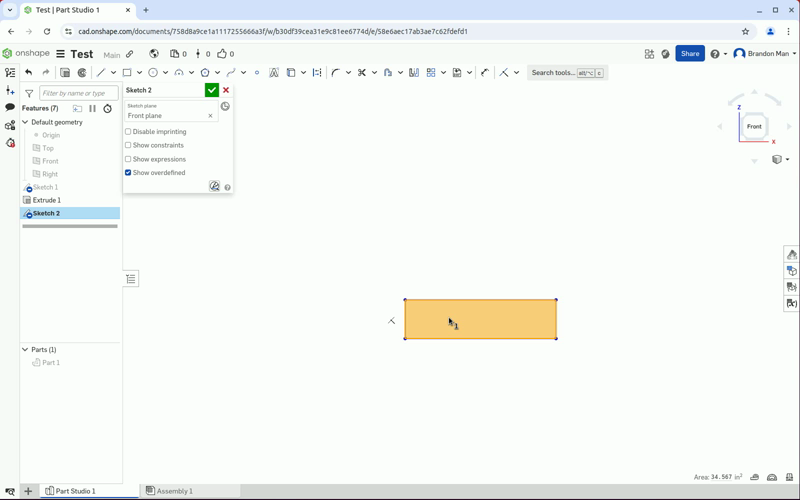
scroll(-6)
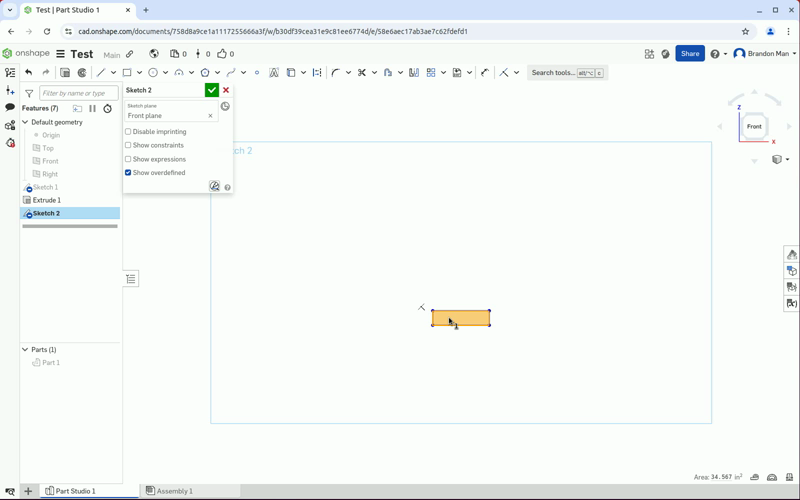
mouse_move(73, 352)
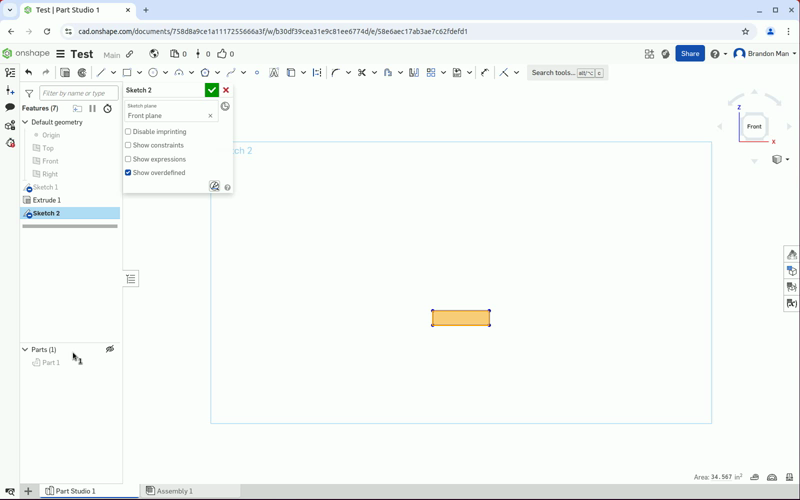
key(shift+y)
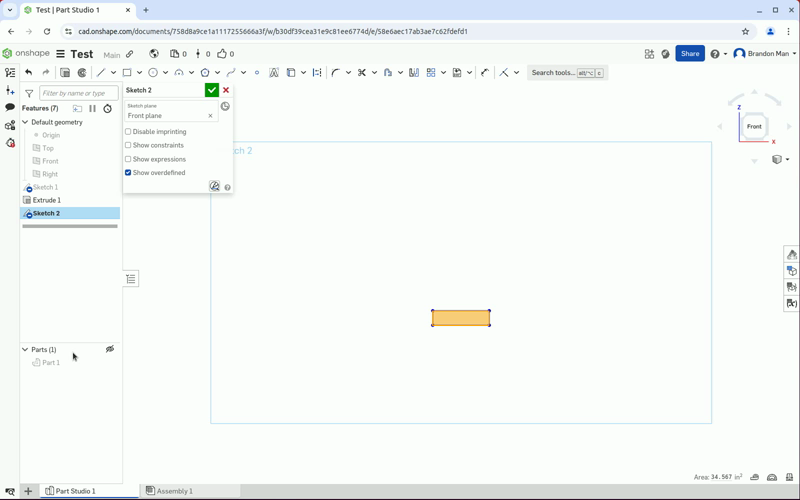
key(shift+e)
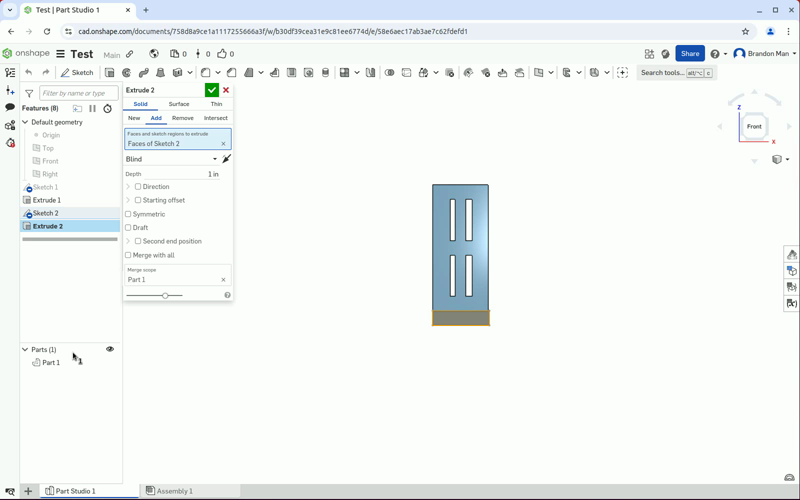
mouse_move(143, 106)
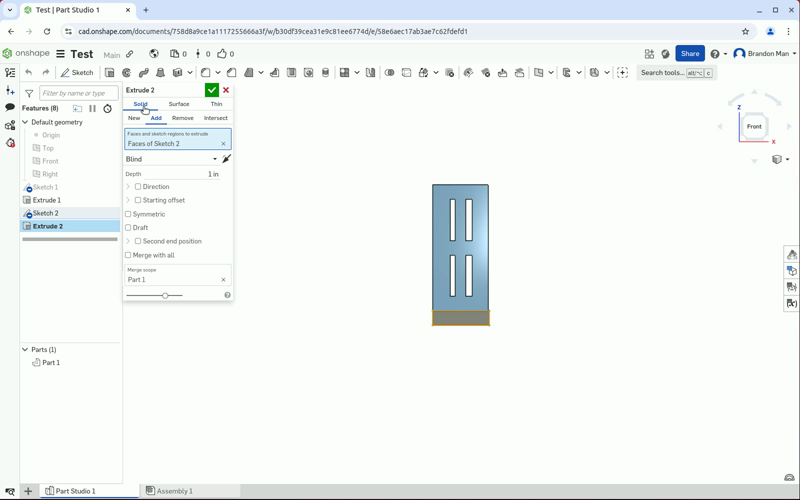
click(143, 106)
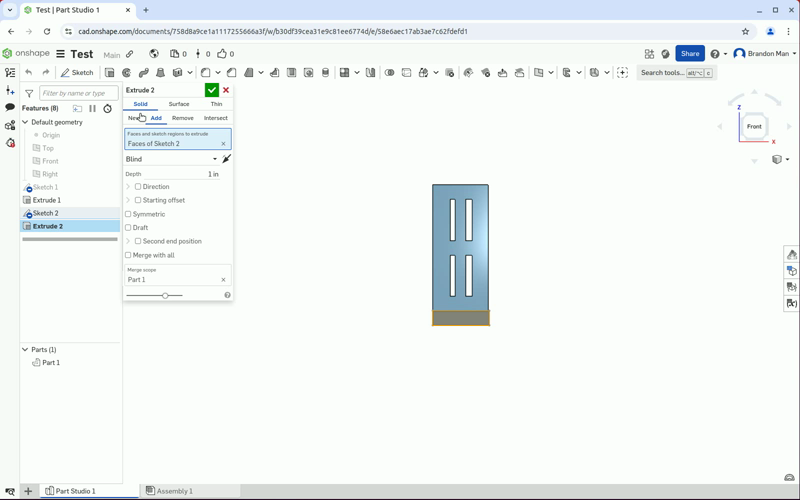
mouse_move(137, 120)
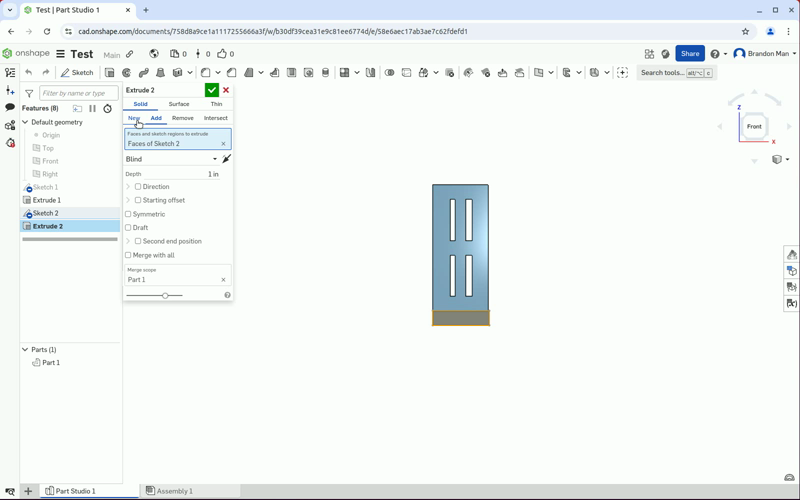
click(137, 120)
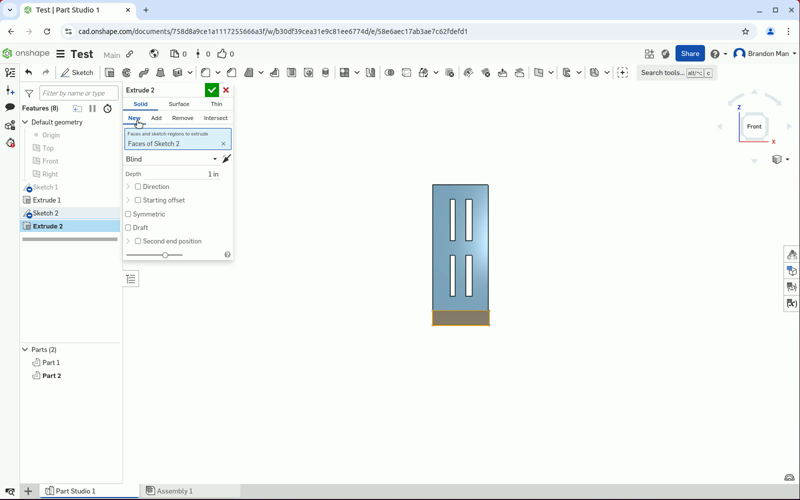
key(tab, 4)
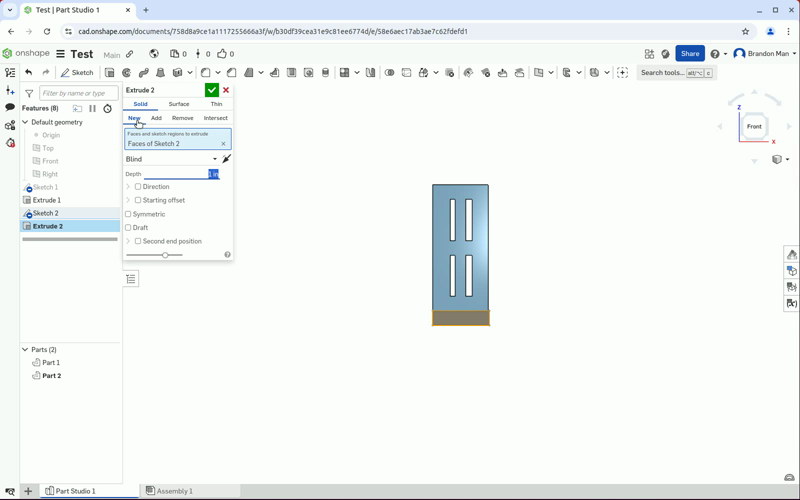
text(8.666)
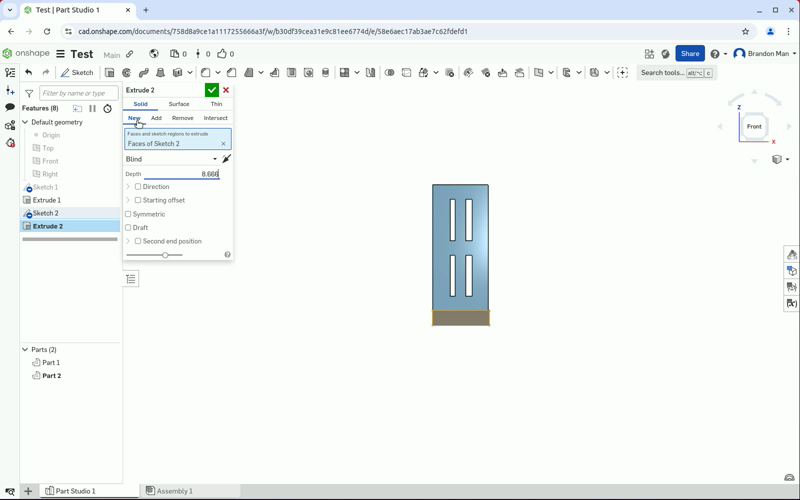
key(tab, 3)
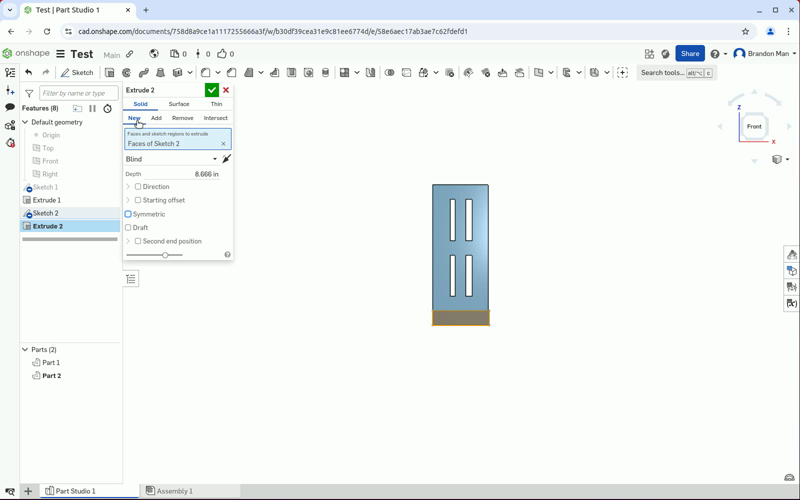
key(space)
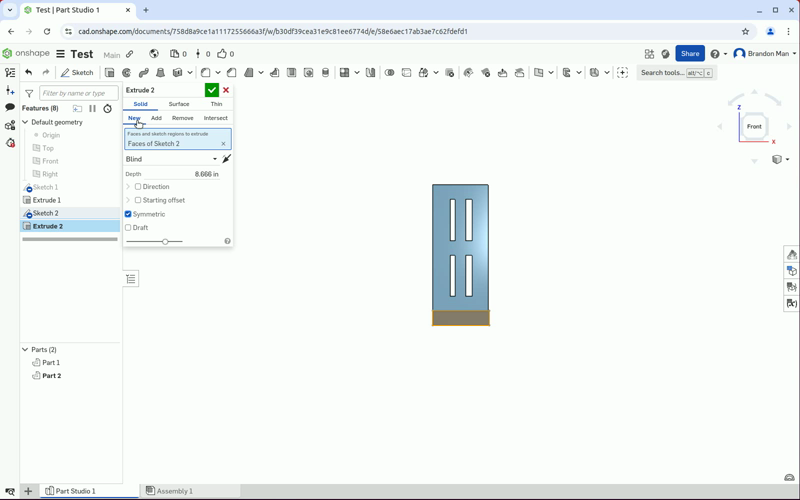
key(enter)
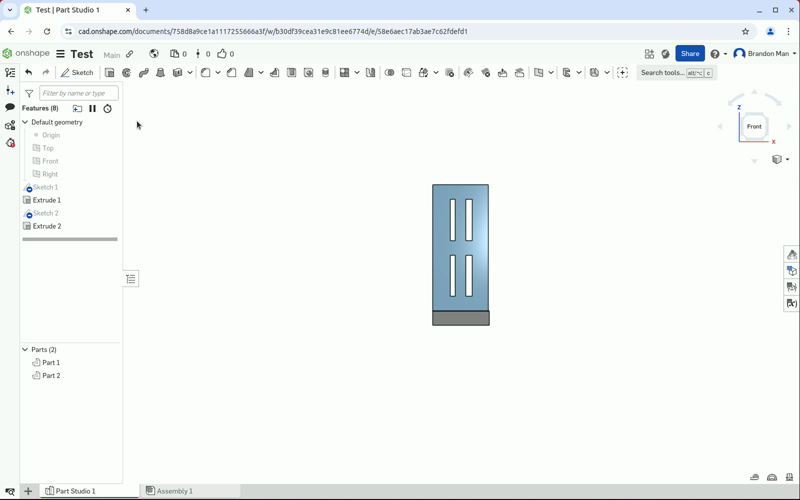
key(shift+h)
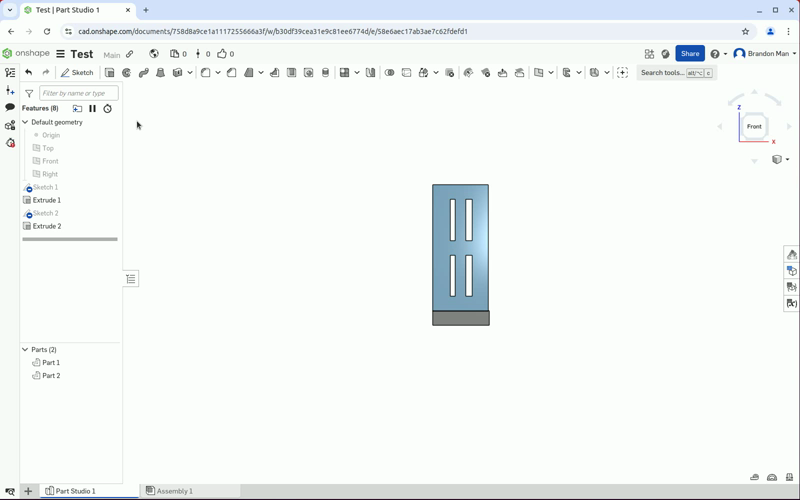
key(shift+h)
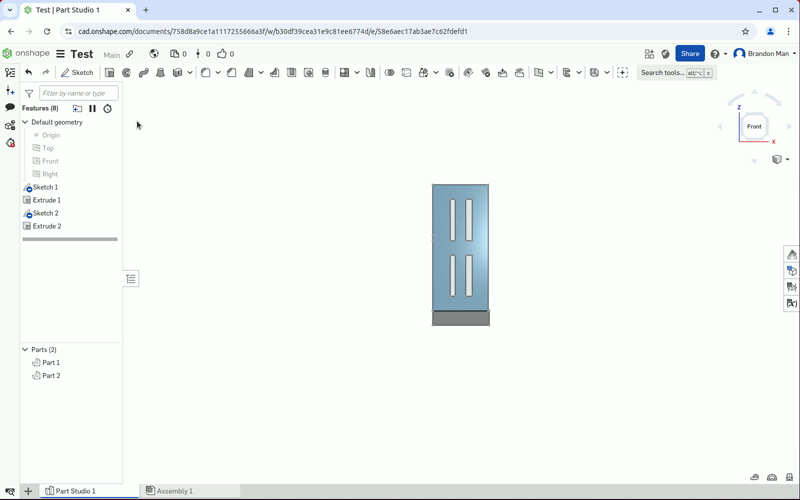
key(shift+7)
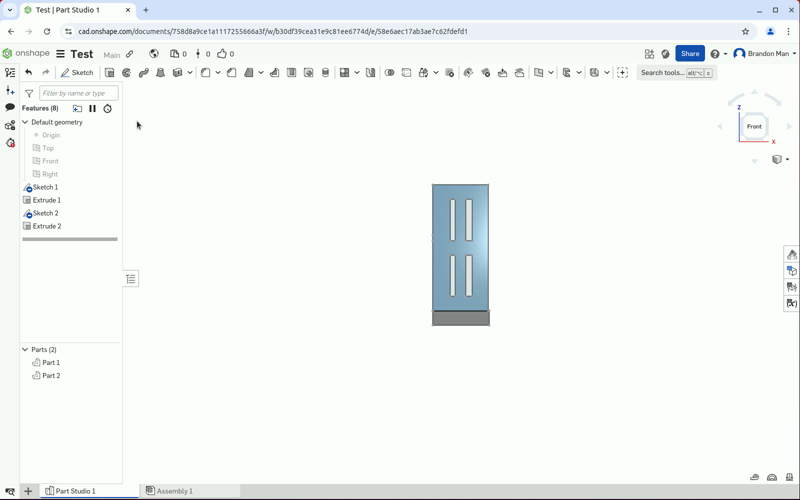
key(left, 2)
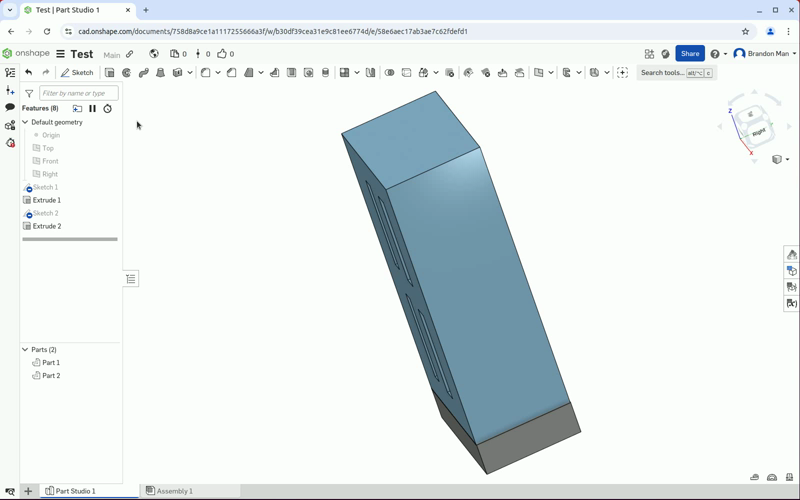
key(down, 2)
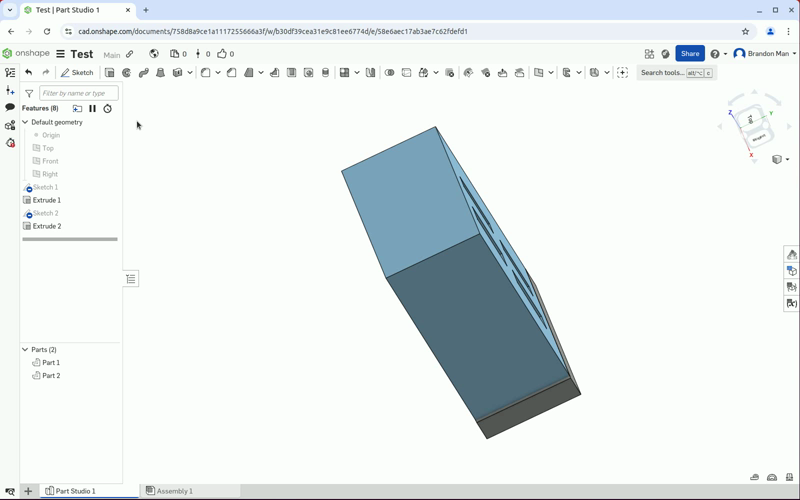
key(up, 2)
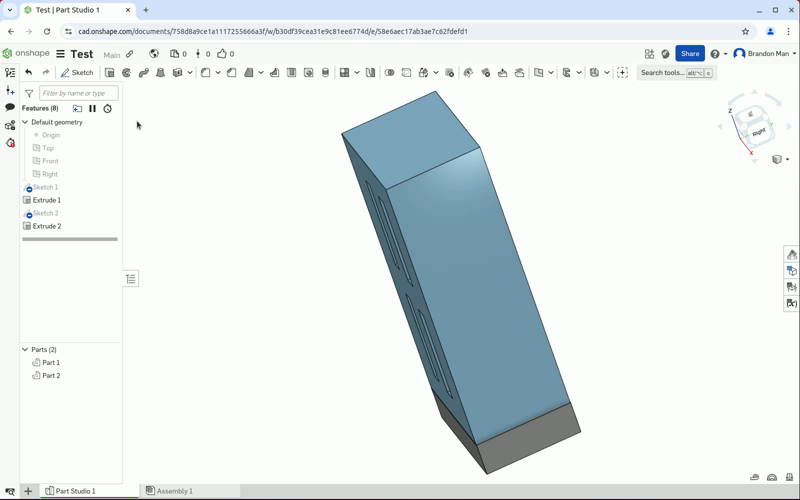
key(right, 2)
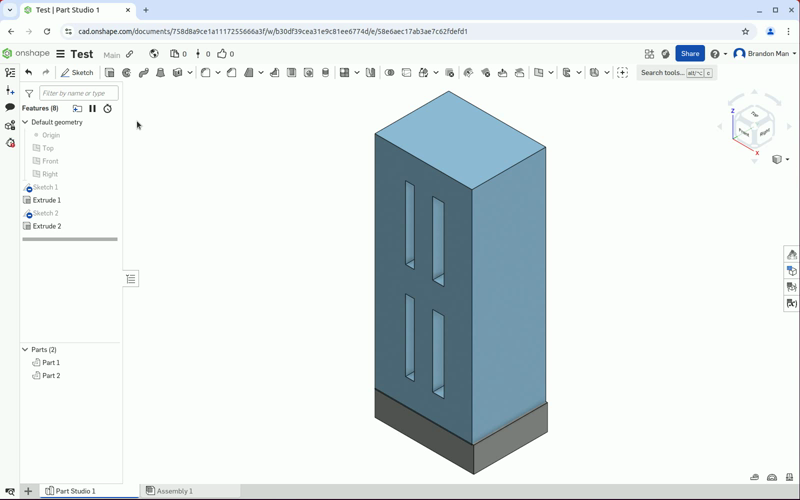
mouse_move(73, 189)
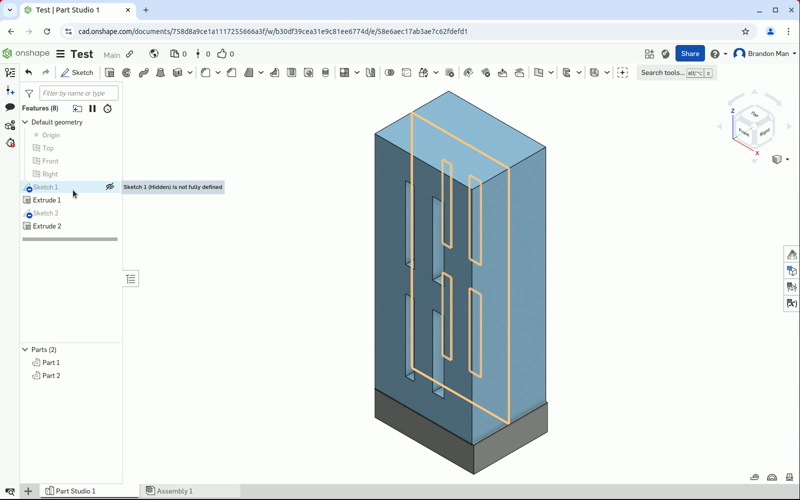
click(73, 189)